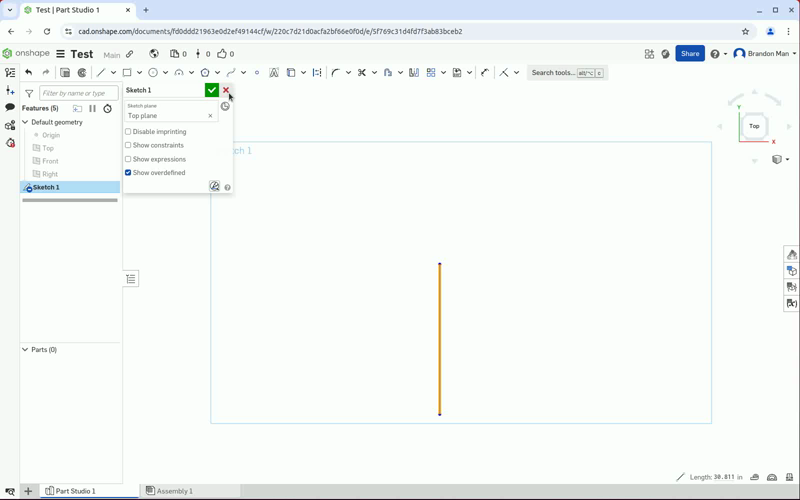
key(shift+h)
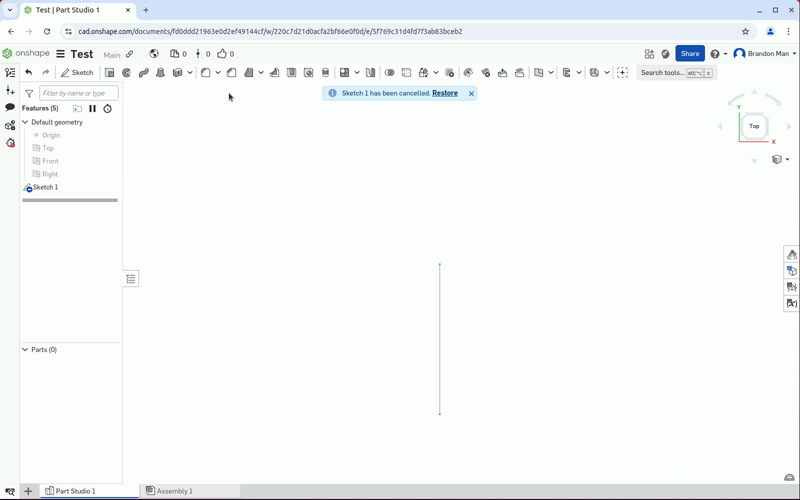
key(shift+s)
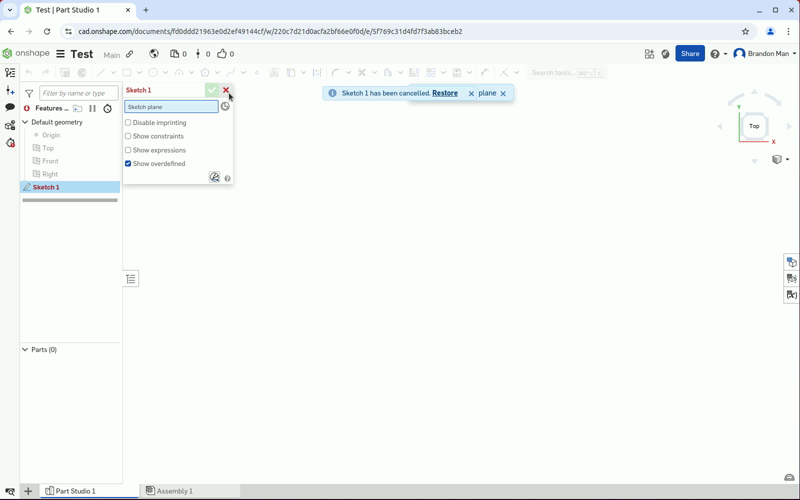
mouse_move(73, 150)
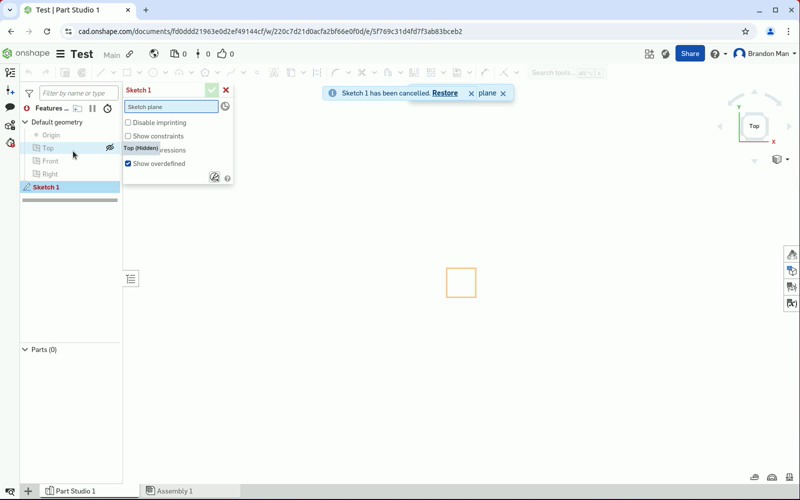
click(73, 150)
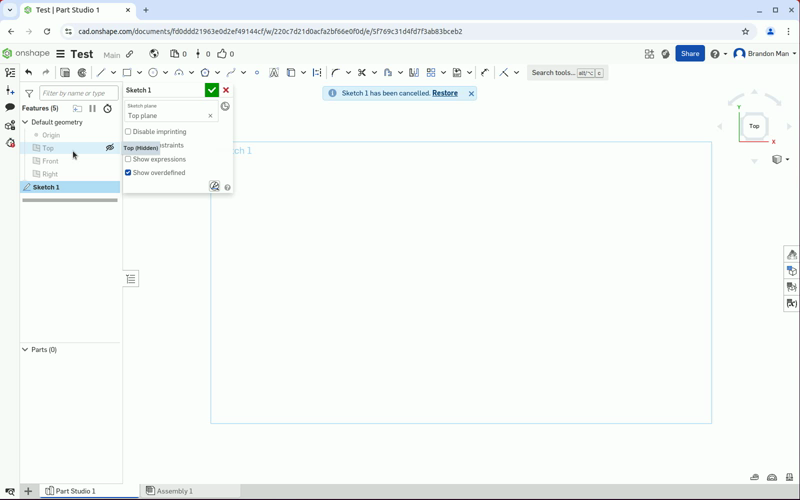
mouse_move(73, 352)
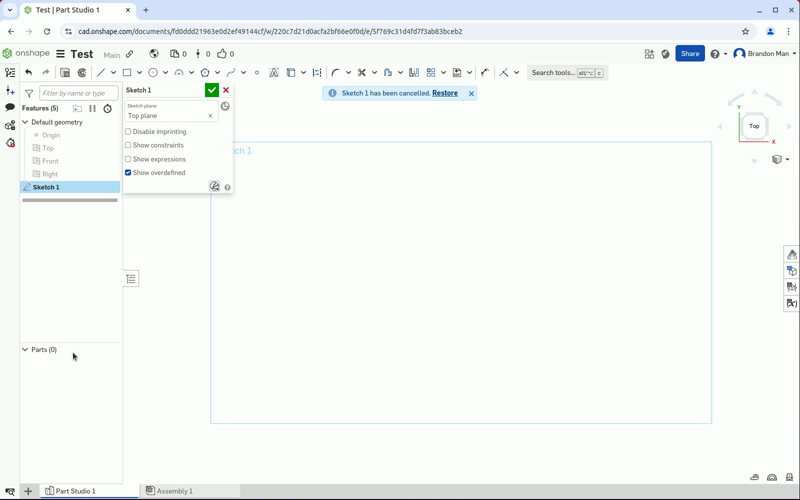
key(y)
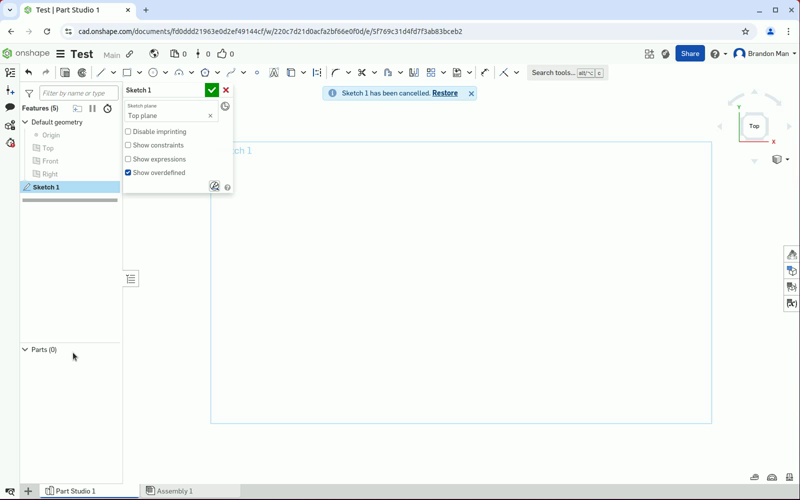
key(l)
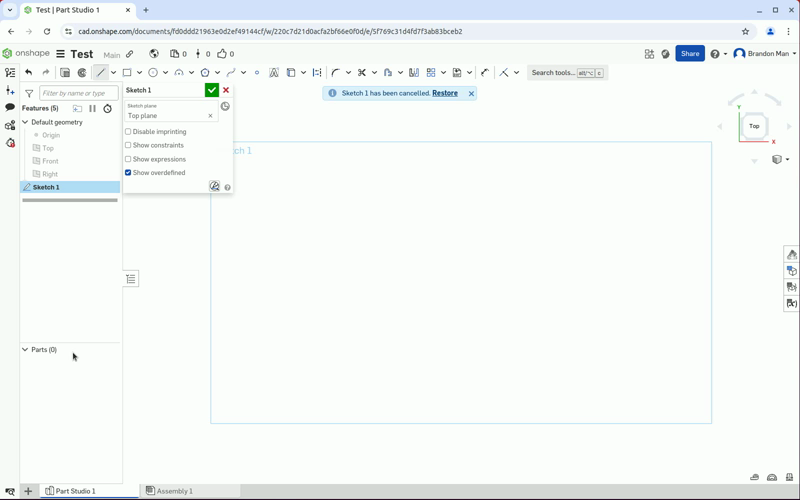
key_down(shift)
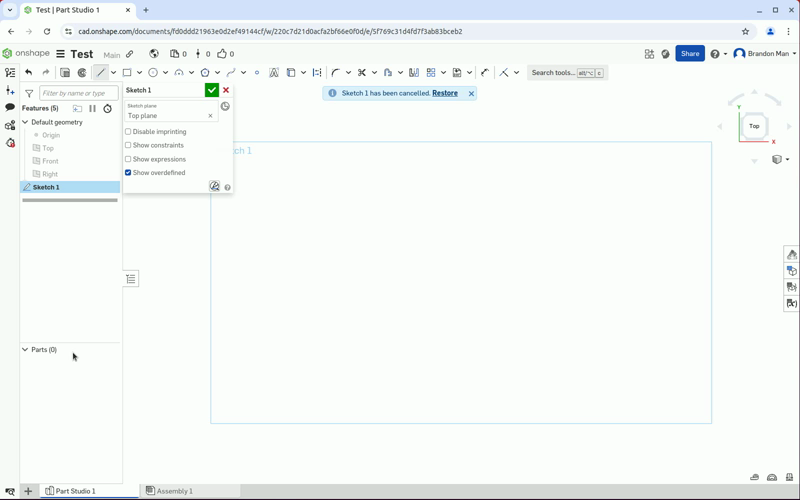
mouse_move(348, 395)
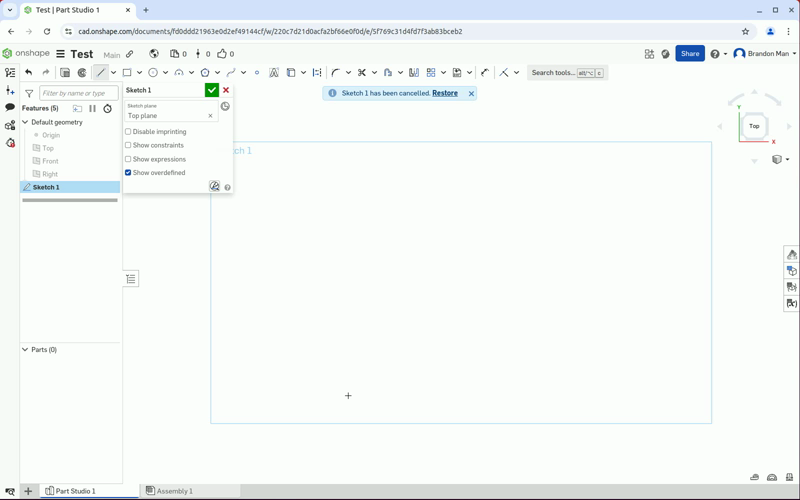
click(348, 395)
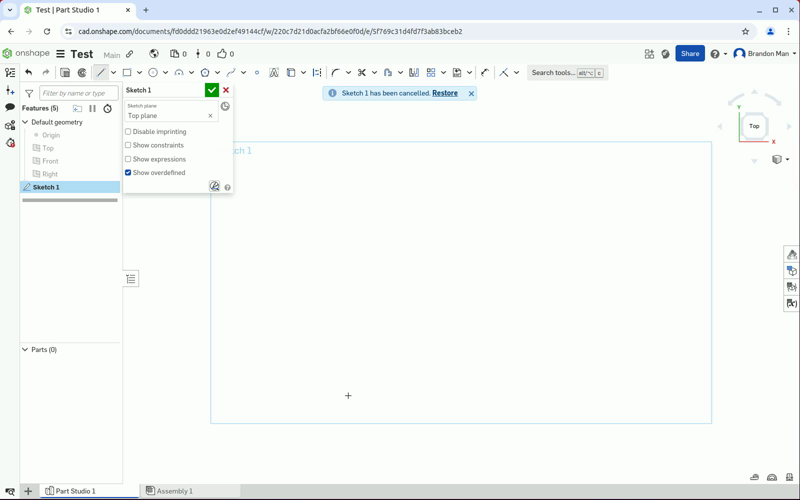
key_up(shift)
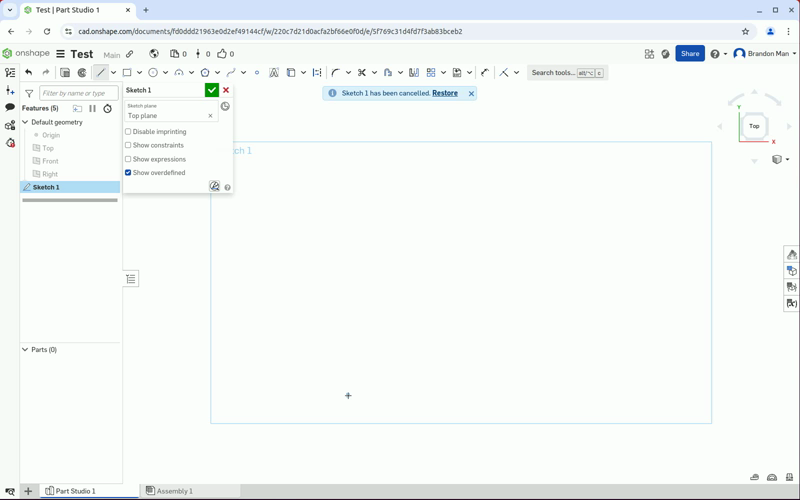
key_down(shift)
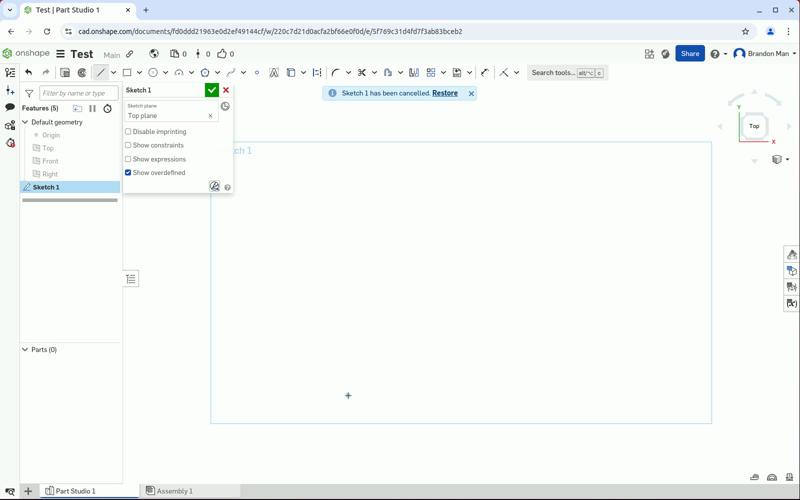
mouse_move(572, 395)
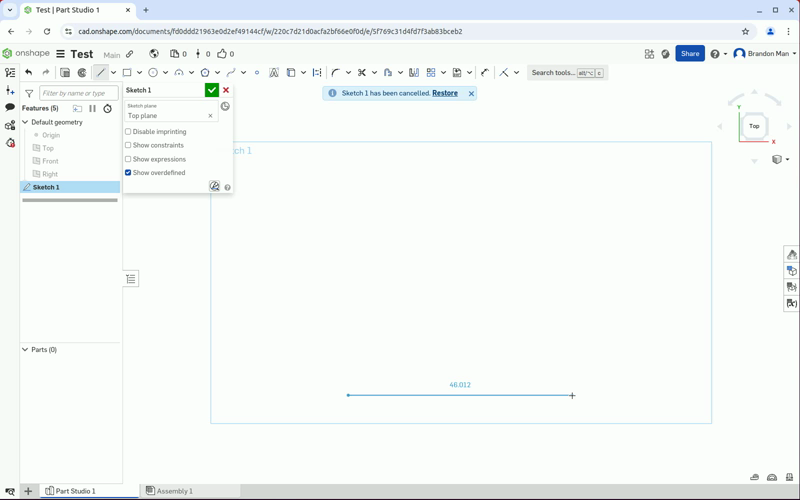
click(572, 395)
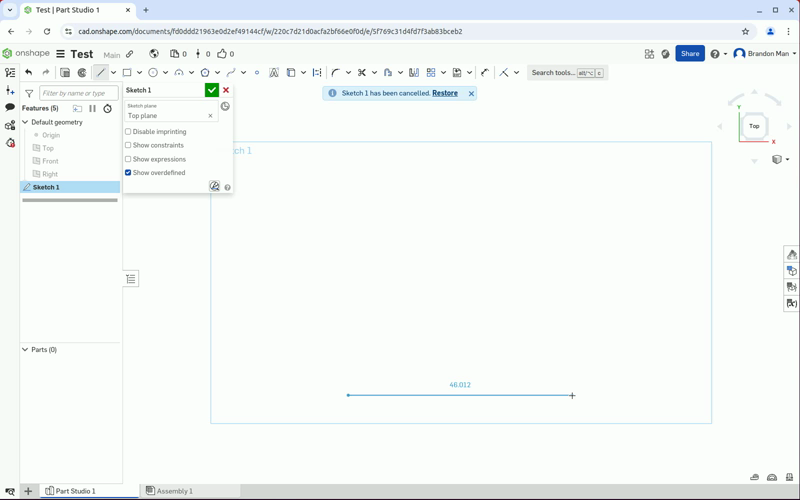
key_up(shift)
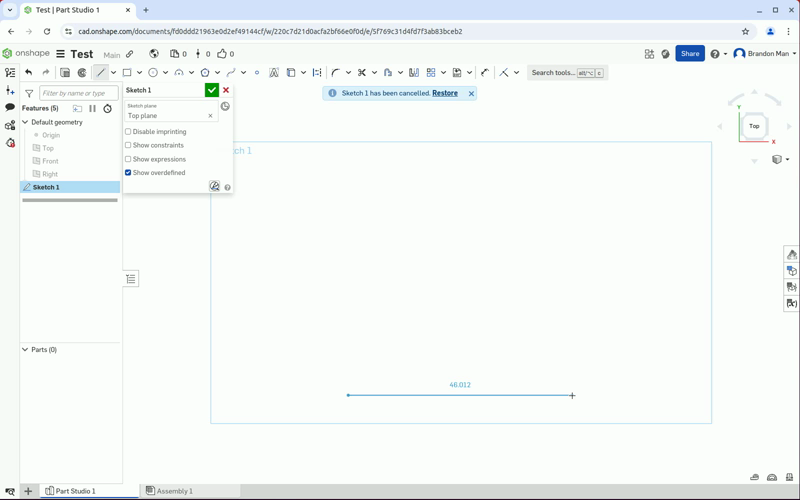
key_down(shift)
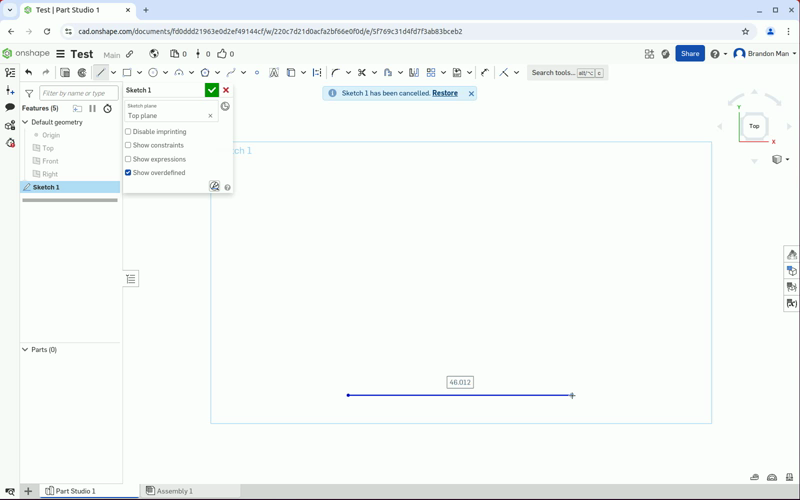
mouse_move(572, 171)
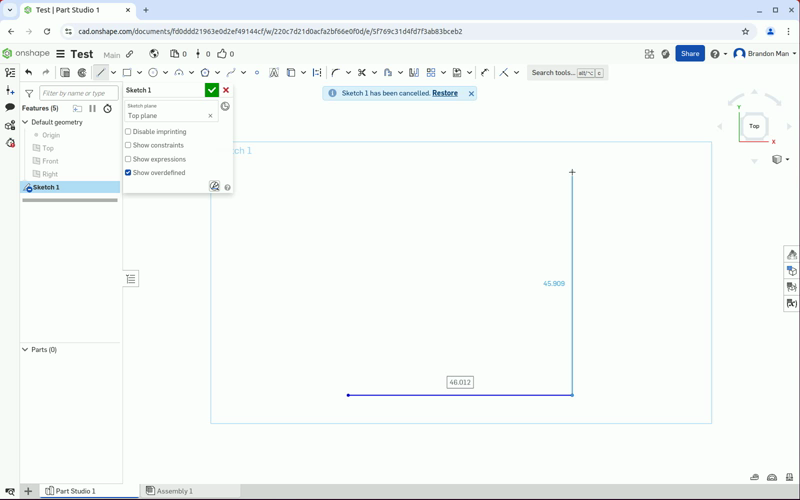
click(572, 171)
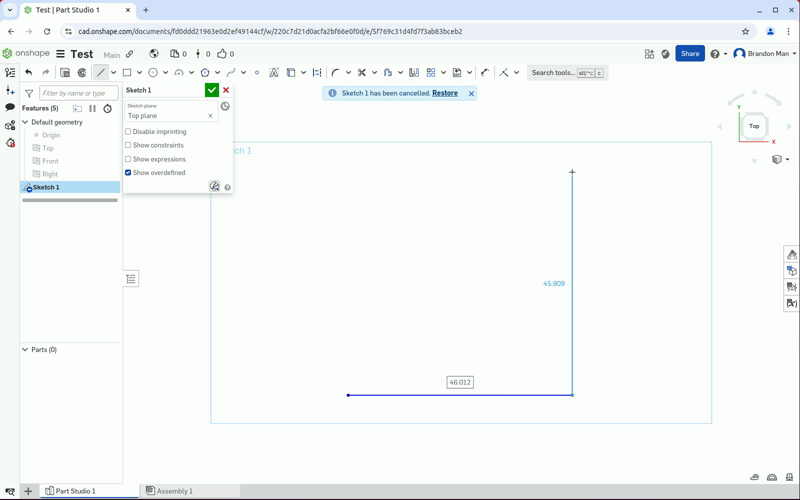
key_up(shift)
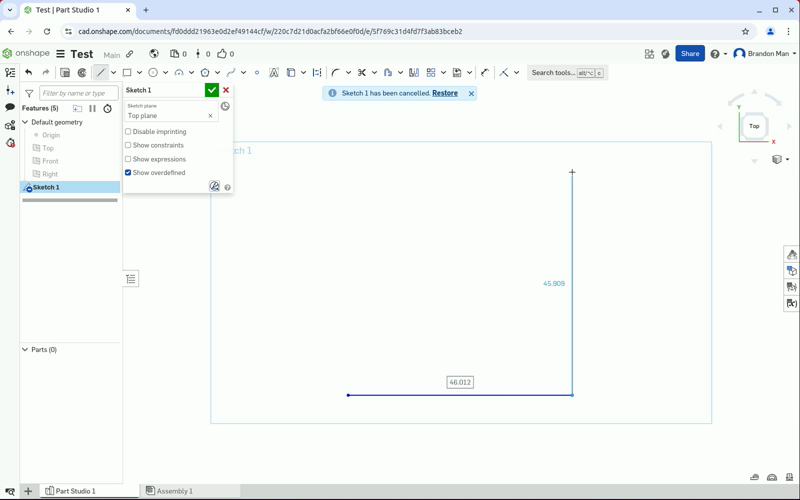
key_down(shift)
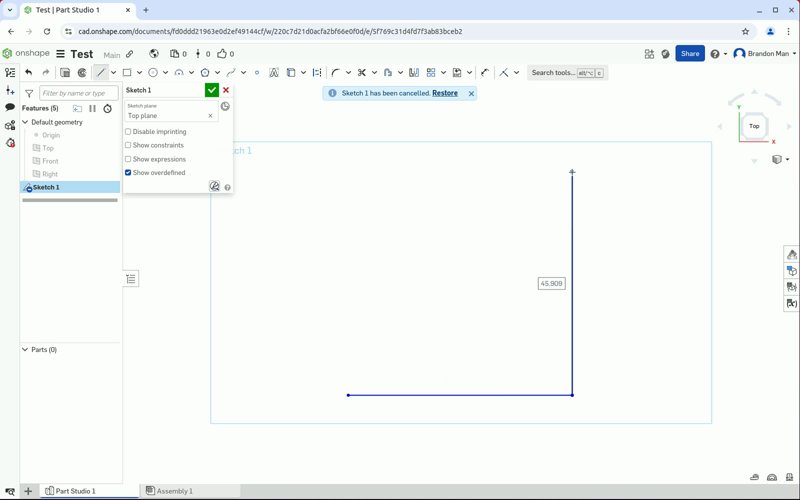
mouse_move(348, 171)
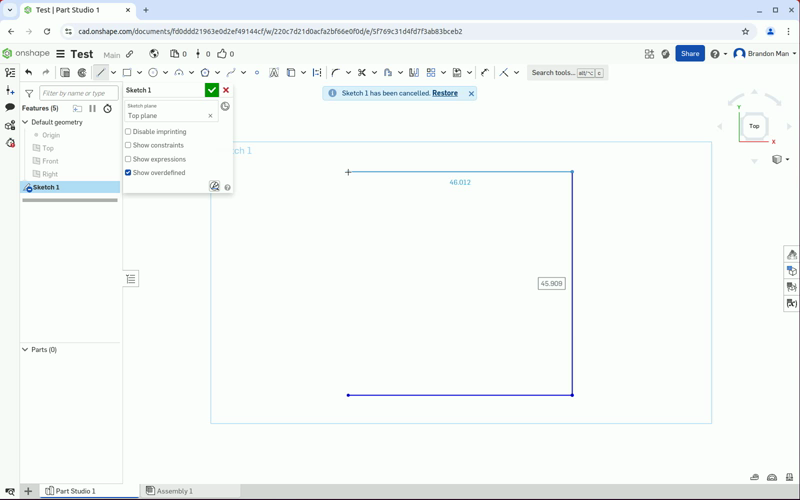
click(348, 171)
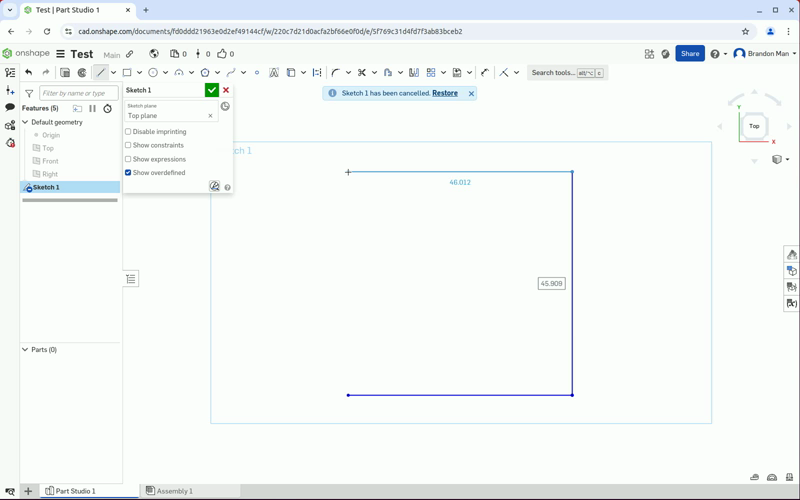
key_up(shift)
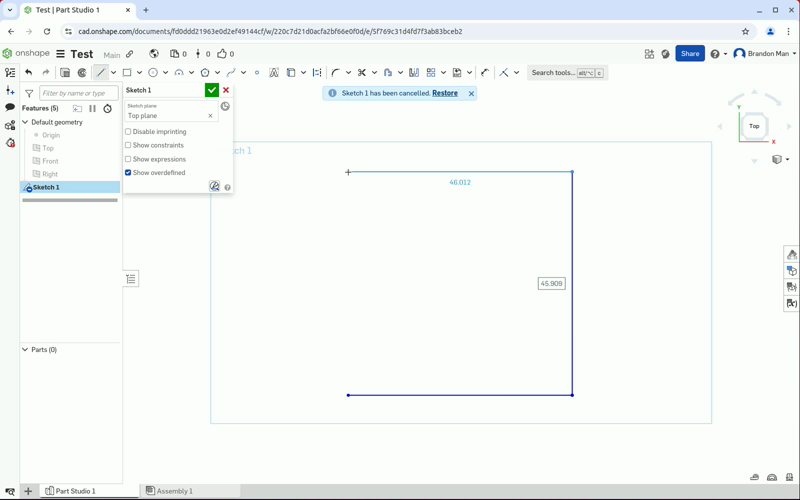
key_down(shift)
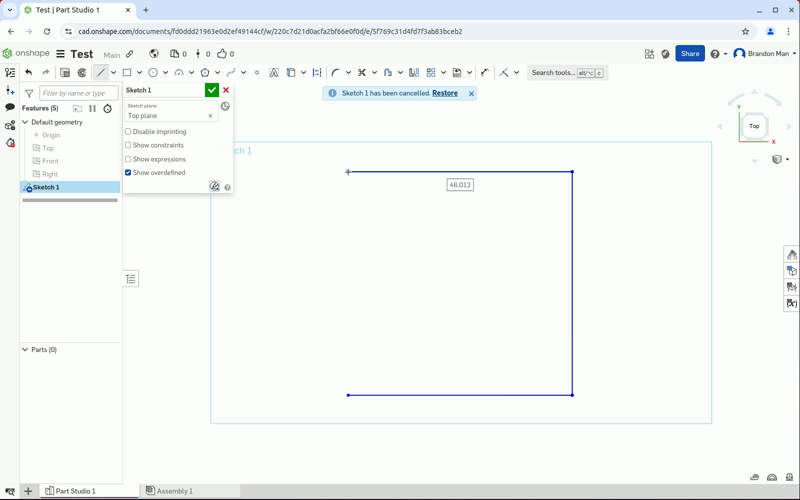
mouse_move(348, 395)
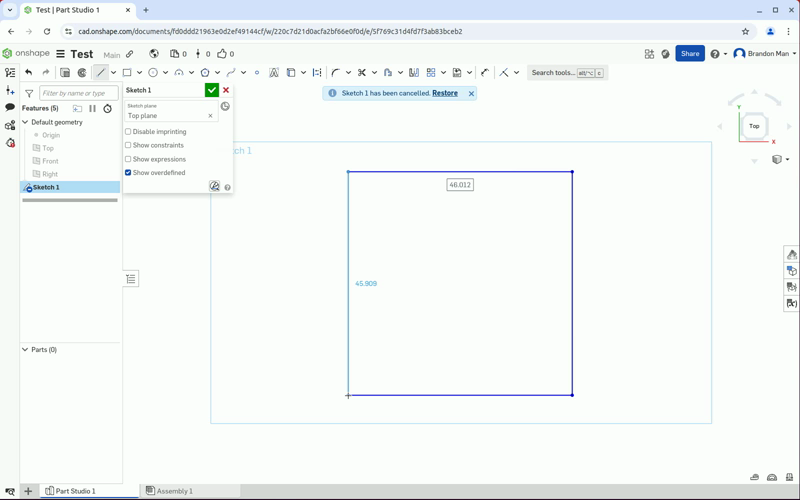
key_up(shift)
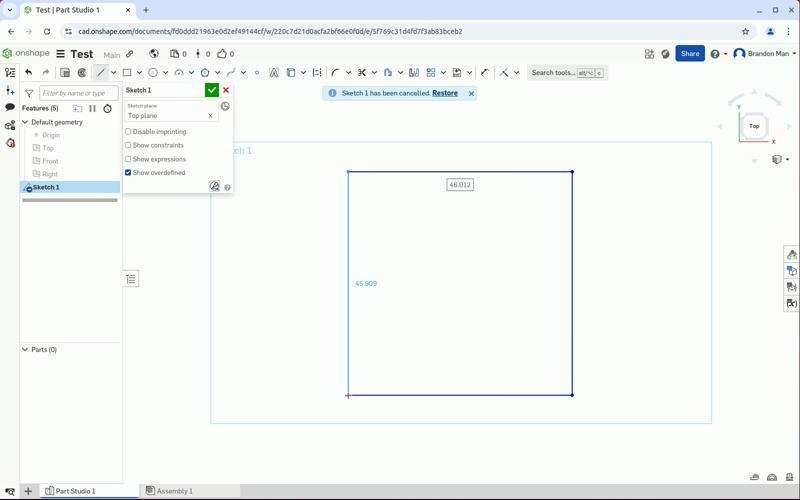
click(348, 395)
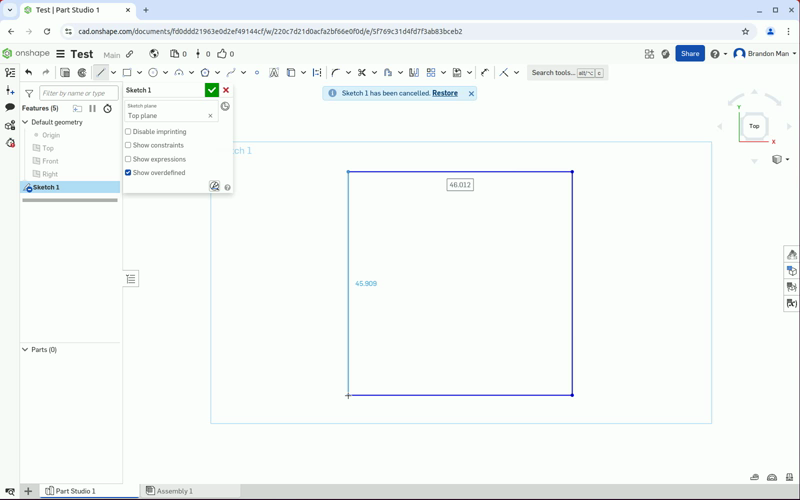
key(esc)
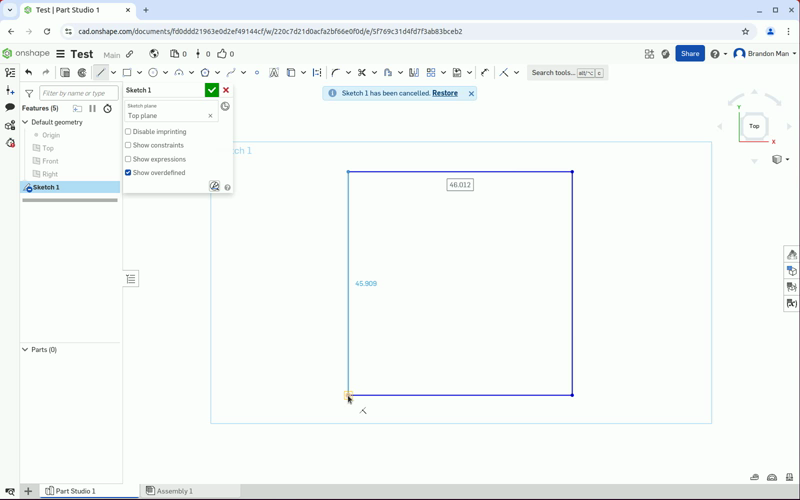
key(c)
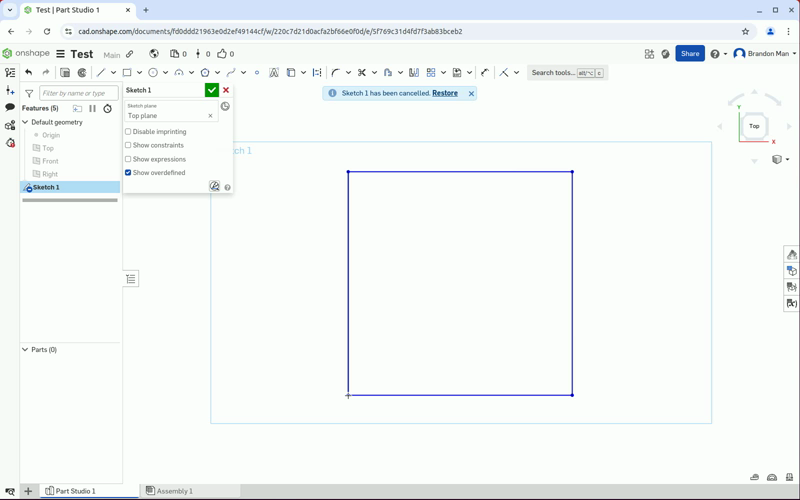
key_down(shift)
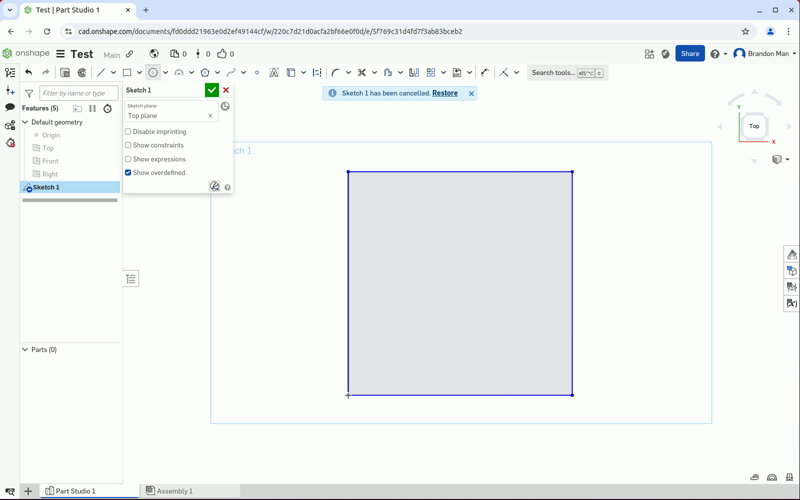
mouse_move(350, 393)
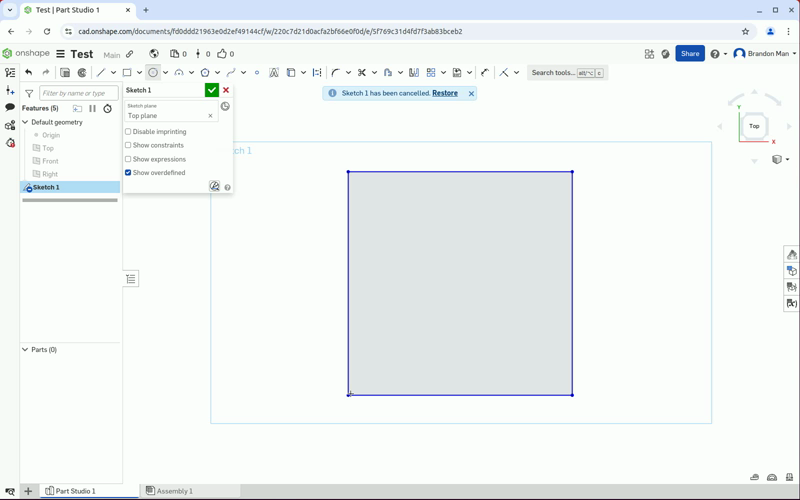
scroll(6)
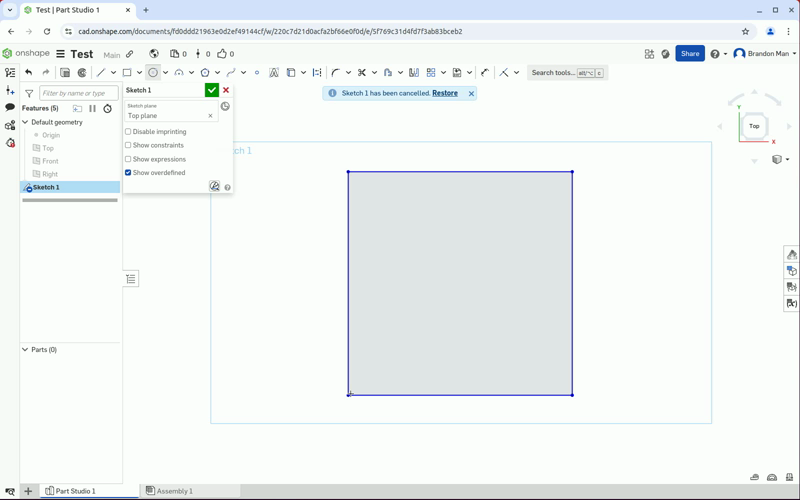
scroll(6)
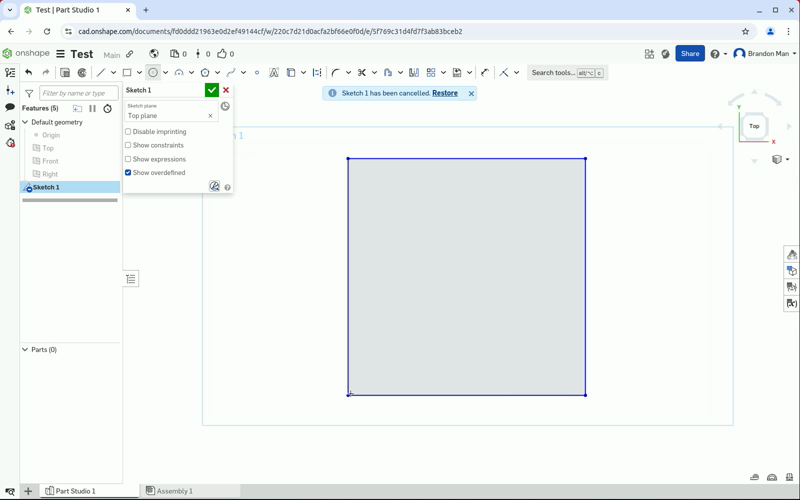
scroll(6)
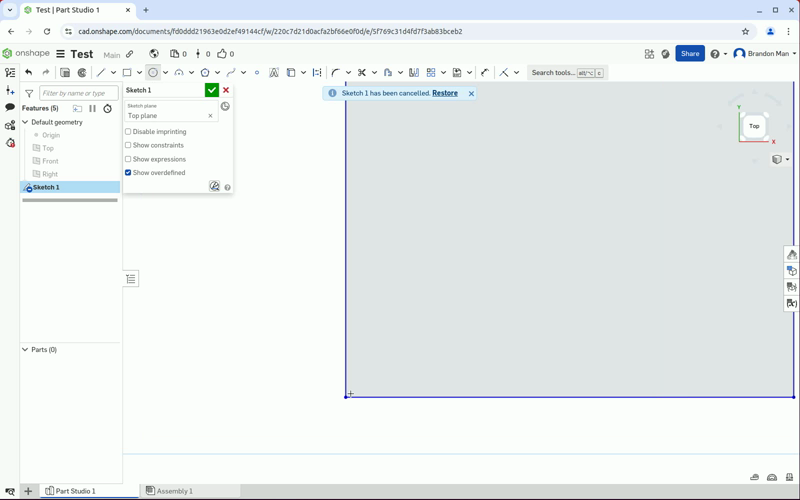
scroll(6)
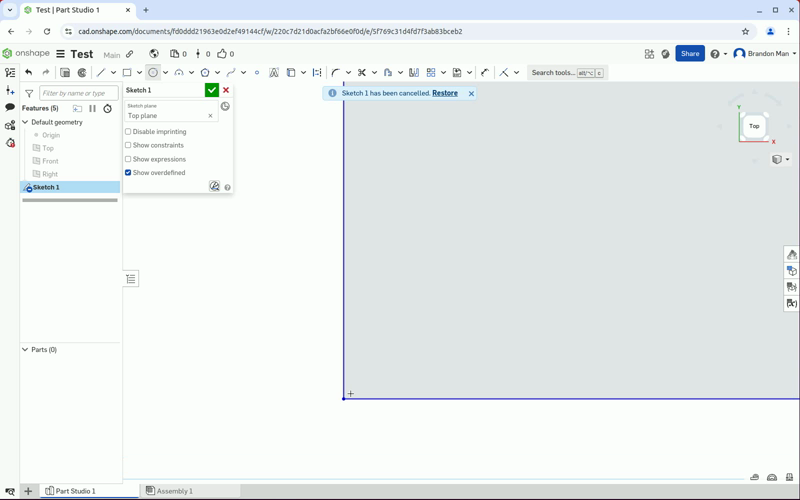
scroll(6)
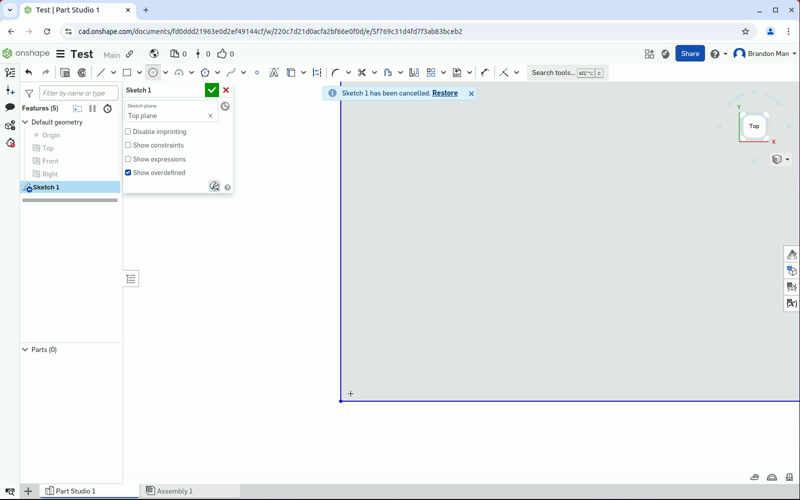
scroll(6)
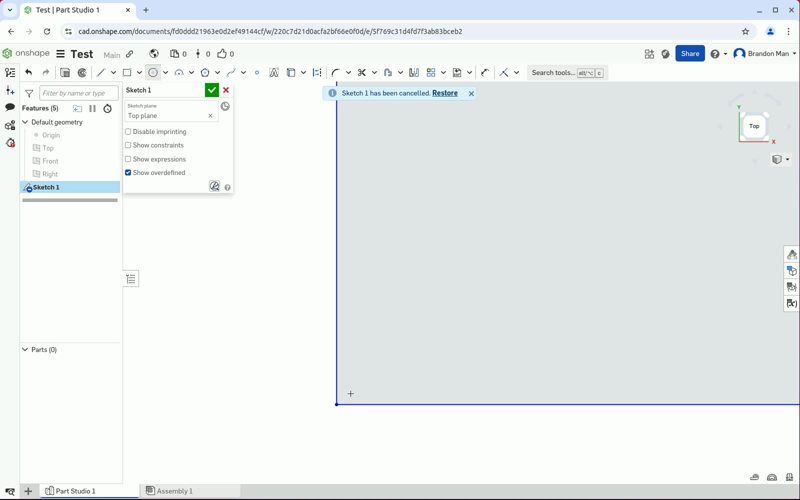
scroll(6)
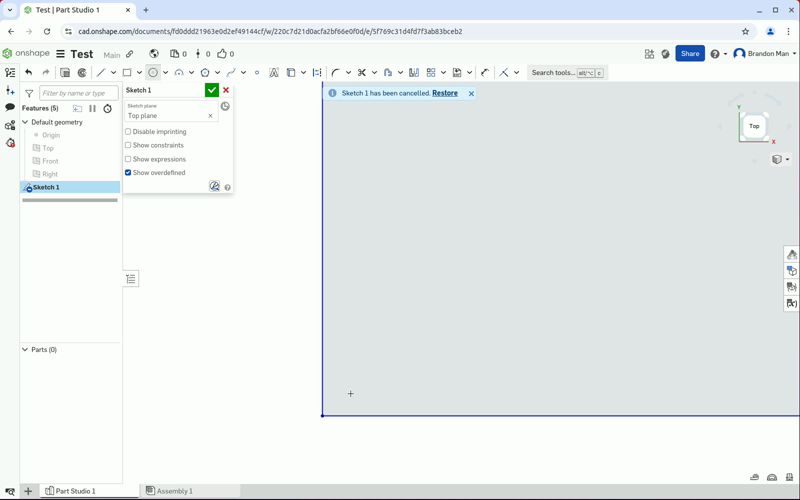
click(350, 393)
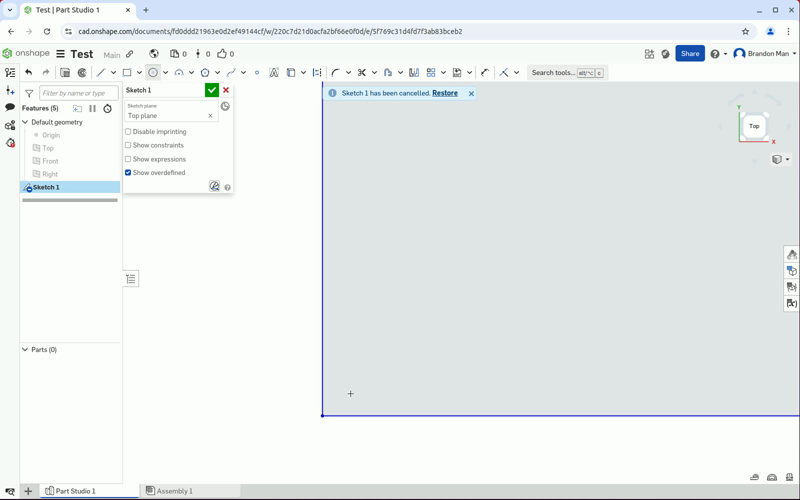
scroll(-6)
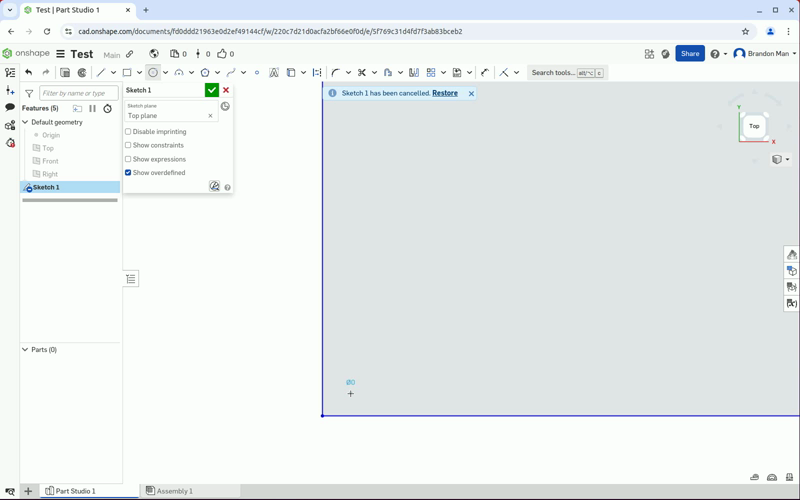
scroll(-6)
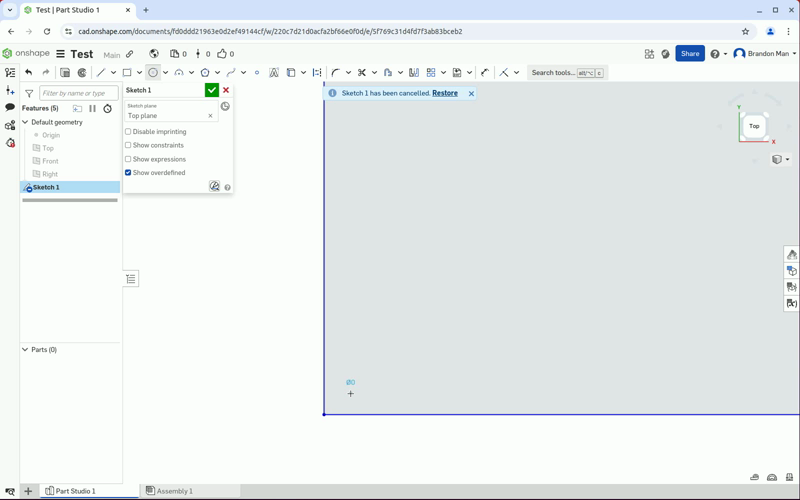
scroll(-6)
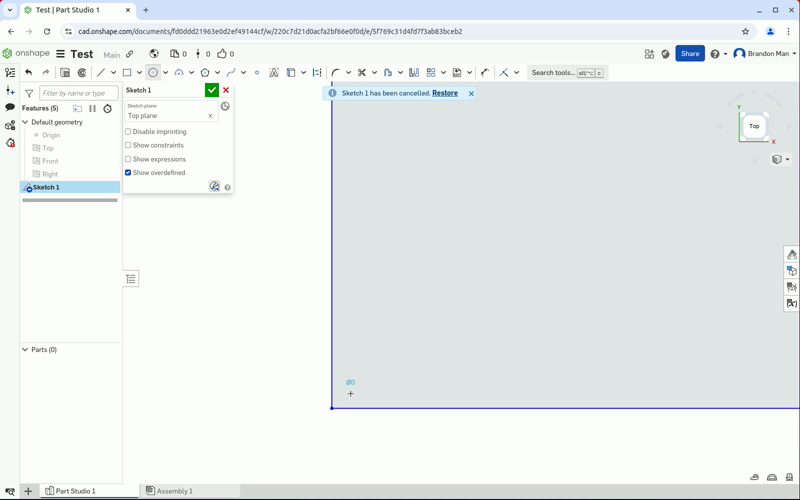
scroll(-6)
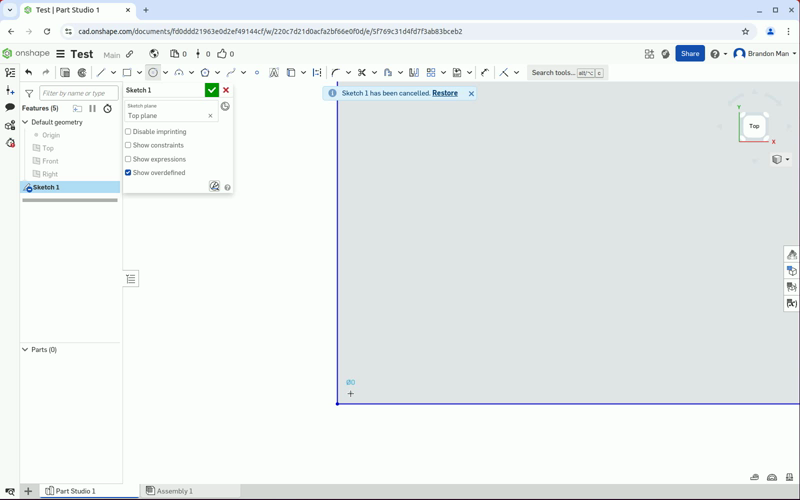
scroll(-6)
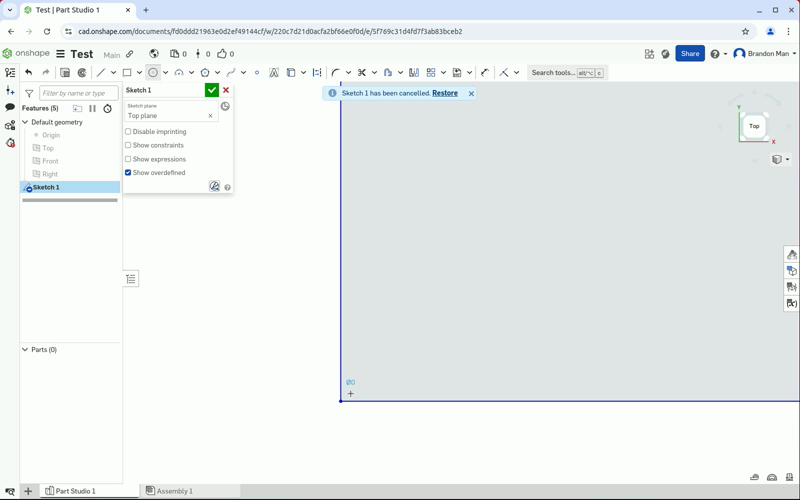
scroll(-6)
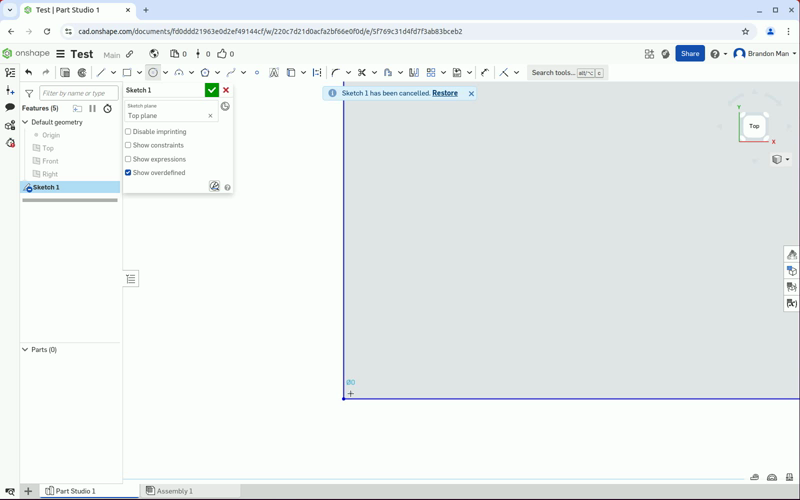
scroll(-6)
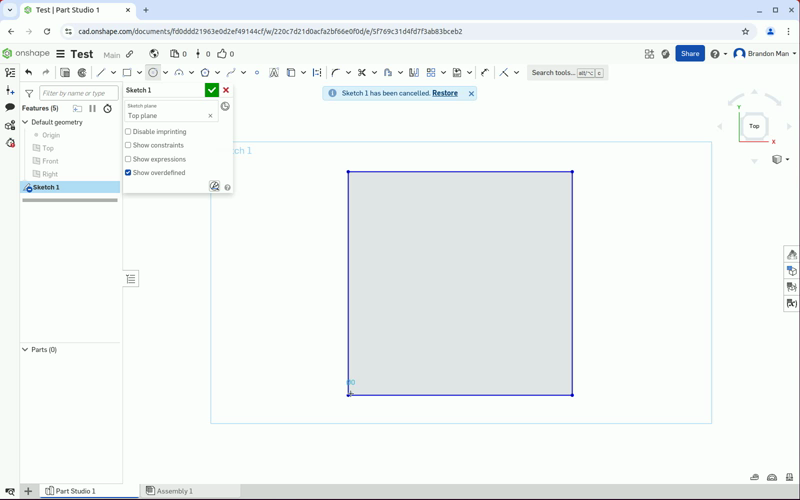
key_up(shift)
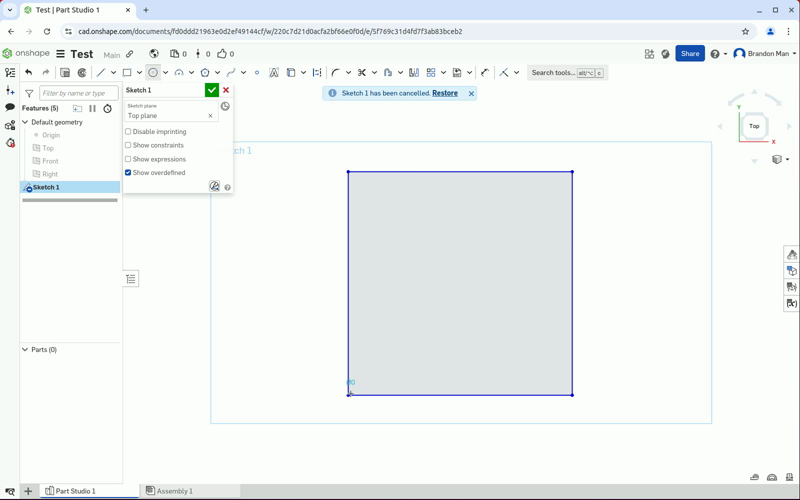
mouse_move(353, 393)
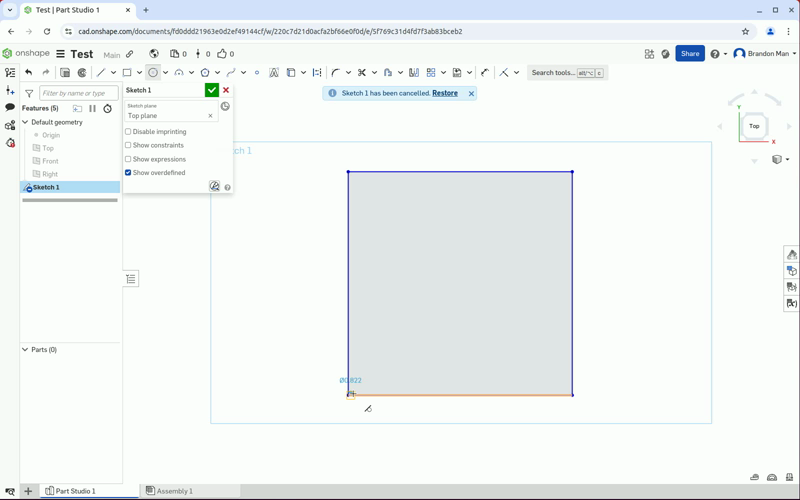
scroll(6)
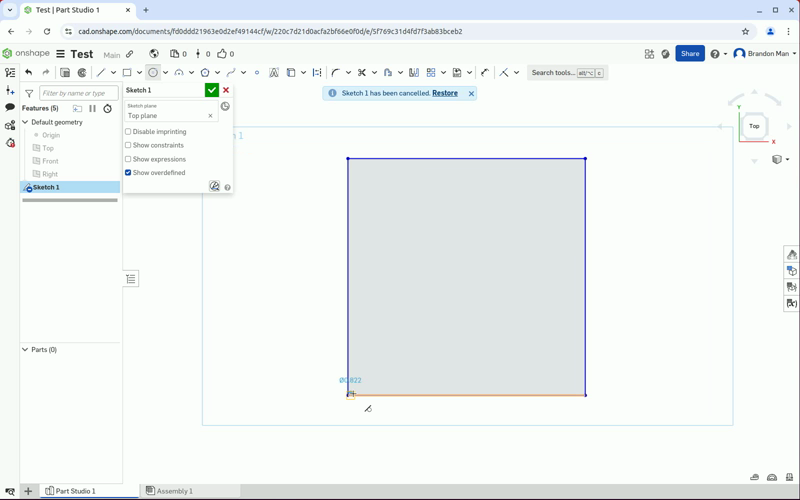
scroll(6)
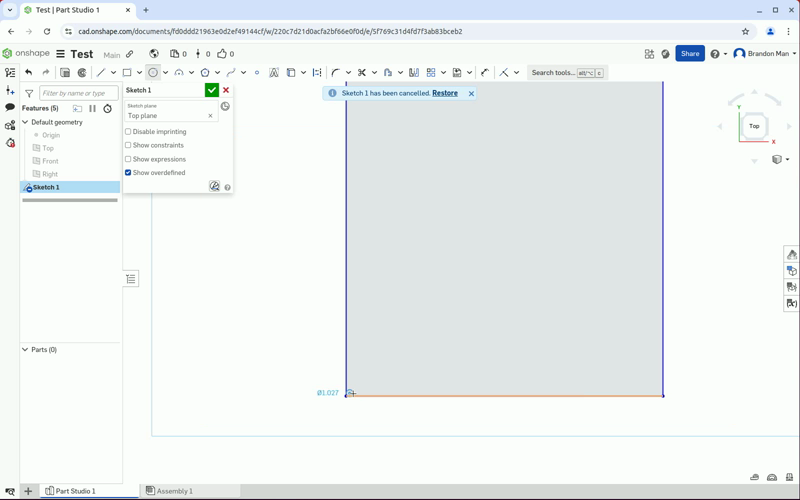
scroll(6)
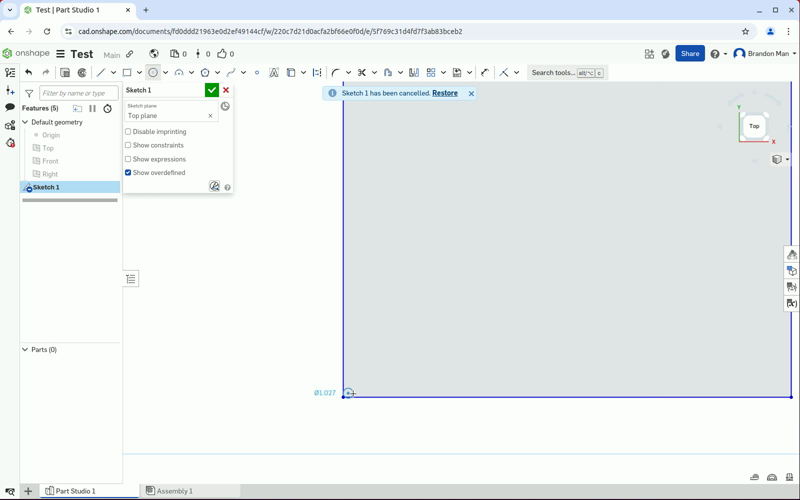
scroll(6)
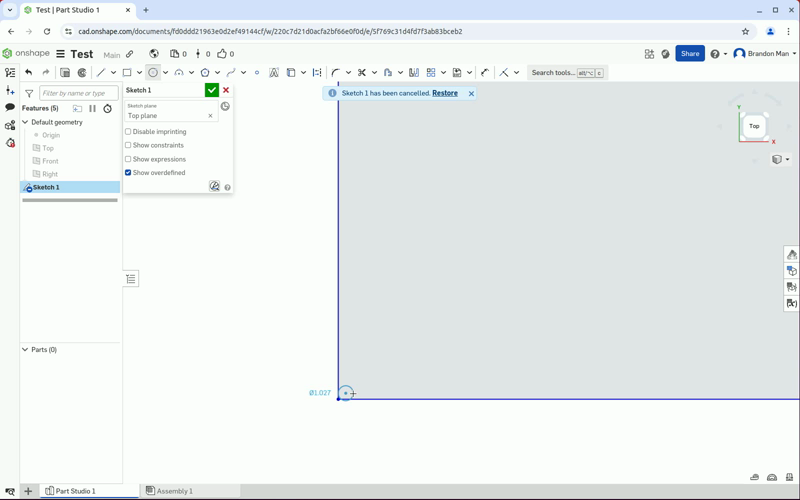
scroll(6)
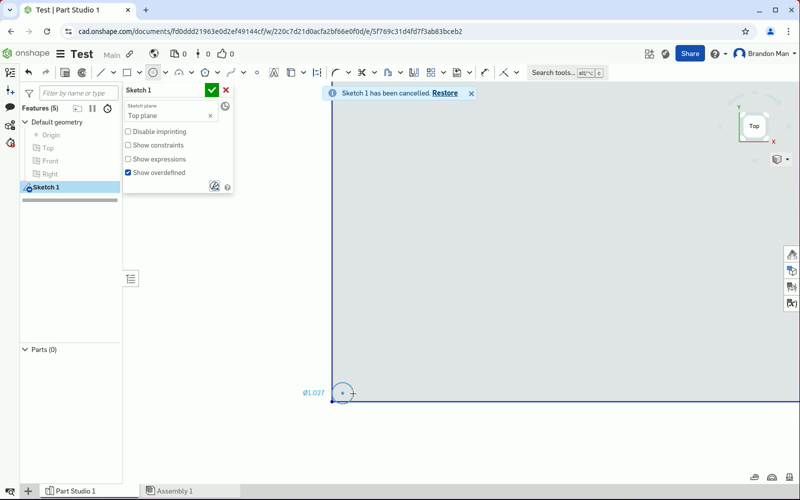
scroll(6)
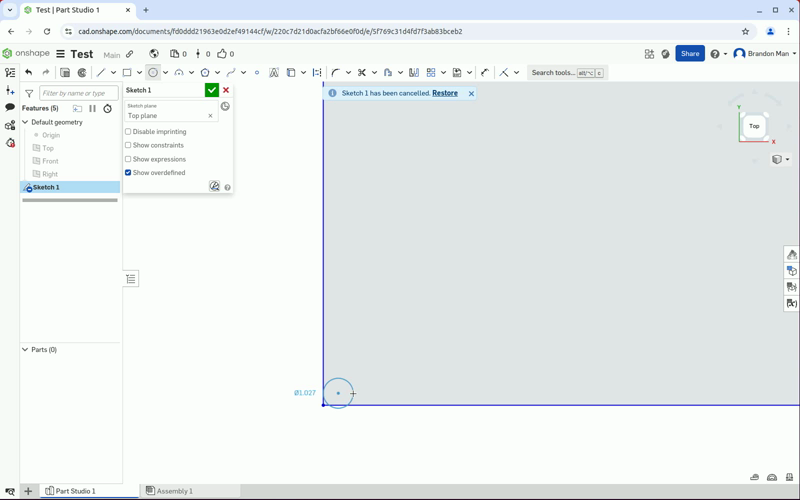
scroll(6)
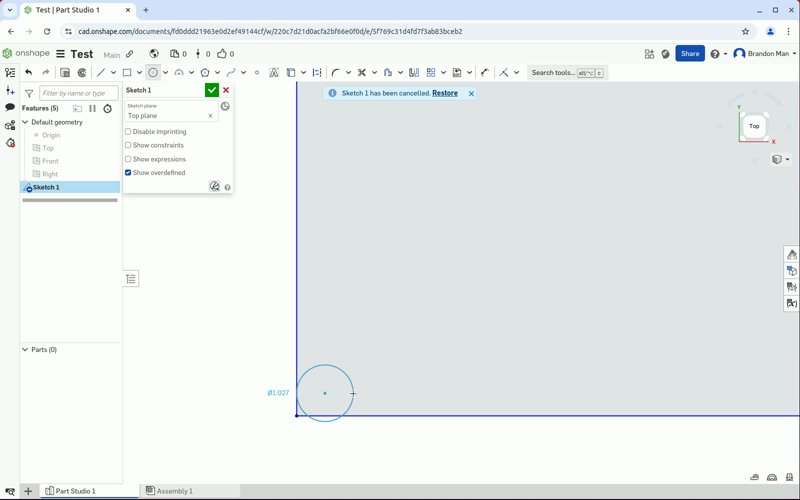
click(353, 393)
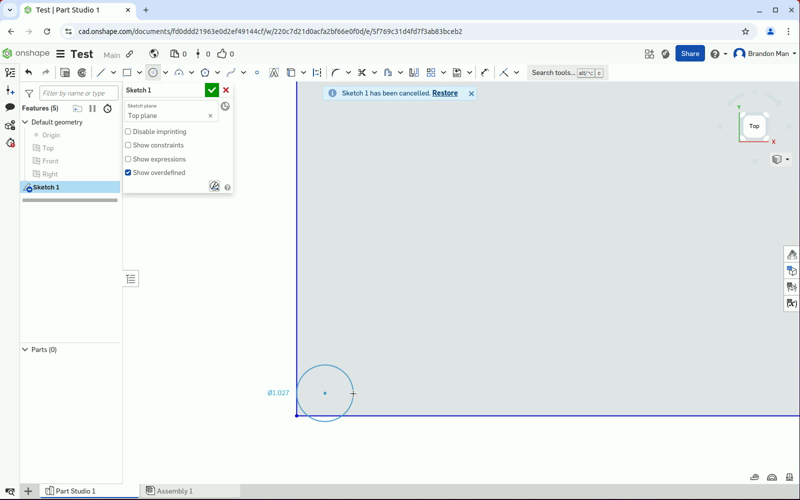
scroll(-6)
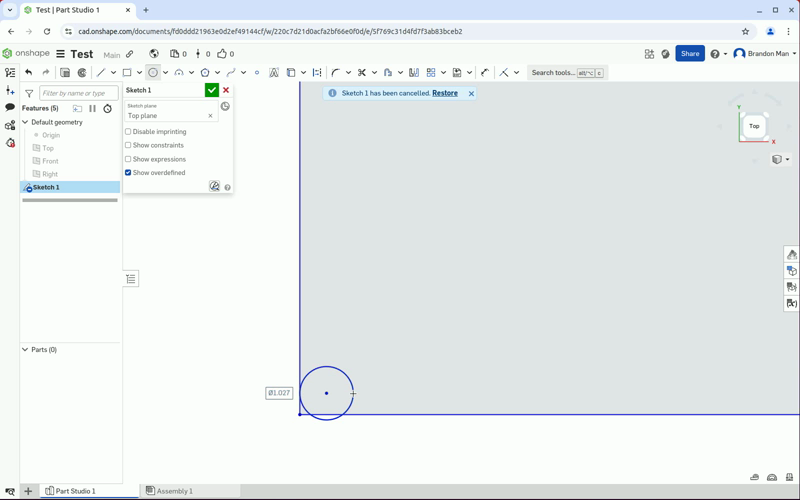
scroll(-6)
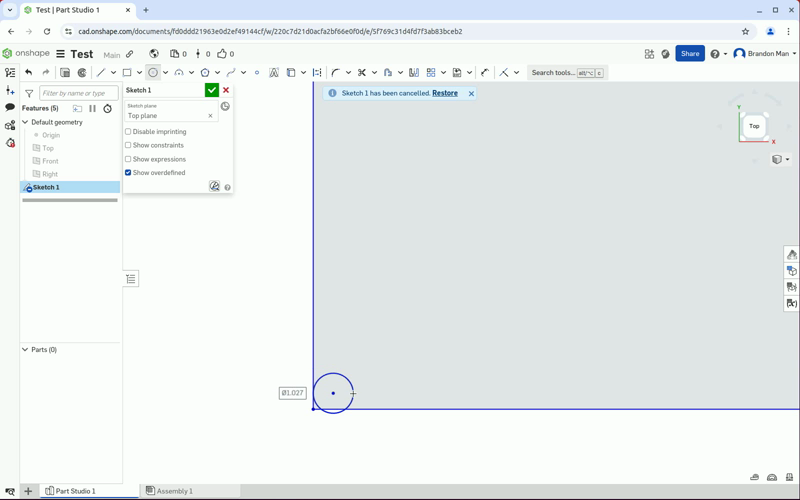
scroll(-6)
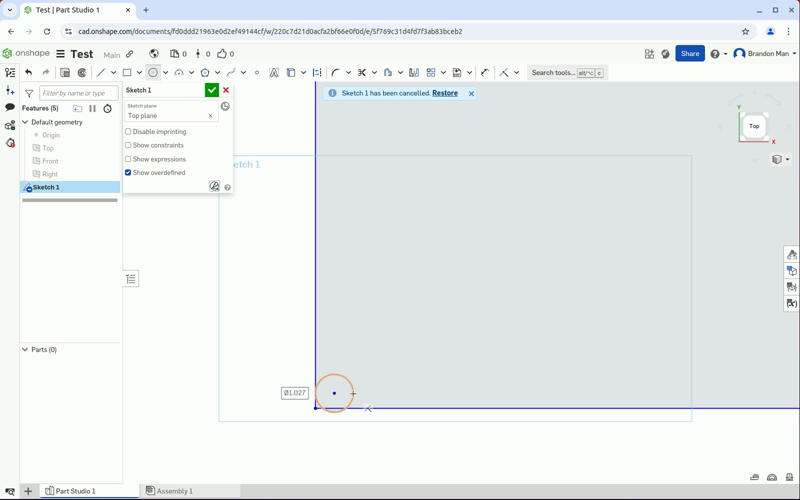
scroll(-6)
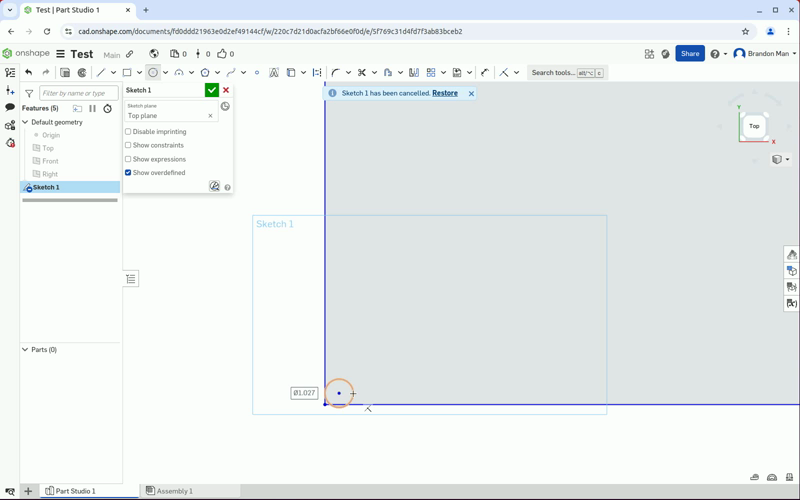
scroll(-6)
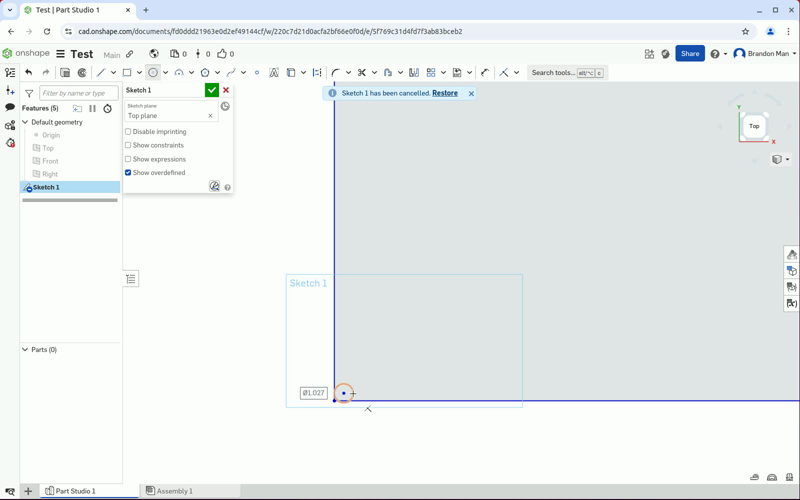
scroll(-6)
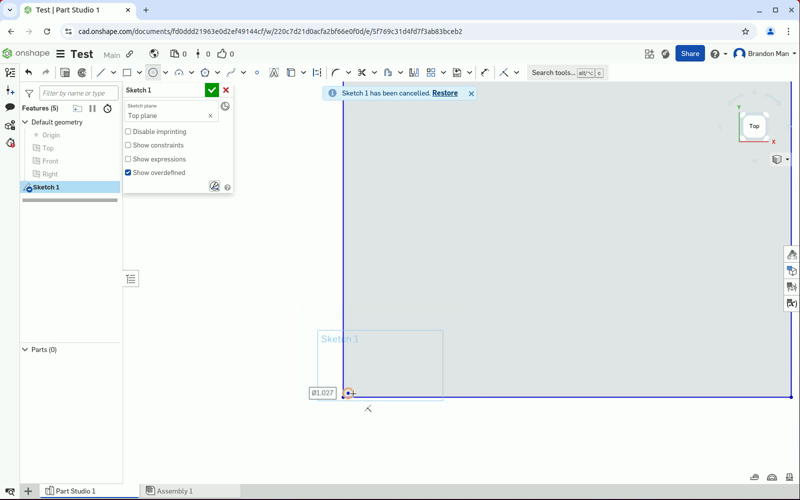
scroll(-6)
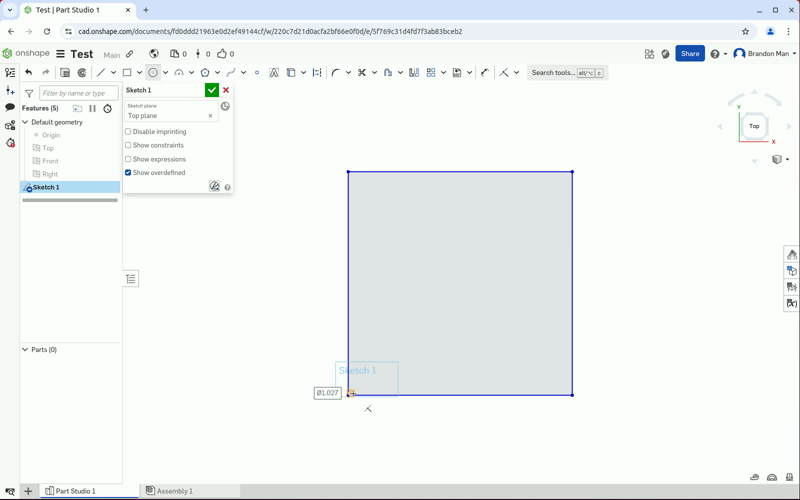
key(esc)
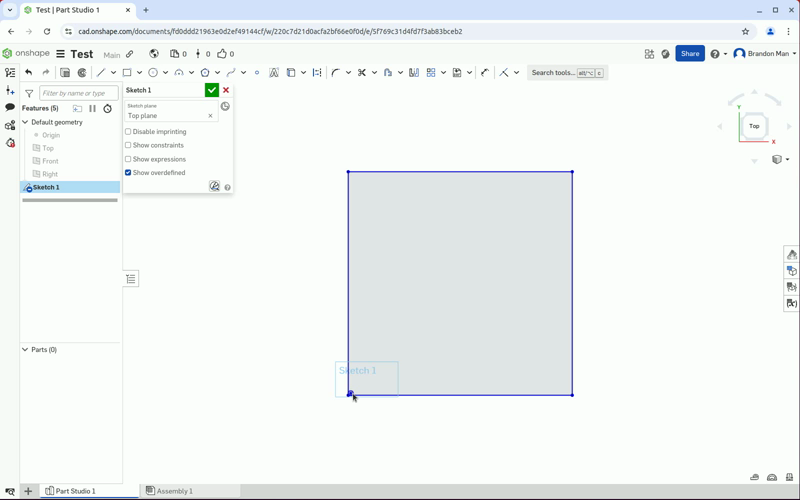
key(c)
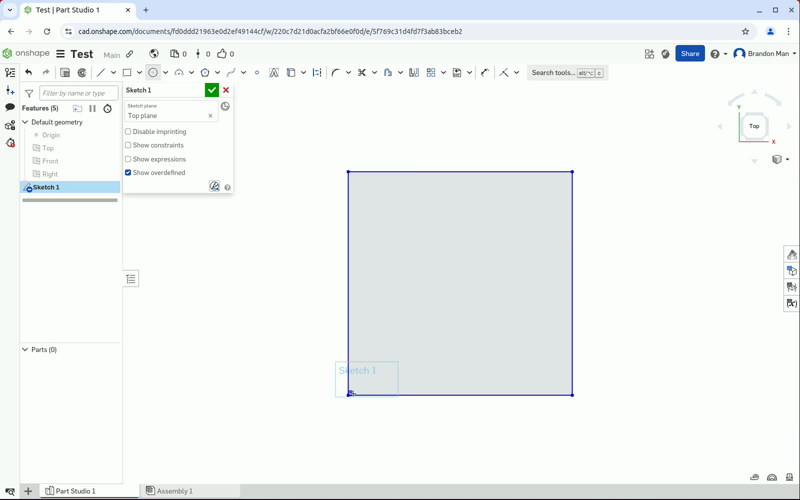
key_down(shift)
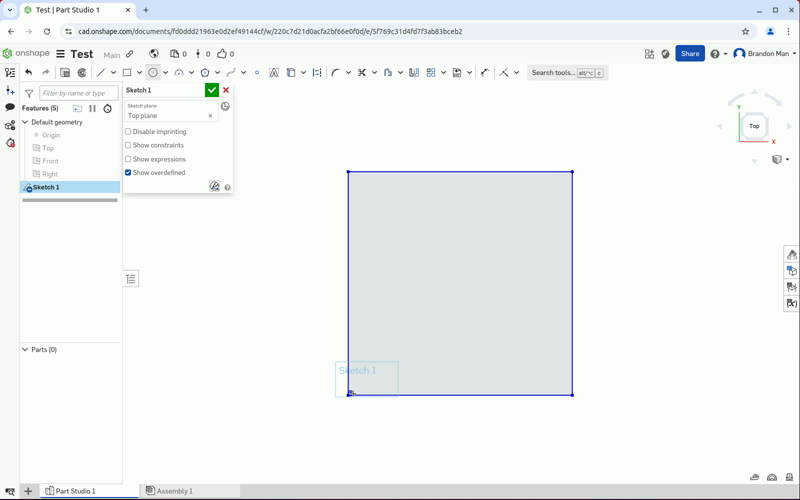
mouse_move(350, 174)
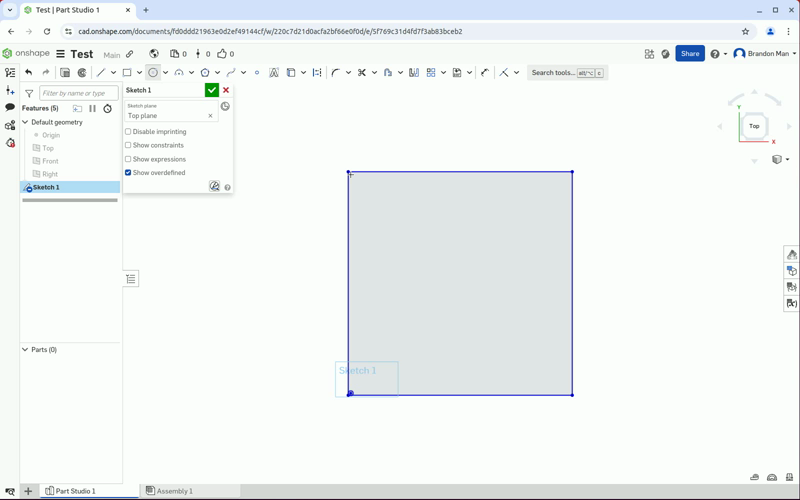
scroll(6)
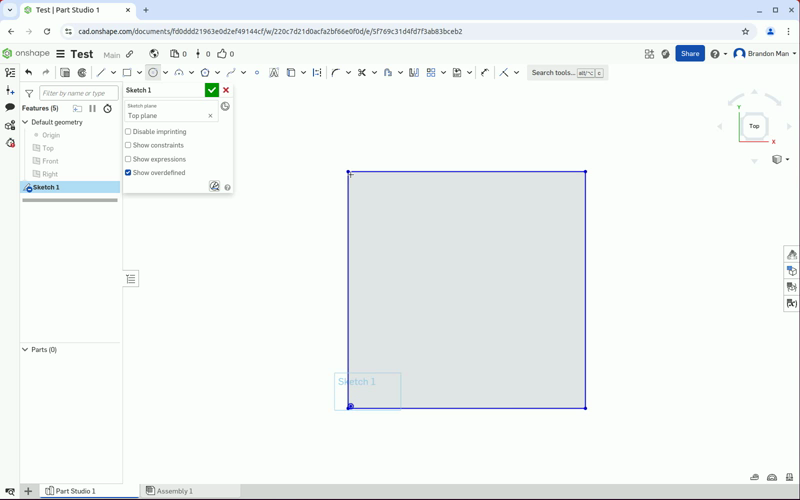
scroll(6)
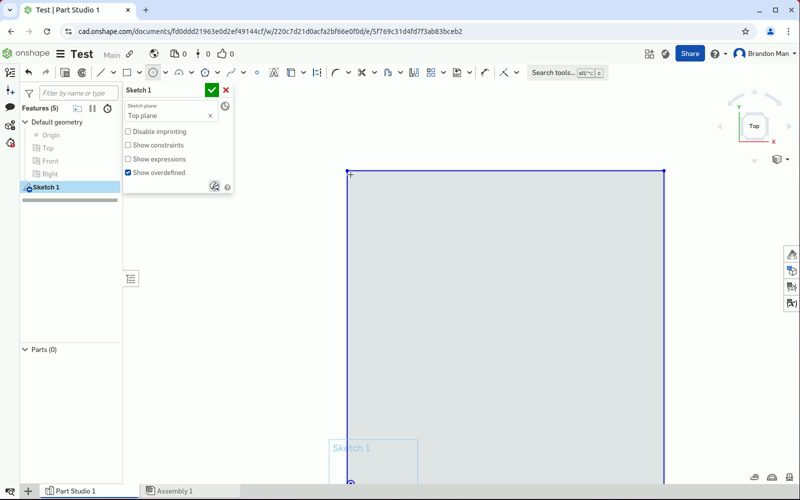
scroll(6)
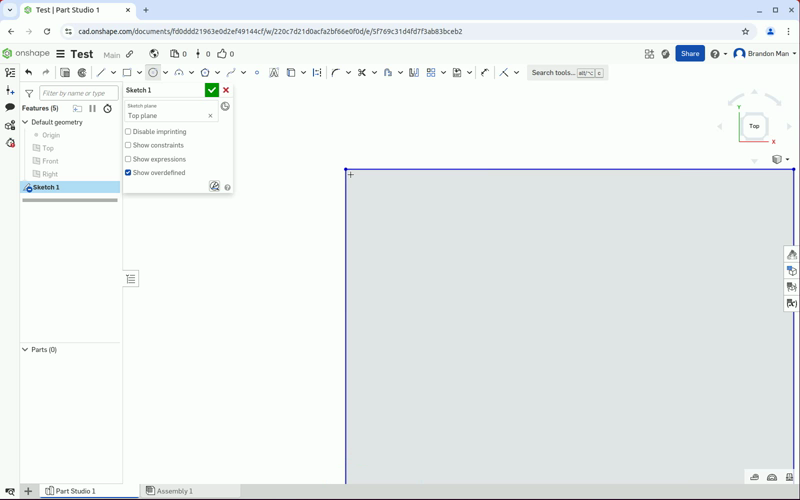
scroll(6)
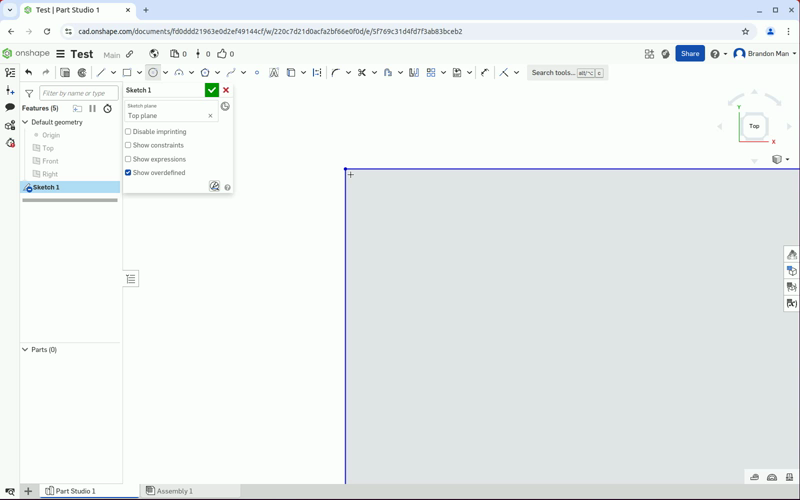
scroll(6)
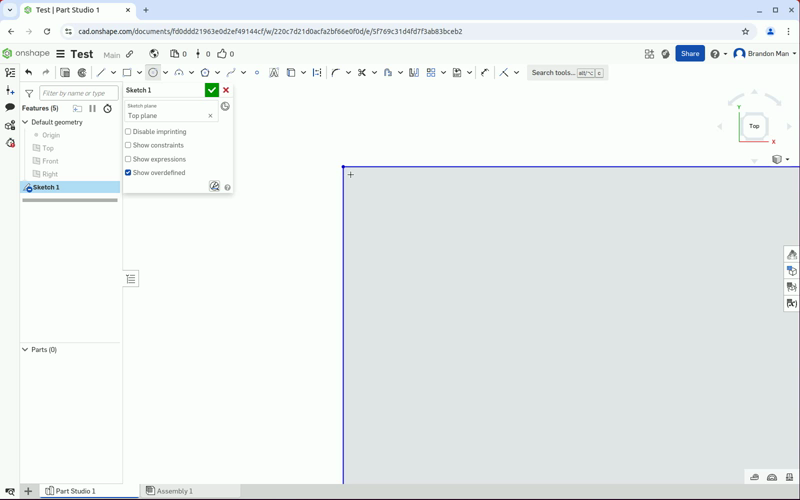
scroll(6)
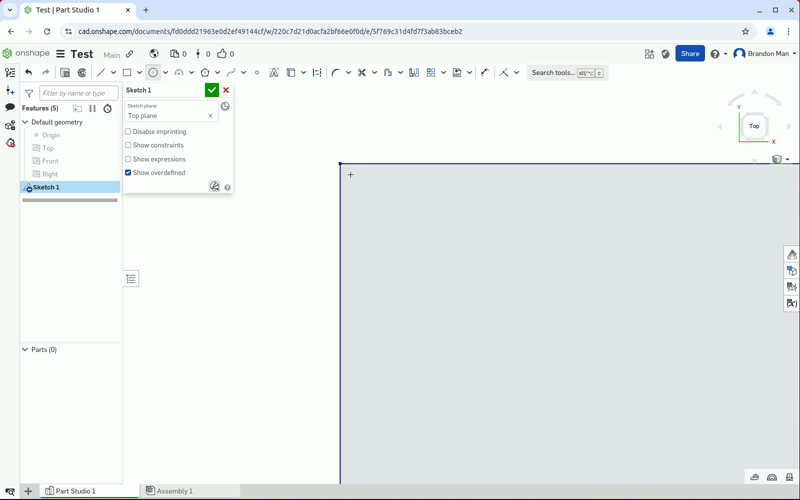
scroll(6)
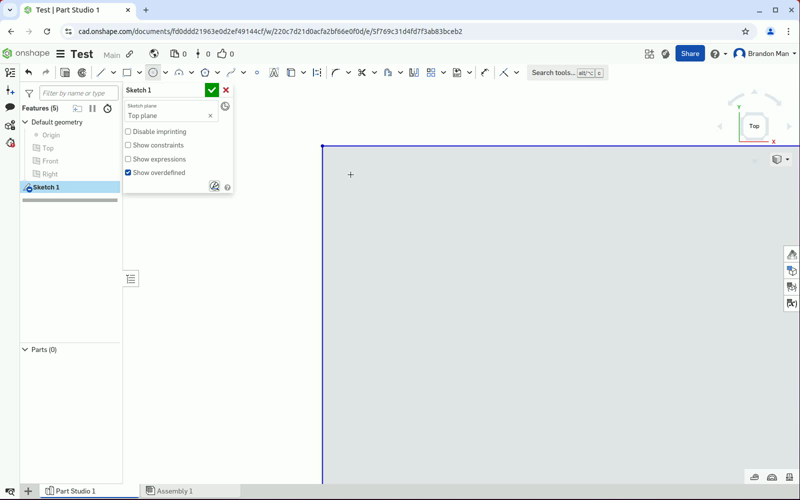
click(350, 174)
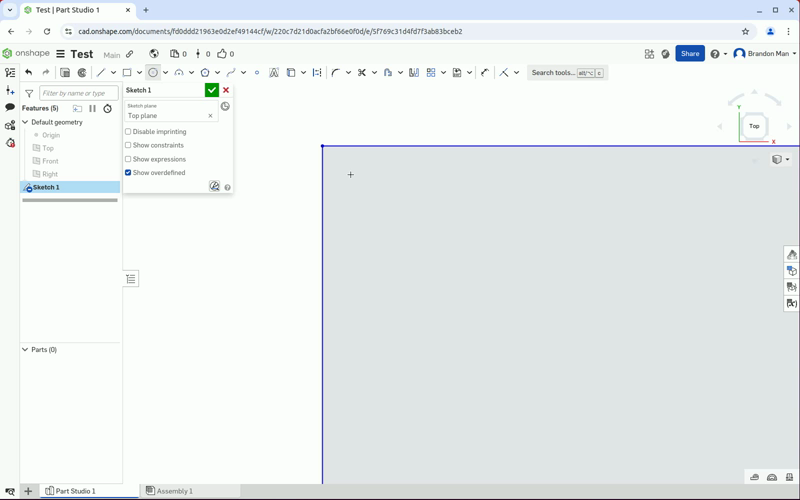
scroll(-6)
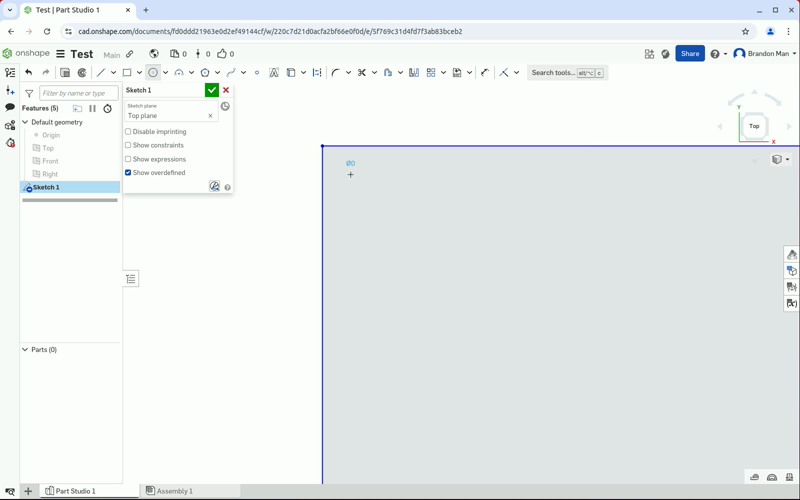
scroll(-6)
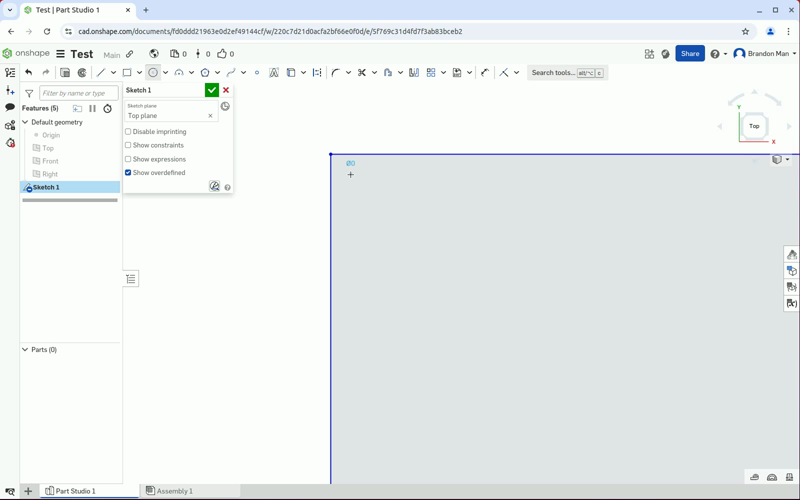
scroll(-6)
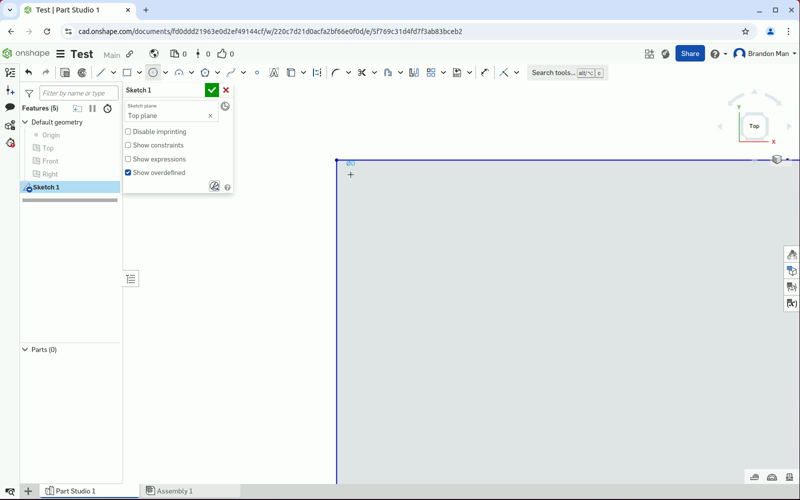
scroll(-6)
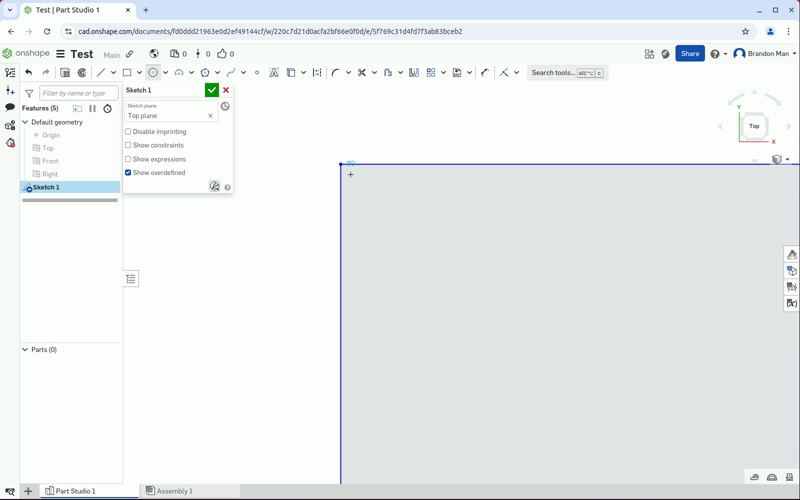
scroll(-6)
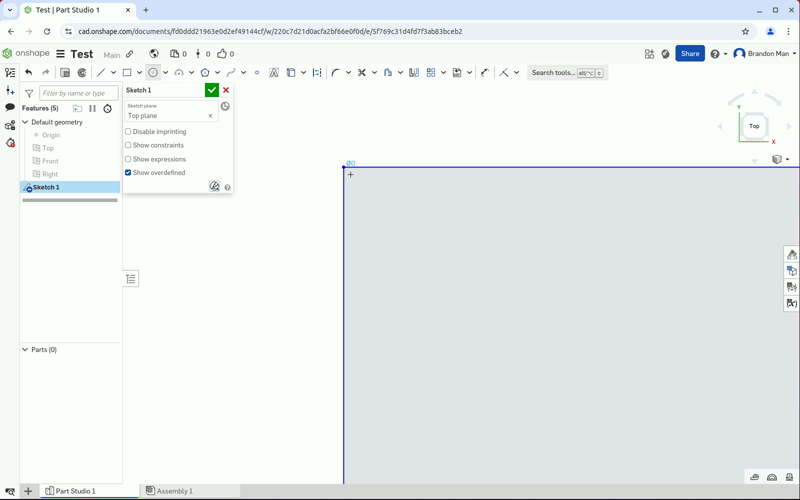
scroll(-6)
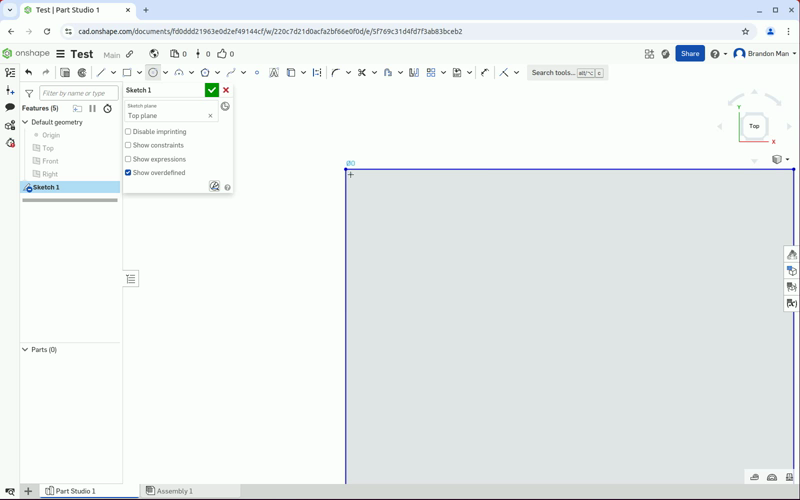
scroll(-6)
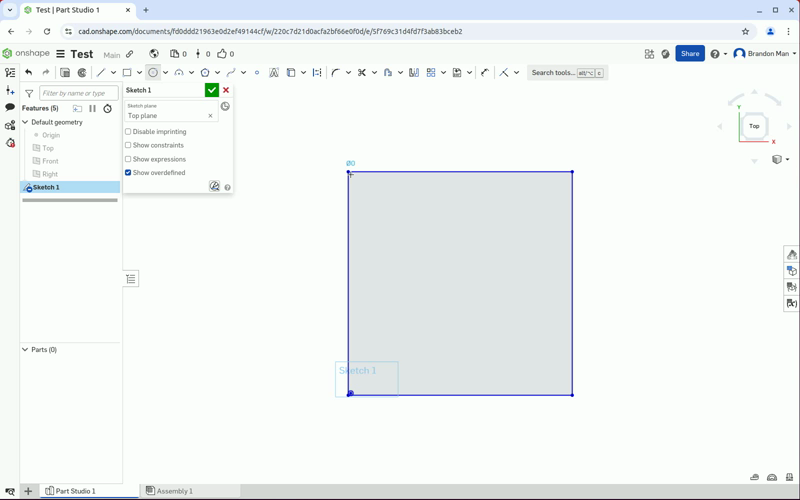
key_up(shift)
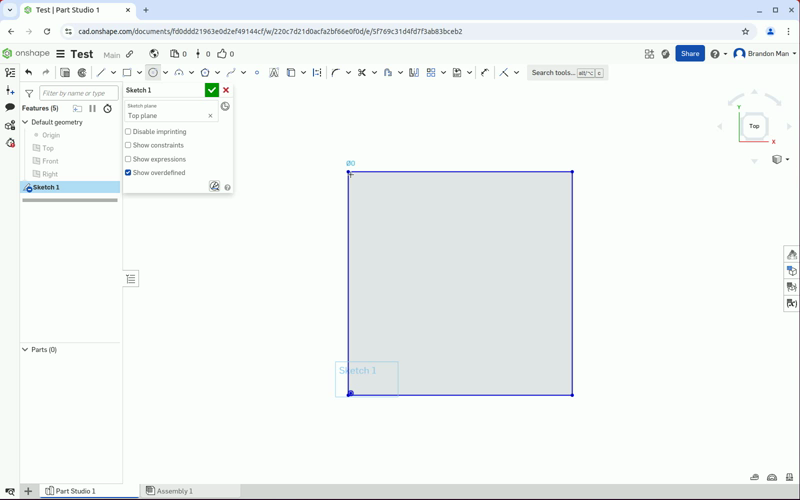
mouse_move(353, 174)
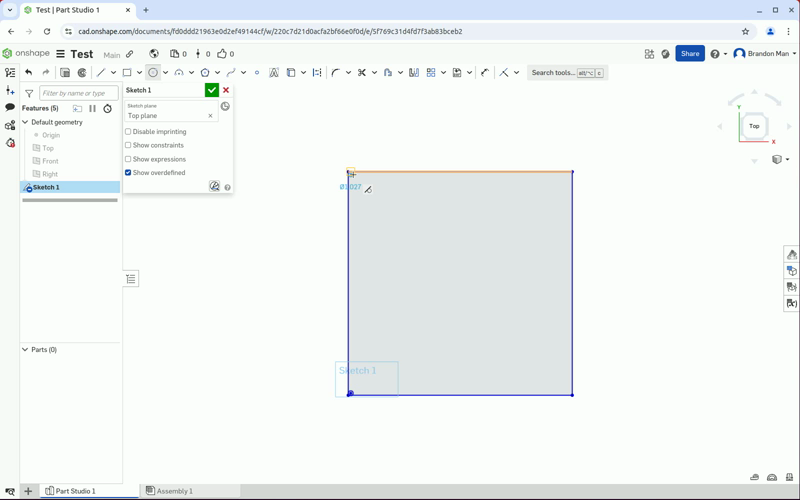
scroll(6)
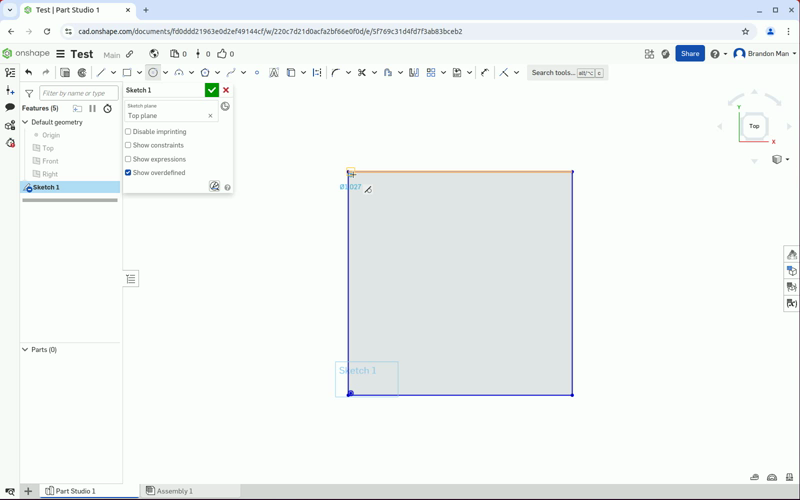
scroll(6)
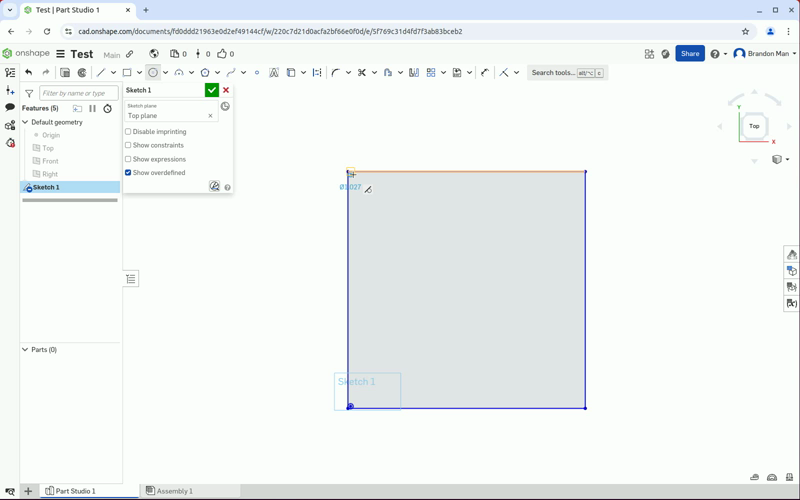
scroll(6)
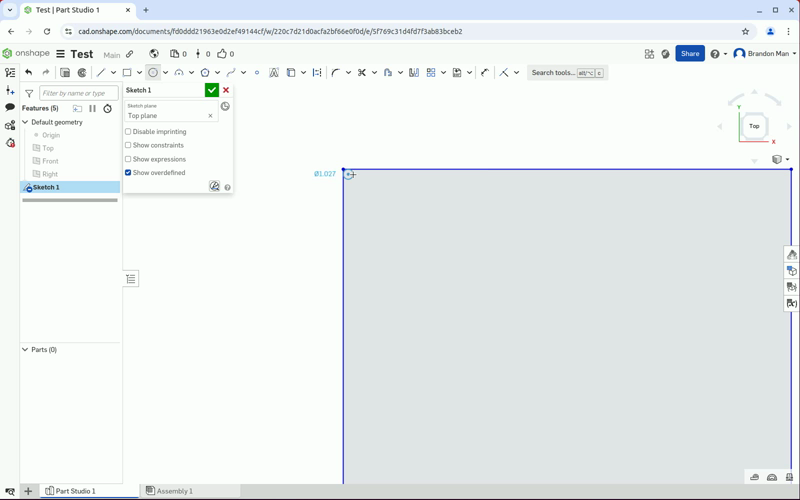
scroll(6)
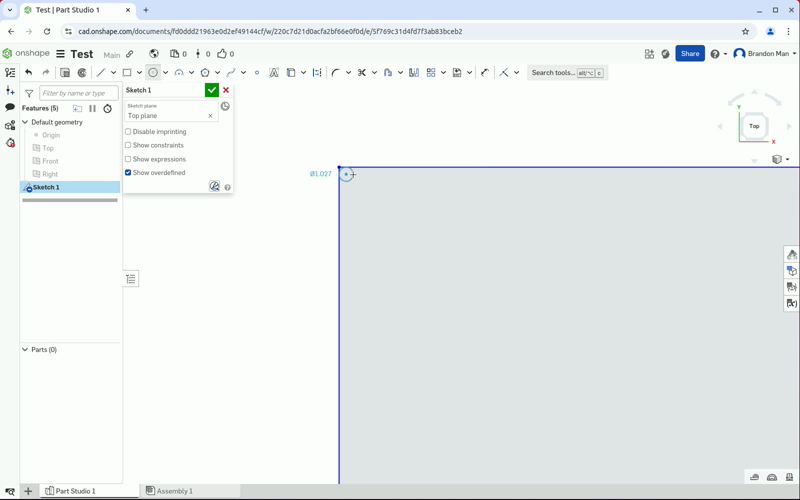
scroll(6)
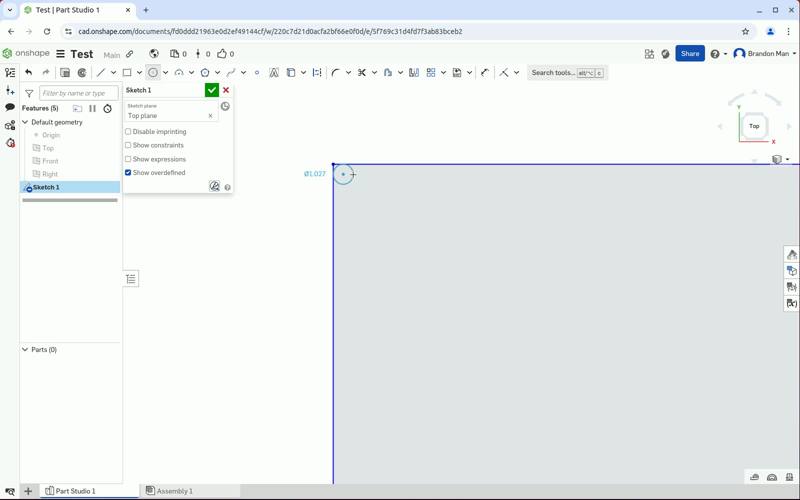
scroll(6)
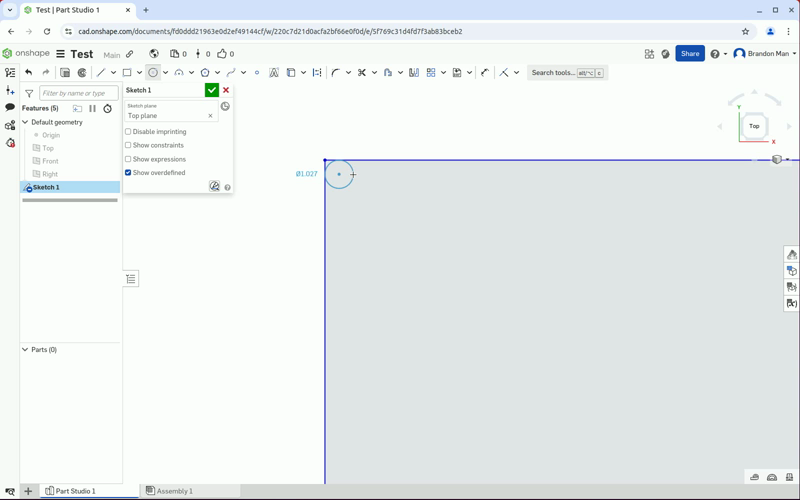
scroll(6)
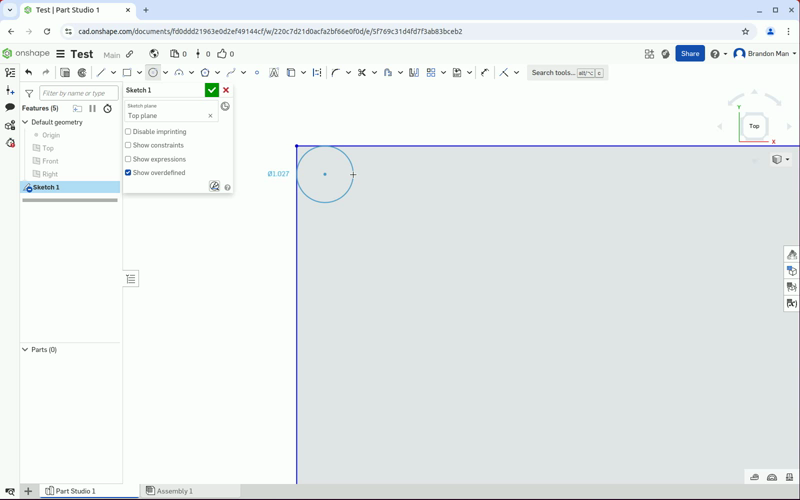
click(353, 174)
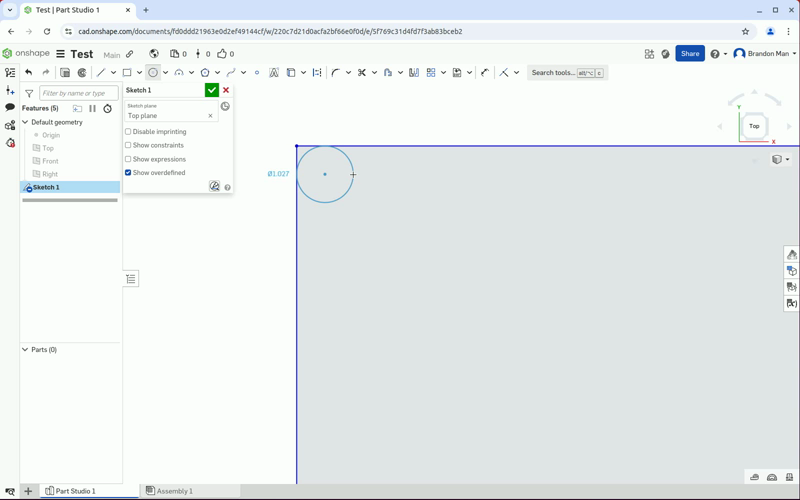
scroll(-6)
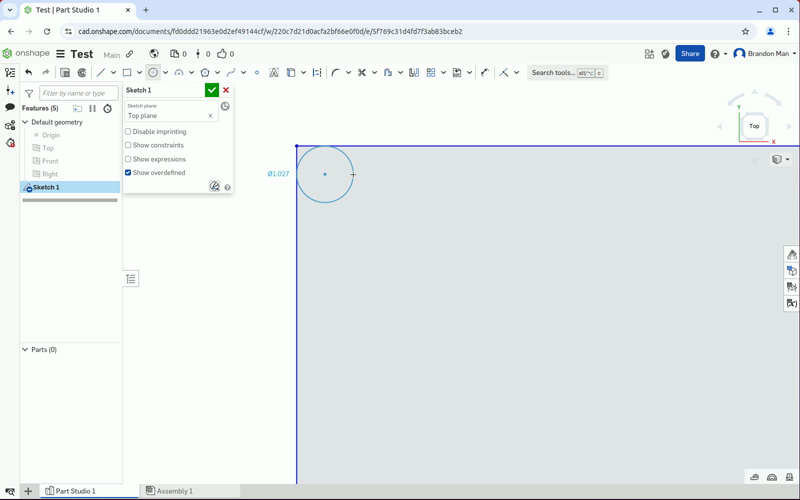
scroll(-6)
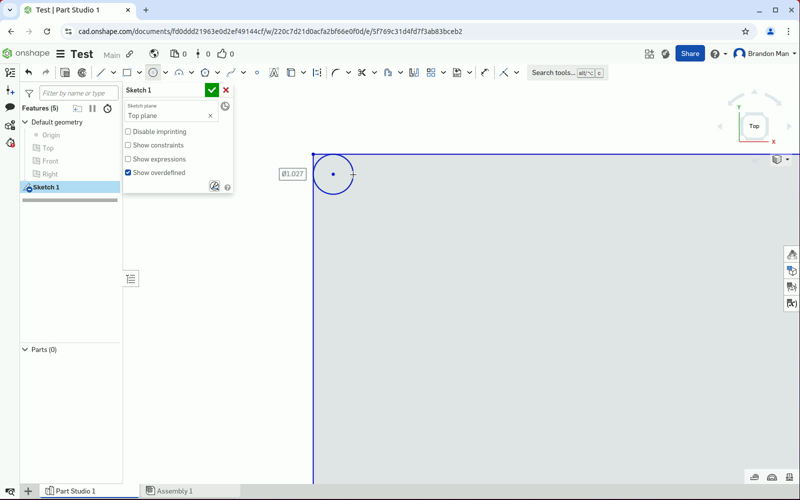
scroll(-6)
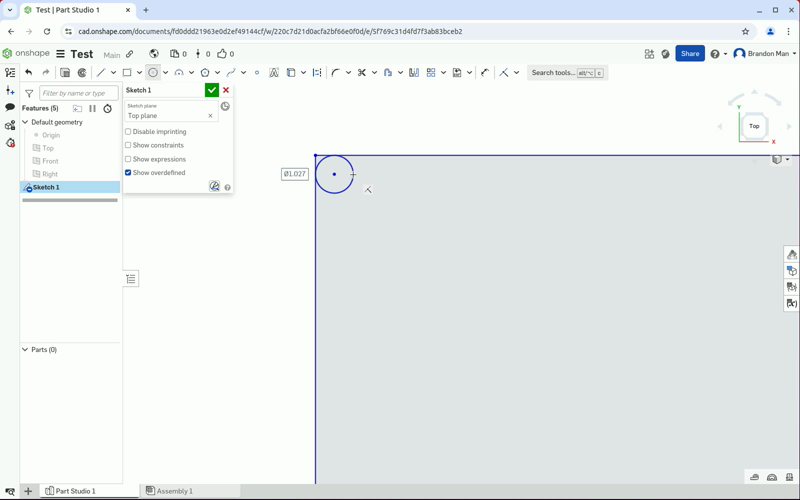
scroll(-6)
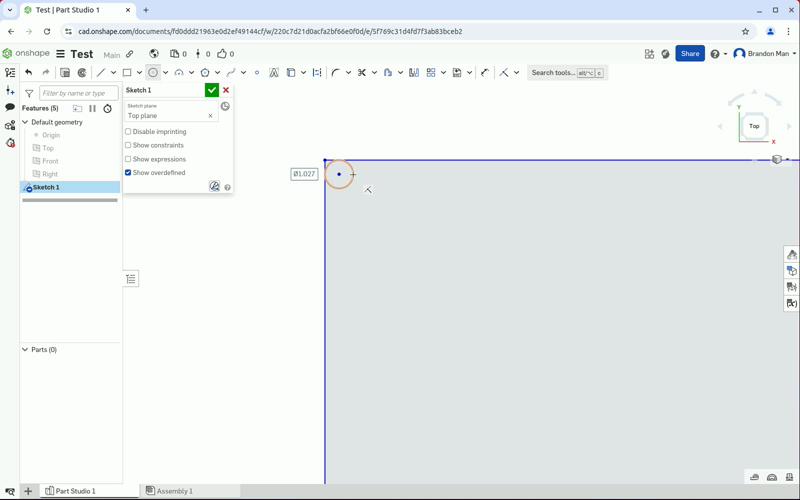
scroll(-6)
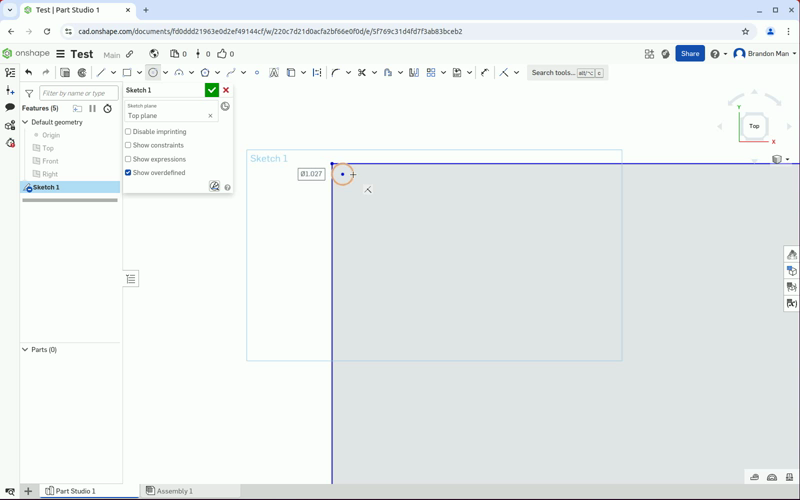
scroll(-6)
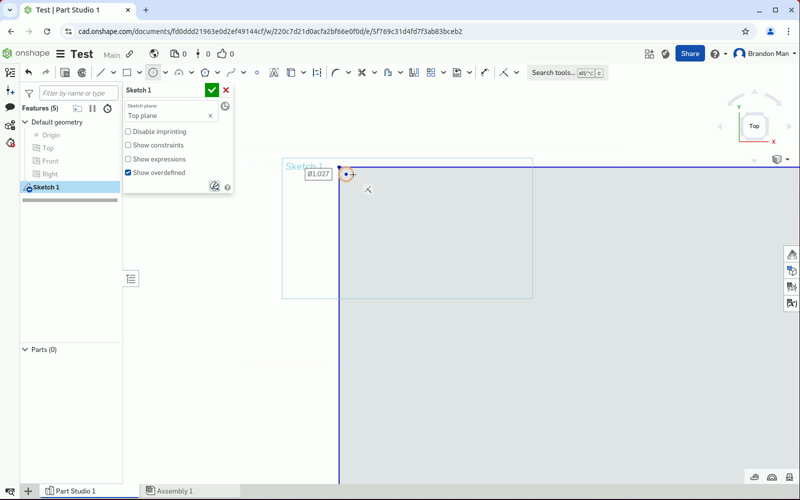
scroll(-6)
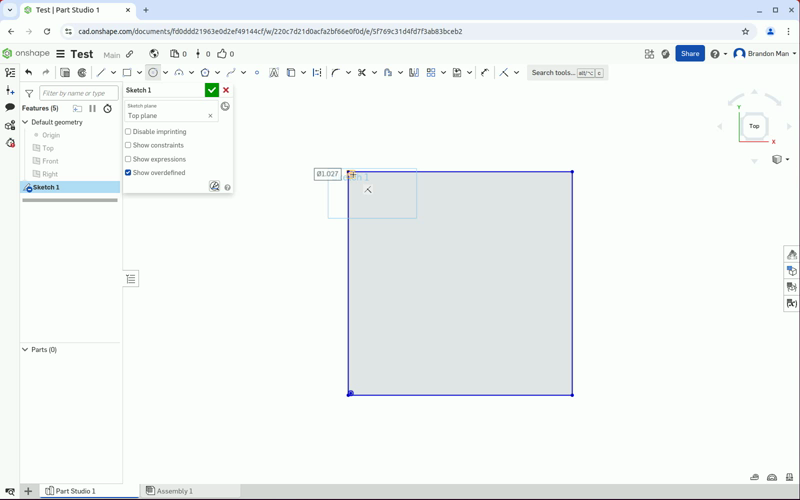
key(esc)
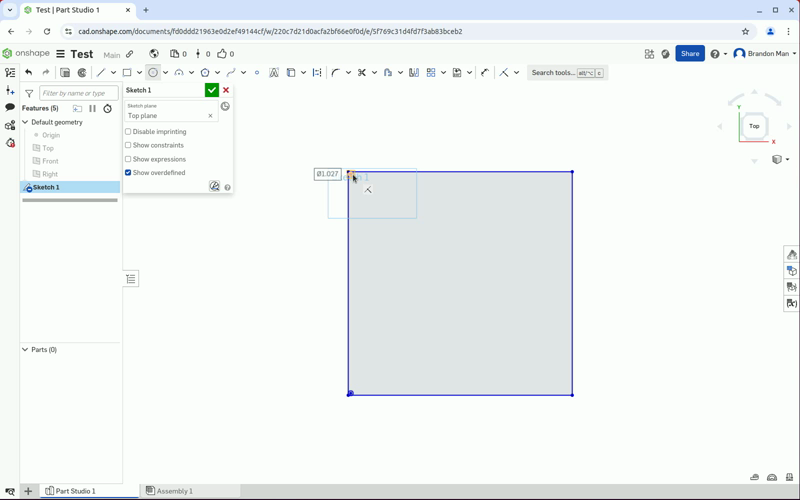
key(c)
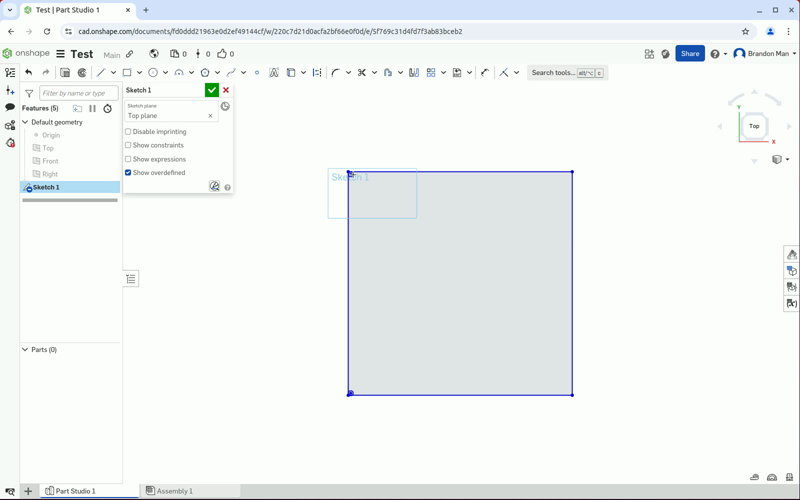
key_down(shift)
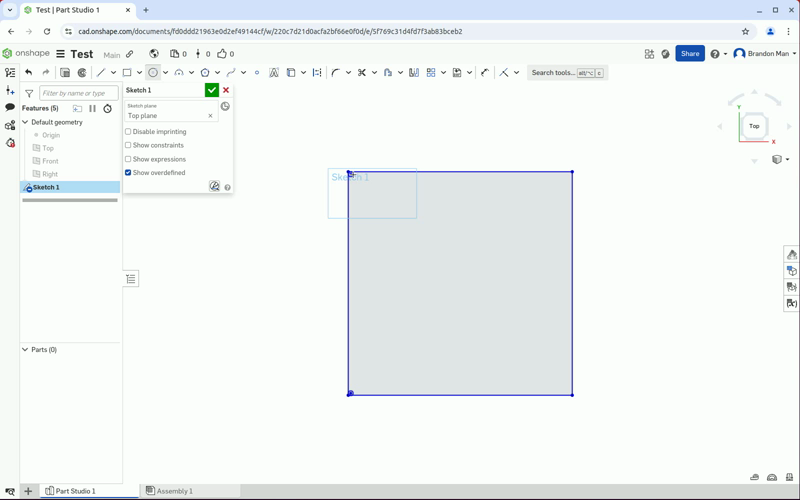
mouse_move(461, 282)
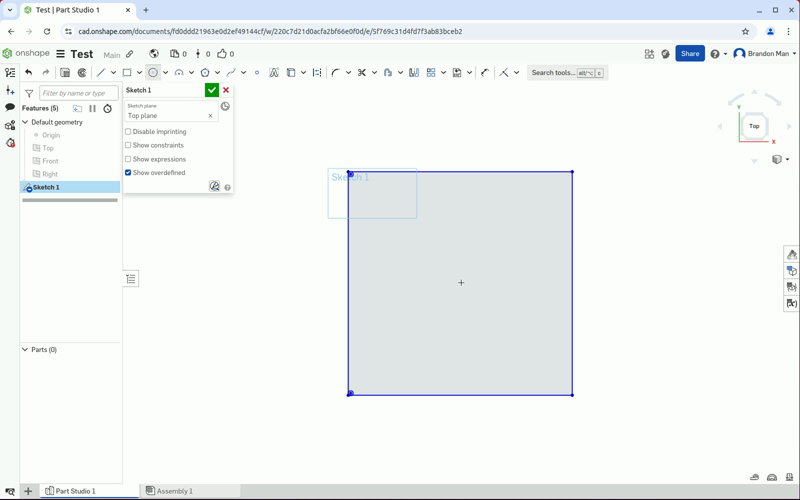
click(461, 282)
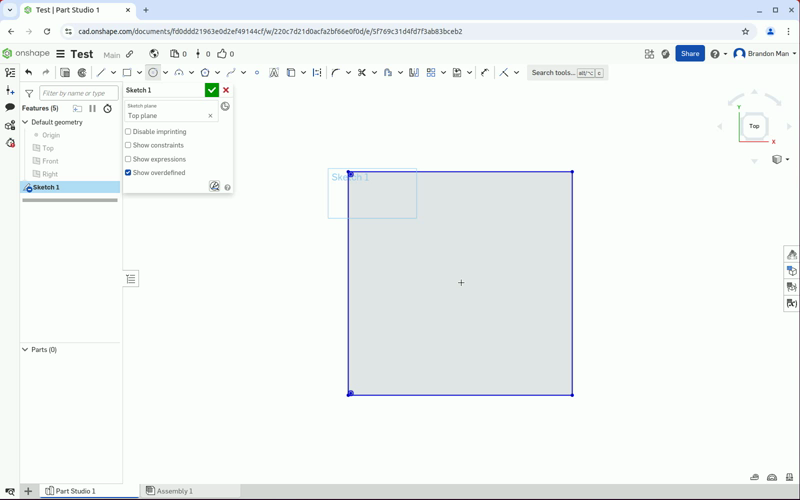
key_up(shift)
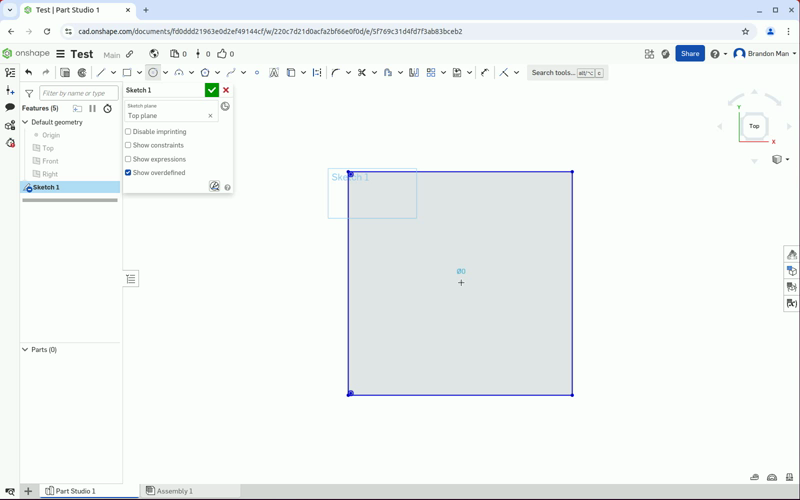
mouse_move(463, 282)
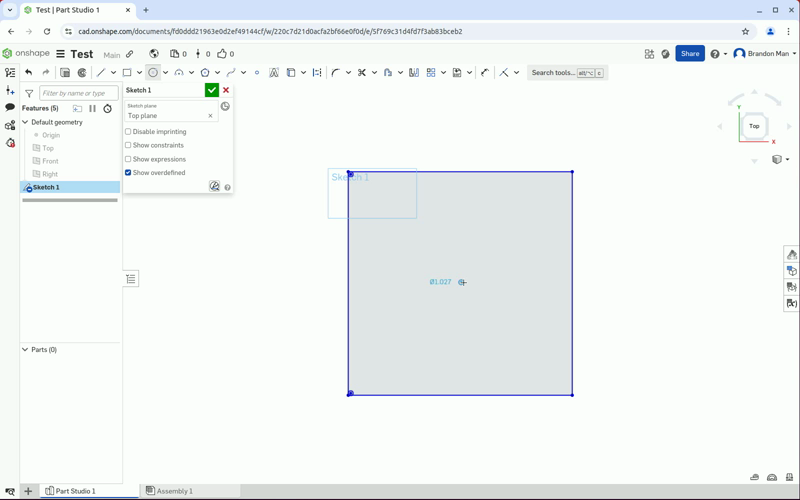
scroll(6)
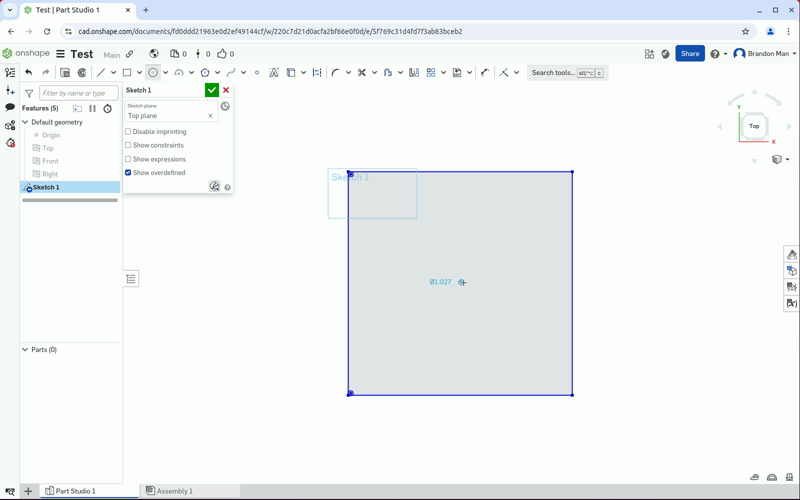
scroll(6)
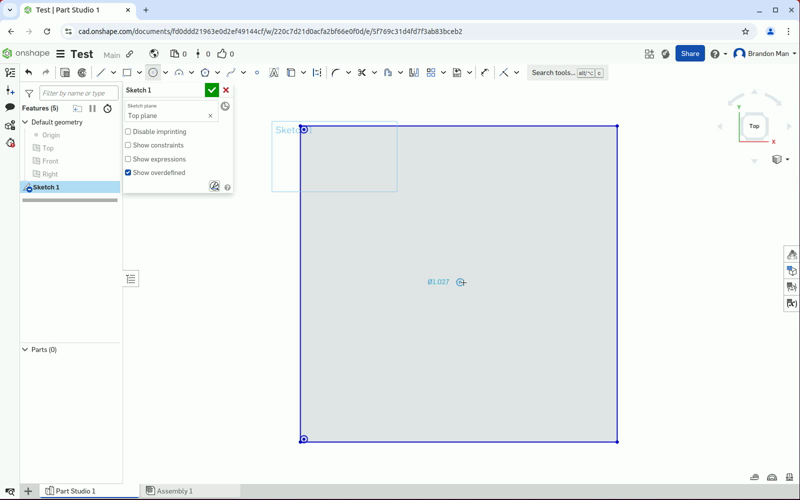
scroll(6)
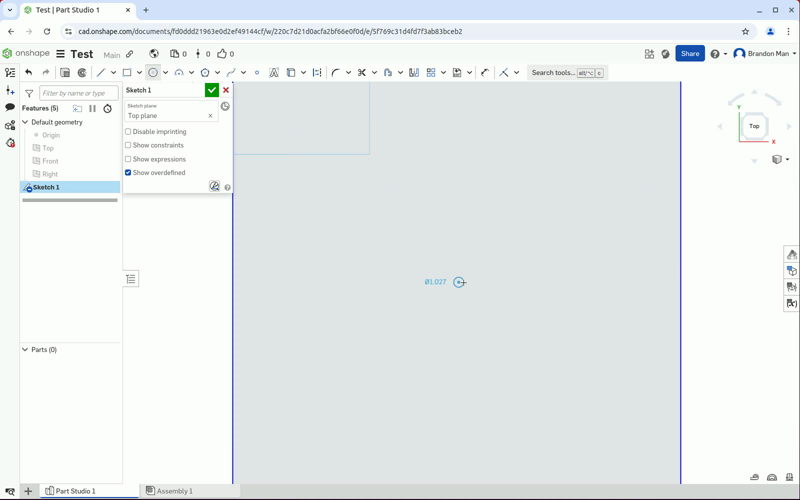
scroll(6)
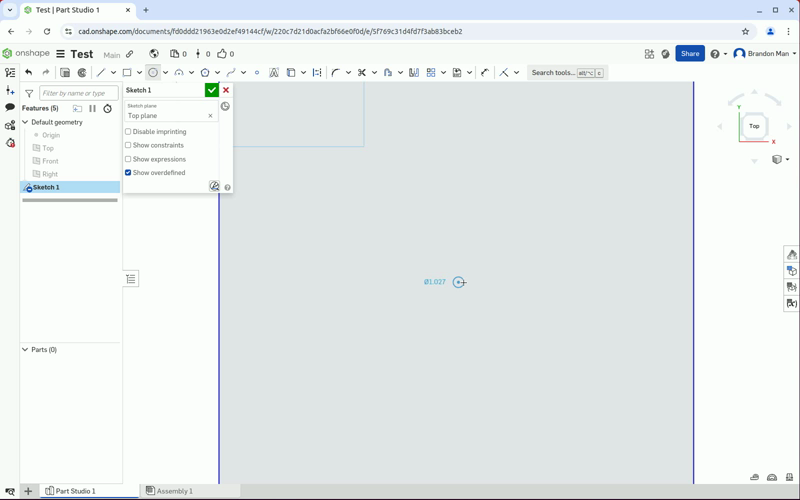
scroll(6)
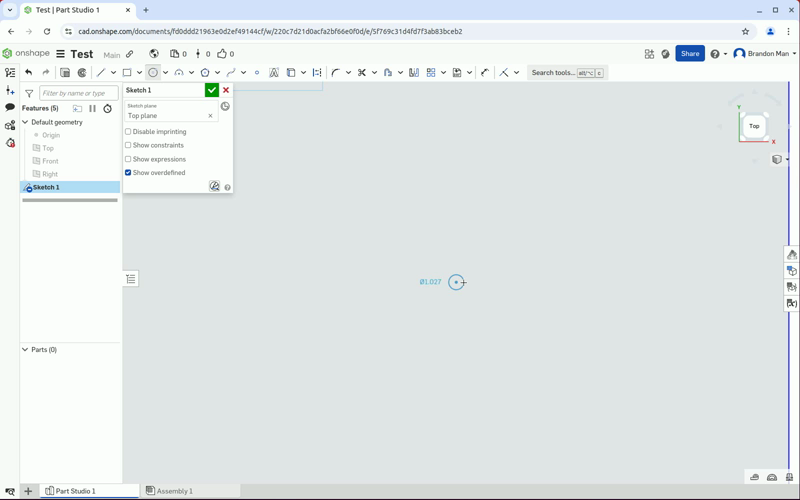
scroll(6)
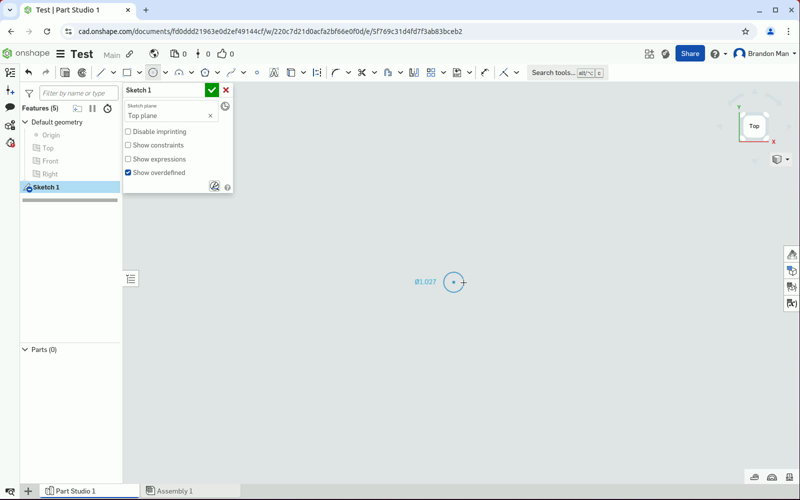
scroll(6)
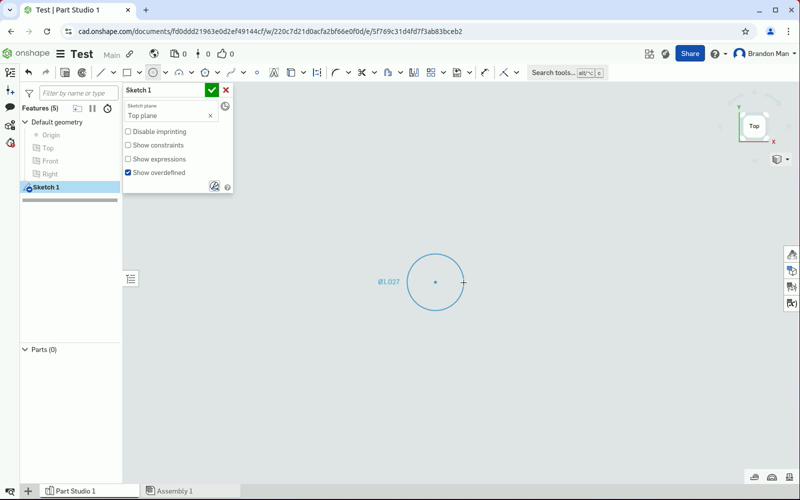
click(463, 282)
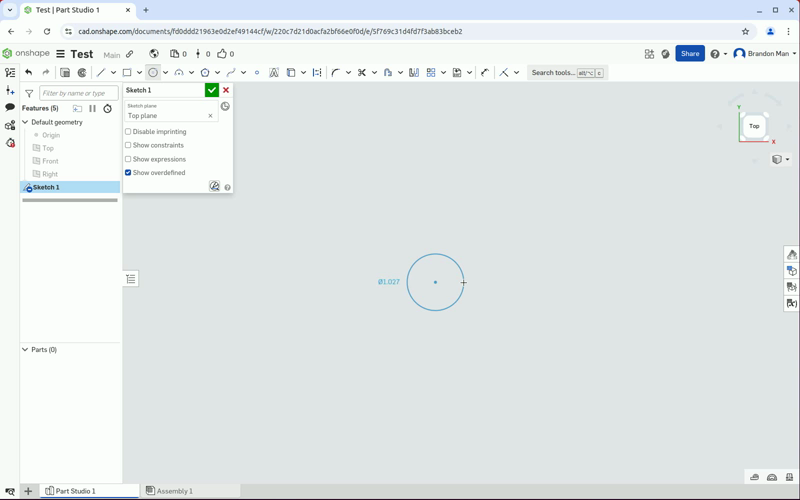
scroll(-6)
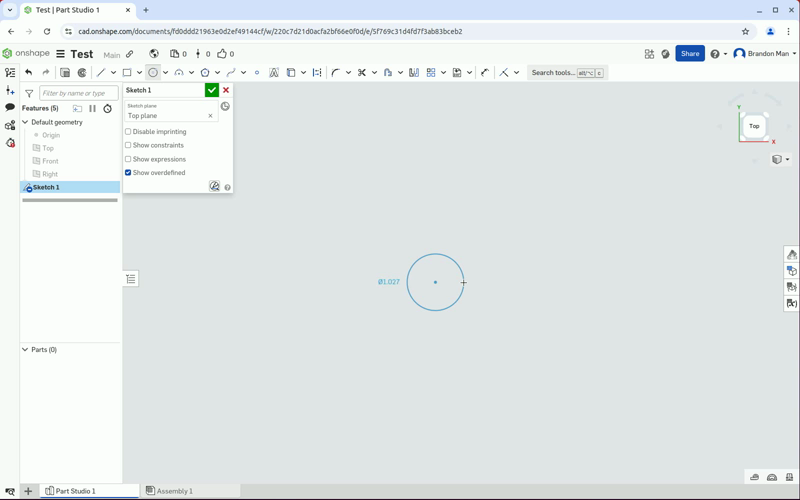
scroll(-6)
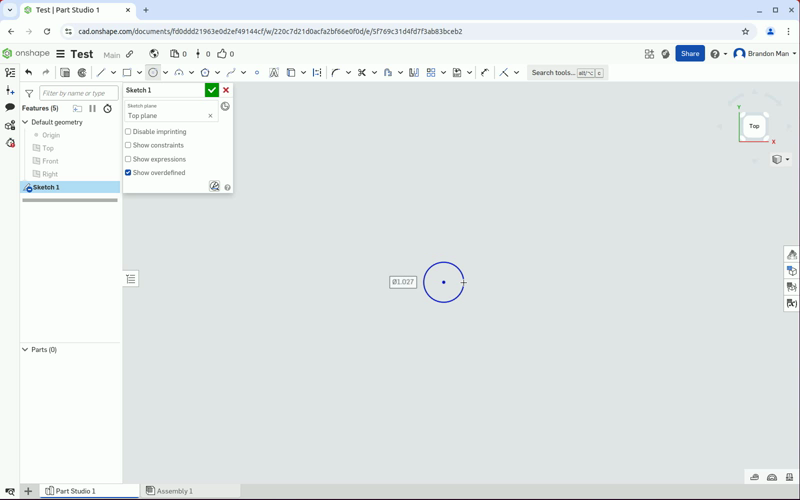
scroll(-6)
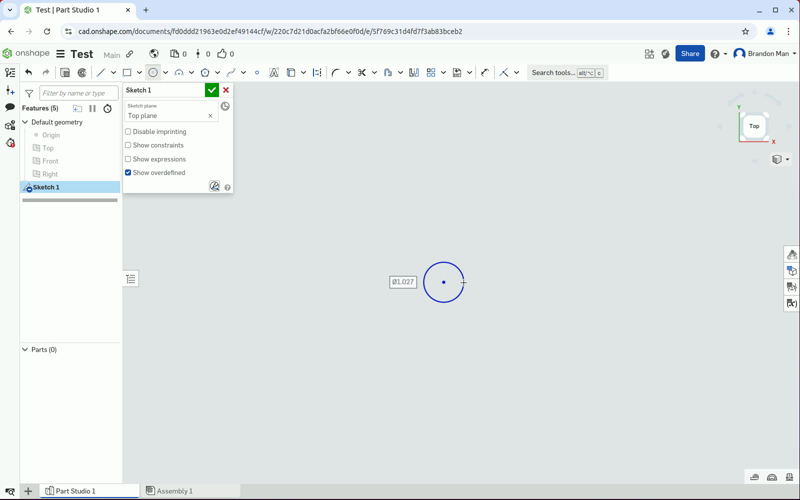
scroll(-6)
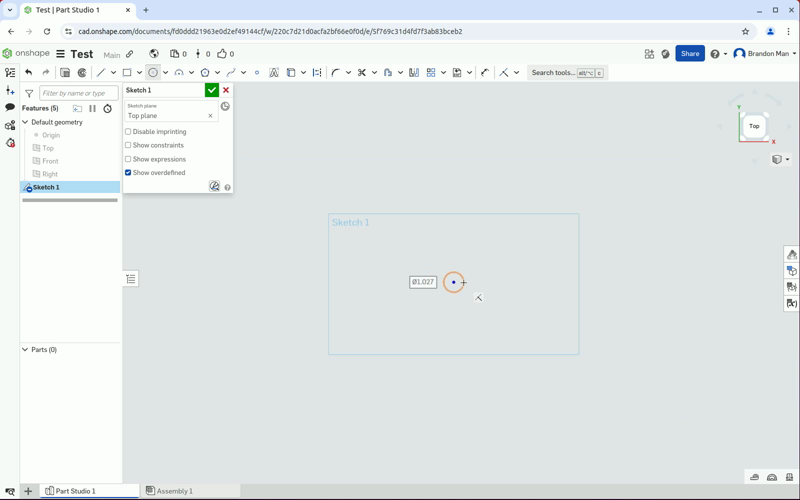
scroll(-6)
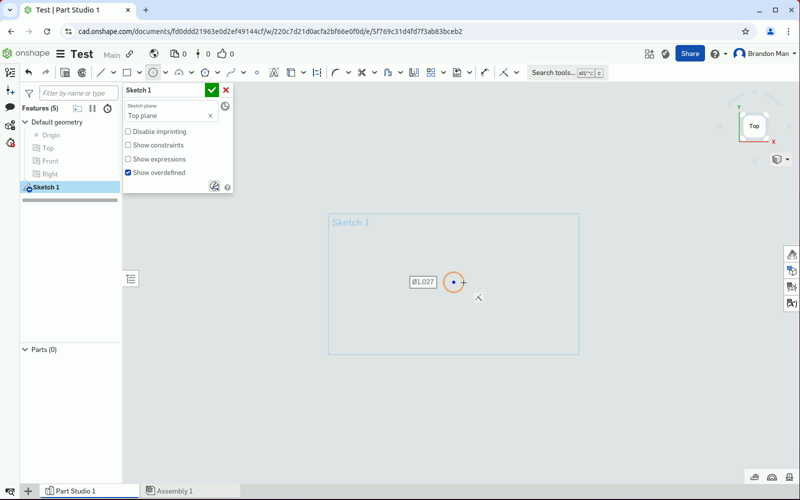
scroll(-6)
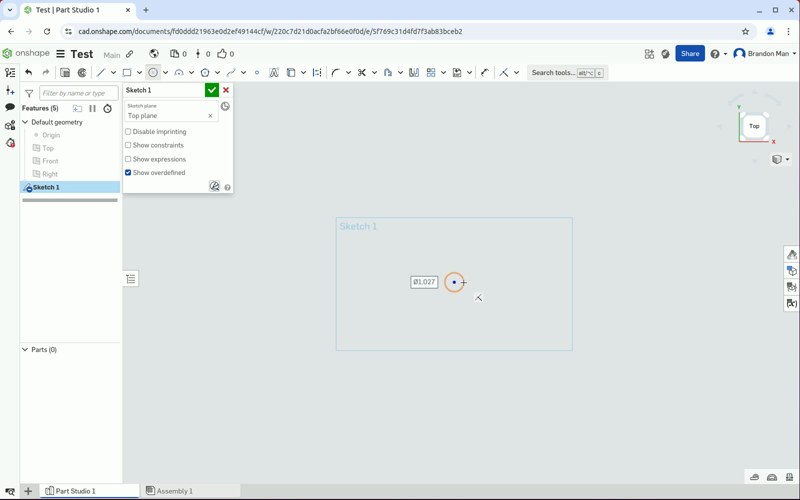
scroll(-6)
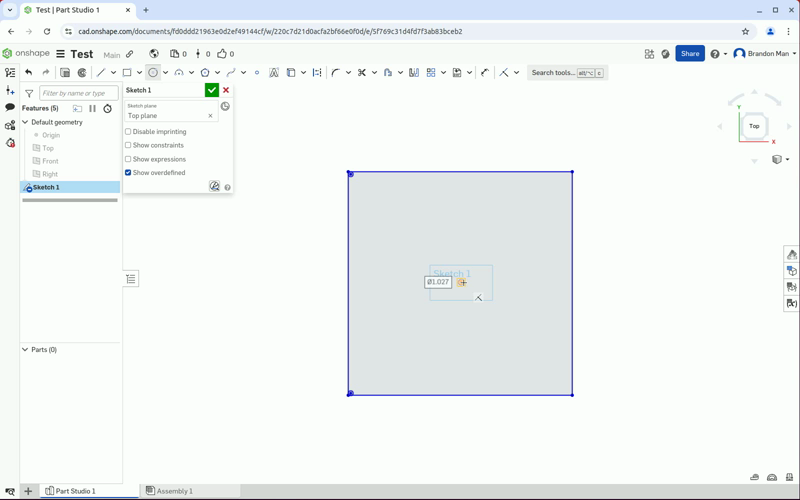
key(esc)
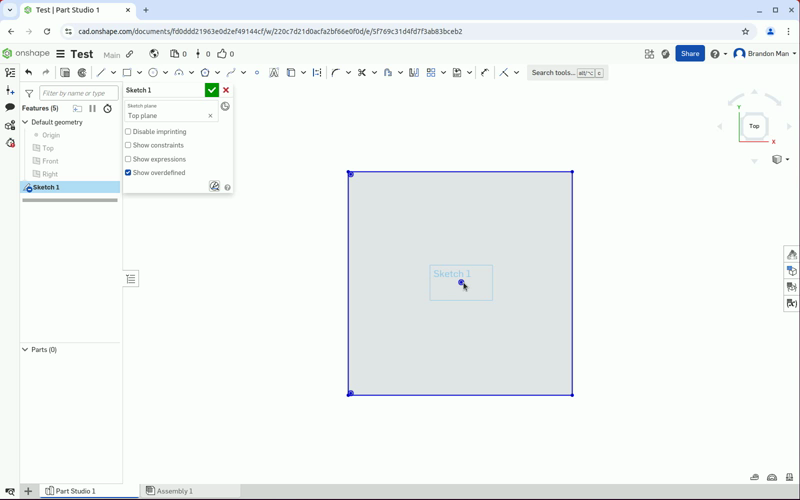
key(c)
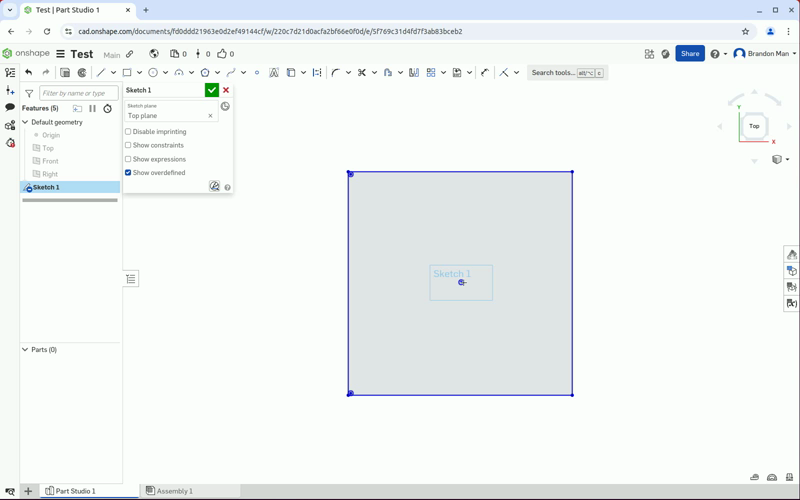
key_down(shift)
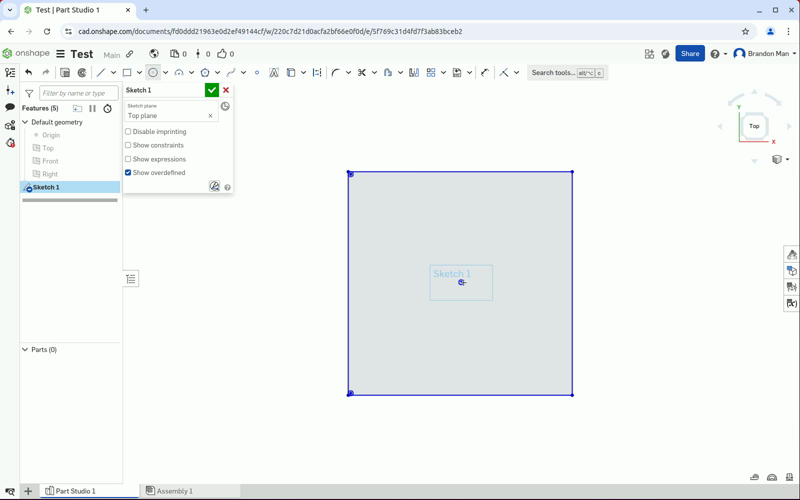
mouse_move(569, 393)
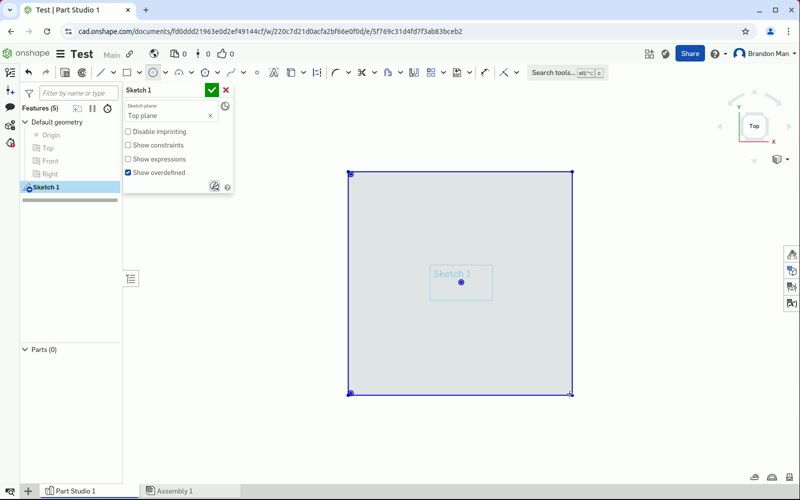
scroll(6)
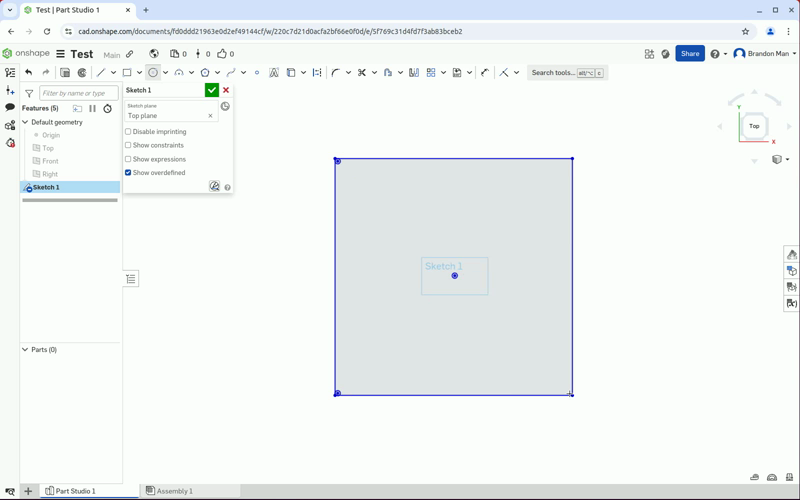
scroll(6)
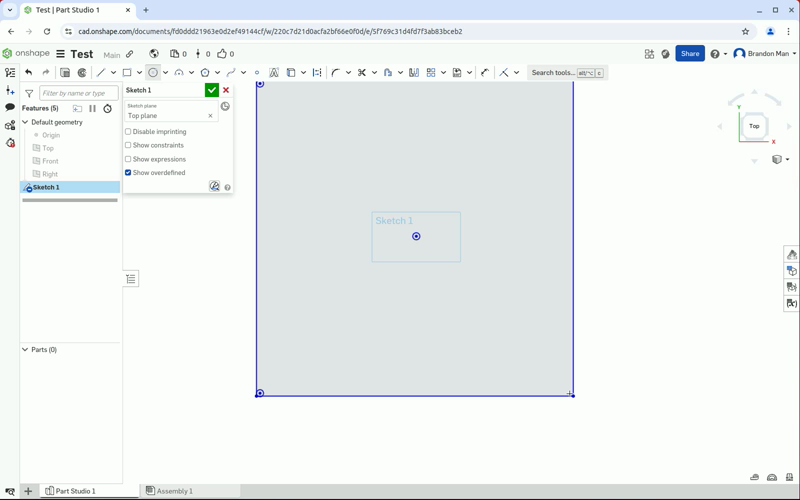
scroll(6)
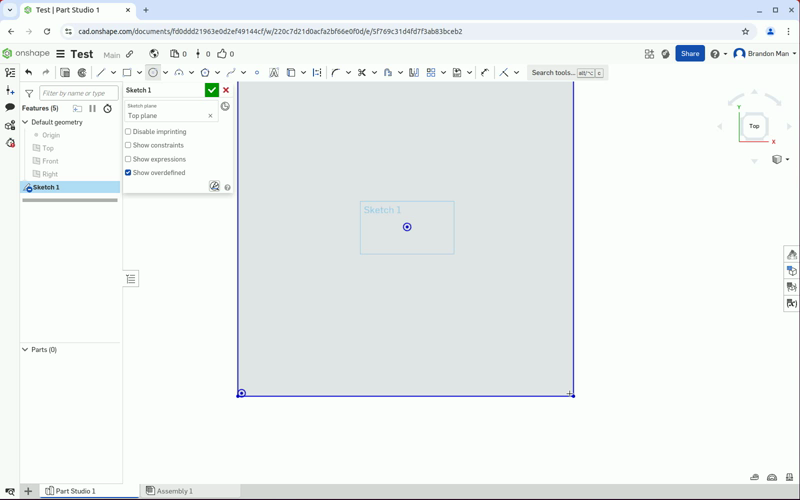
scroll(6)
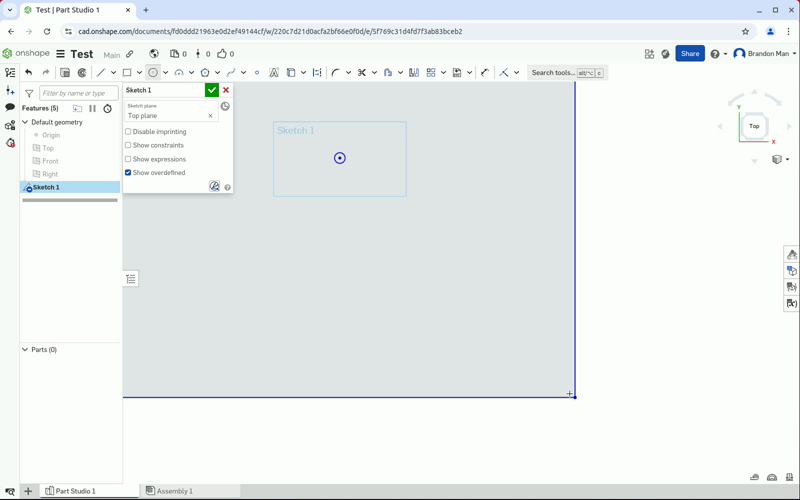
scroll(6)
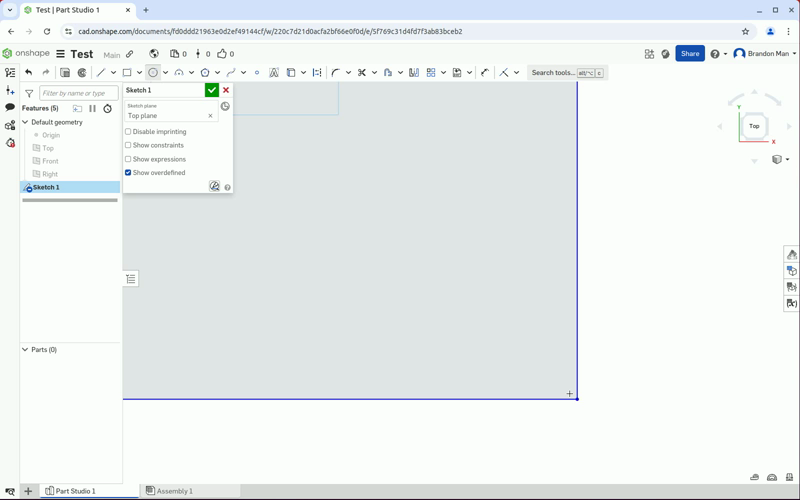
scroll(6)
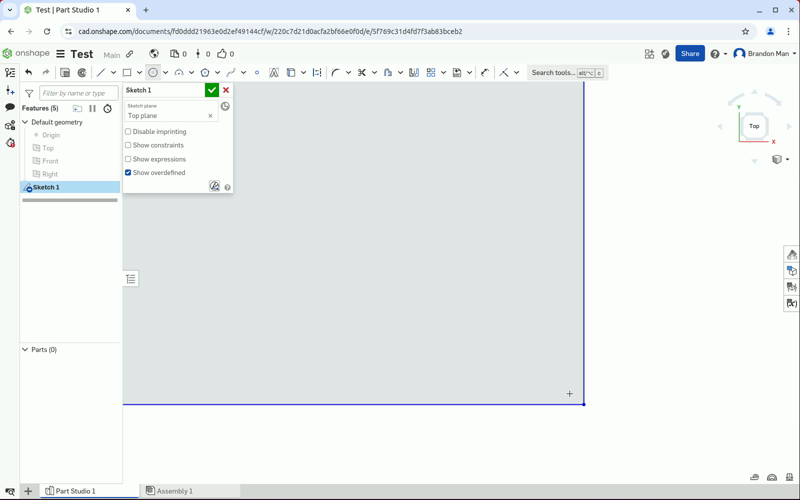
scroll(6)
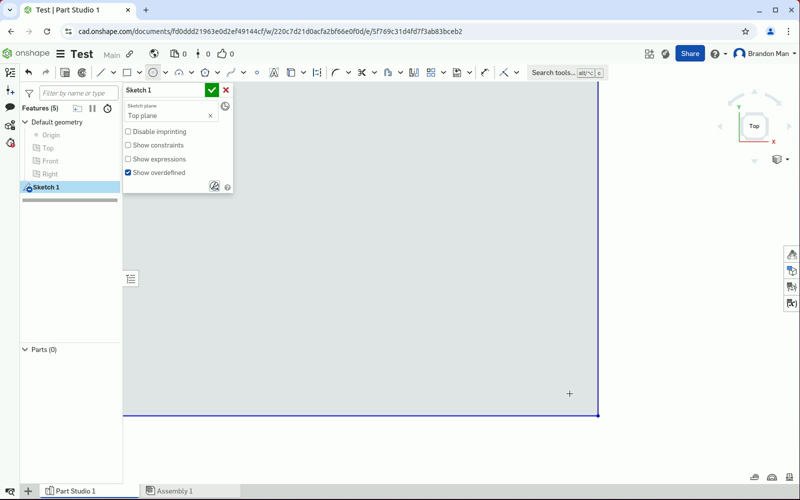
click(569, 393)
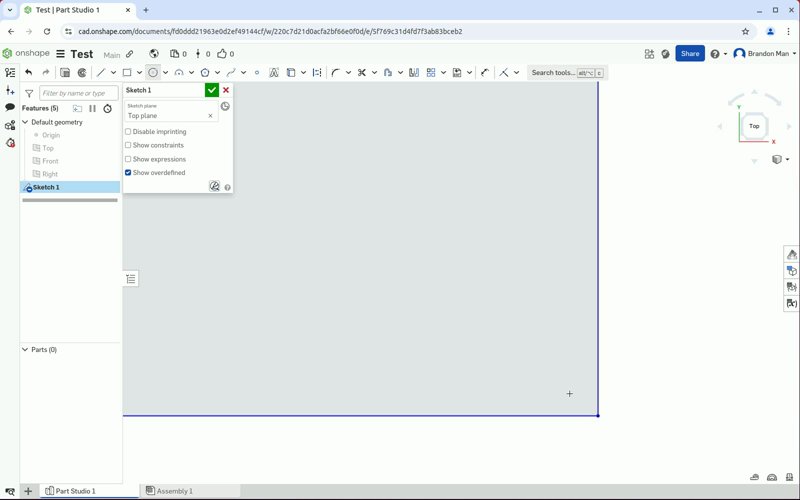
scroll(-6)
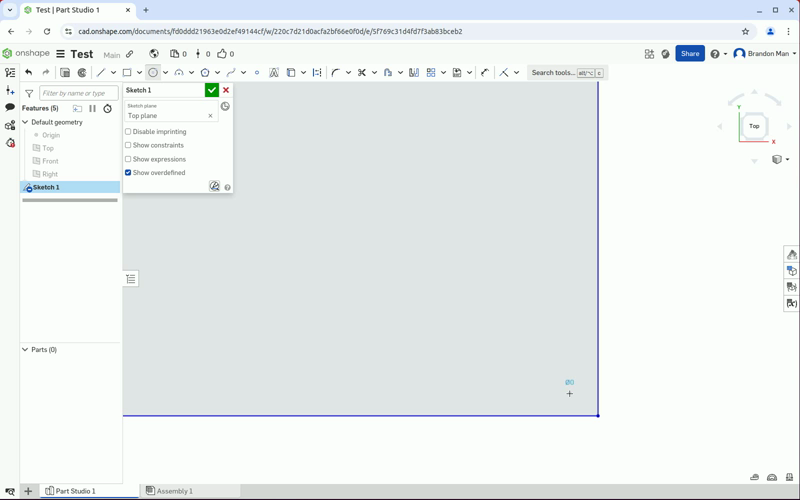
scroll(-6)
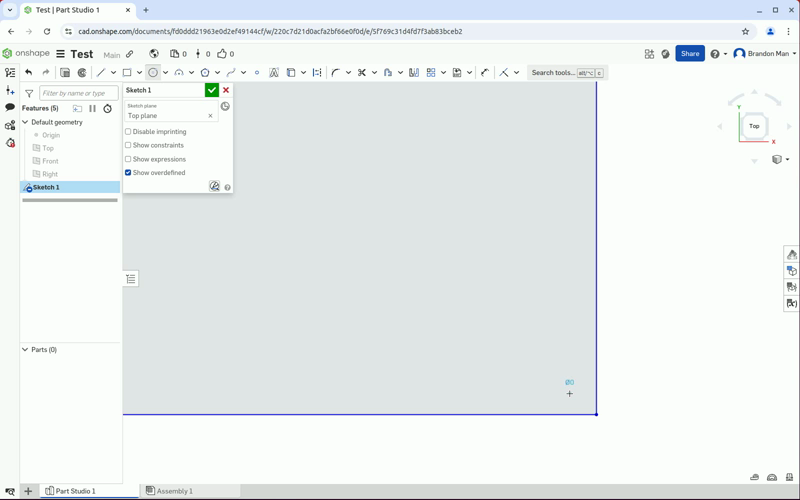
scroll(-6)
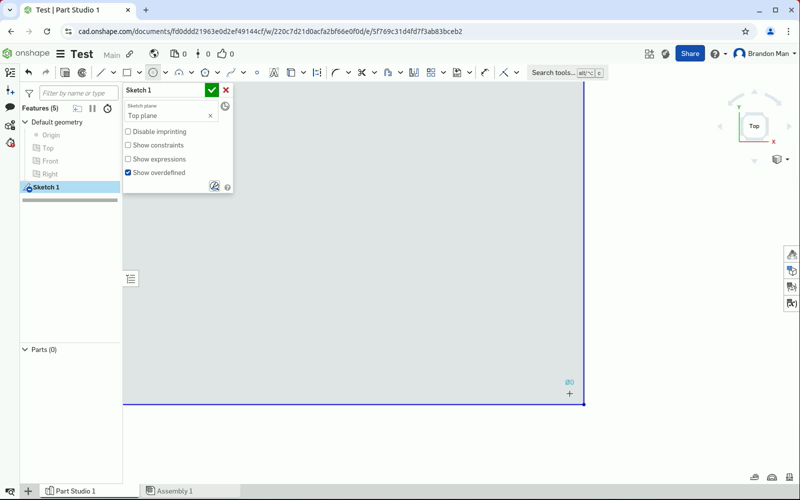
scroll(-6)
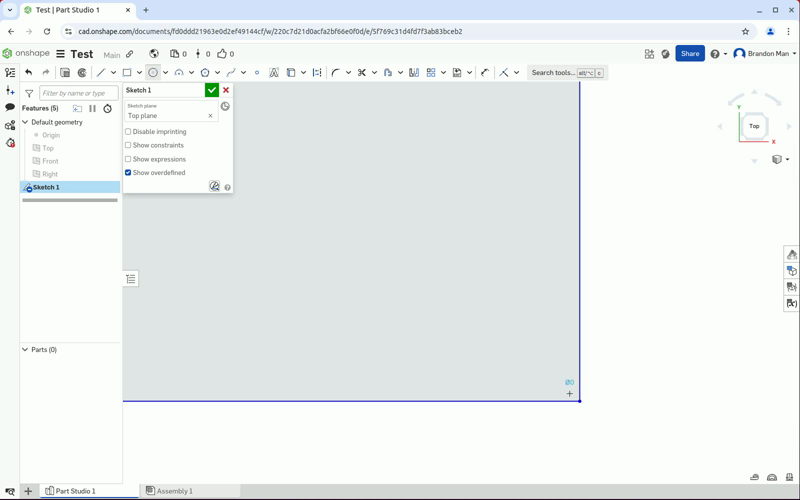
scroll(-6)
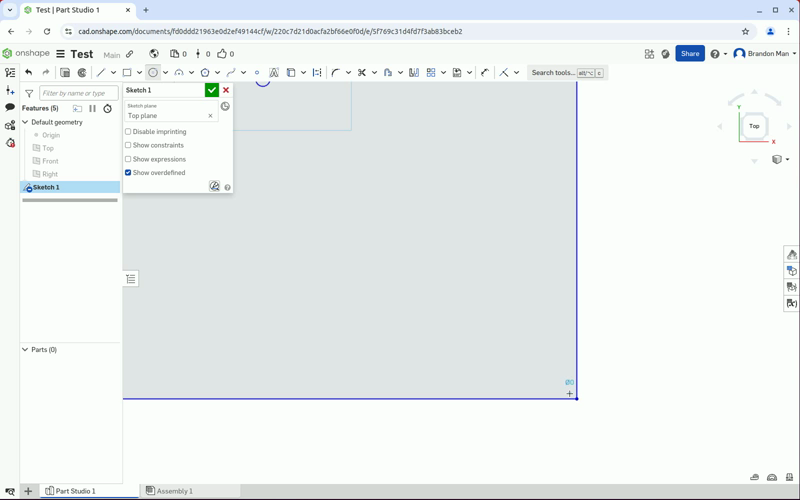
scroll(-6)
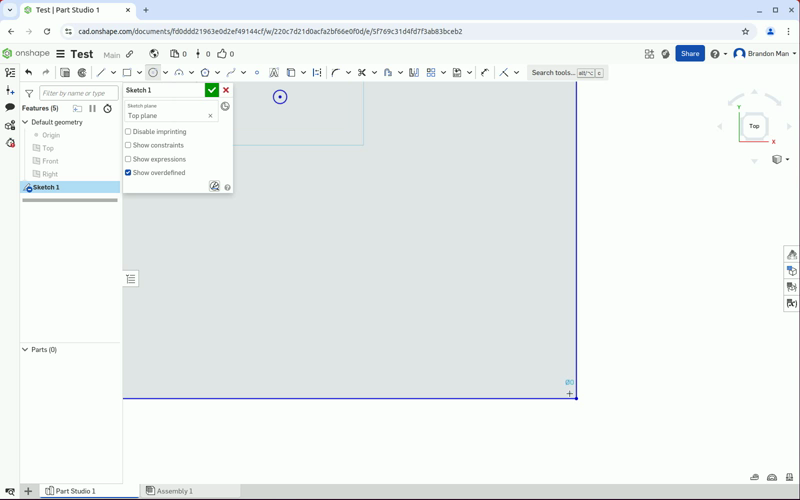
scroll(-6)
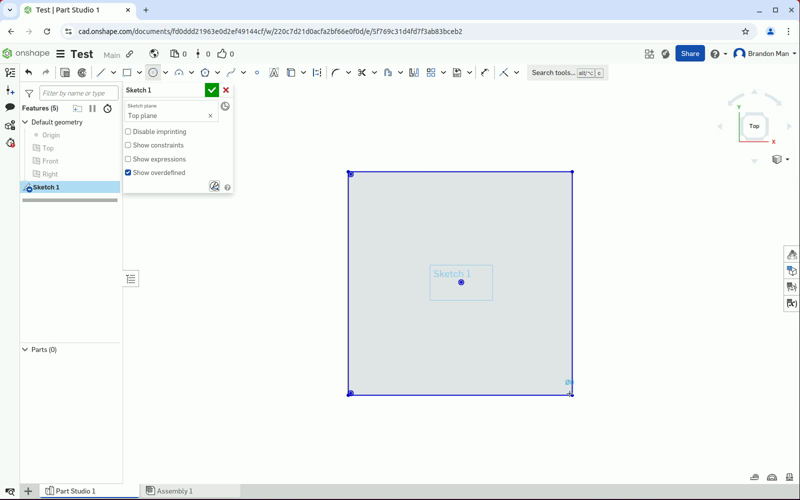
key_up(shift)
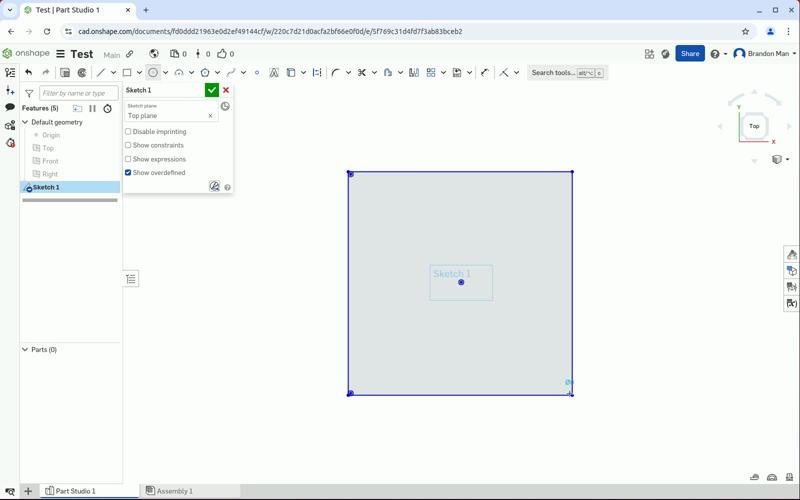
mouse_move(572, 393)
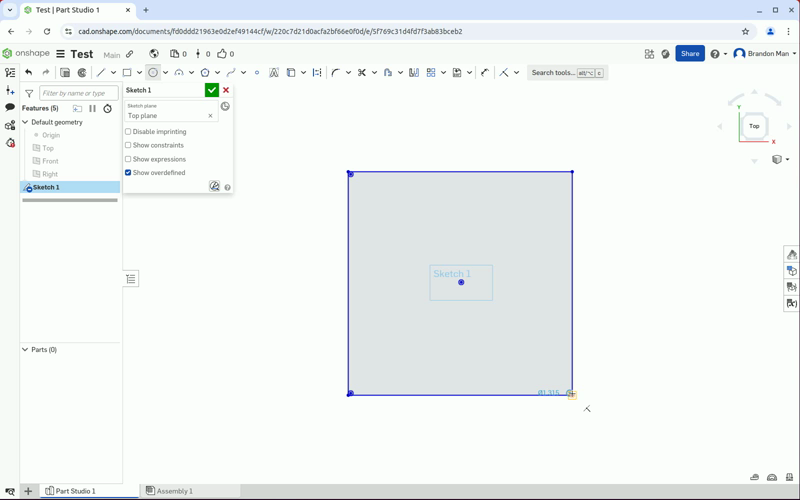
scroll(6)
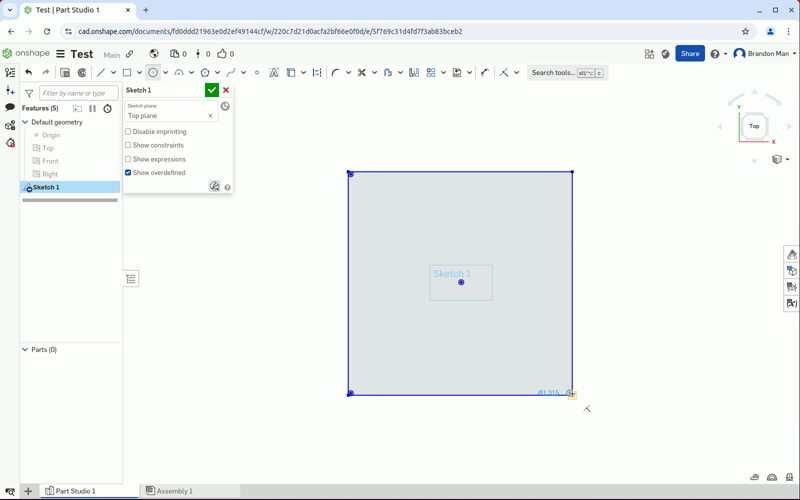
scroll(6)
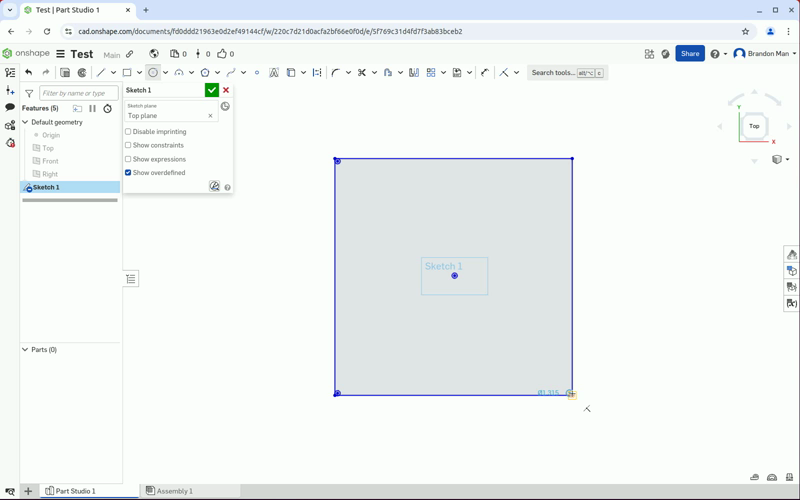
scroll(6)
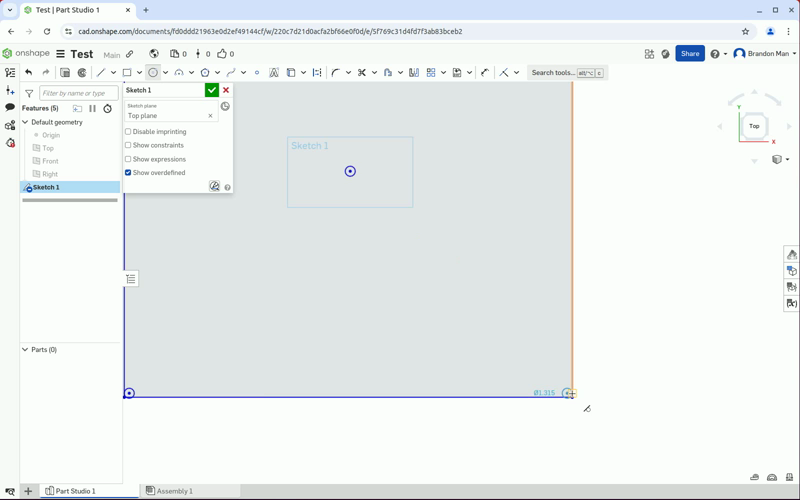
scroll(6)
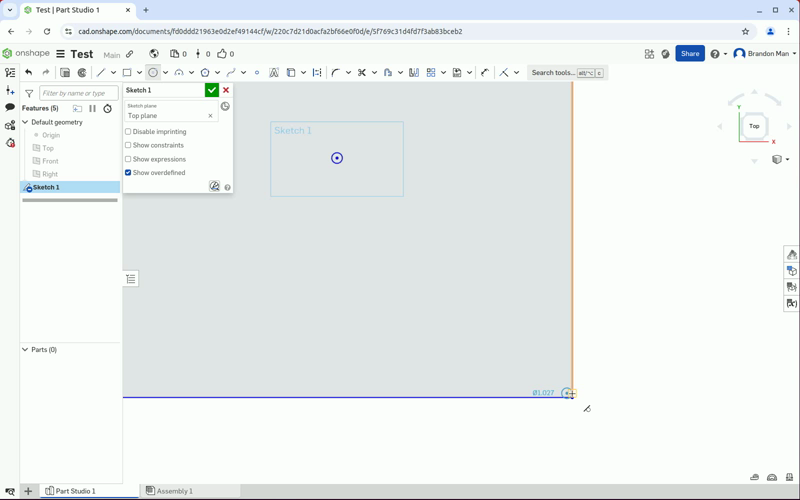
scroll(6)
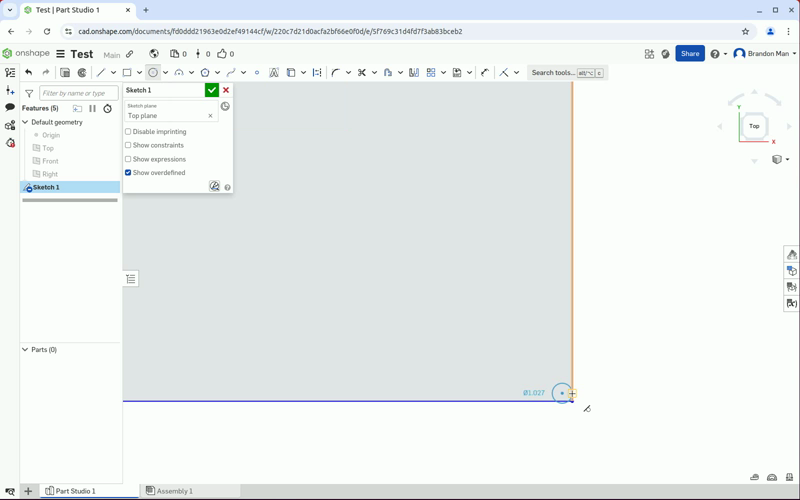
scroll(6)
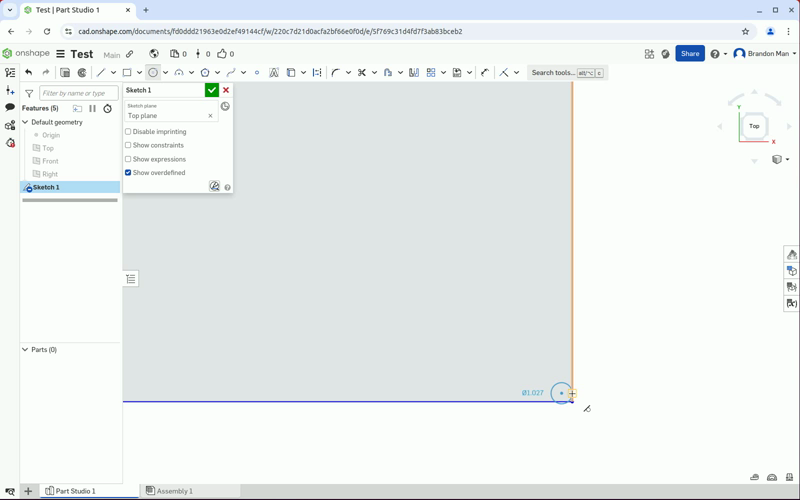
scroll(6)
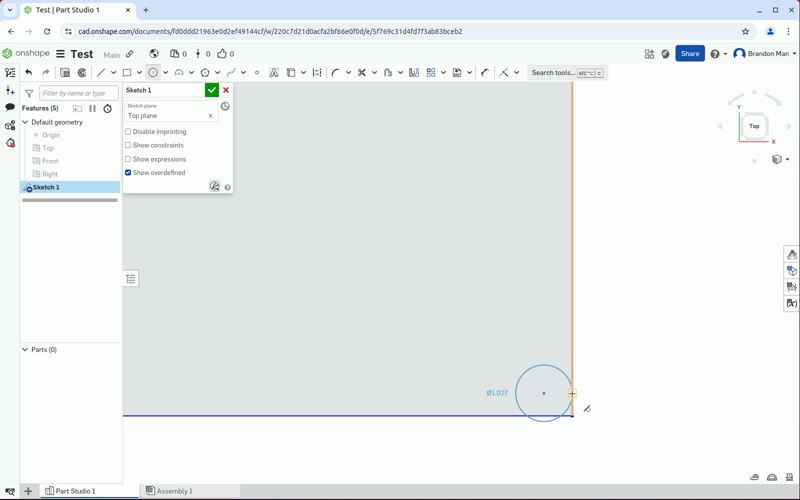
click(572, 393)
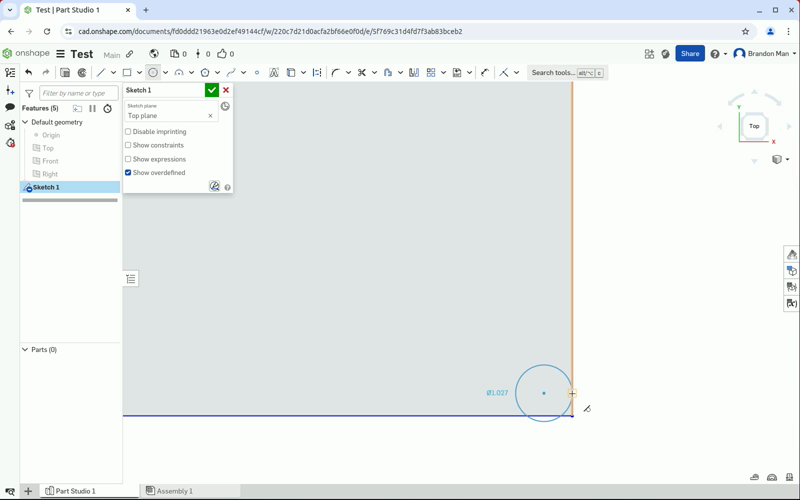
scroll(-6)
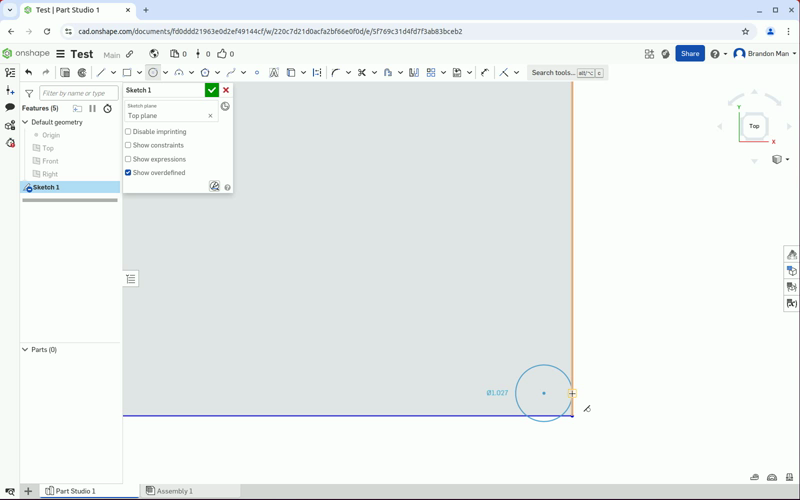
scroll(-6)
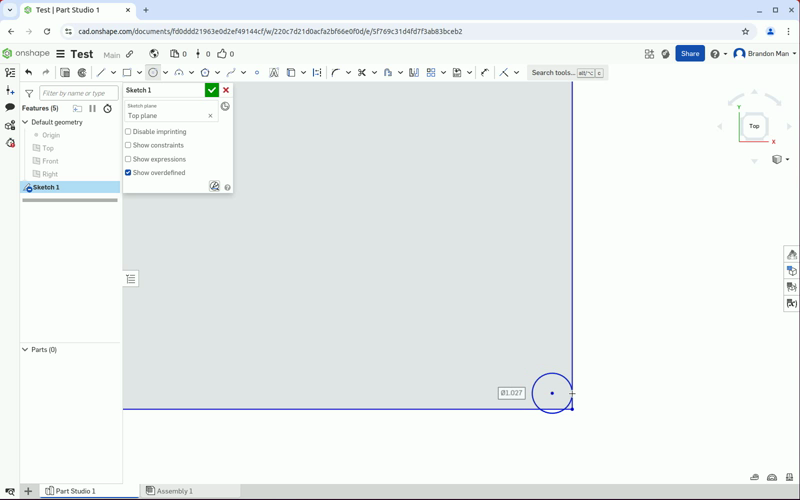
scroll(-6)
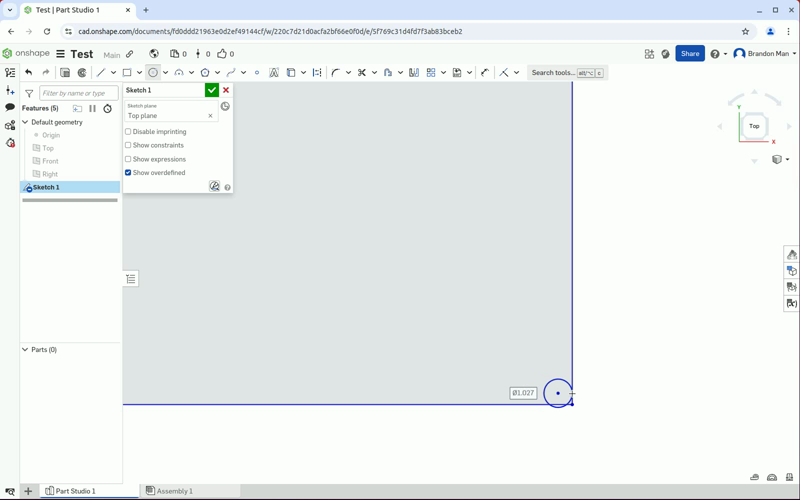
scroll(-6)
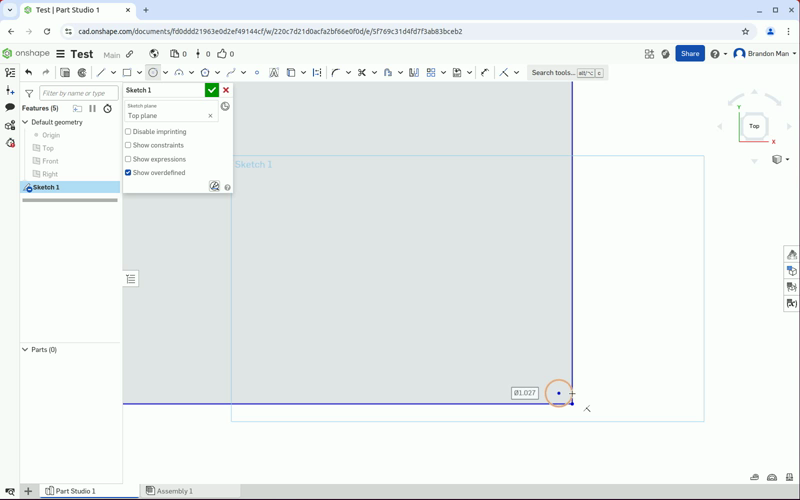
scroll(-6)
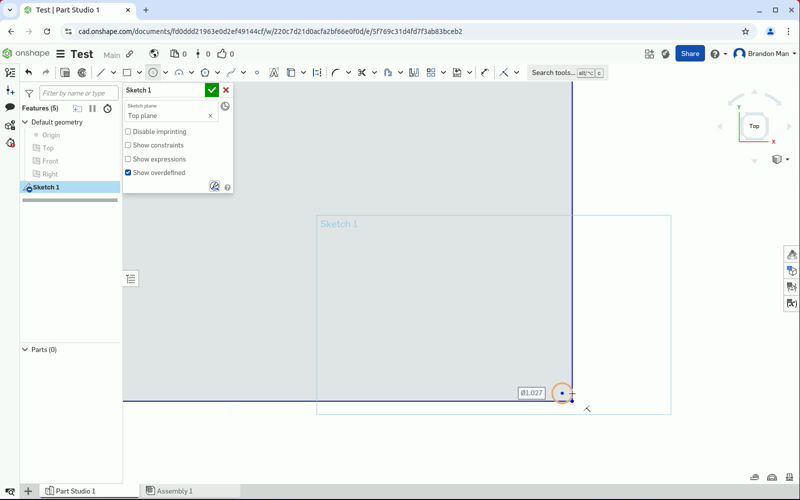
scroll(-6)
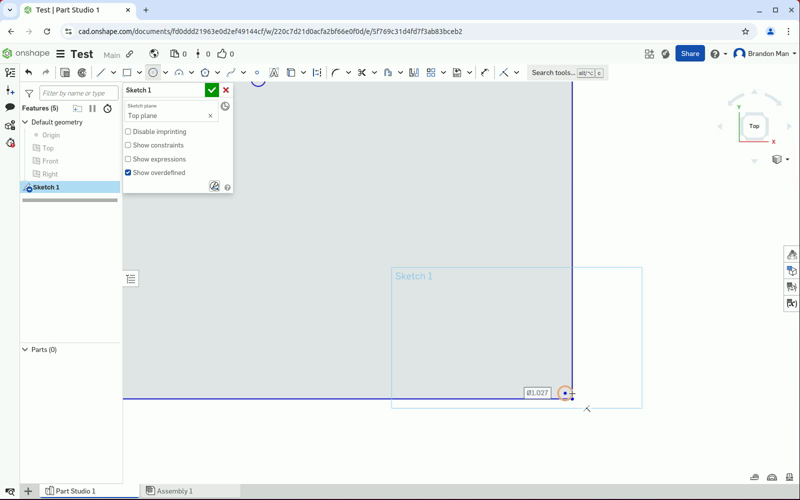
scroll(-6)
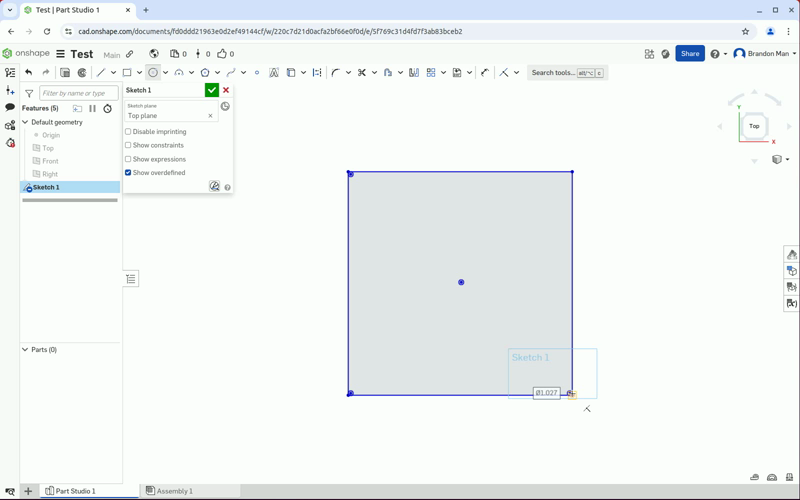
key(esc)
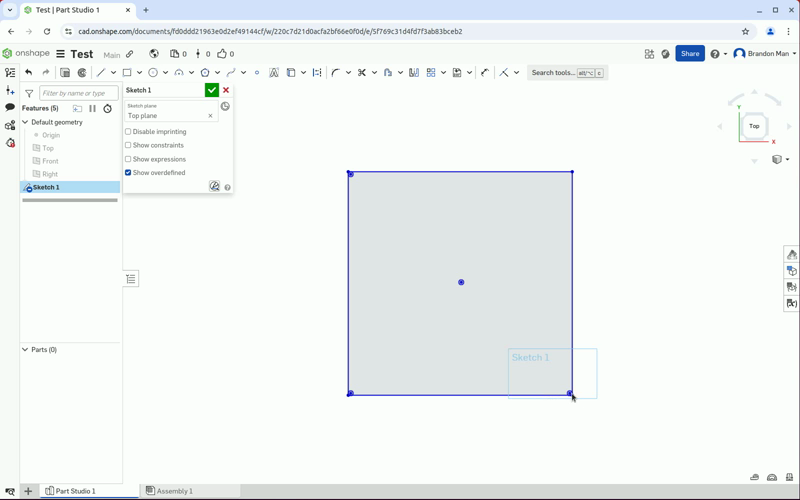
key(c)
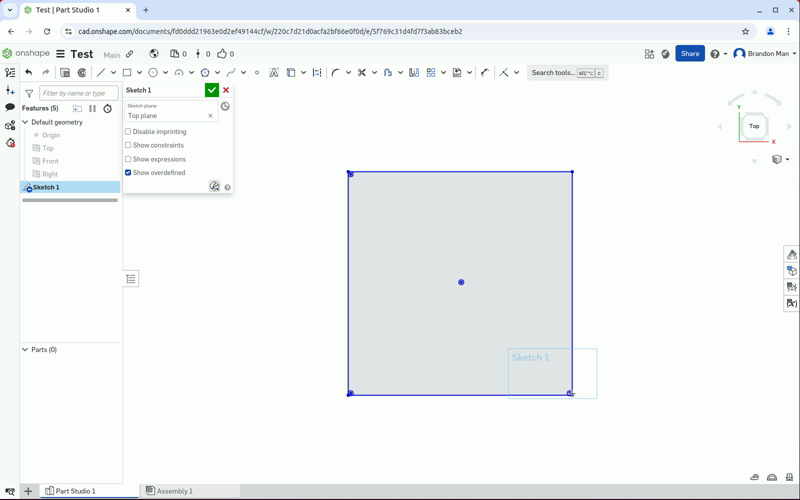
key_down(shift)
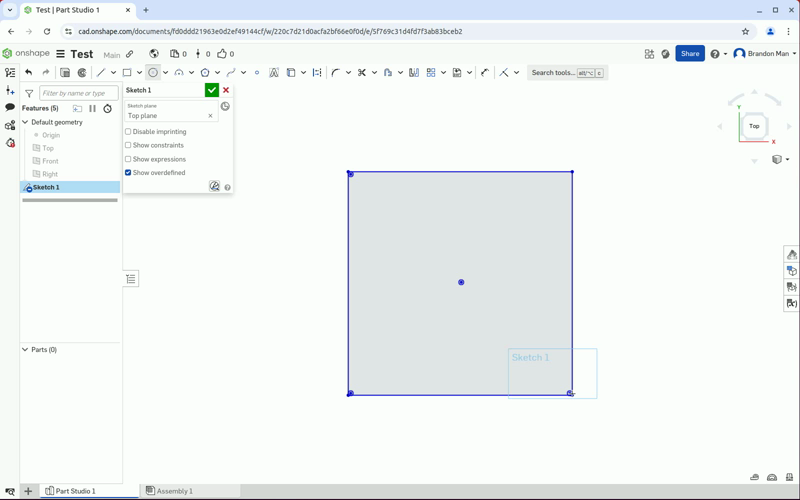
mouse_move(569, 174)
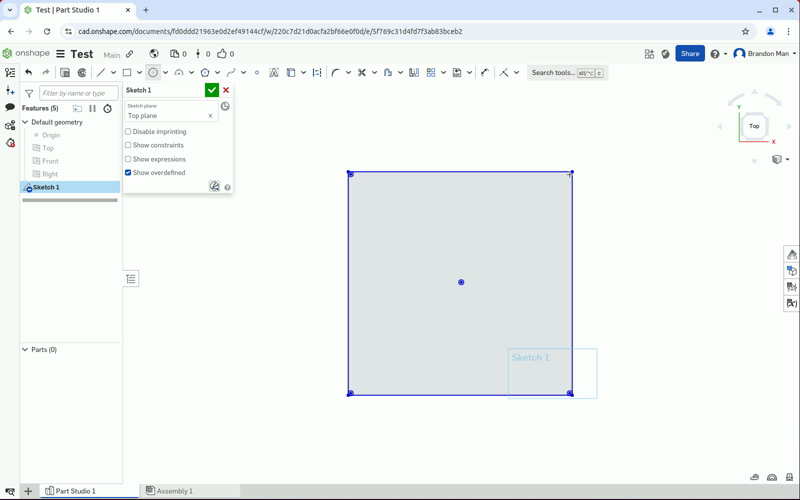
scroll(6)
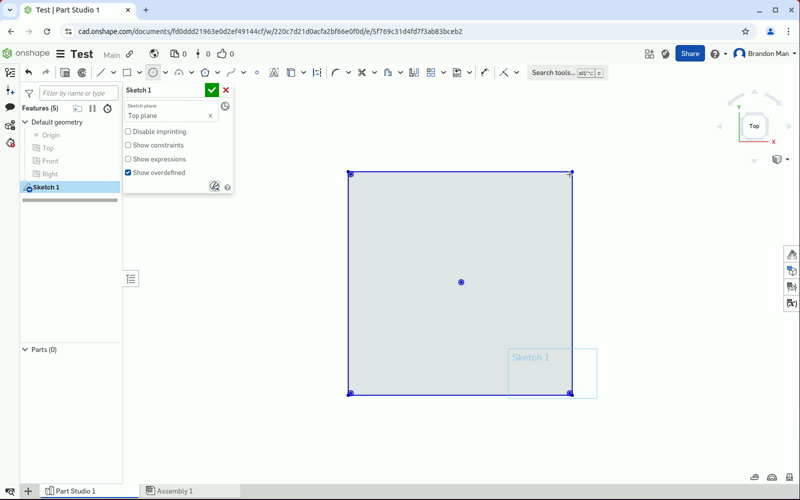
scroll(6)
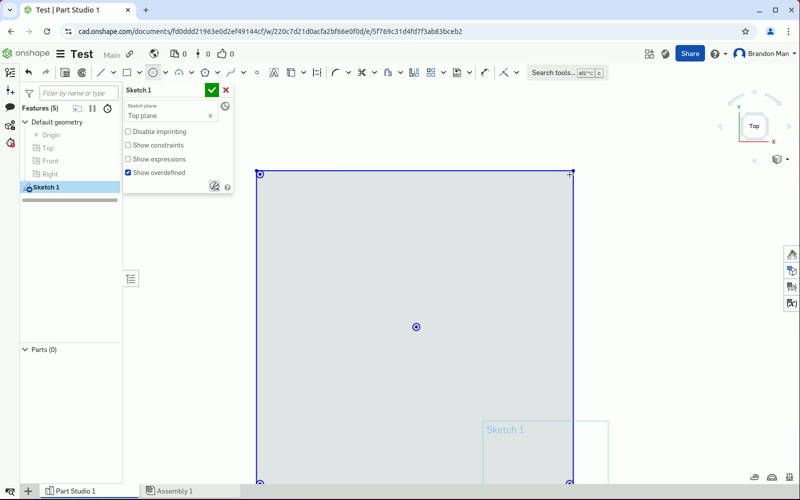
scroll(6)
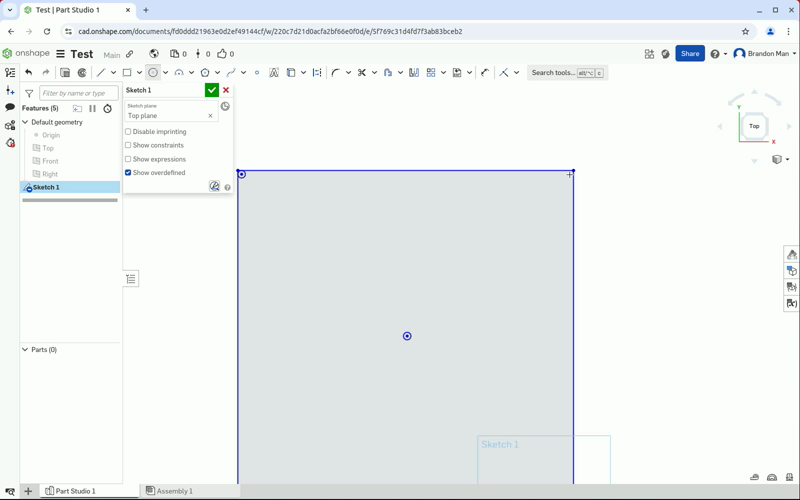
scroll(6)
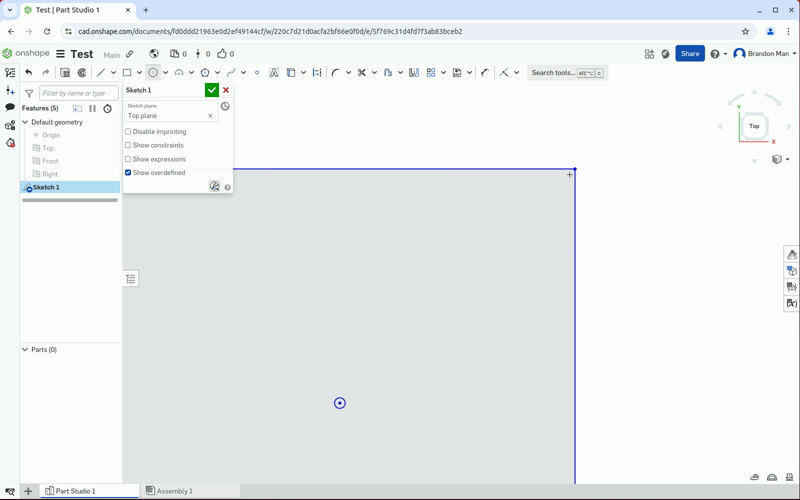
scroll(6)
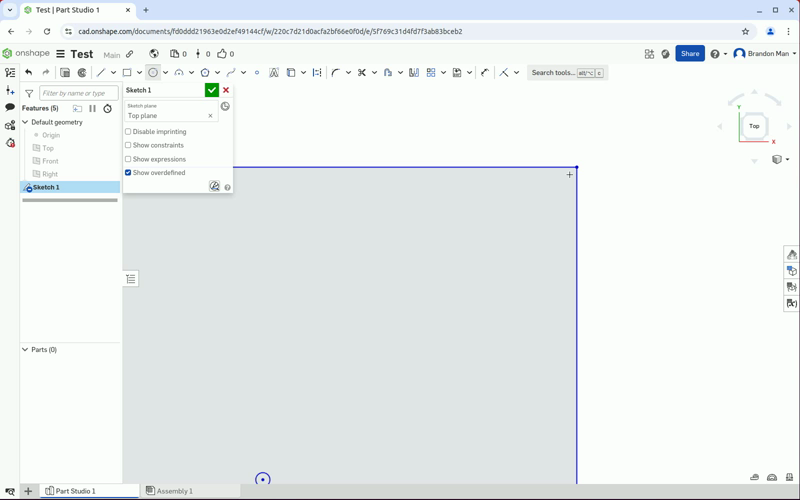
scroll(6)
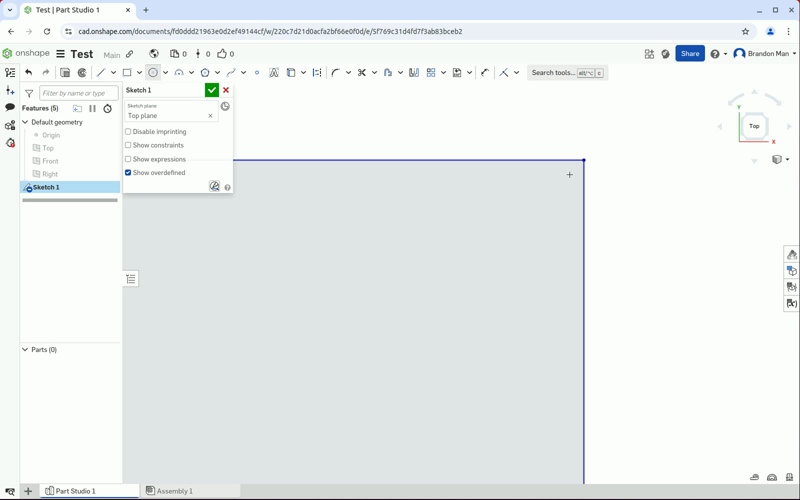
scroll(6)
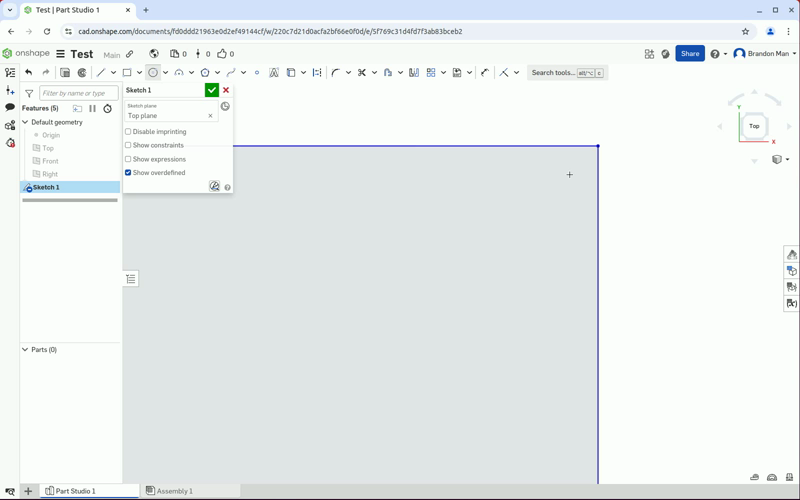
click(569, 174)
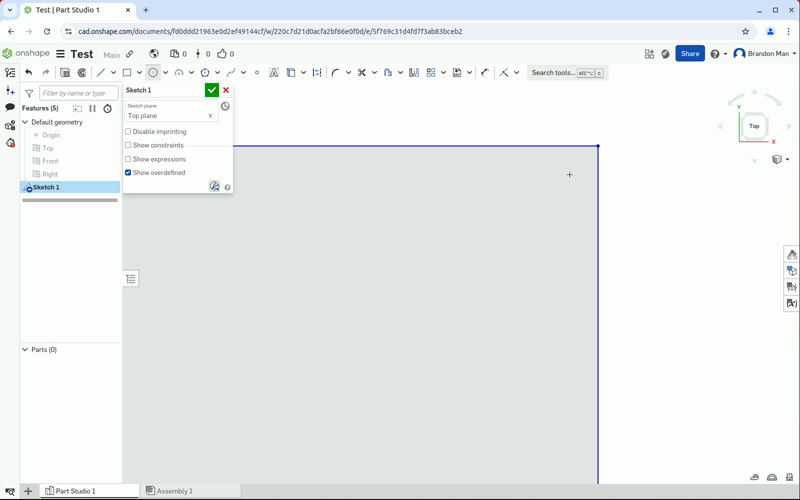
scroll(-6)
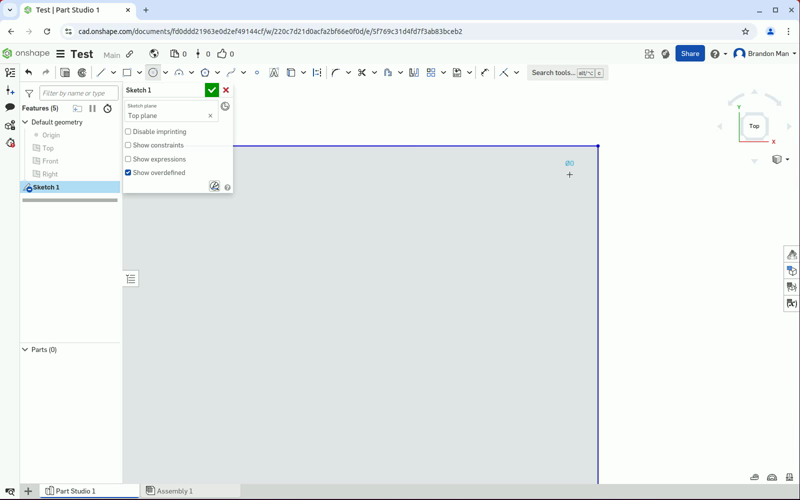
scroll(-6)
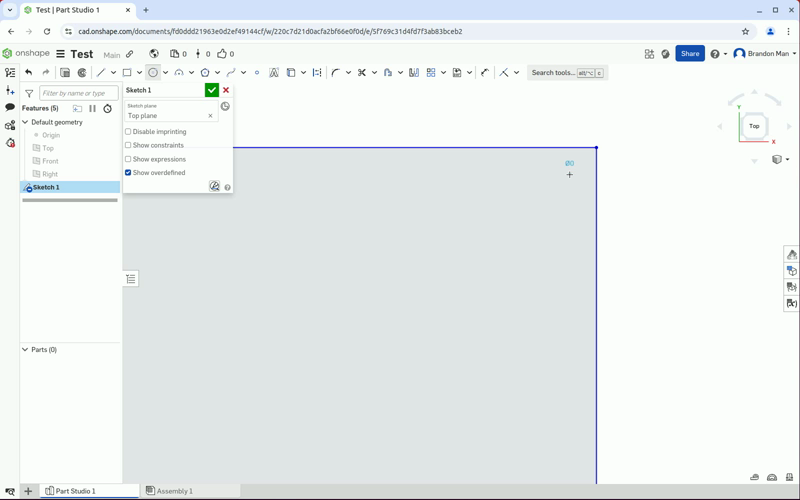
scroll(-6)
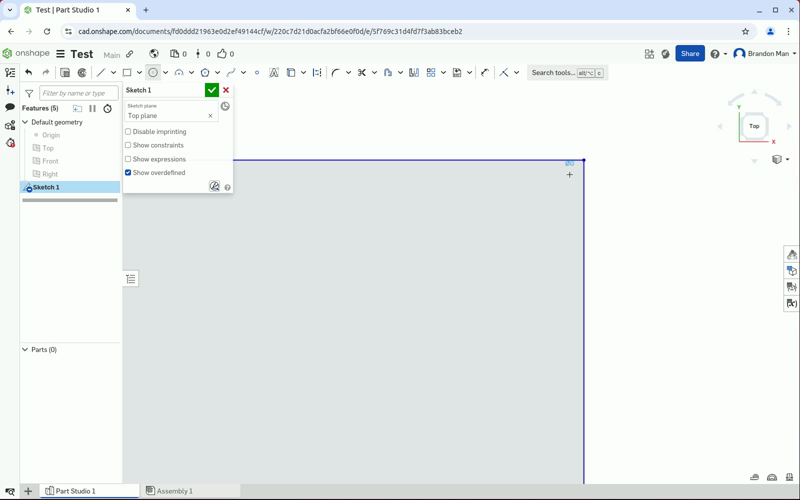
scroll(-6)
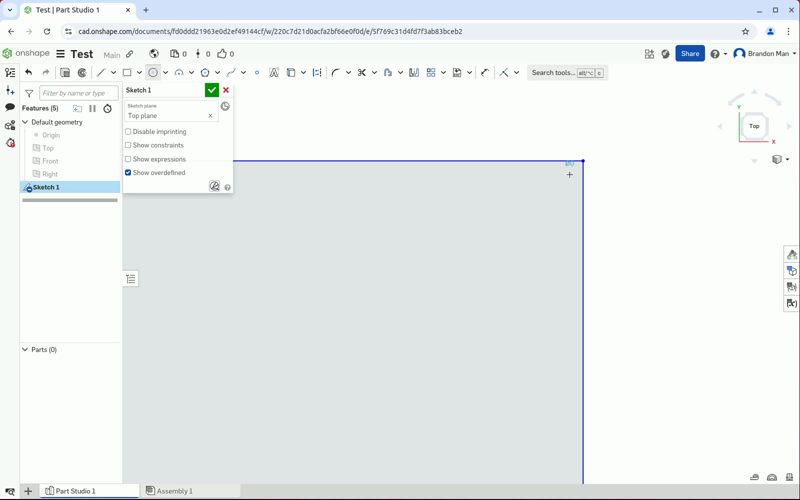
scroll(-6)
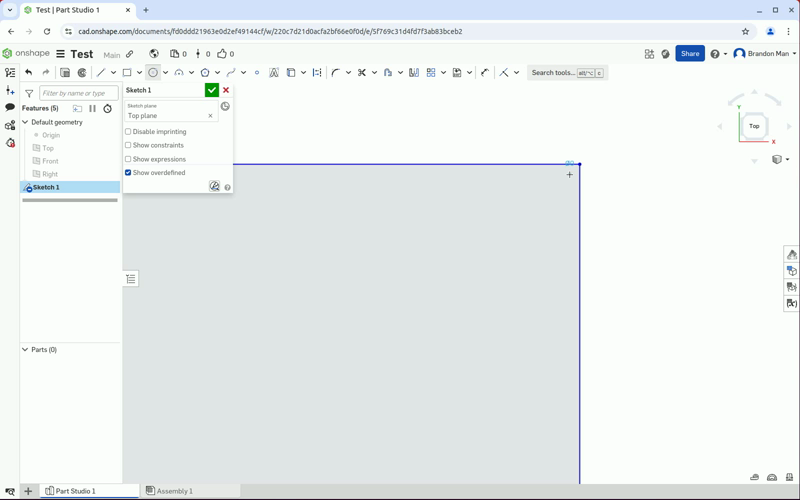
scroll(-6)
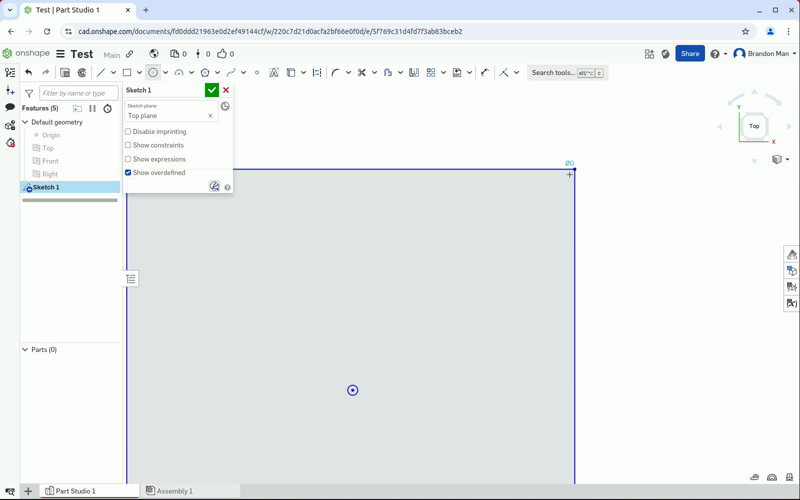
scroll(-6)
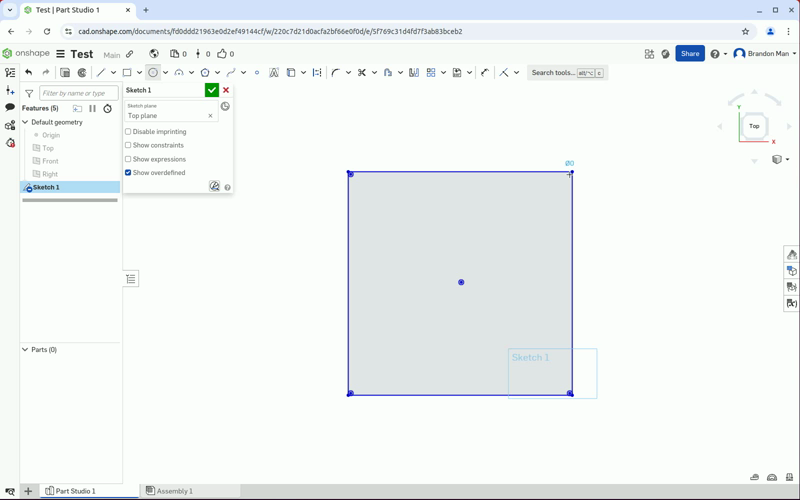
key_up(shift)
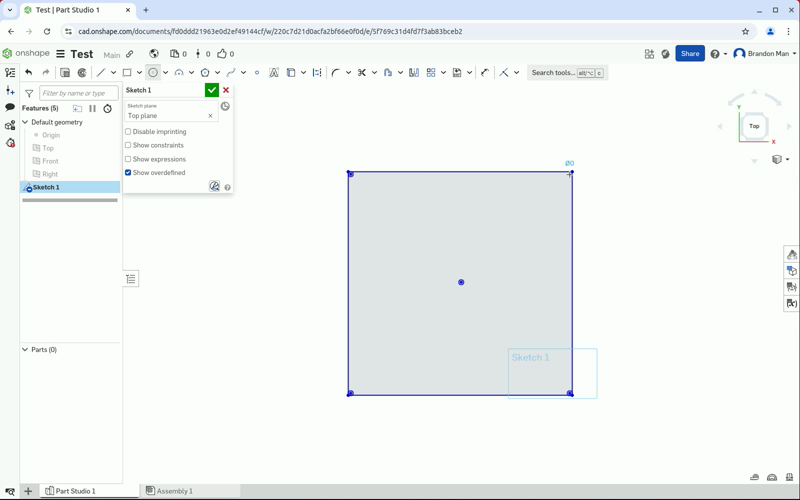
mouse_move(572, 174)
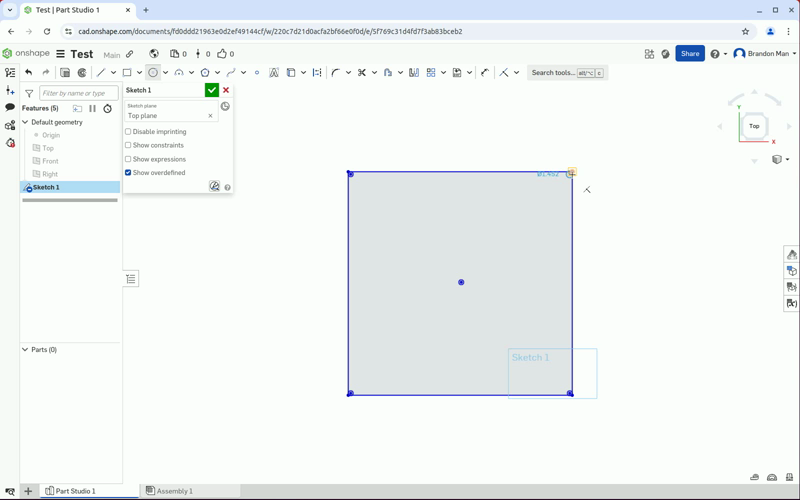
scroll(6)
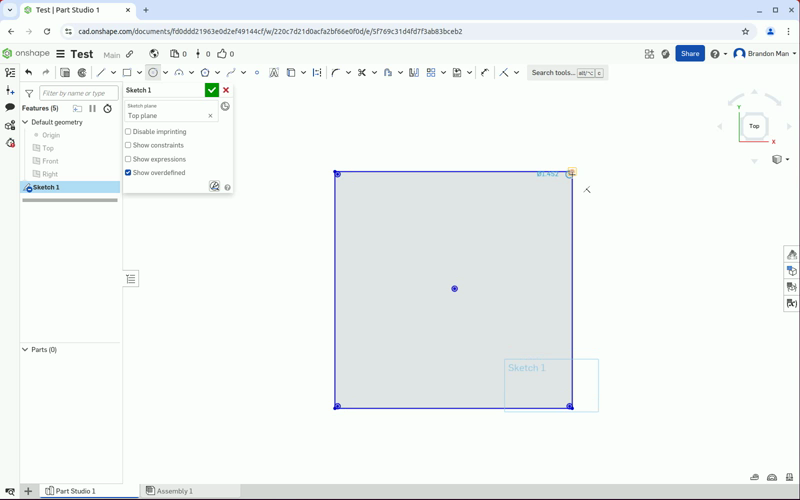
scroll(6)
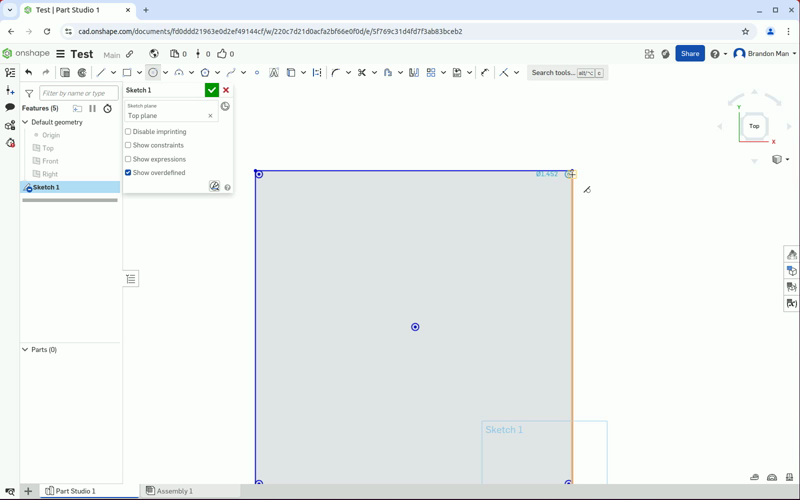
scroll(6)
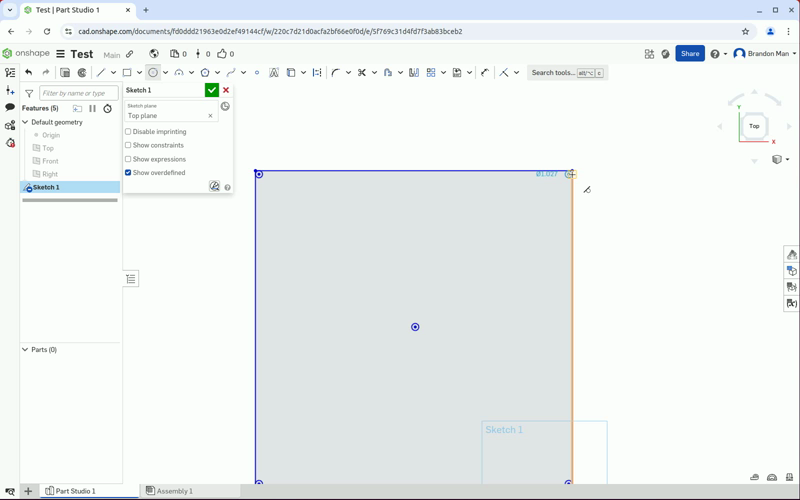
scroll(6)
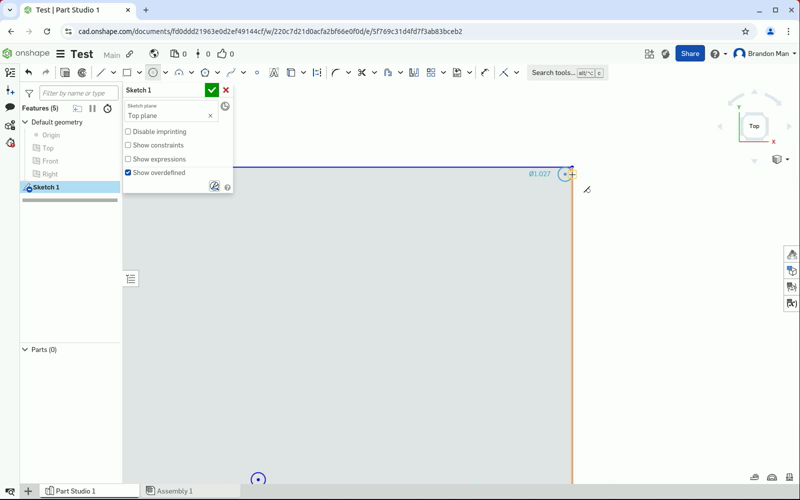
scroll(6)
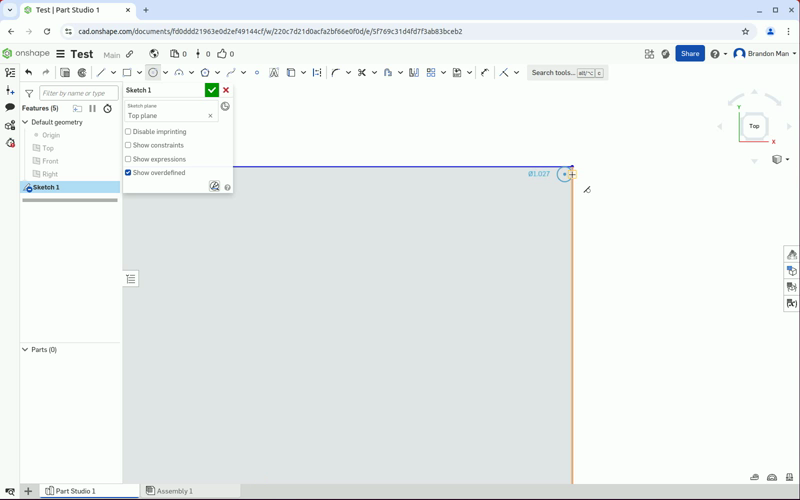
scroll(6)
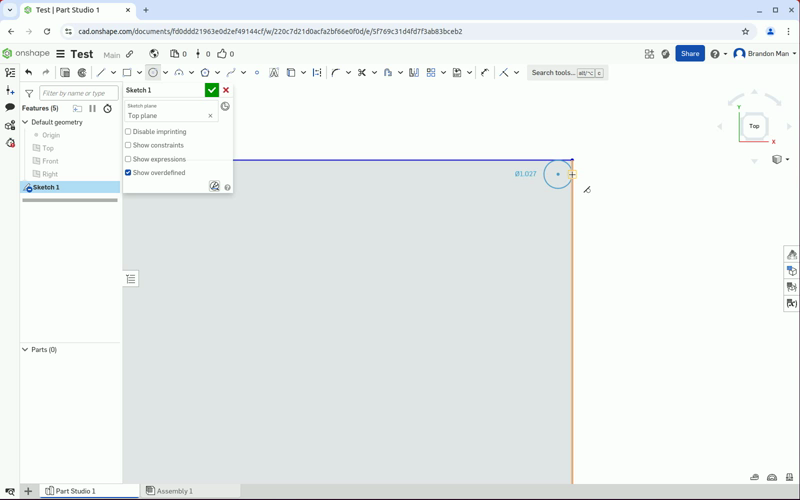
scroll(6)
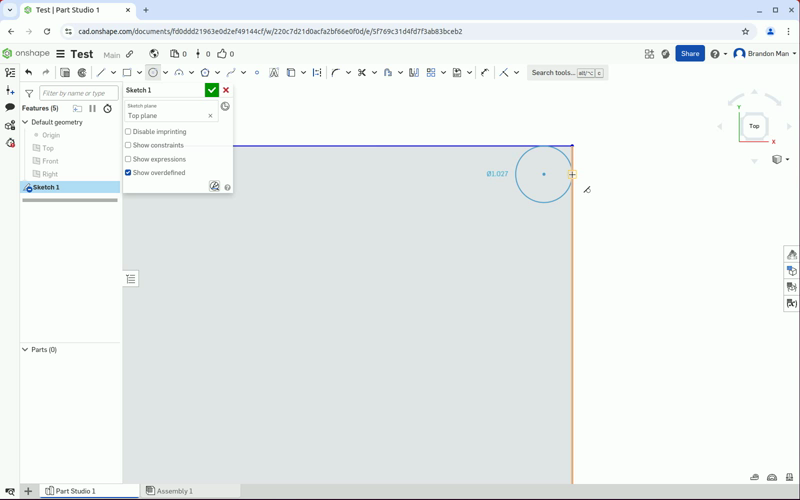
click(572, 174)
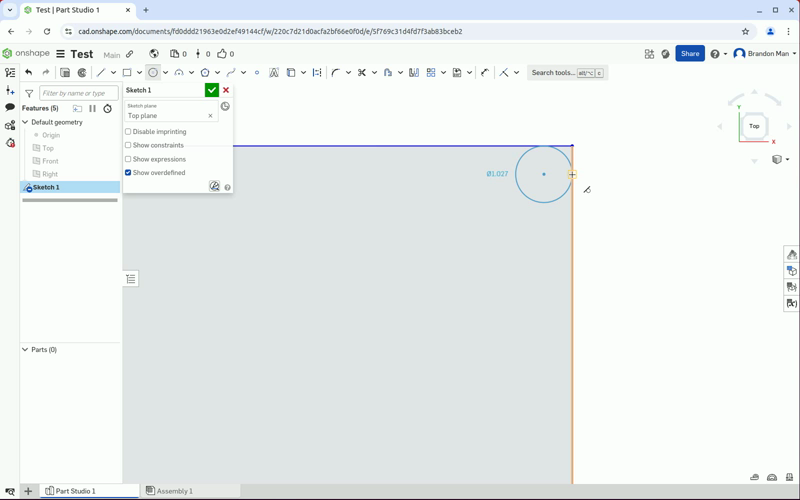
scroll(-6)
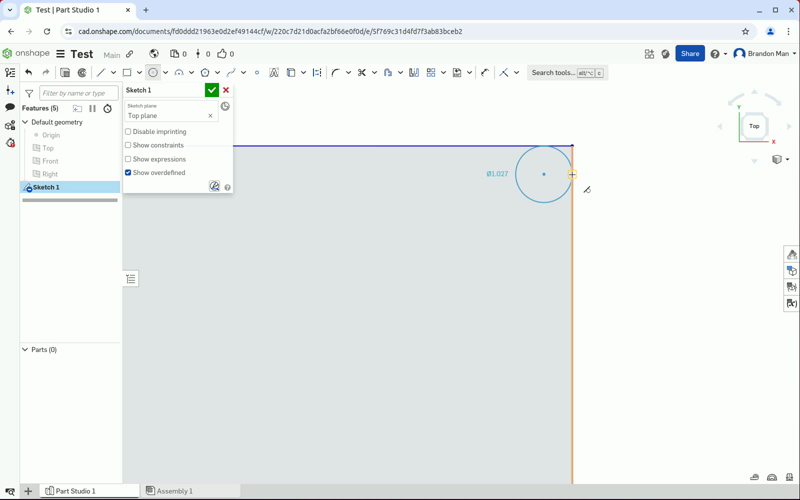
scroll(-6)
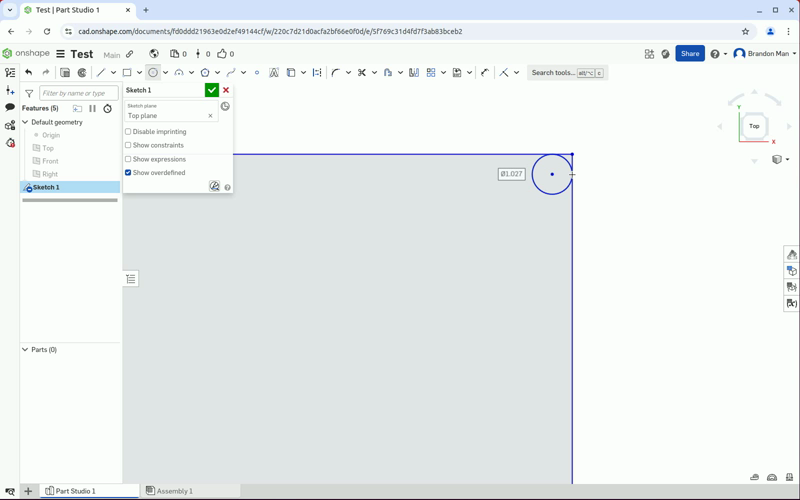
scroll(-6)
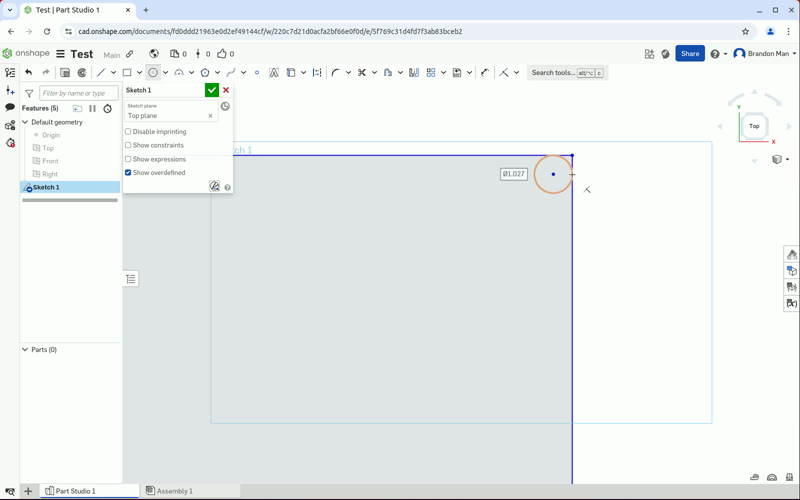
scroll(-6)
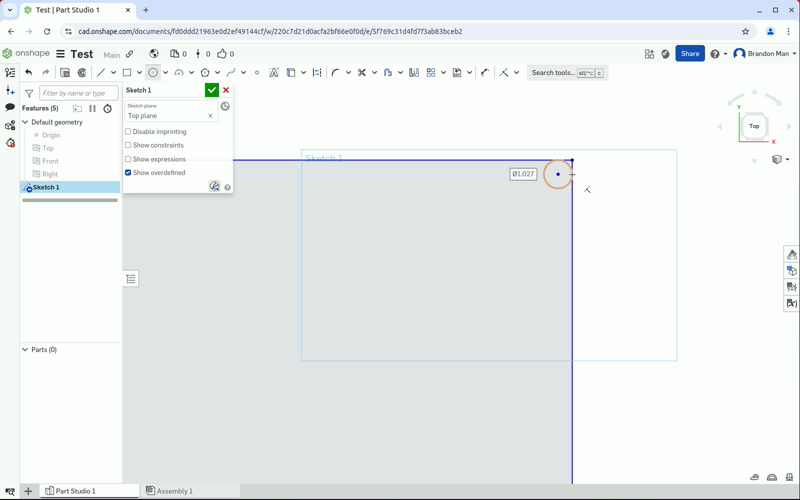
scroll(-6)
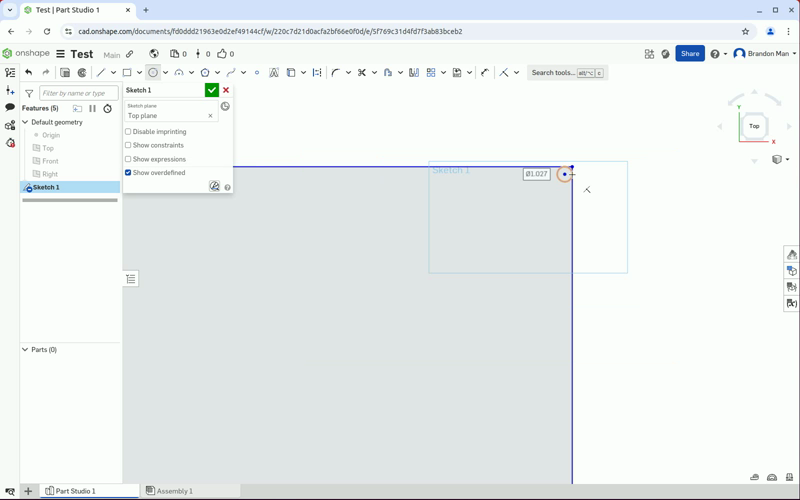
scroll(-6)
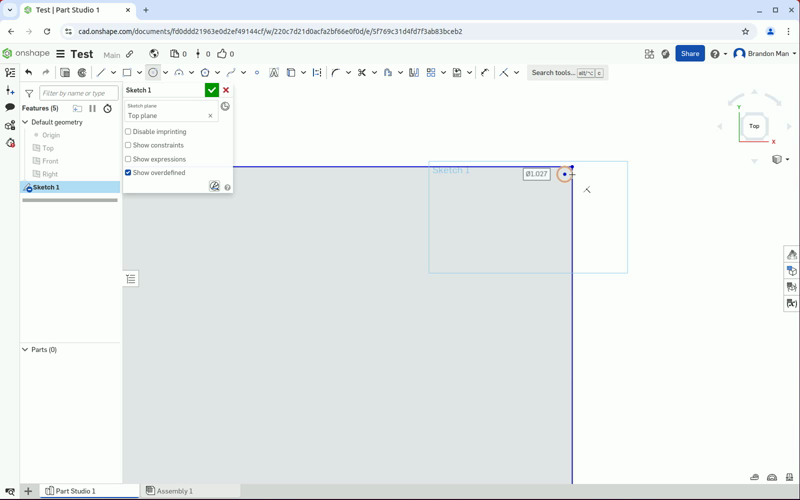
scroll(-6)
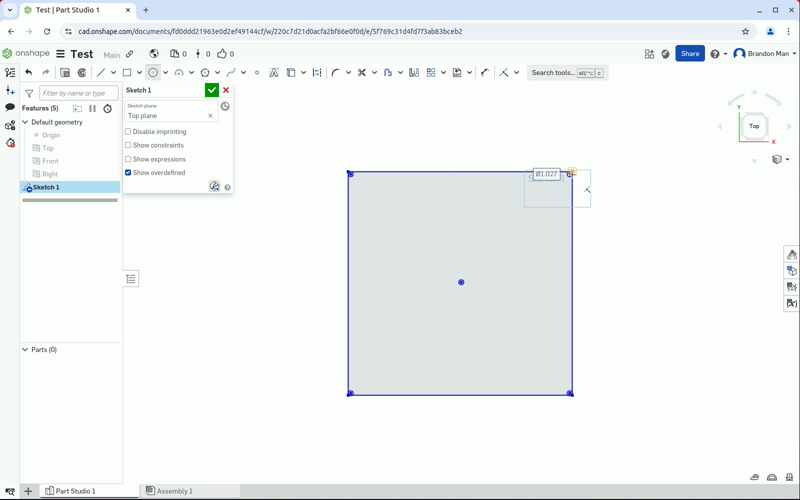
key(esc)
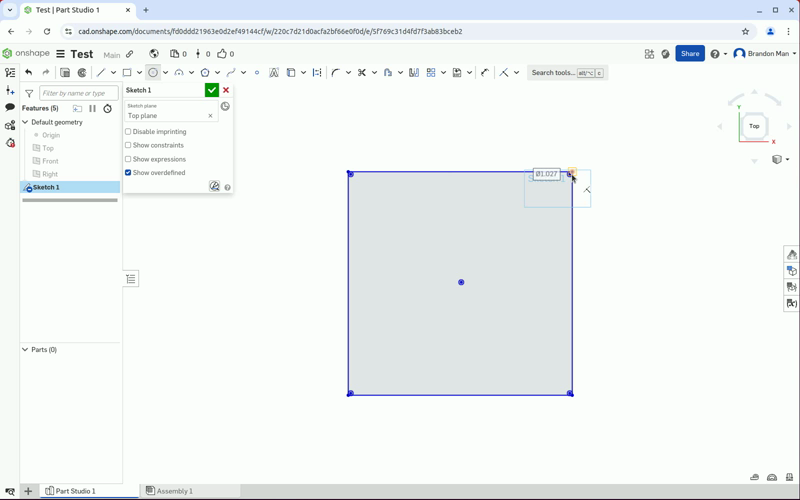
mouse_move(397, 269)
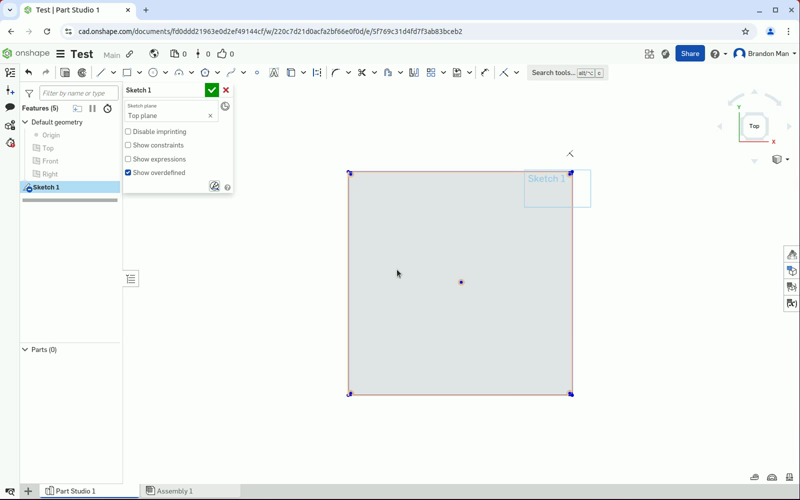
click(397, 269)
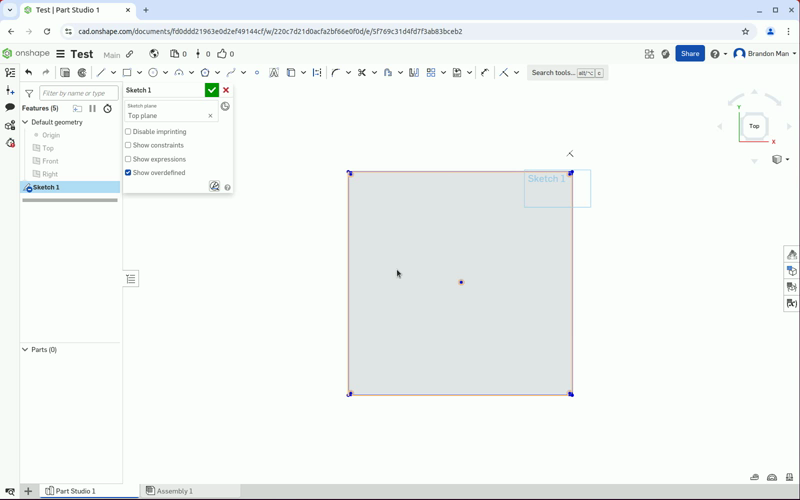
mouse_move(73, 352)
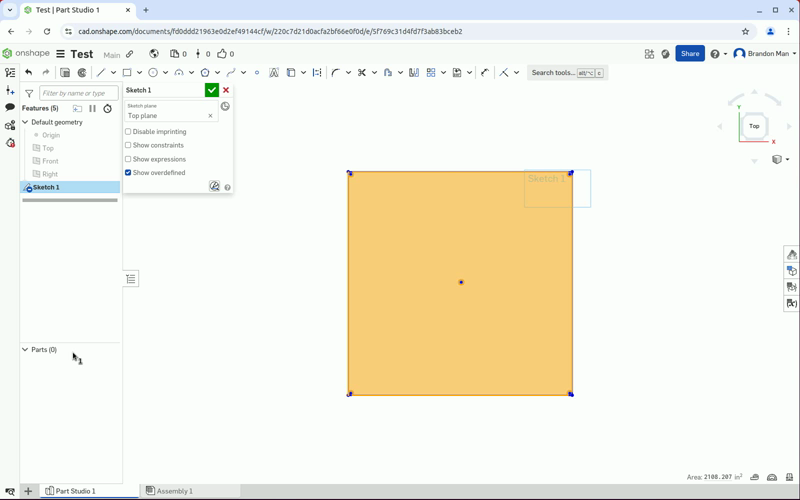
key(shift+y)
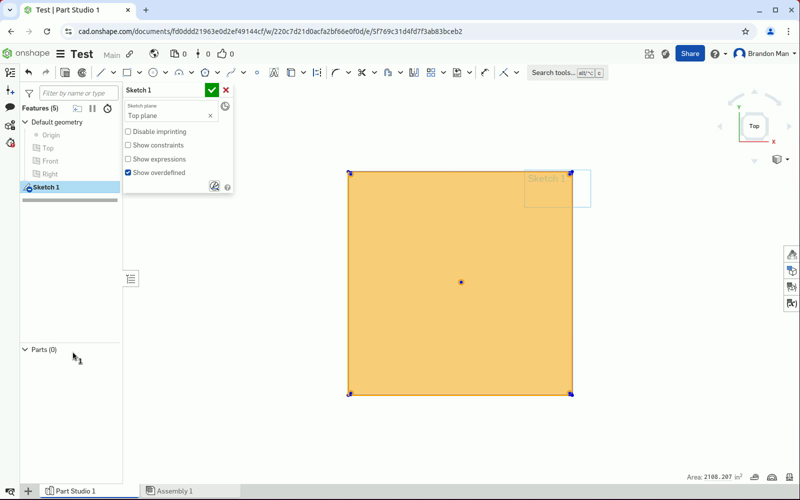
key(shift+e)
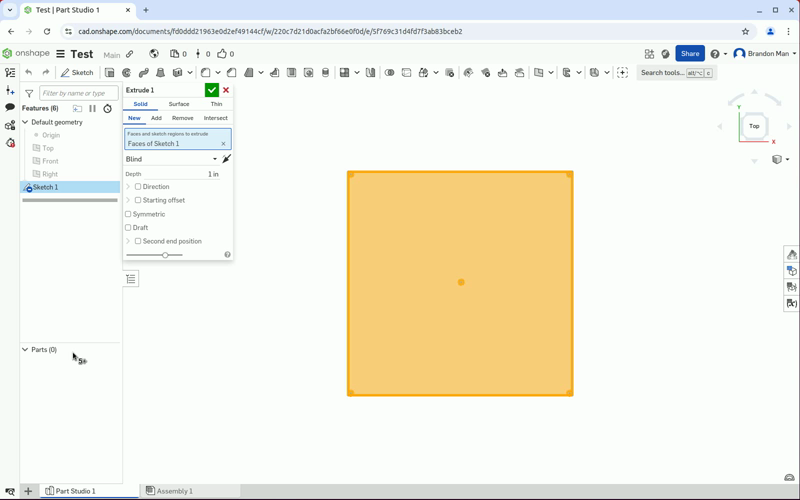
mouse_move(143, 106)
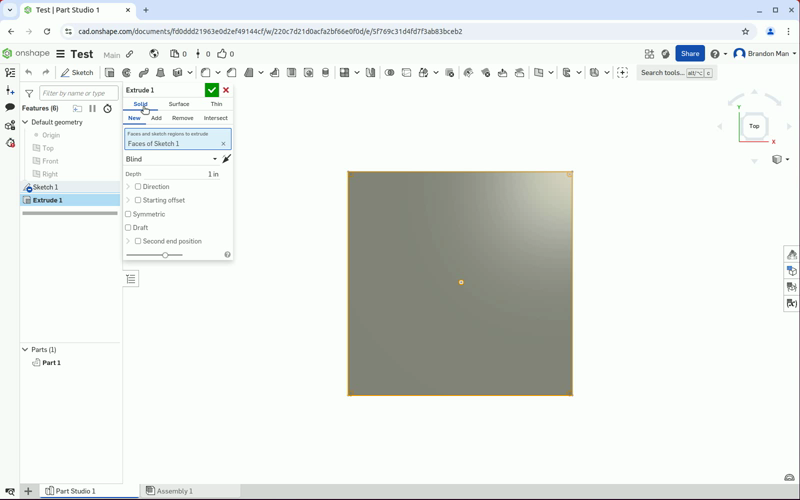
click(143, 106)
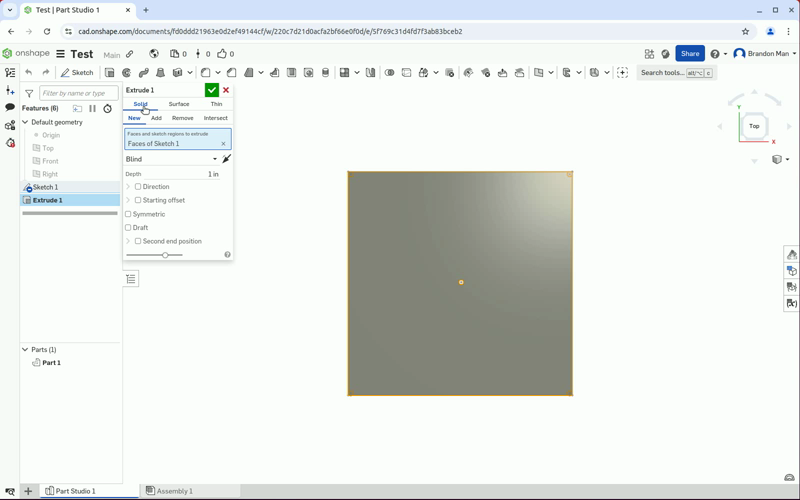
mouse_move(137, 120)
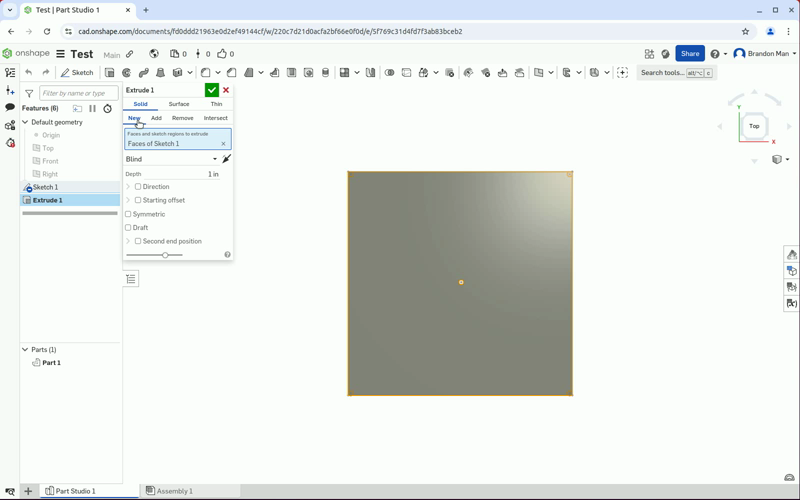
click(137, 120)
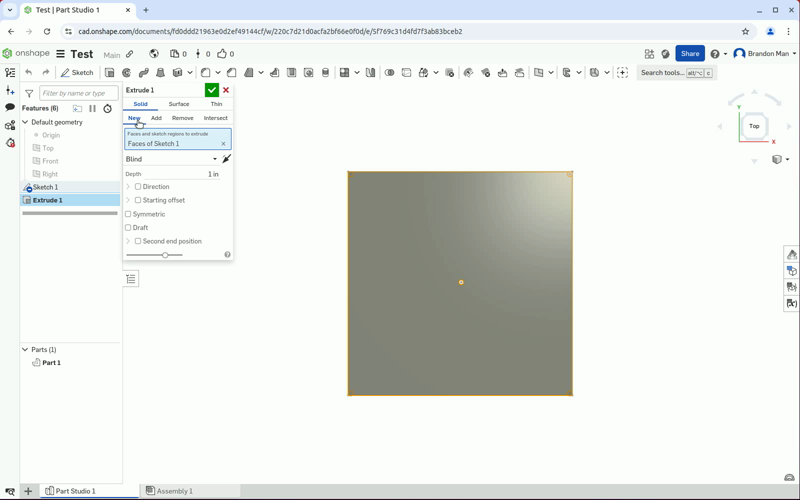
key(tab, 4)
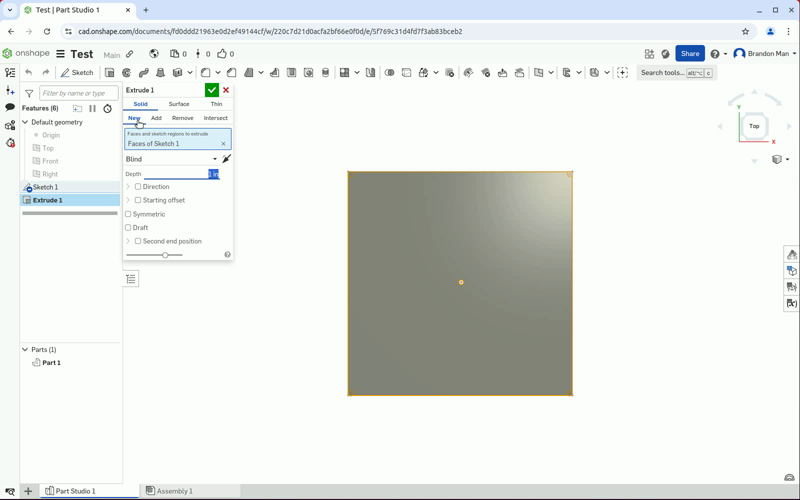
text(0.241)
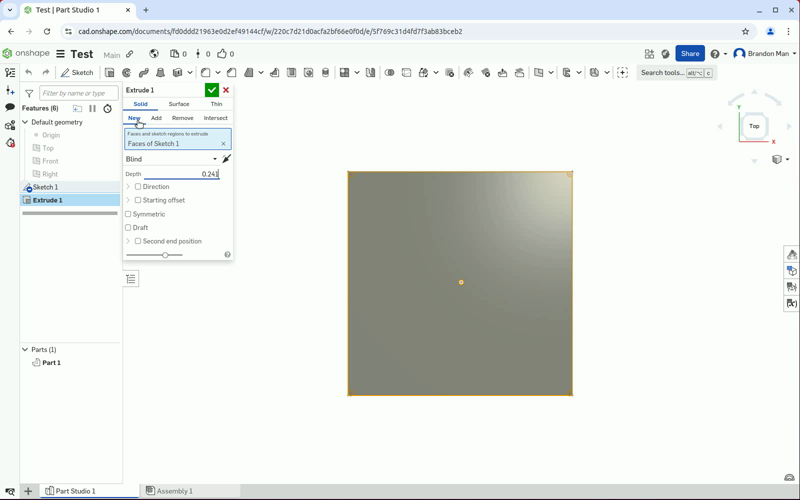
key(enter)
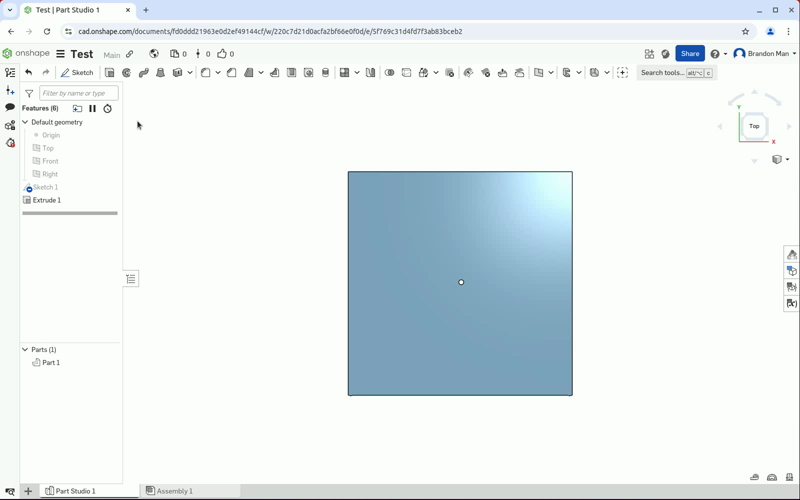
key(shift+h)
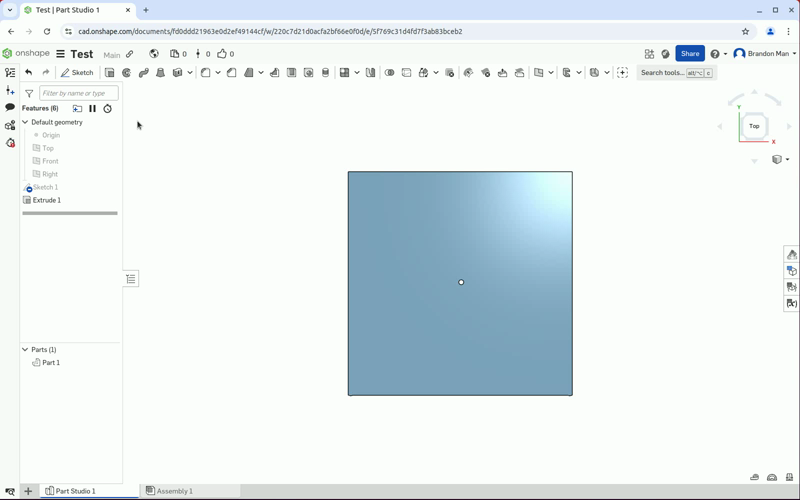
key(shift+h)
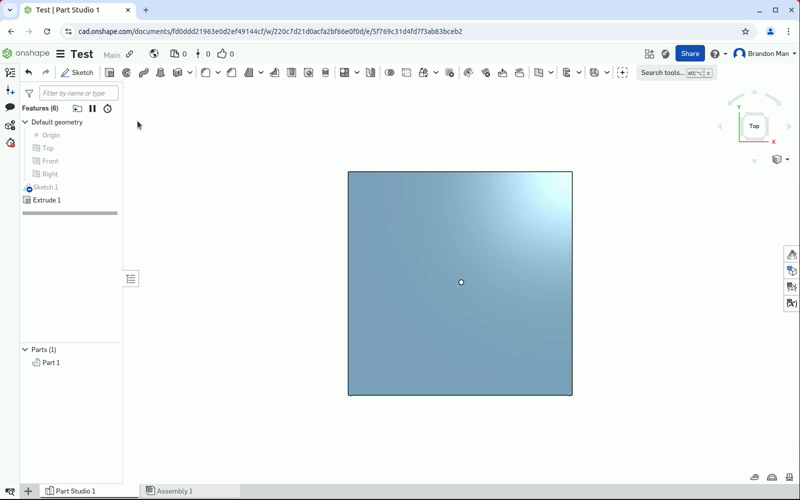
mouse_move(73, 189)
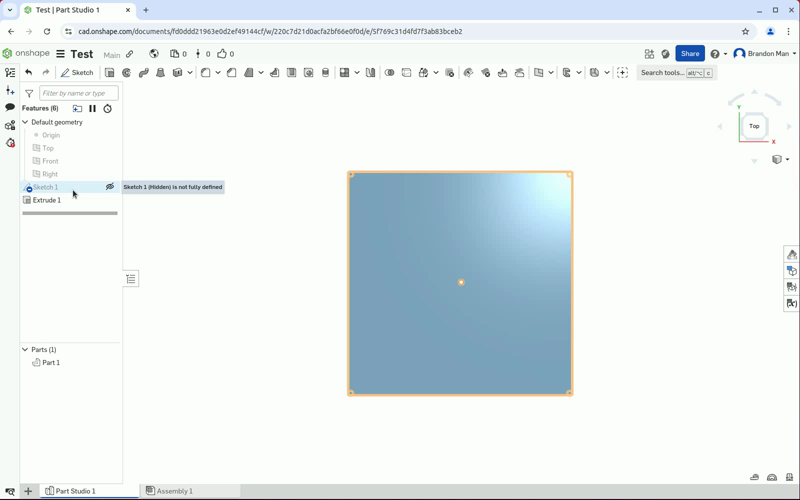
click(73, 189)
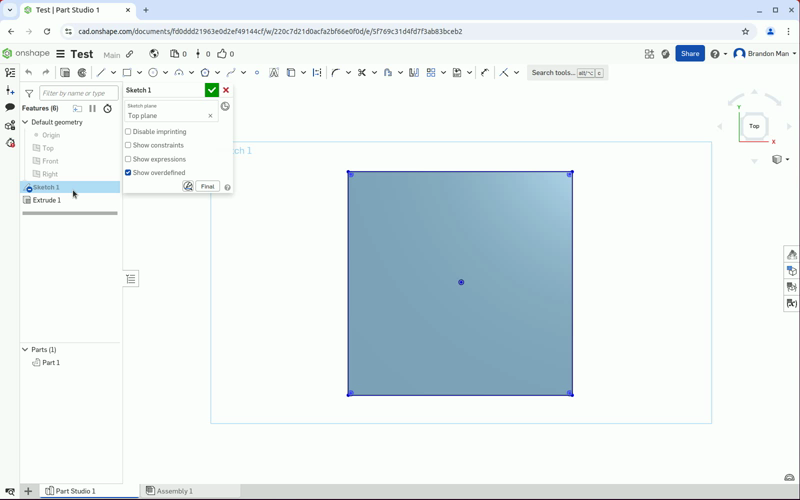
mouse_move(229, 92)
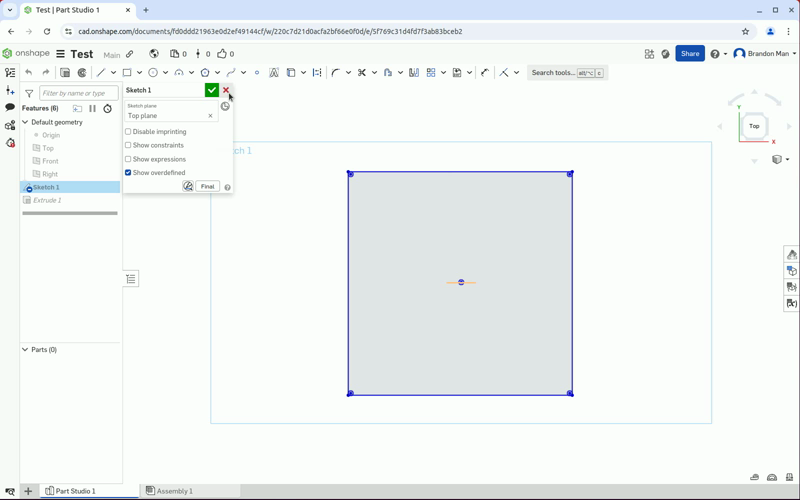
click(229, 92)
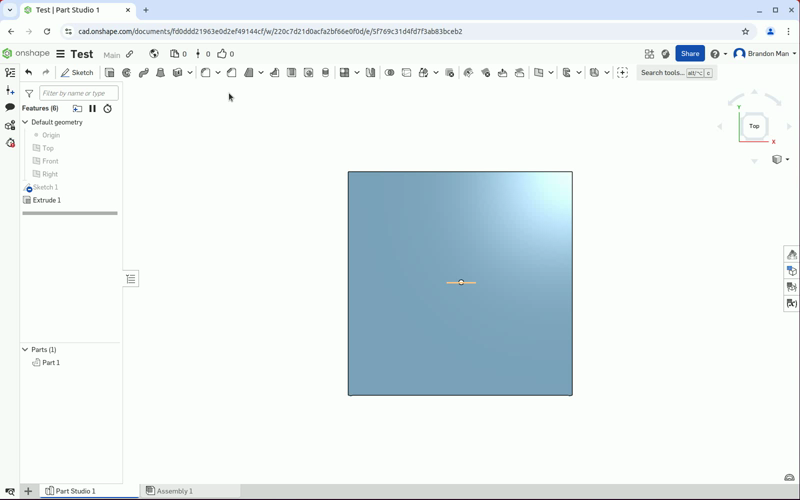
mouse_move(541, 75)
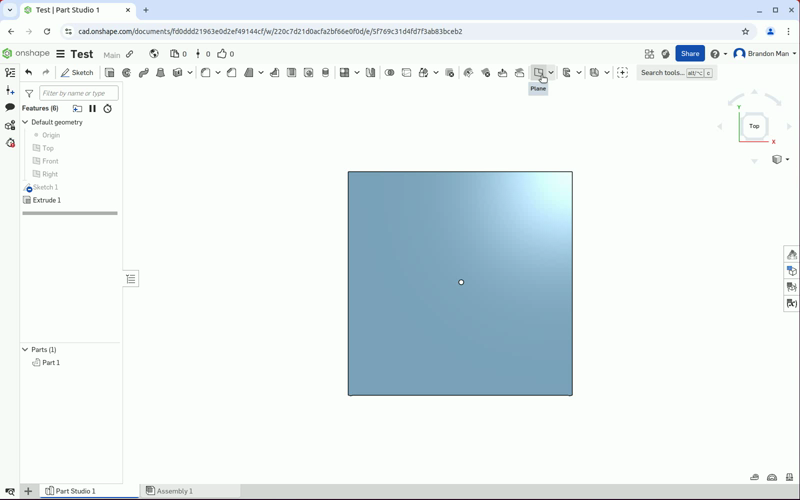
click(541, 75)
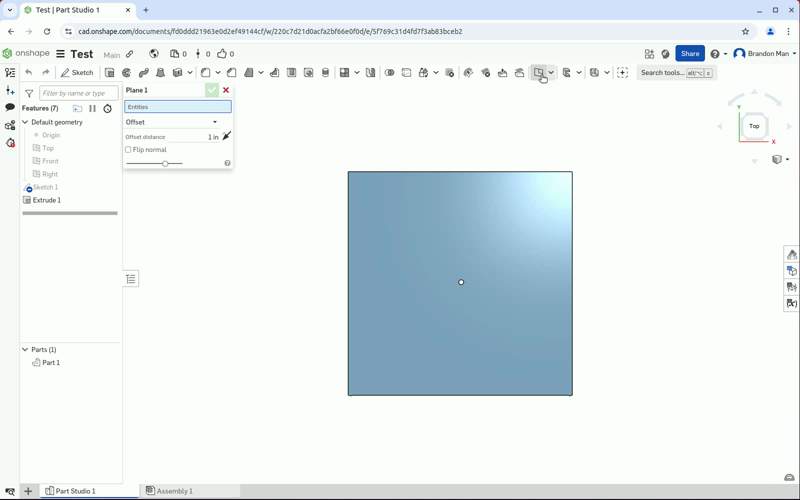
mouse_move(73, 150)
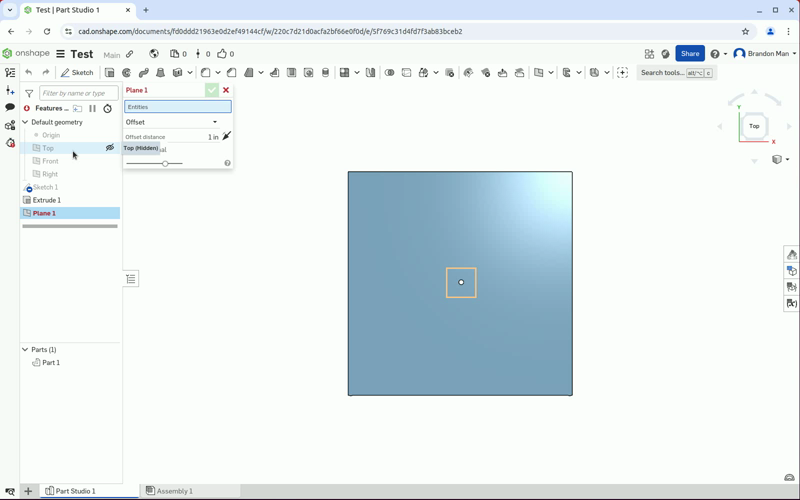
click(73, 150)
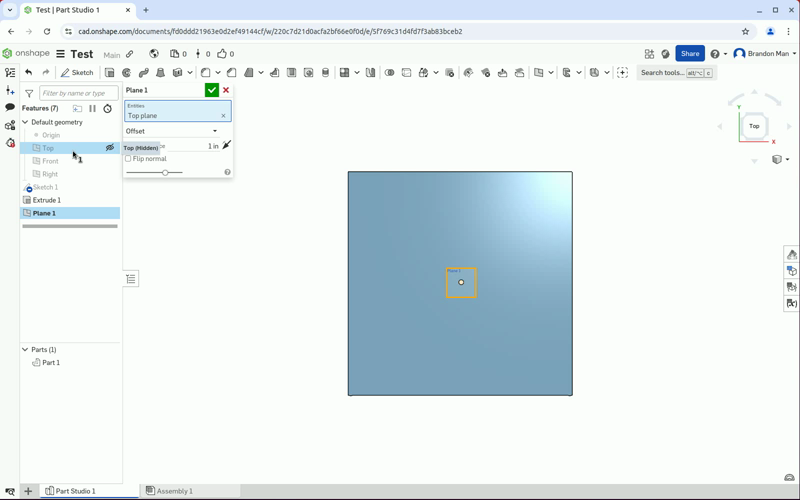
key(tab, 2)
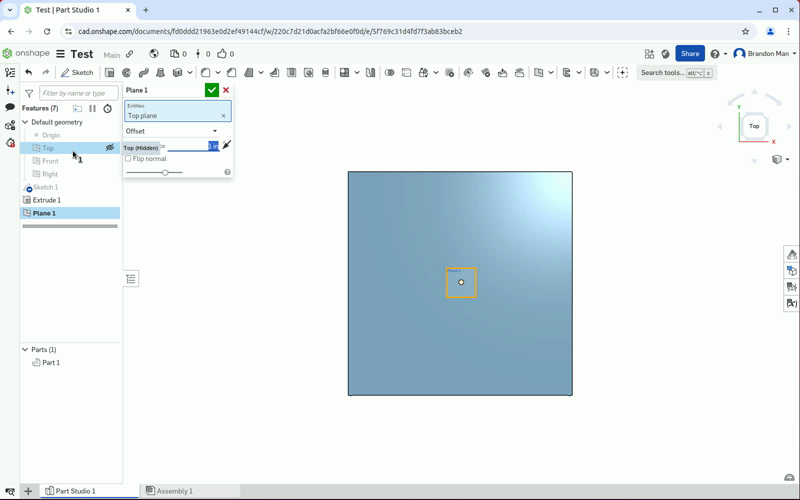
text(0.246)
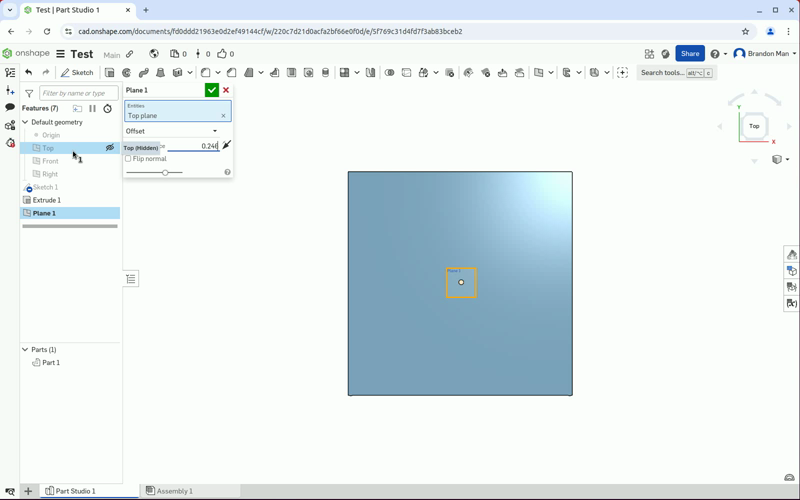
key(enter, 2)
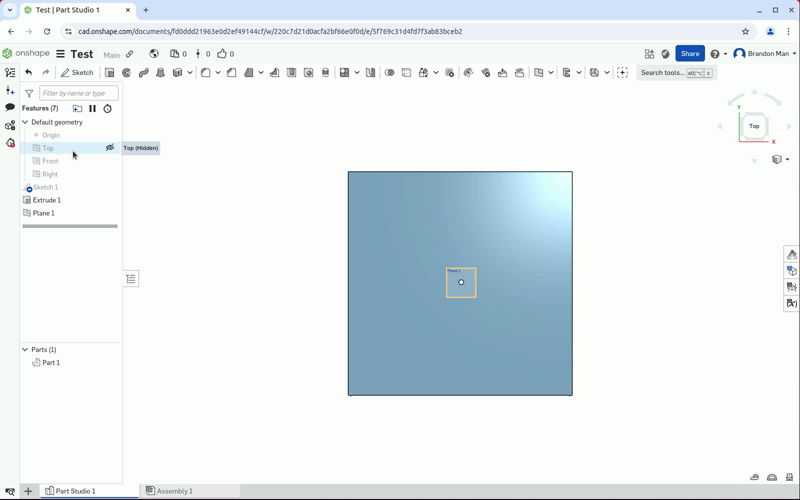
key(shift+s)
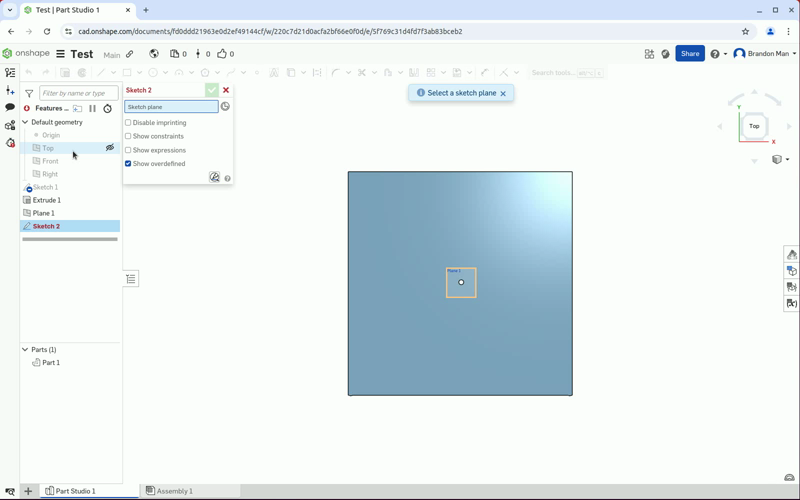
mouse_move(73, 215)
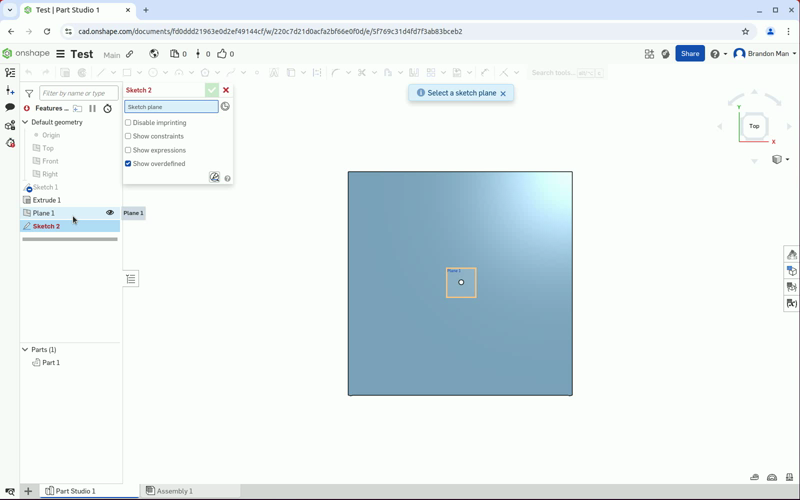
click(73, 215)
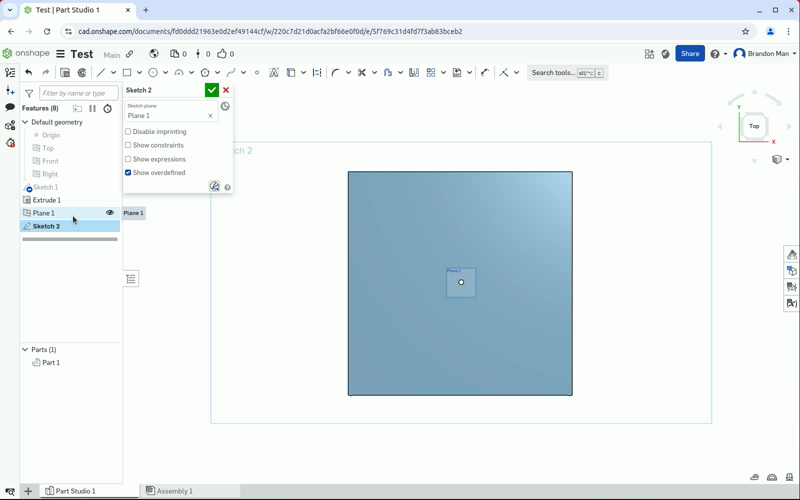
mouse_move(73, 352)
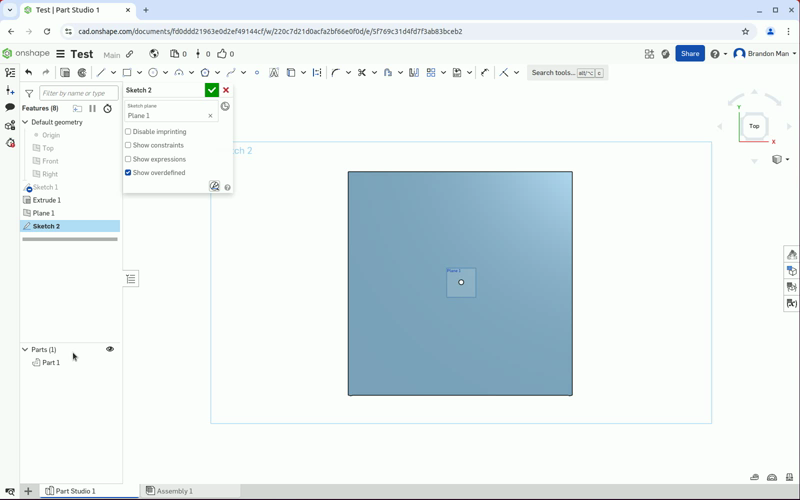
key(y)
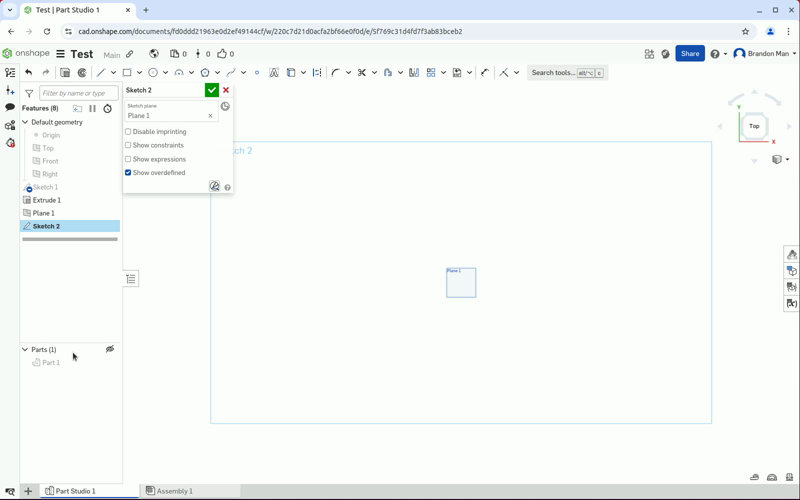
key(l)
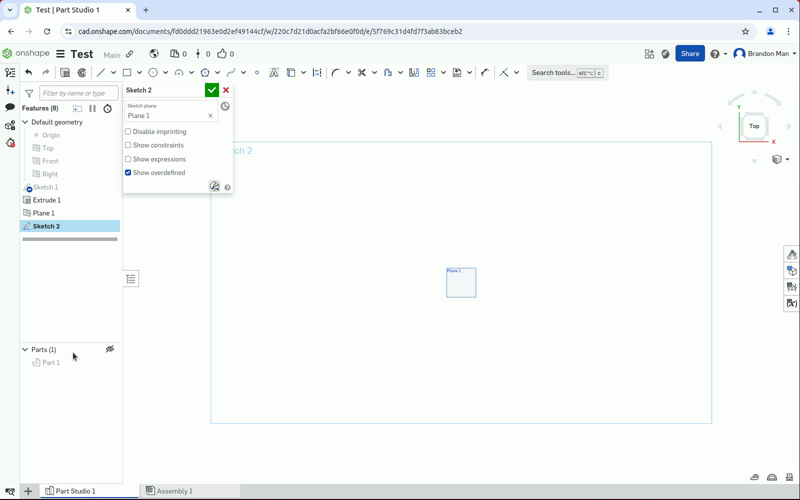
key_down(shift)
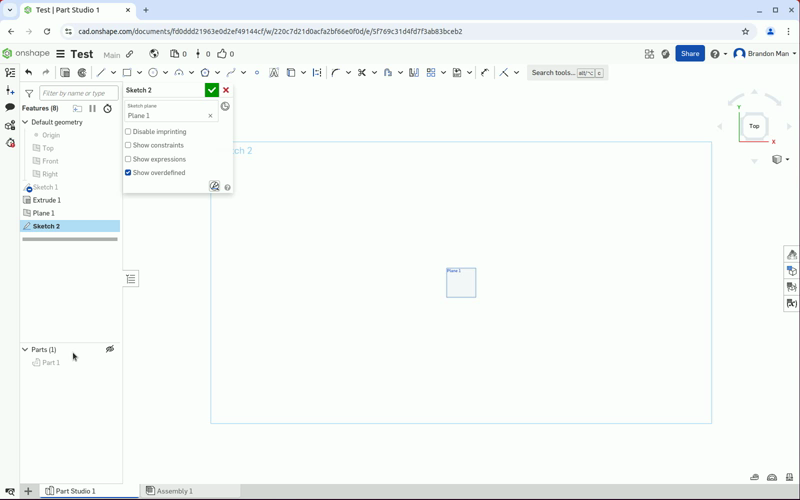
mouse_move(355, 380)
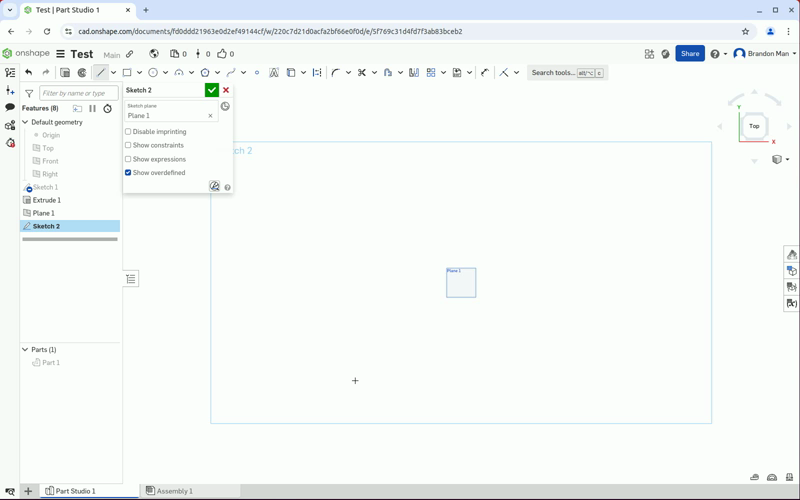
click(355, 380)
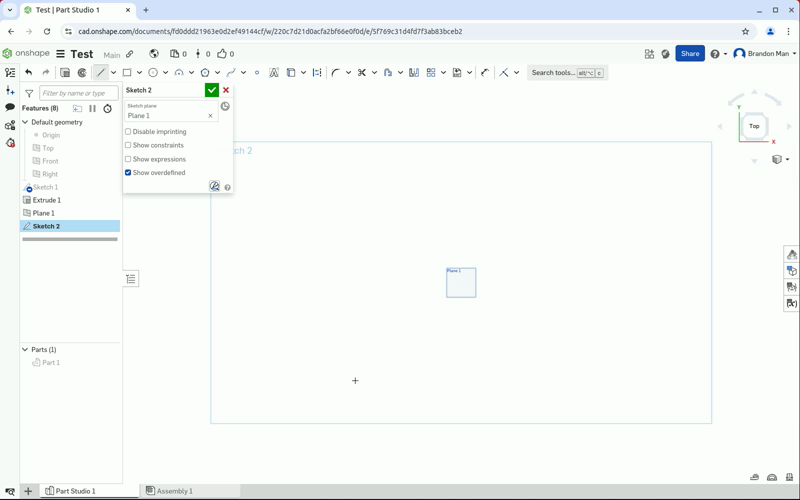
key_up(shift)
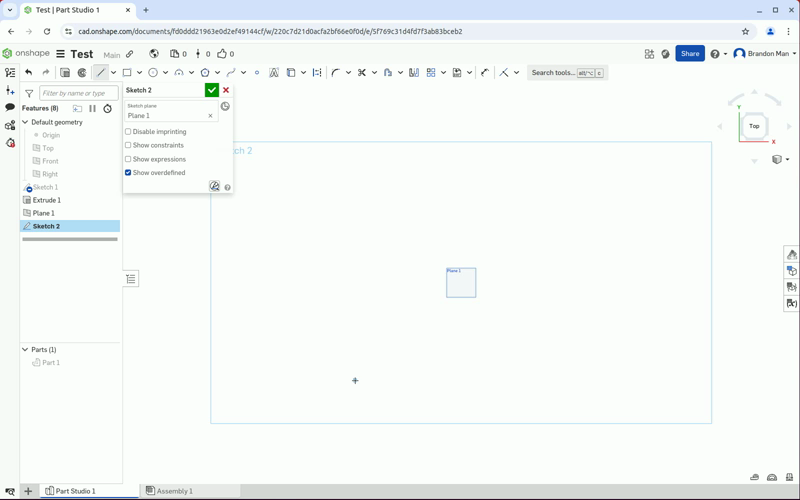
key_down(shift)
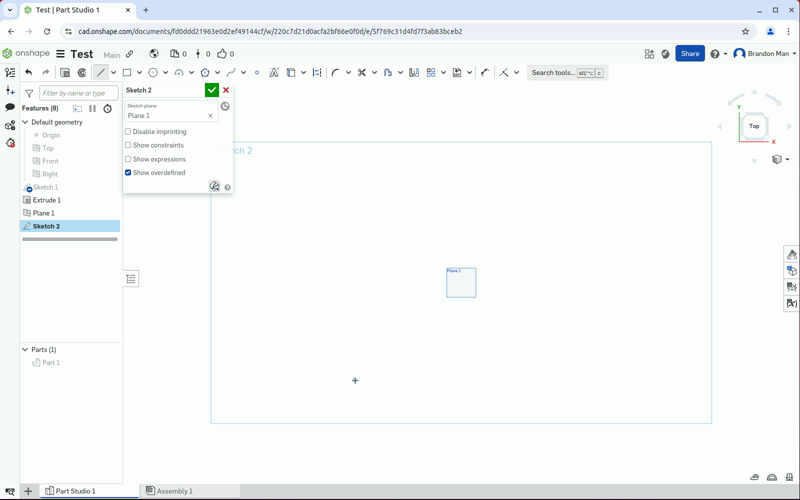
mouse_move(385, 380)
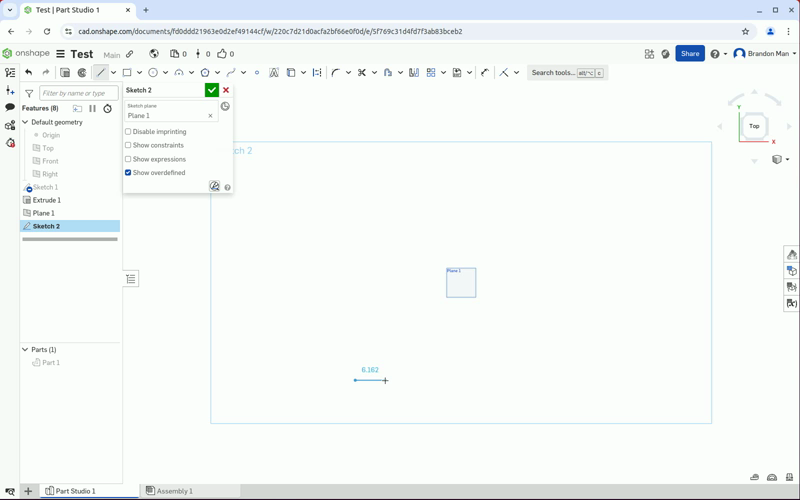
mouse_move(361, 386)
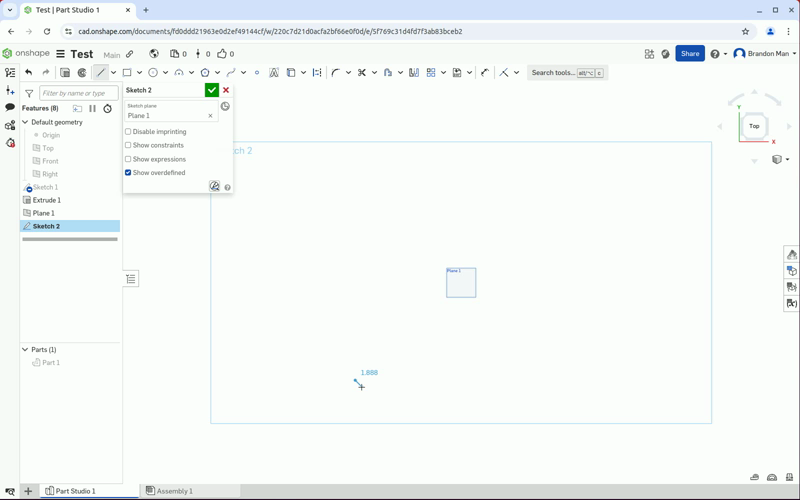
click(361, 386)
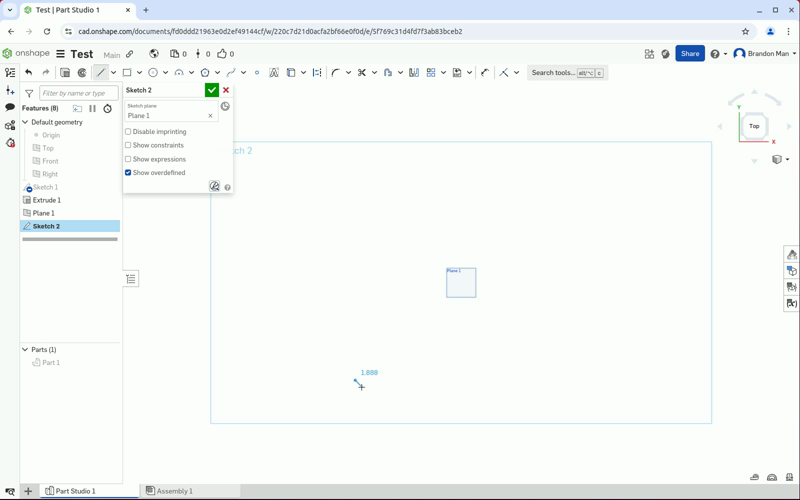
key_up(shift)
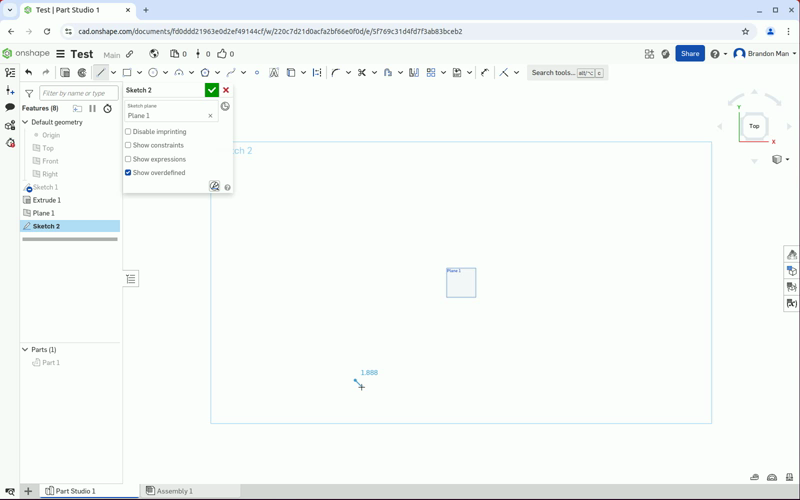
key_down(shift)
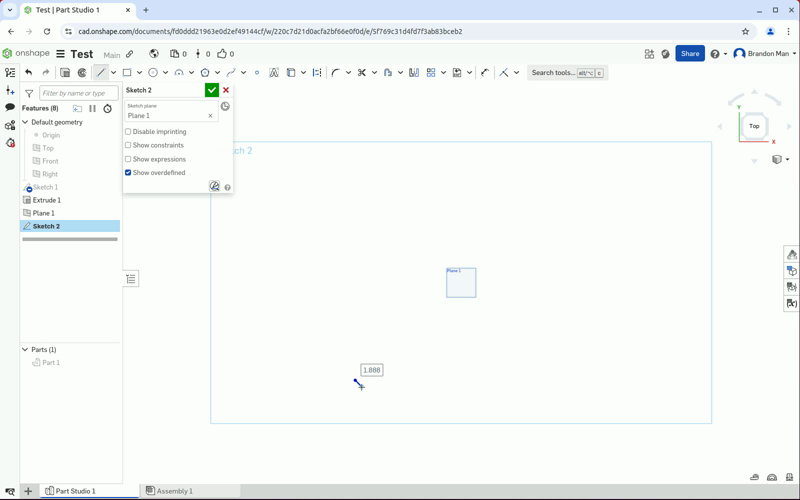
mouse_move(557, 386)
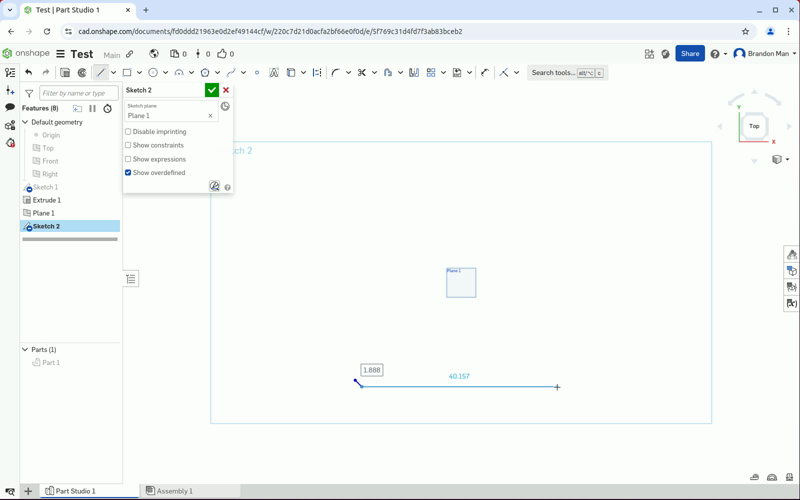
click(557, 386)
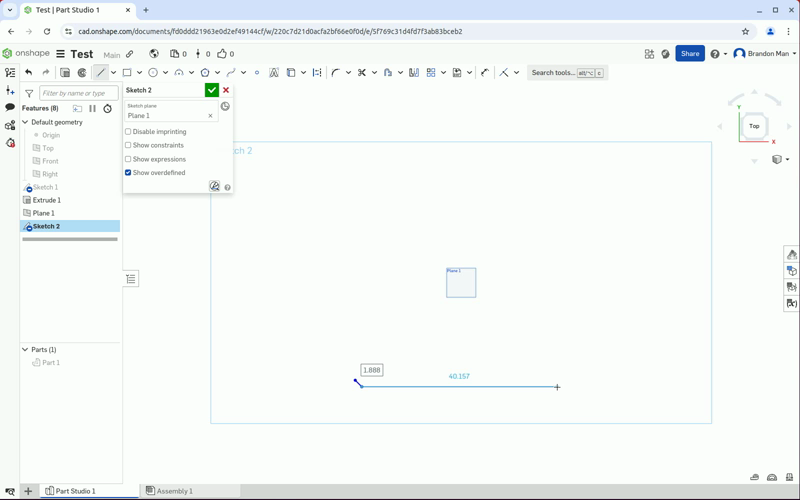
key_up(shift)
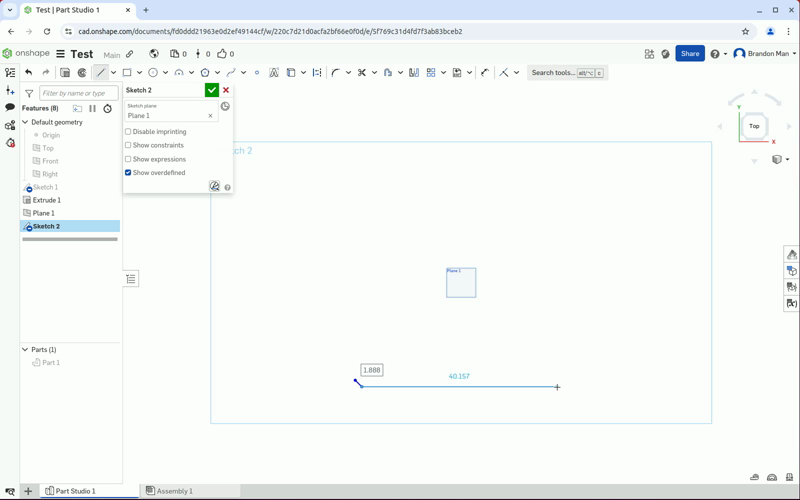
key_down(shift)
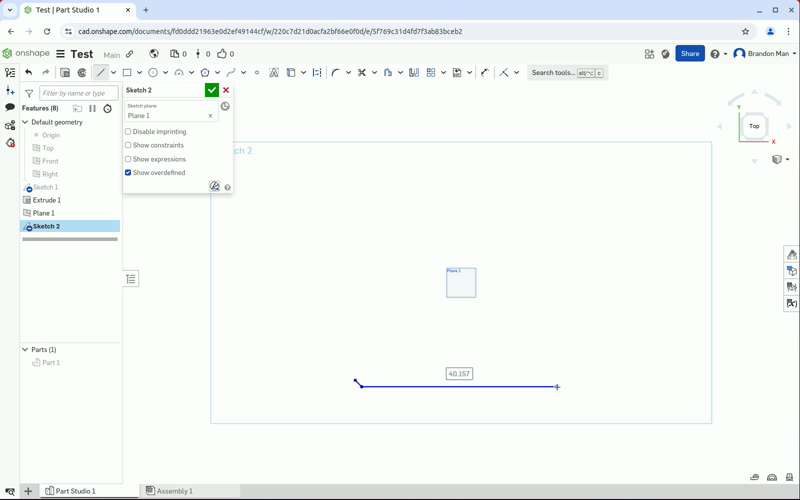
mouse_move(587, 386)
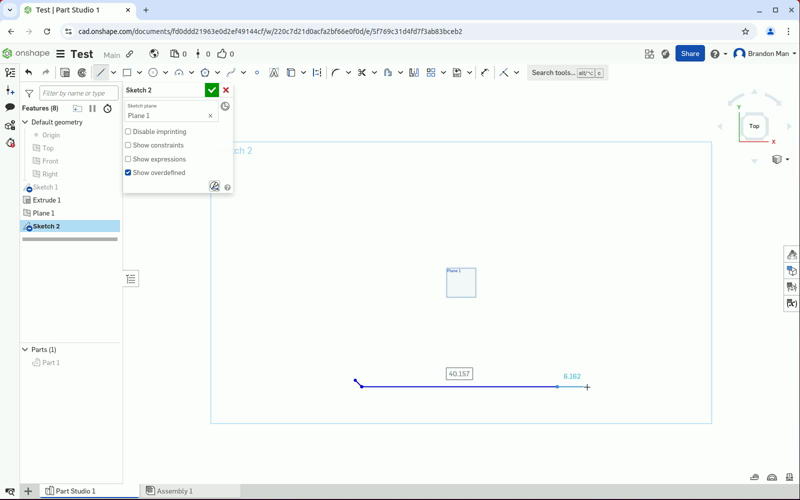
mouse_move(564, 380)
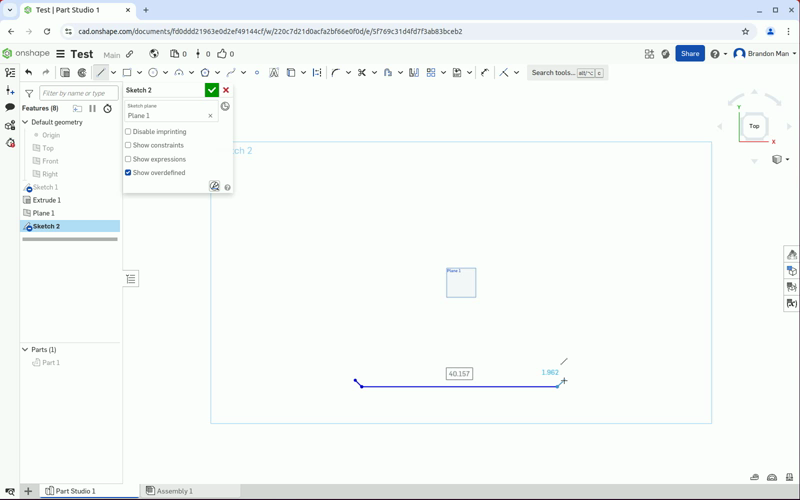
click(564, 380)
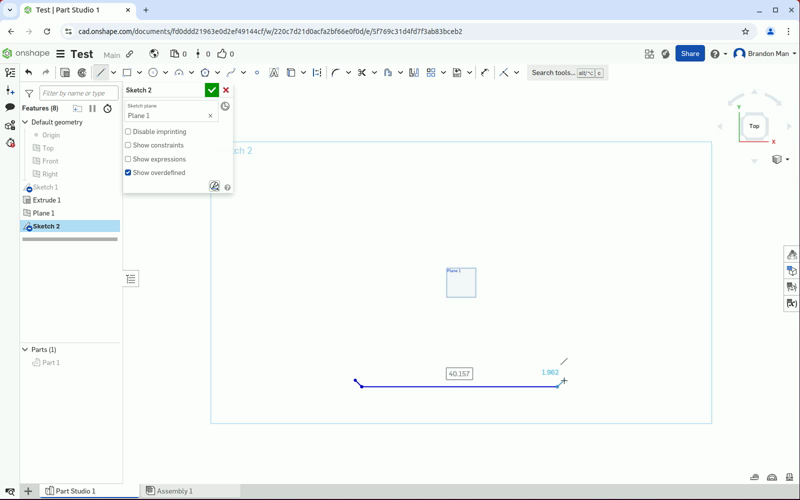
key_up(shift)
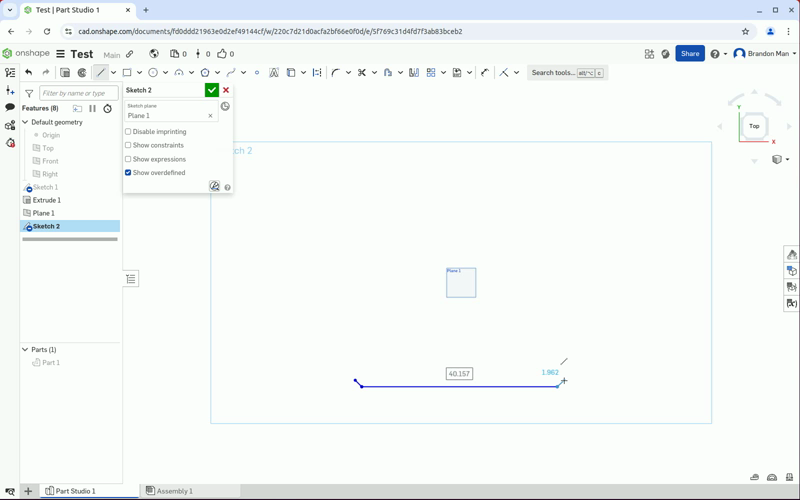
key_down(shift)
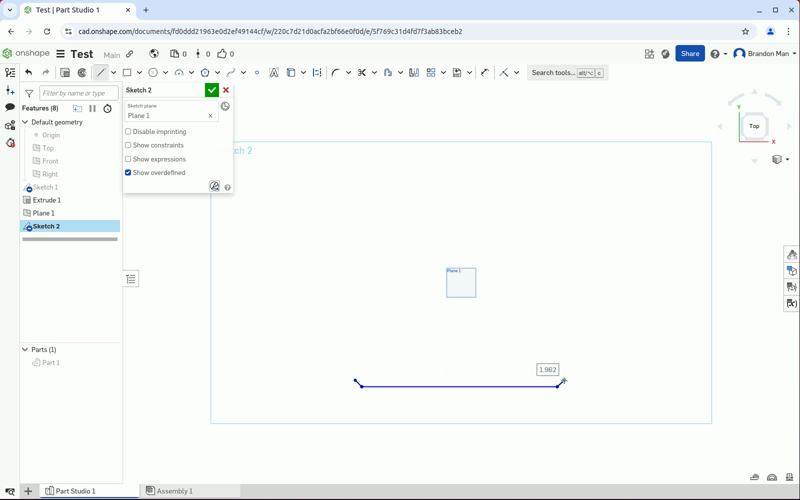
mouse_move(564, 186)
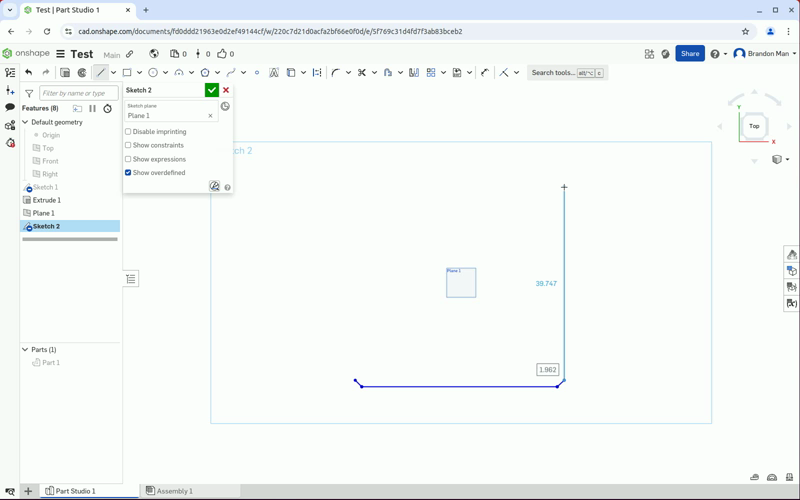
click(564, 186)
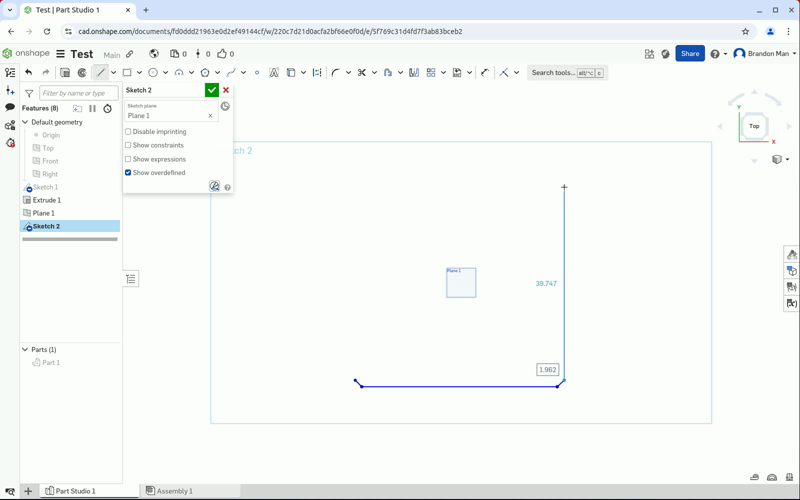
key_up(shift)
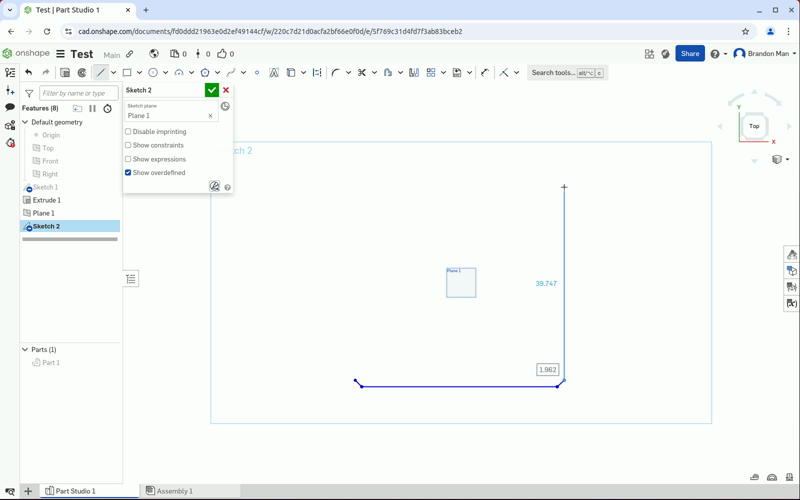
key_down(shift)
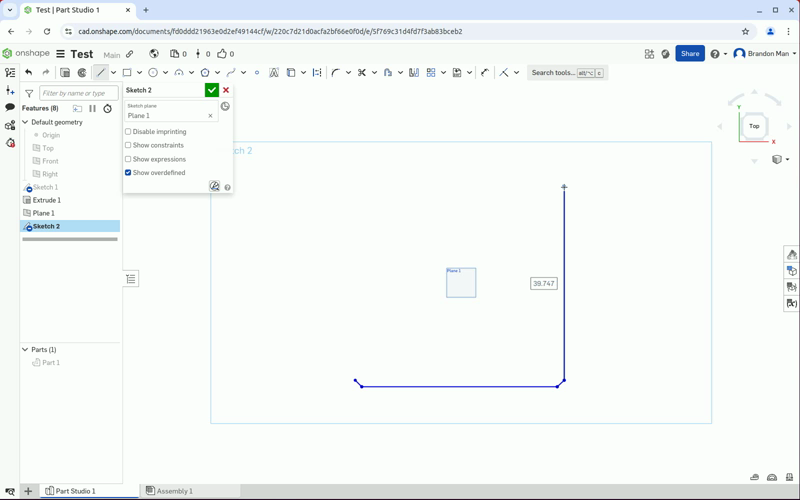
mouse_move(589, 186)
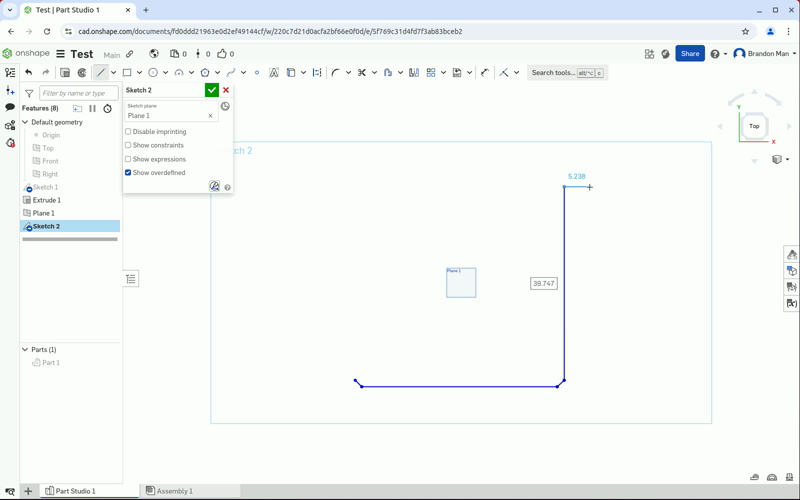
mouse_move(557, 177)
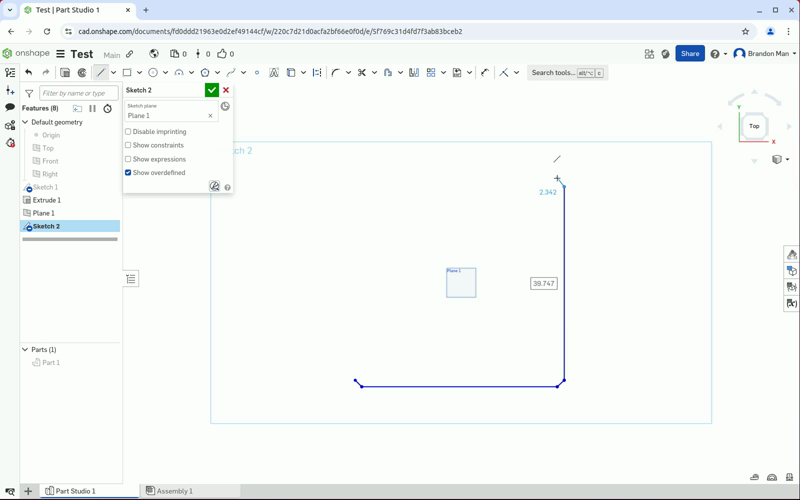
click(557, 177)
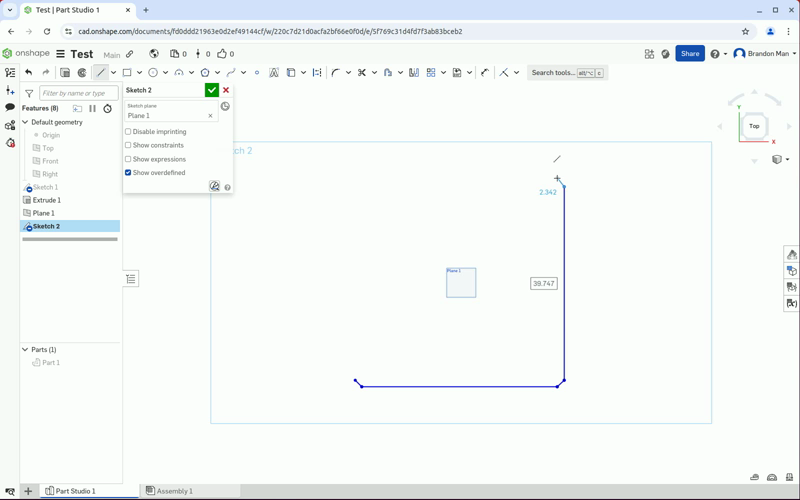
key_up(shift)
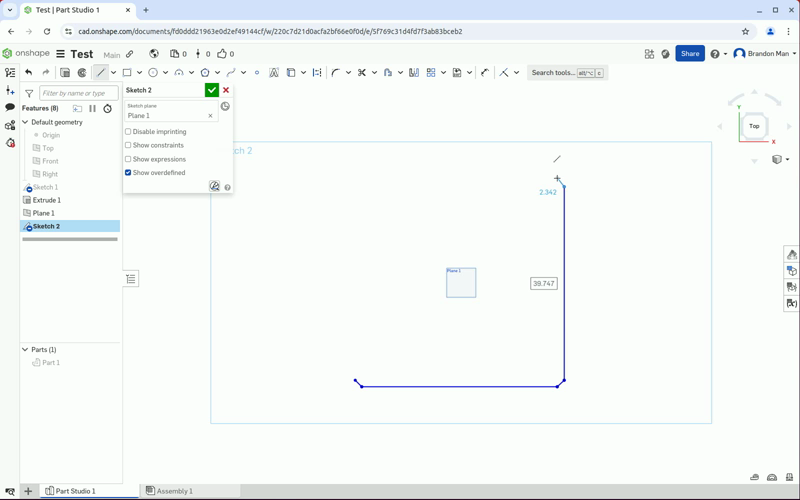
key_down(shift)
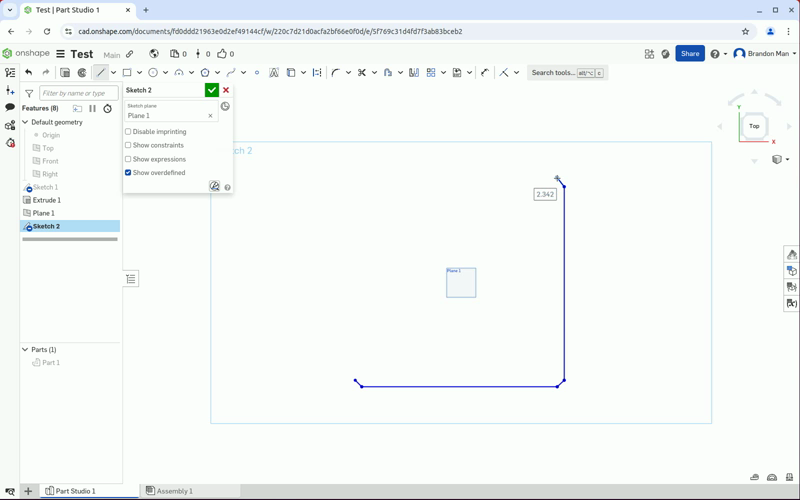
mouse_move(361, 177)
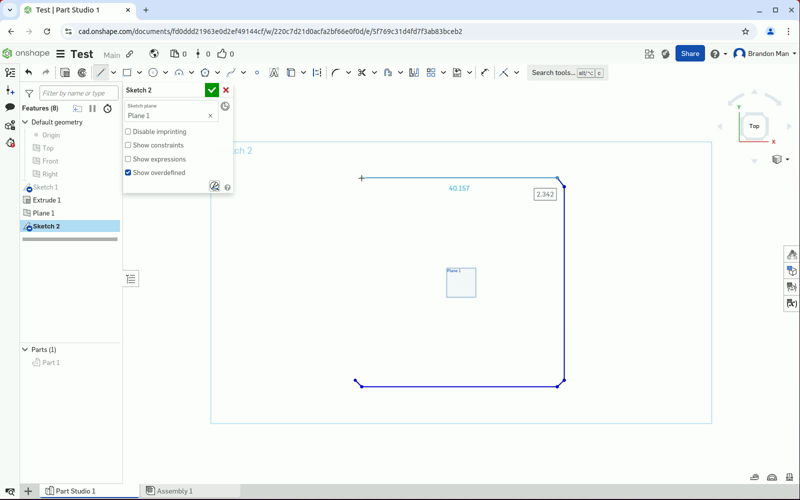
click(361, 177)
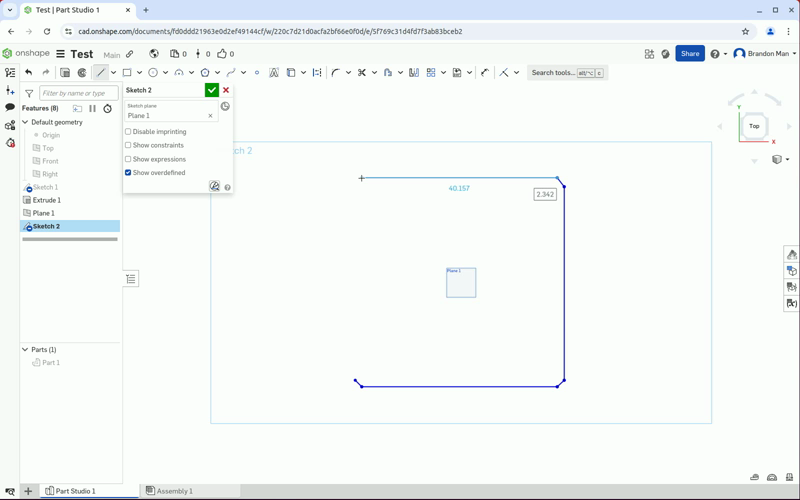
key_up(shift)
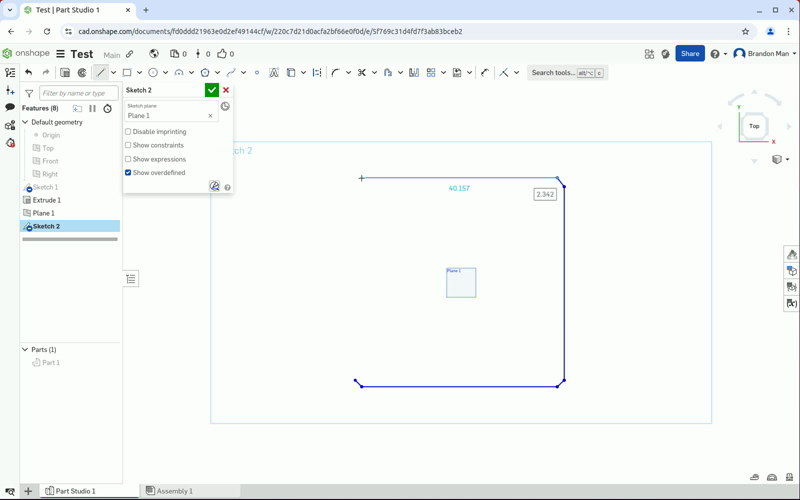
key_down(shift)
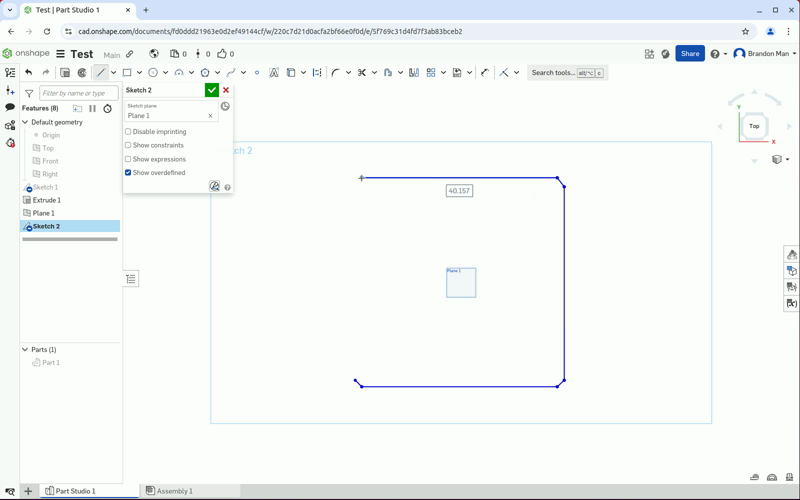
mouse_move(391, 177)
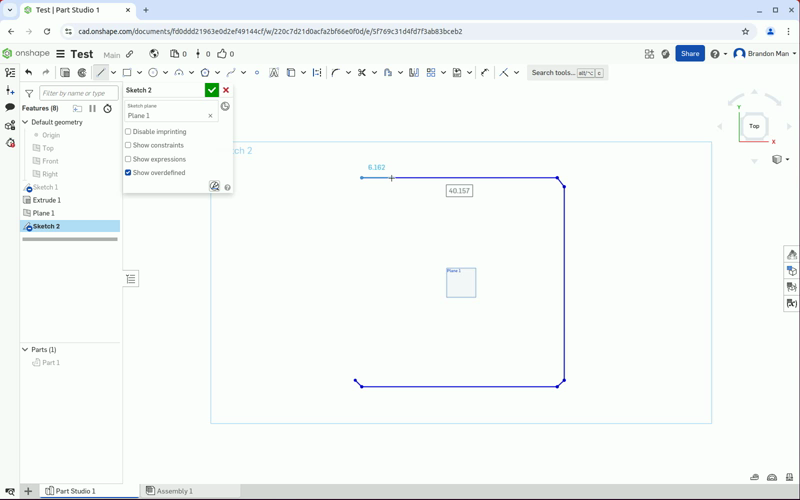
mouse_move(355, 186)
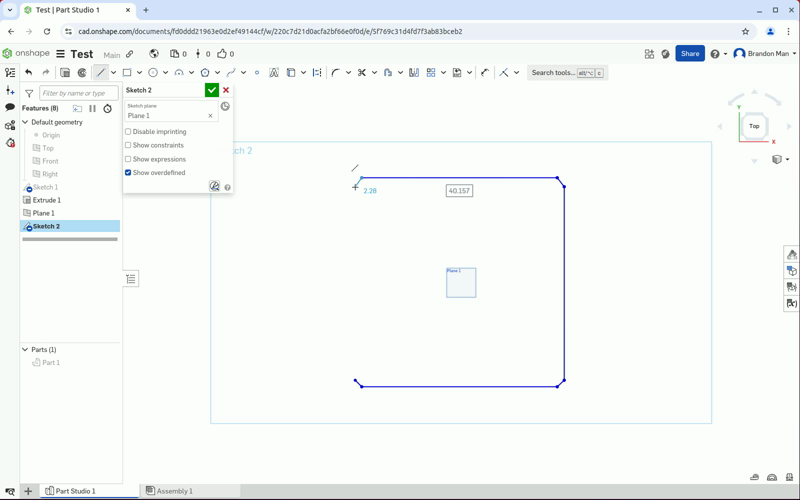
click(355, 186)
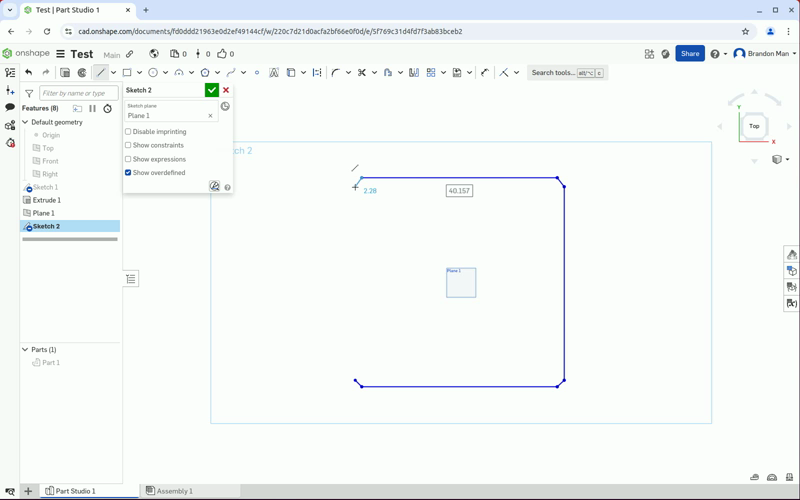
key_up(shift)
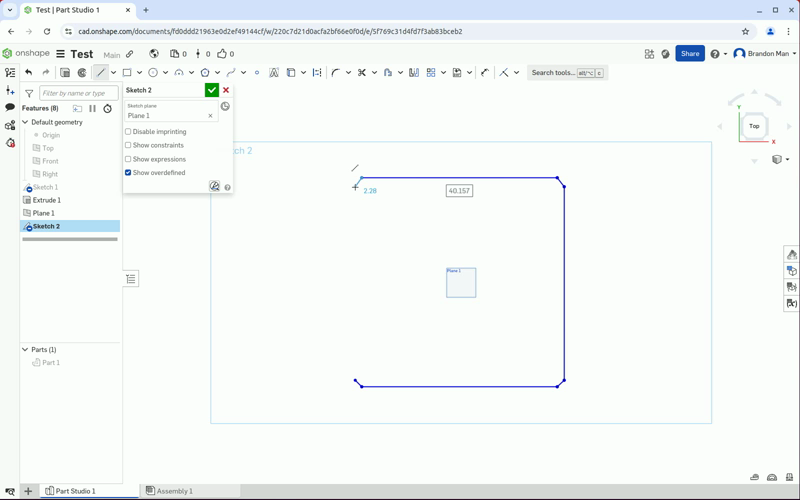
key_down(shift)
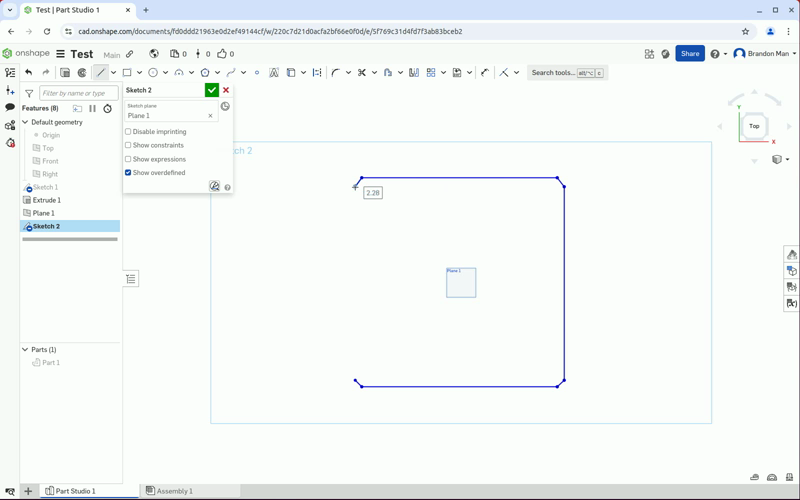
mouse_move(355, 380)
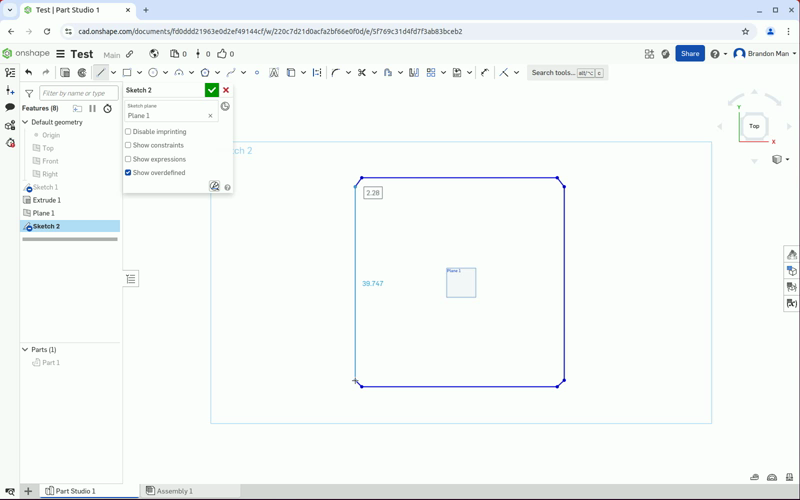
key_up(shift)
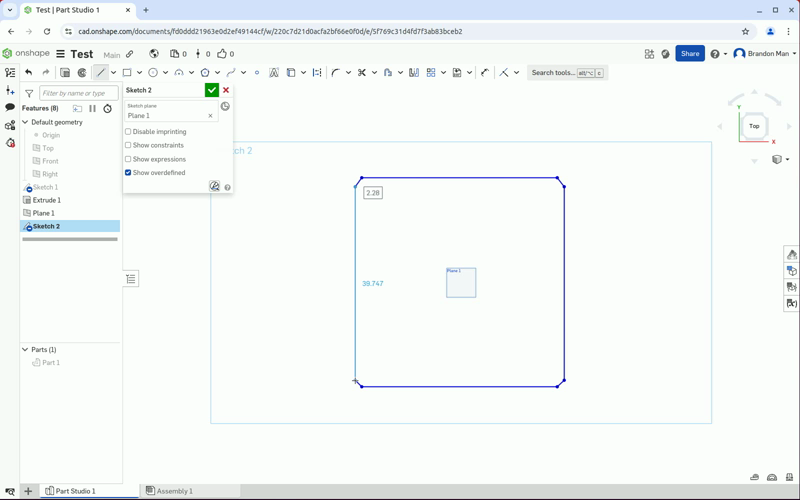
click(355, 380)
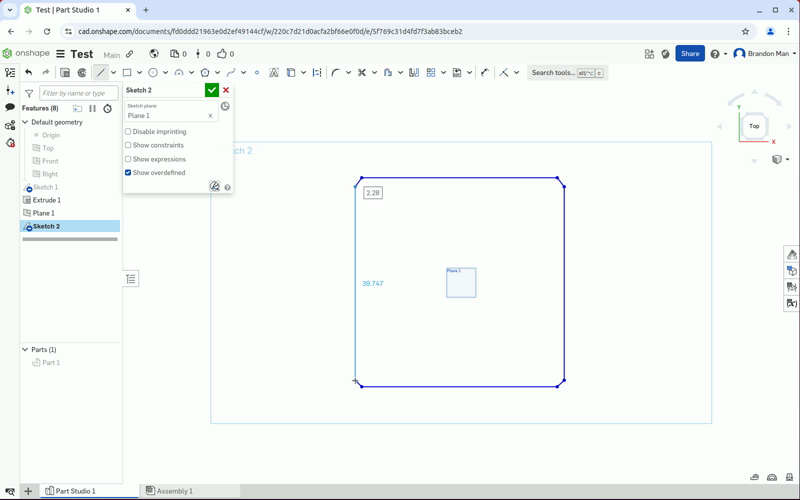
key(esc)
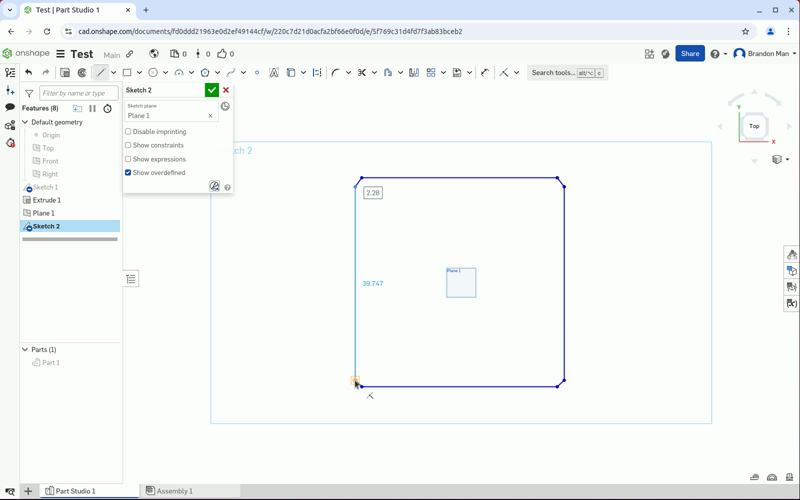
key(c)
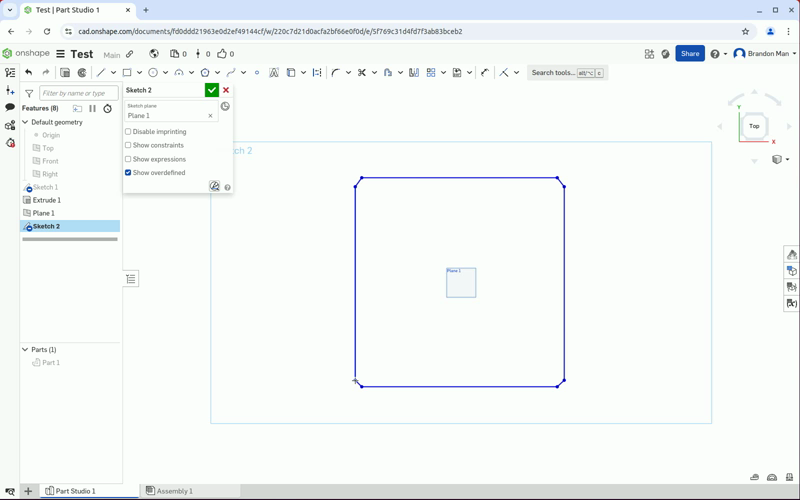
key_down(shift)
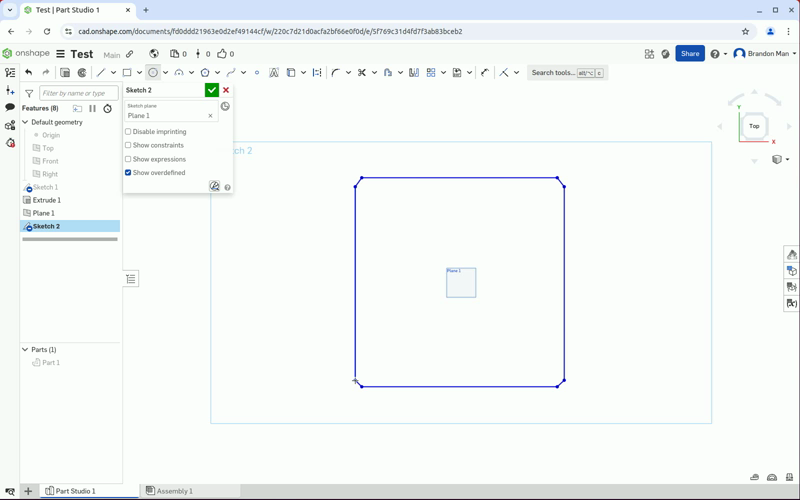
mouse_move(460, 283)
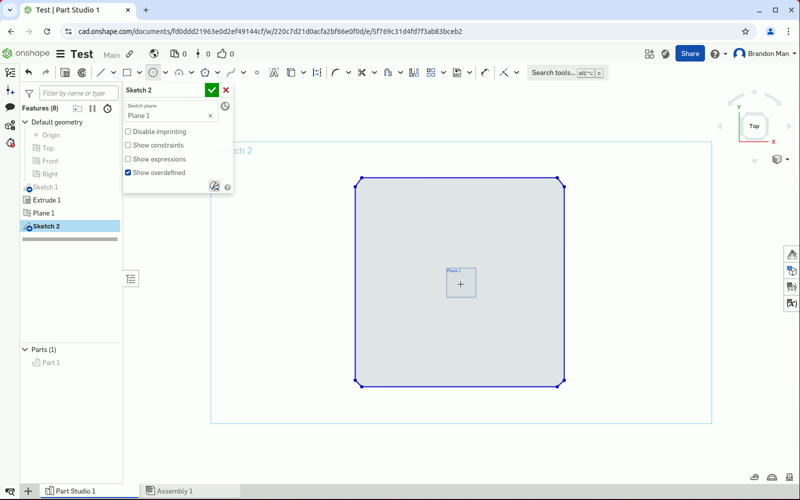
click(460, 283)
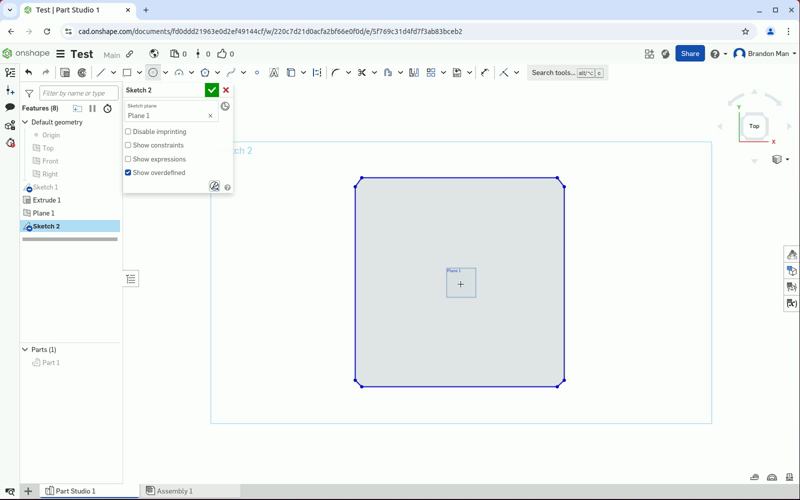
key_up(shift)
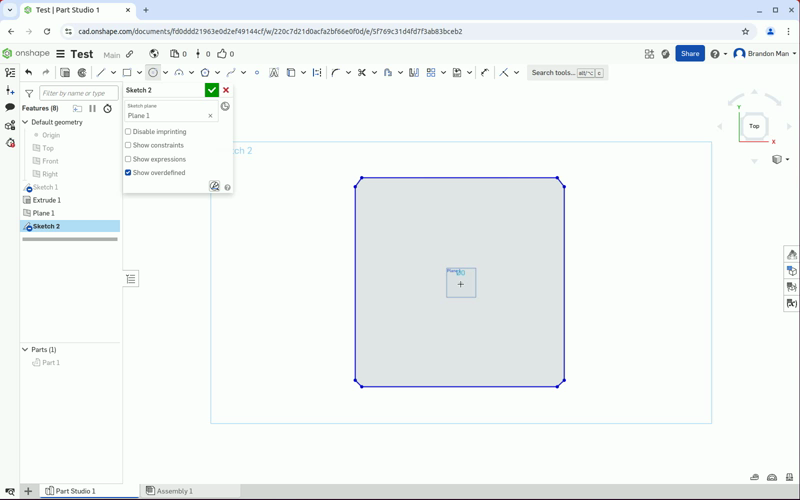
mouse_move(462, 283)
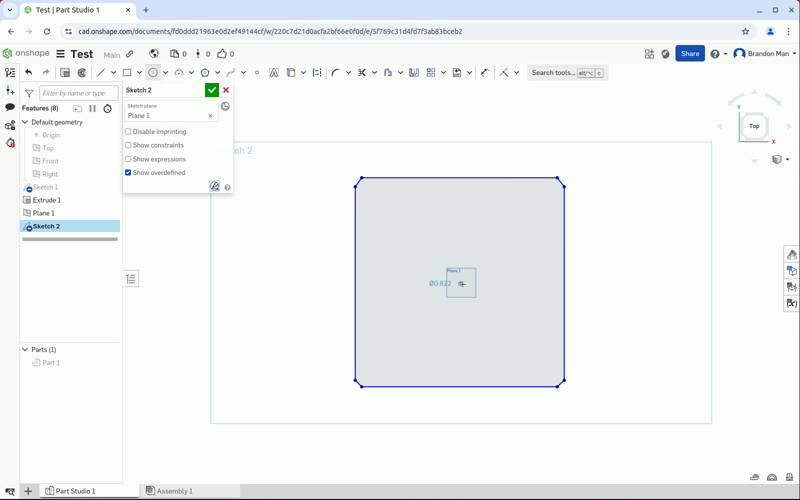
scroll(6)
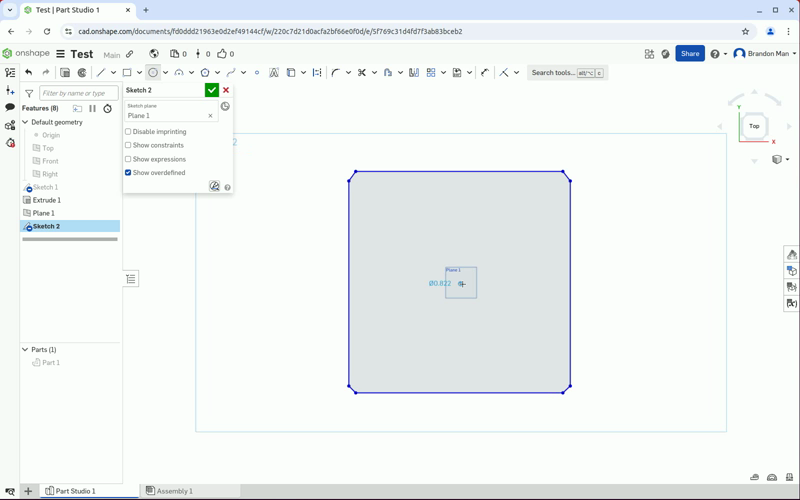
scroll(6)
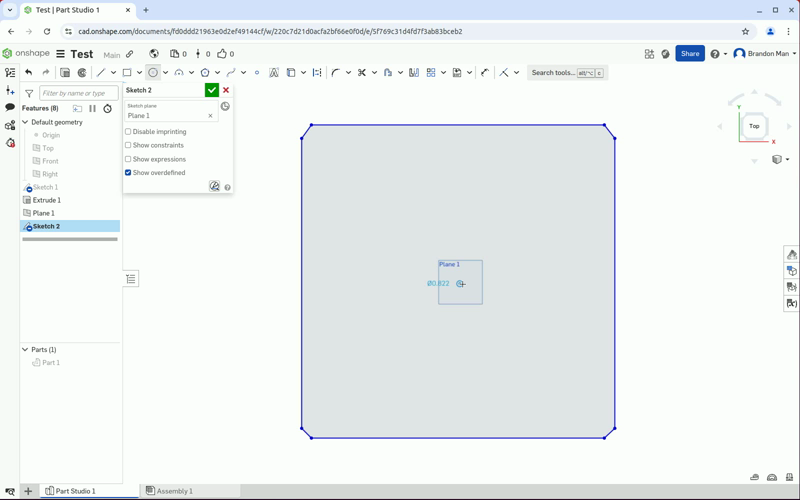
scroll(6)
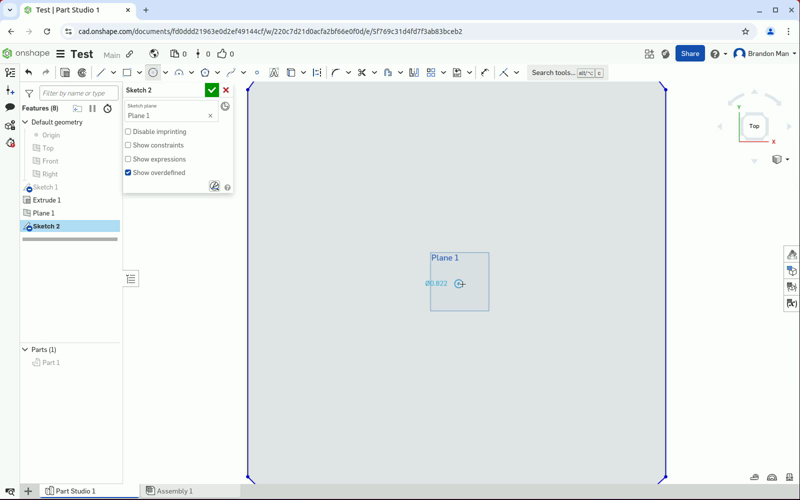
scroll(6)
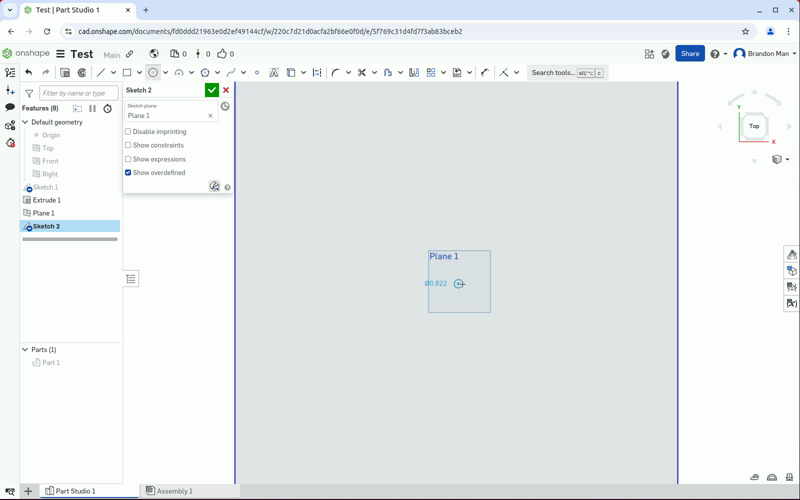
scroll(6)
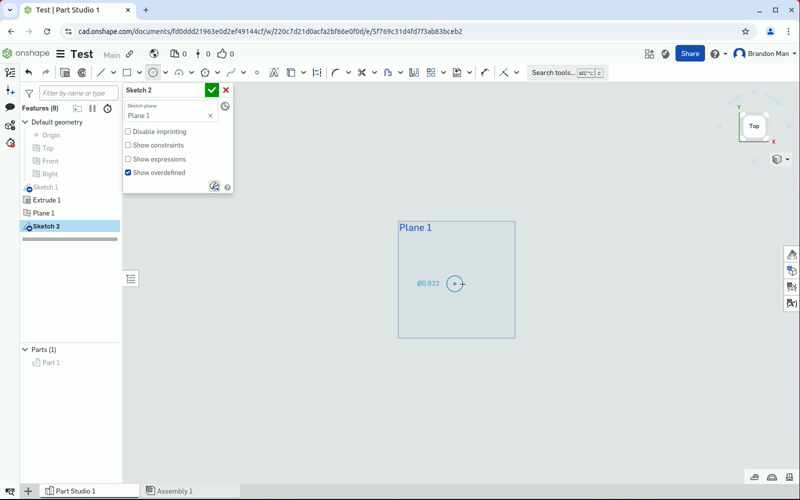
scroll(6)
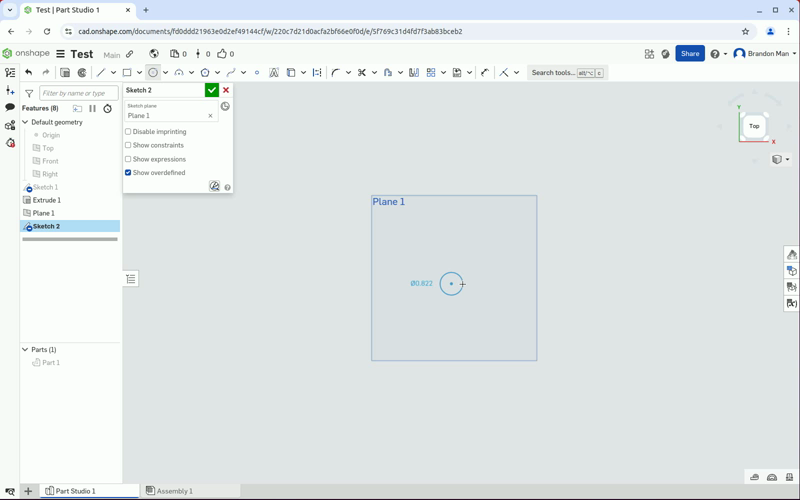
scroll(6)
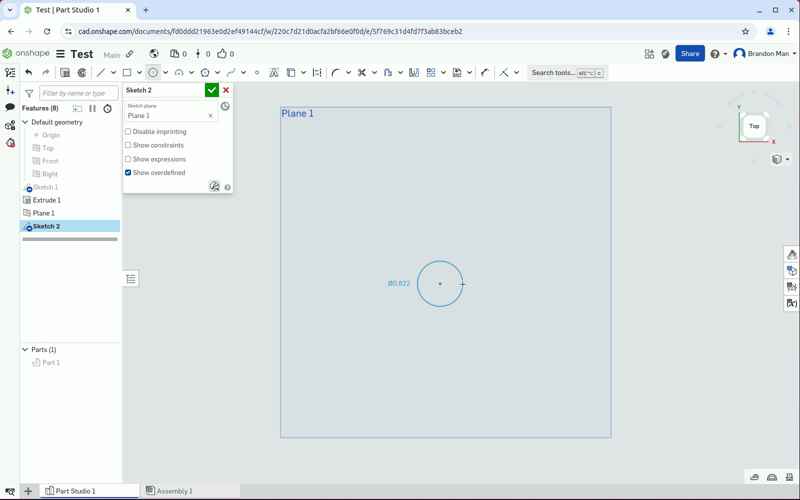
click(462, 283)
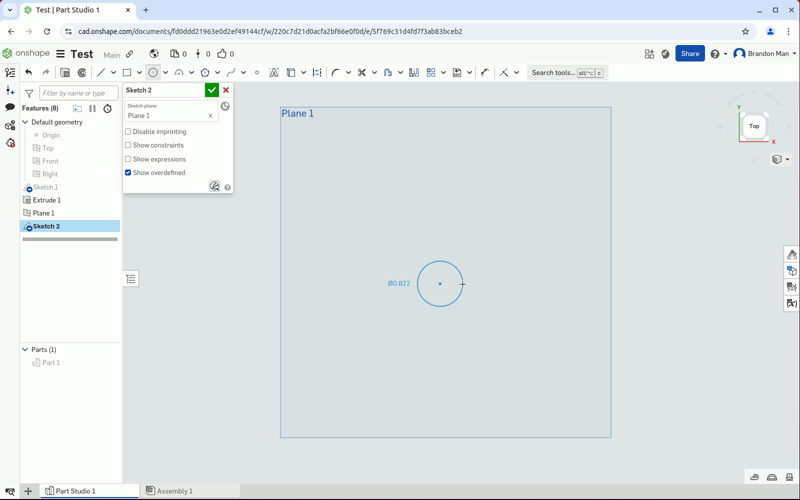
scroll(-6)
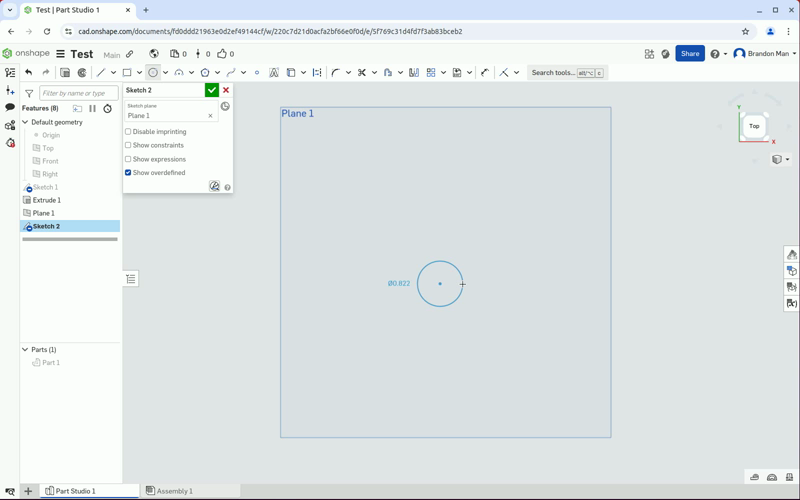
scroll(-6)
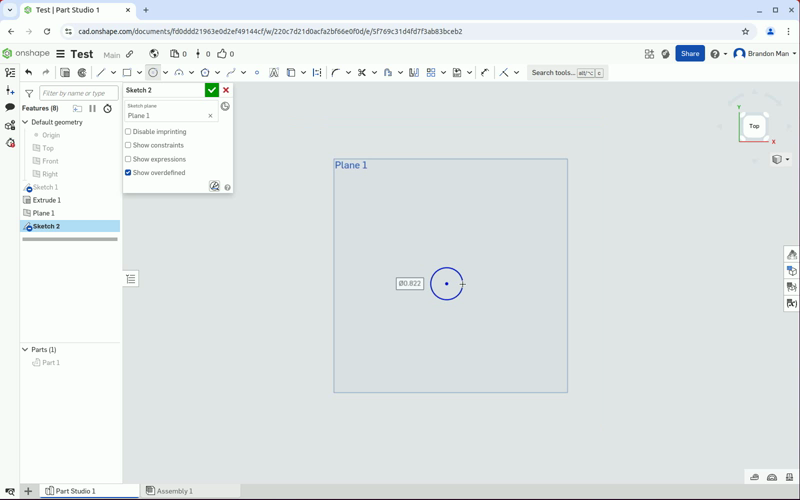
scroll(-6)
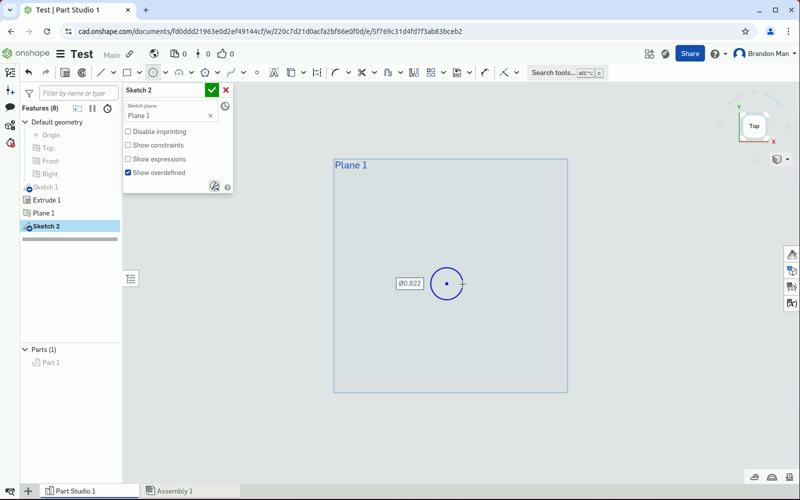
scroll(-6)
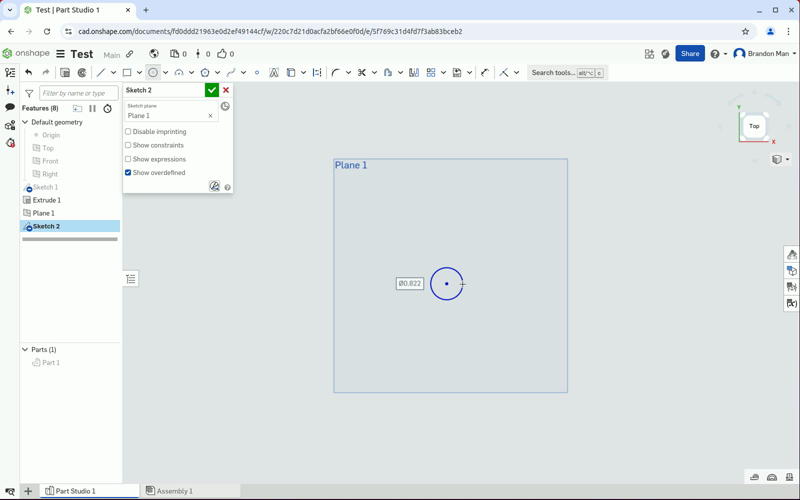
scroll(-6)
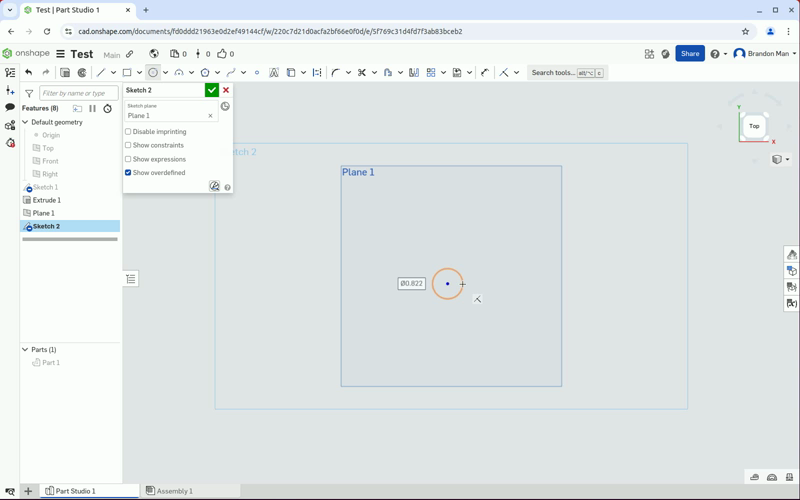
scroll(-6)
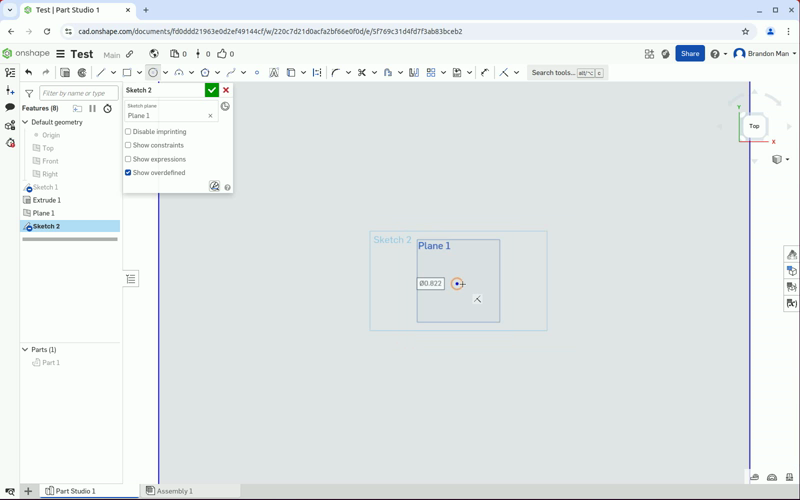
scroll(-6)
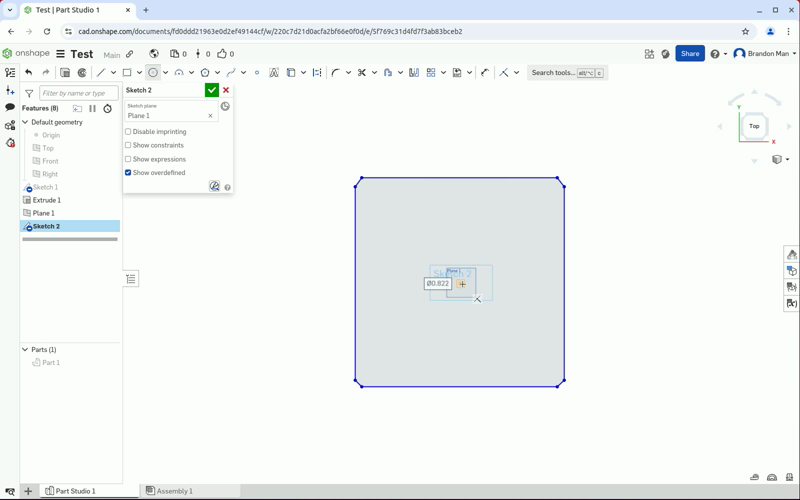
key(esc)
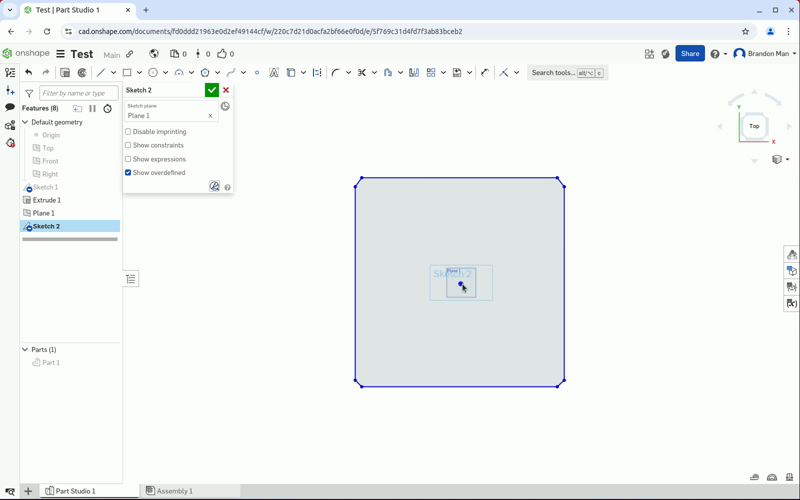
mouse_move(518, 279)
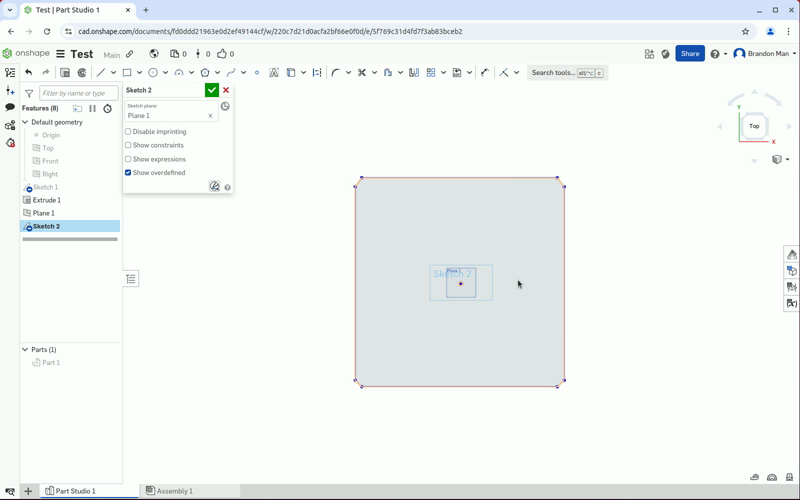
click(518, 279)
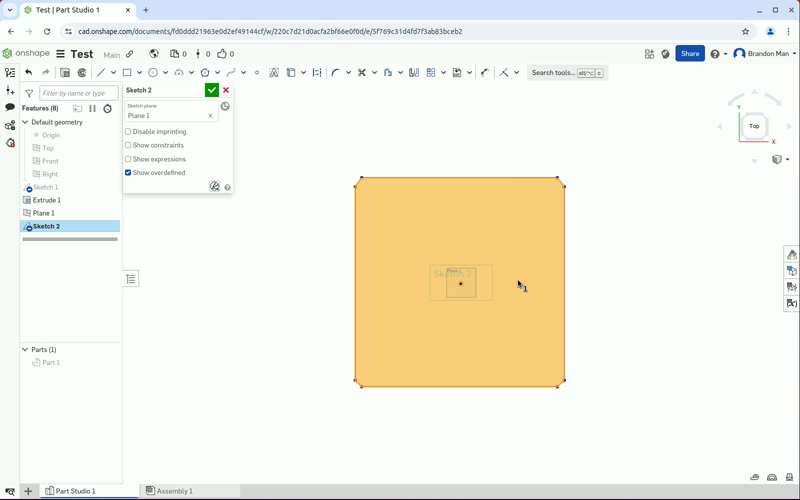
mouse_move(73, 352)
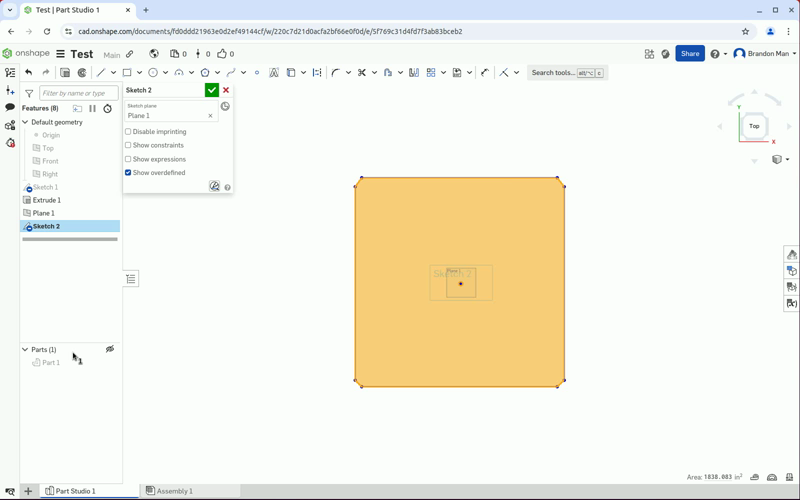
key(shift+y)
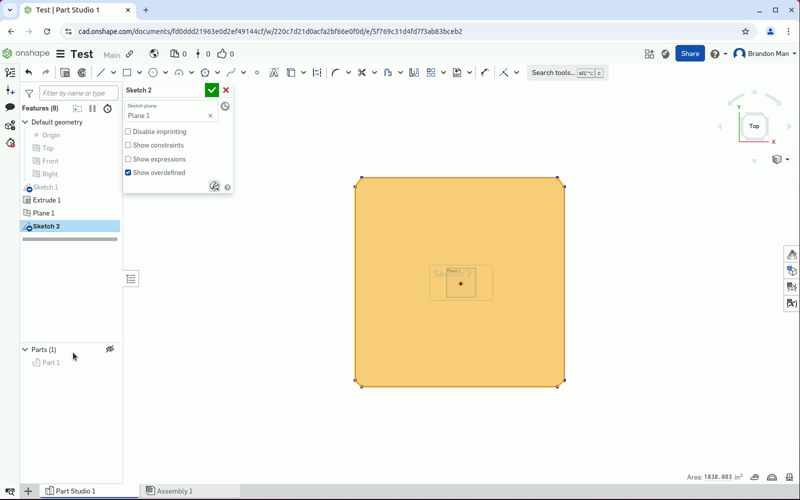
key(shift+e)
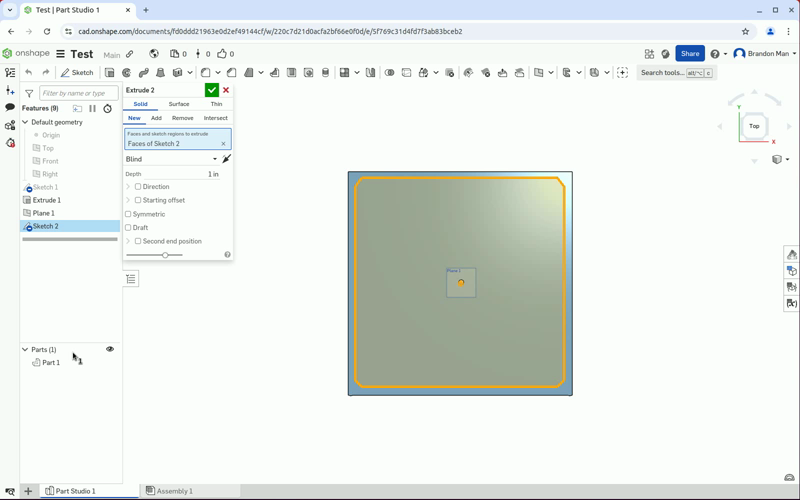
mouse_move(143, 106)
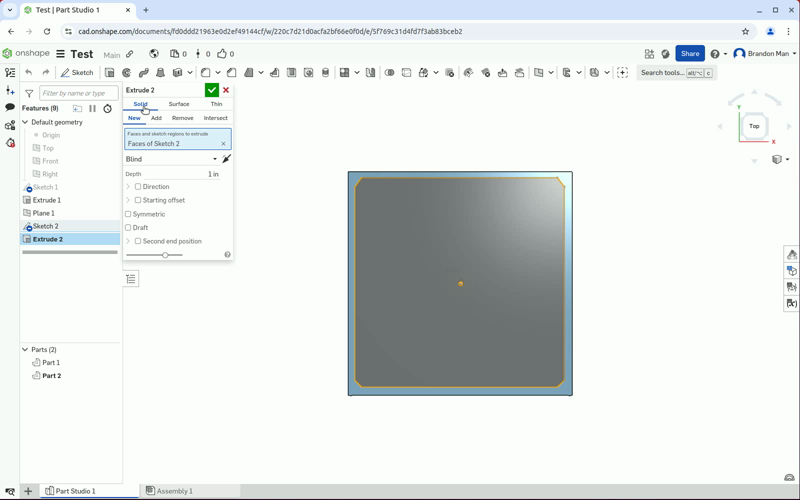
click(143, 106)
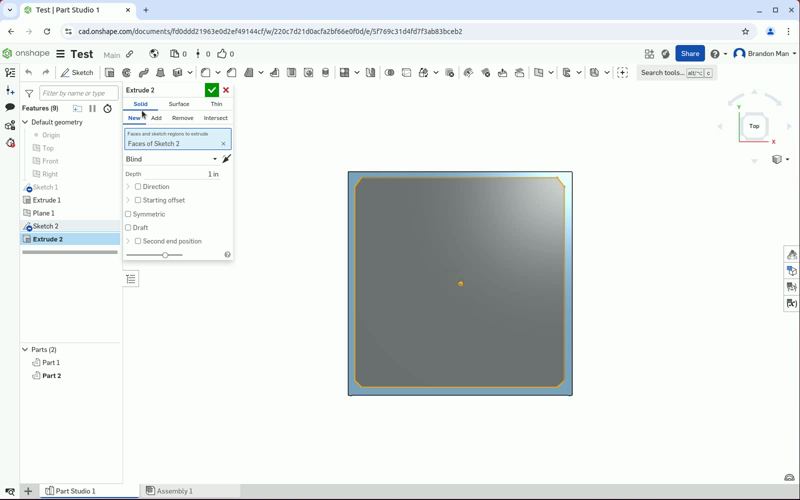
mouse_move(137, 120)
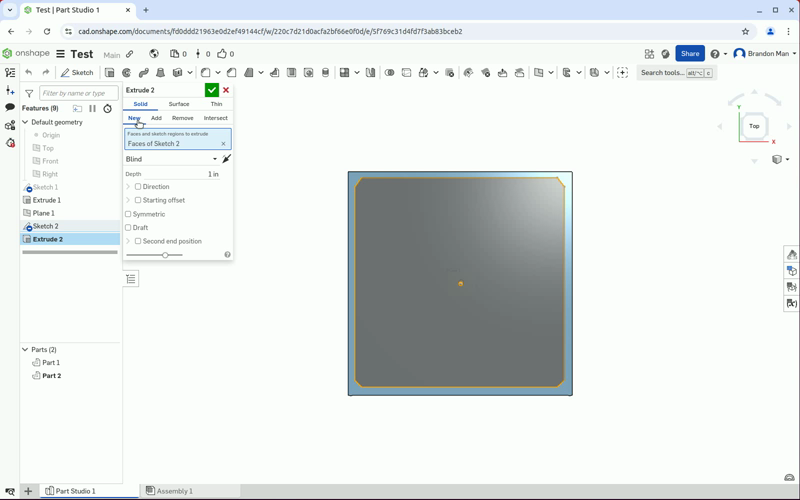
click(137, 120)
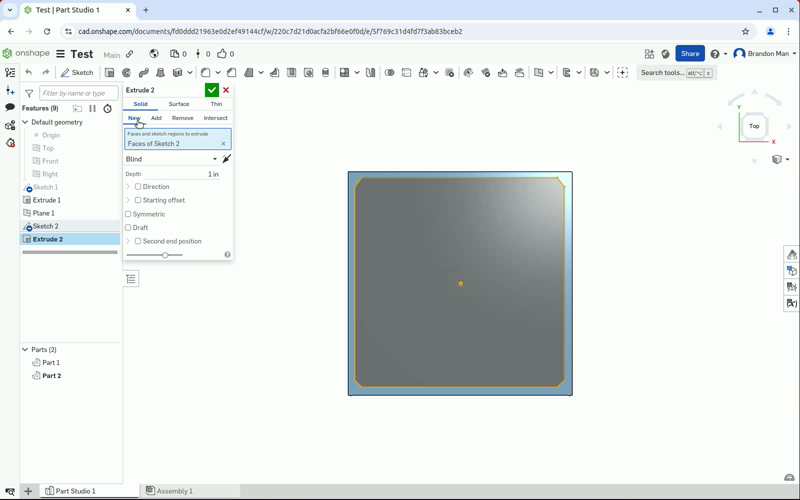
key(tab, 4)
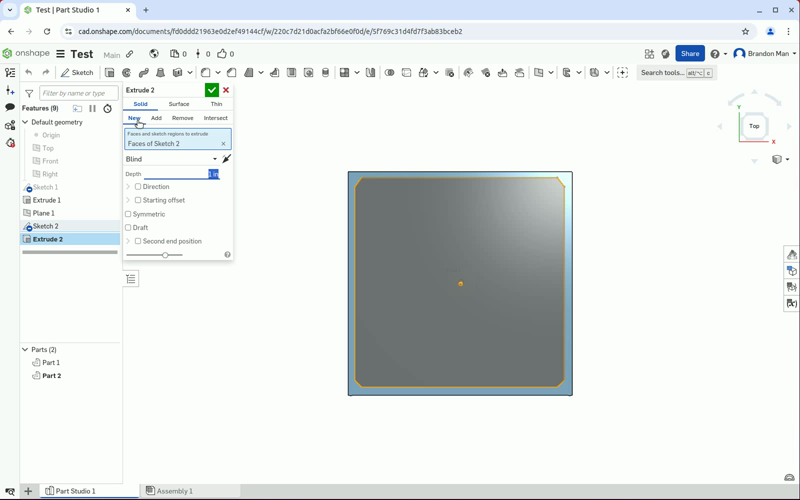
text(0.722)
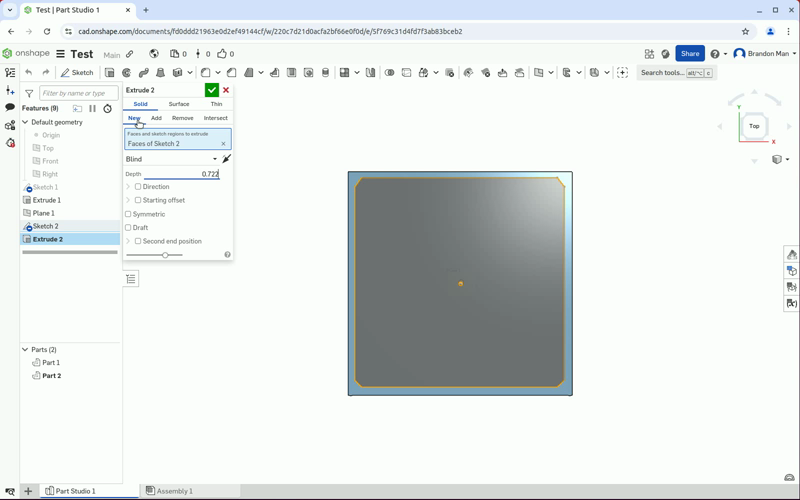
key(enter)
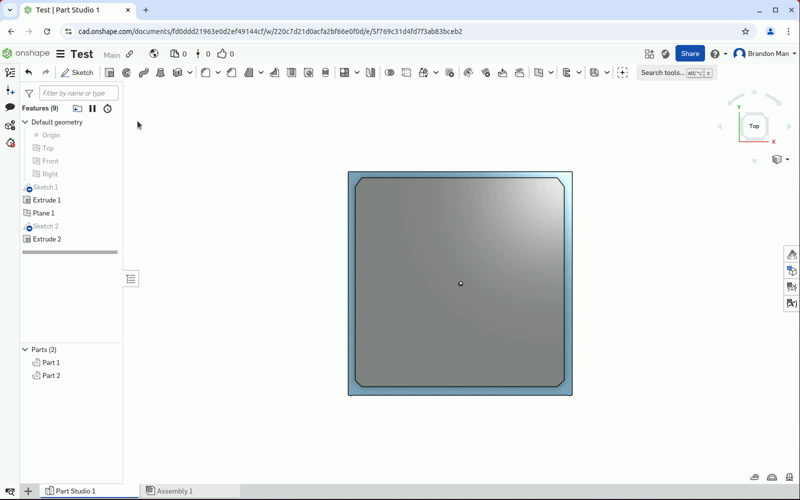
key(shift+h)
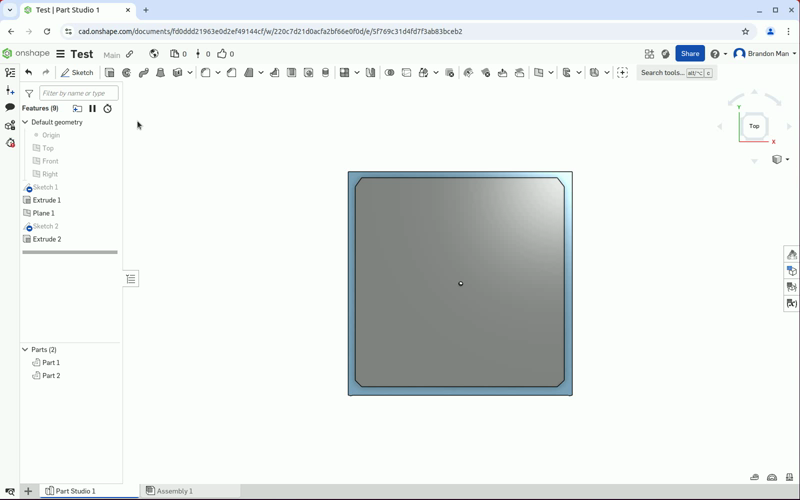
key(shift+h)
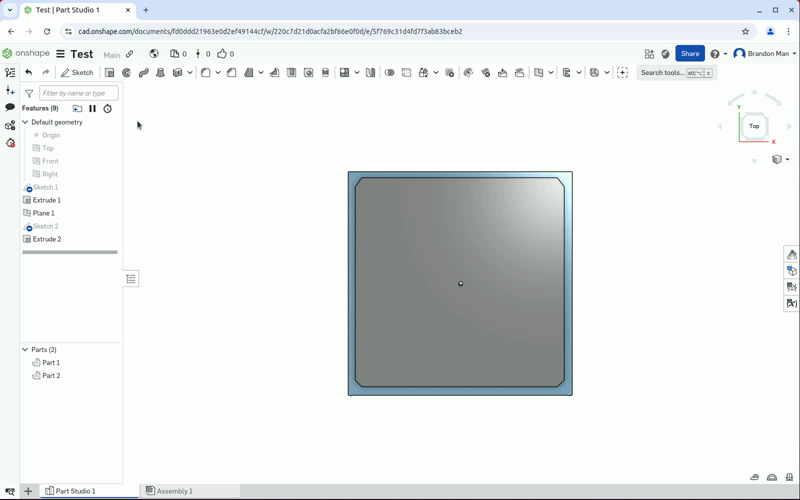
mouse_move(73, 189)
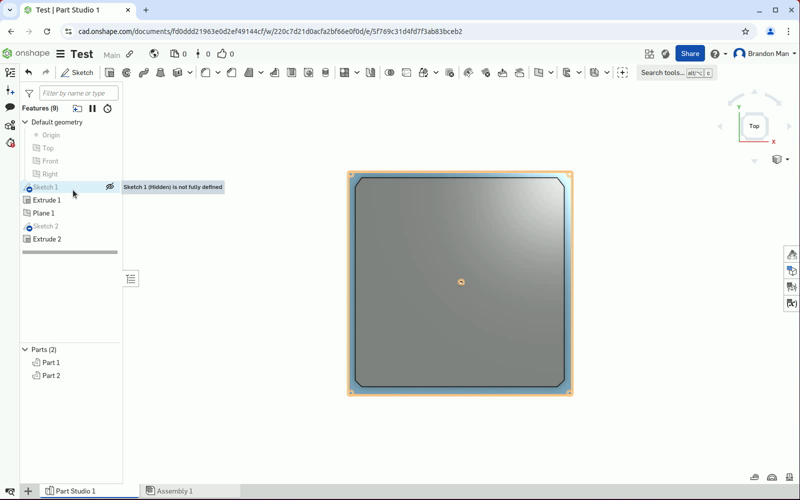
click(73, 189)
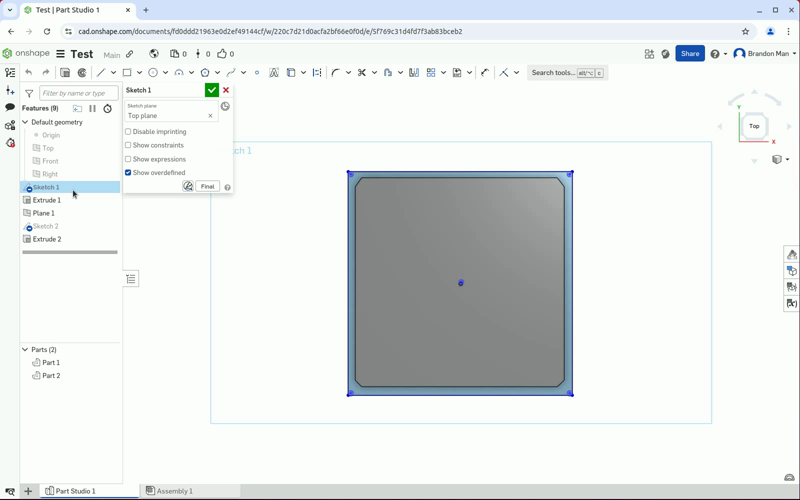
mouse_move(229, 92)
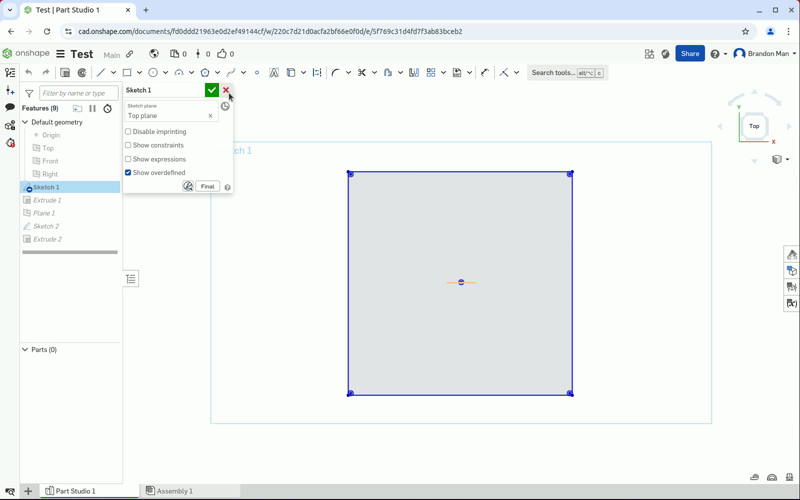
click(229, 92)
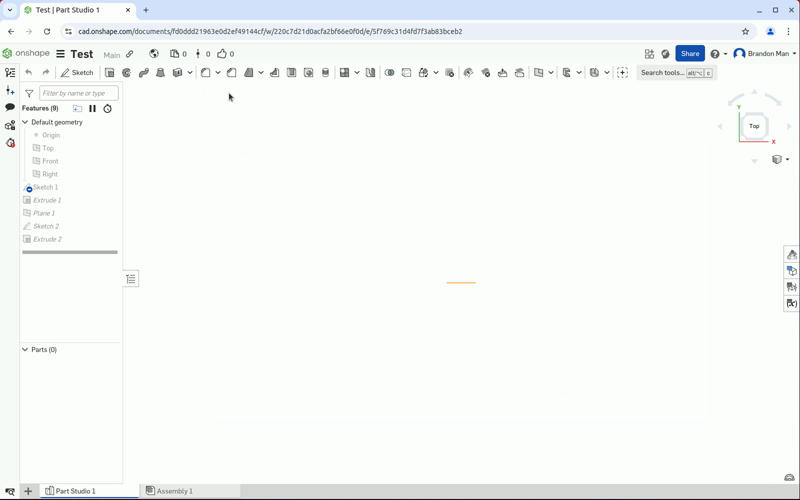
key(shift+s)
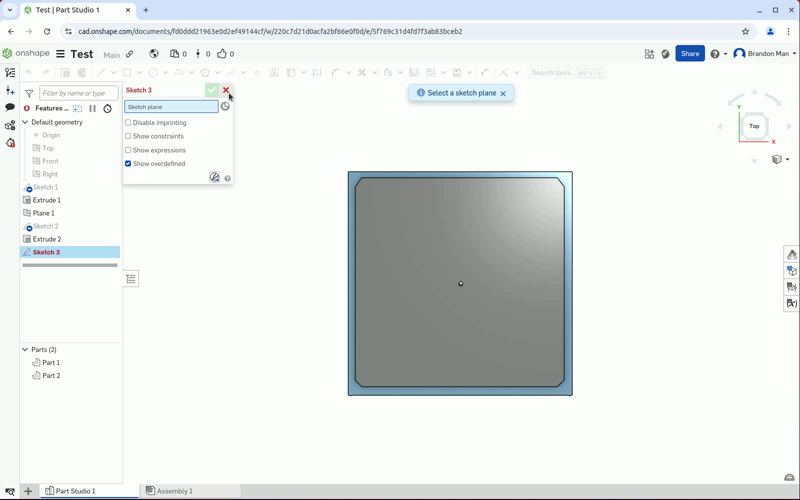
mouse_move(73, 215)
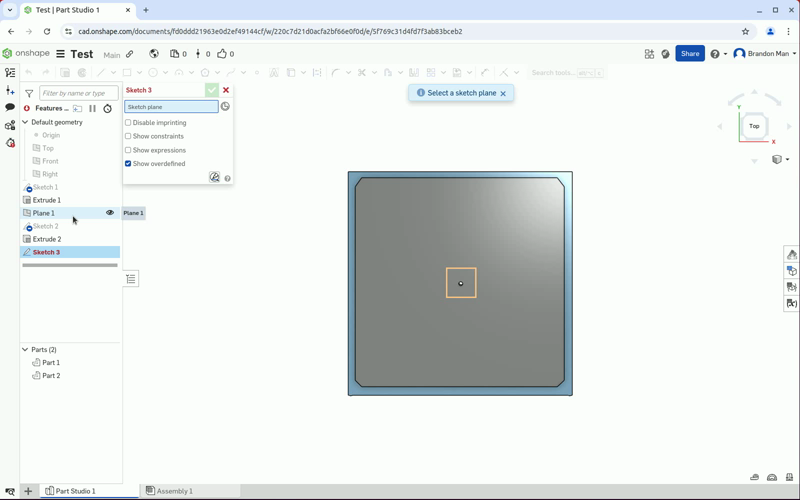
click(73, 215)
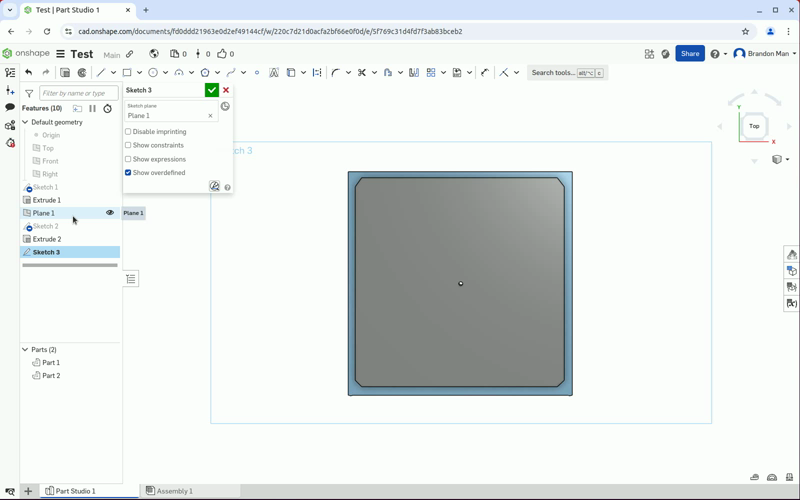
mouse_move(73, 352)
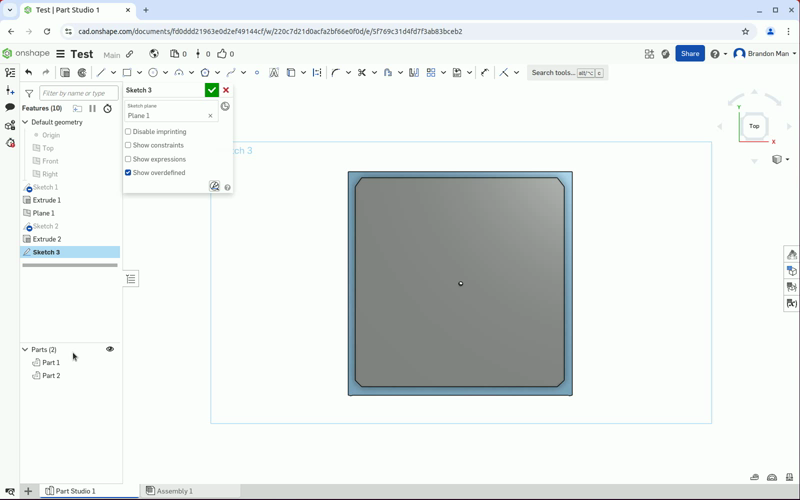
key(y)
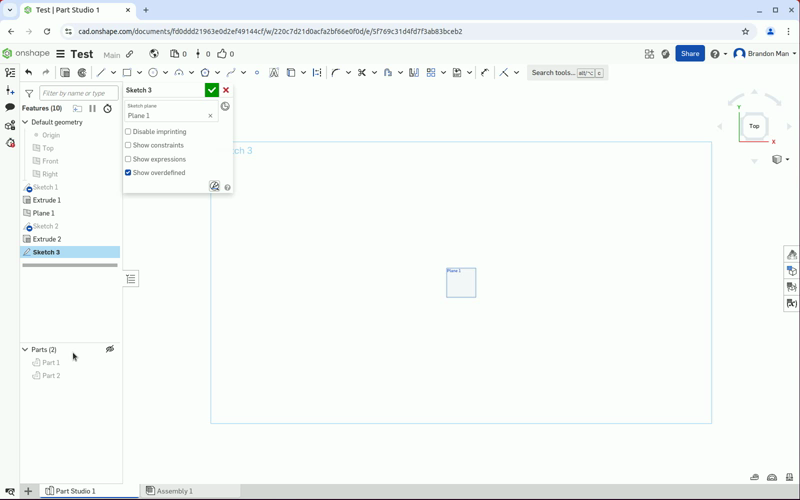
key(c)
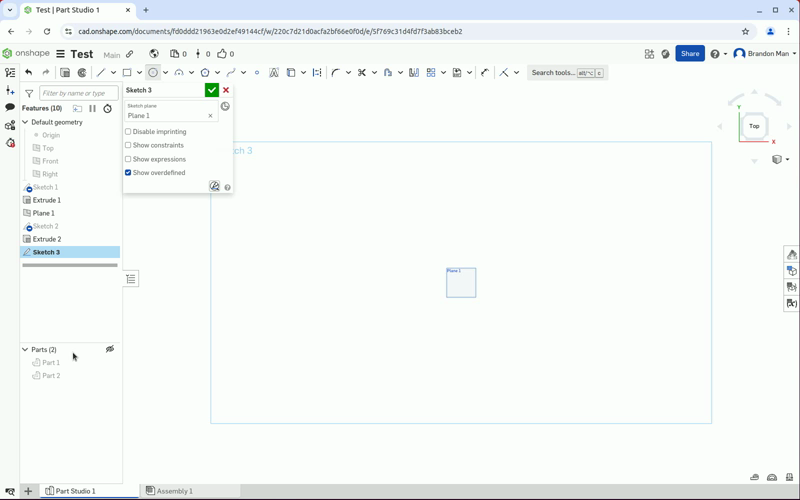
key_down(shift)
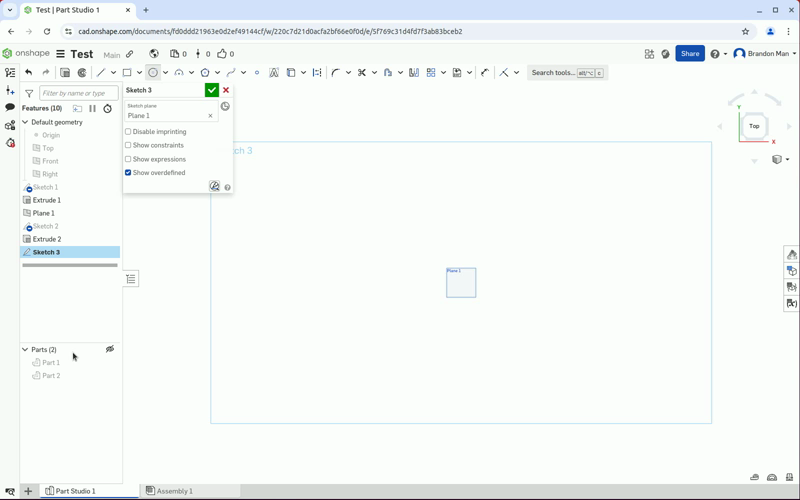
mouse_move(461, 282)
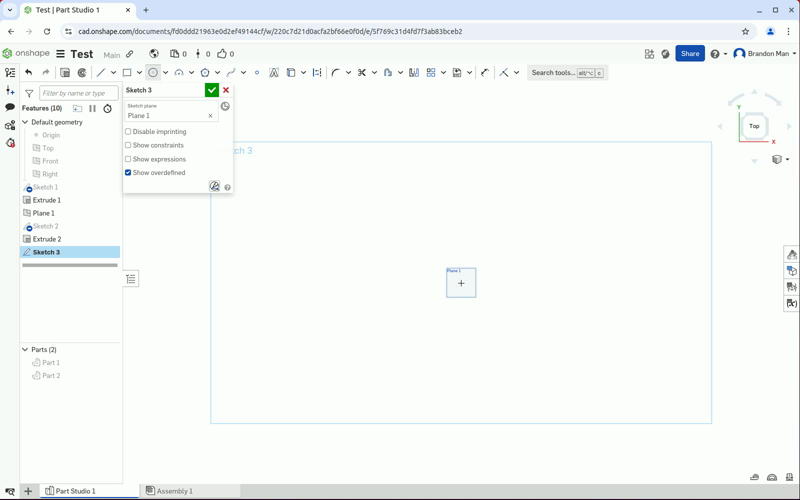
click(461, 282)
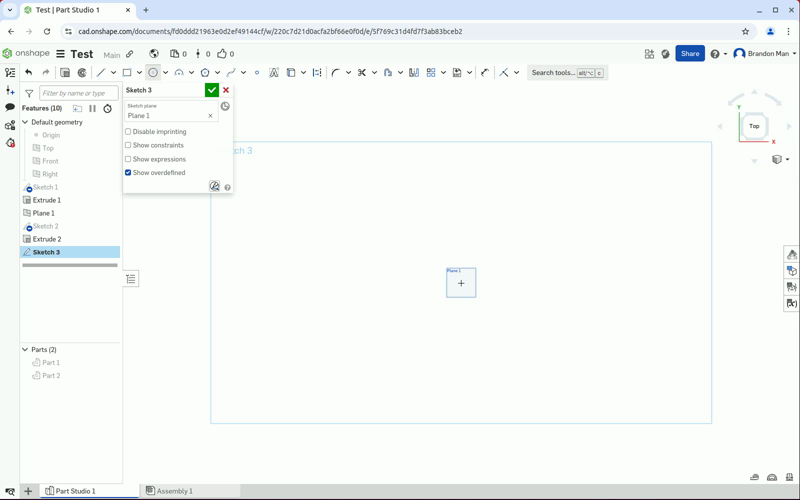
key_up(shift)
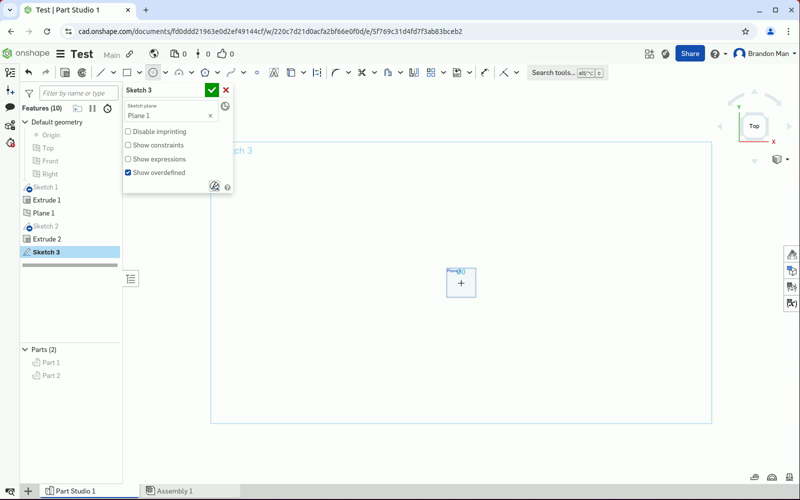
mouse_move(463, 282)
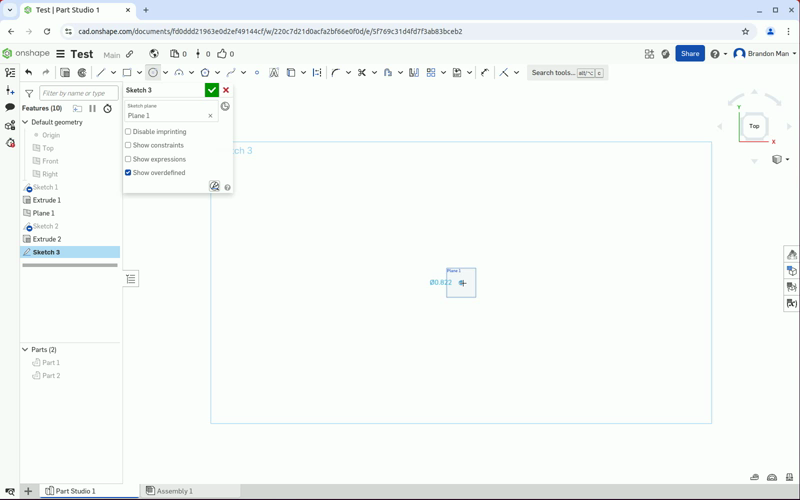
scroll(6)
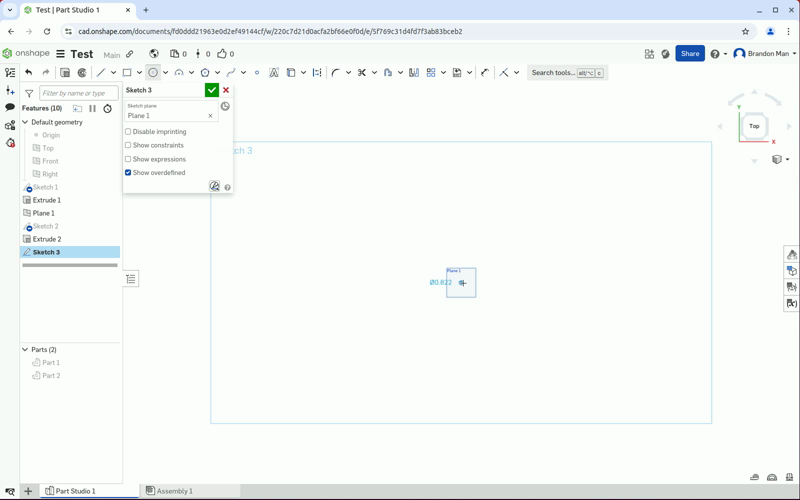
scroll(6)
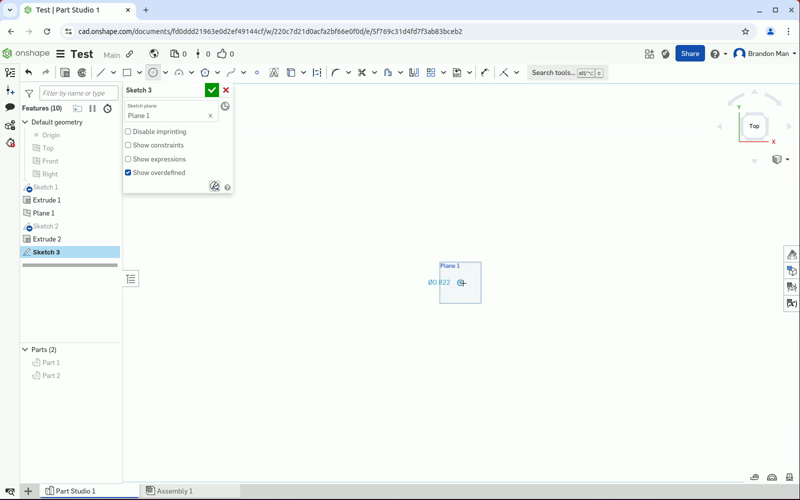
scroll(6)
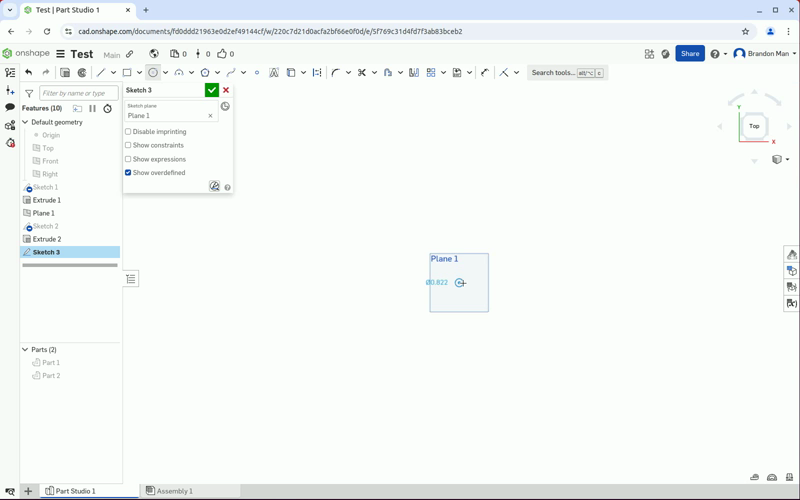
scroll(6)
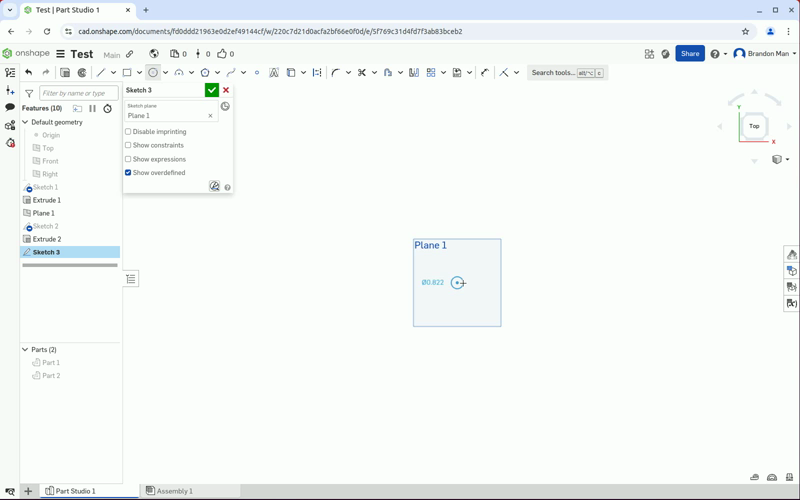
scroll(6)
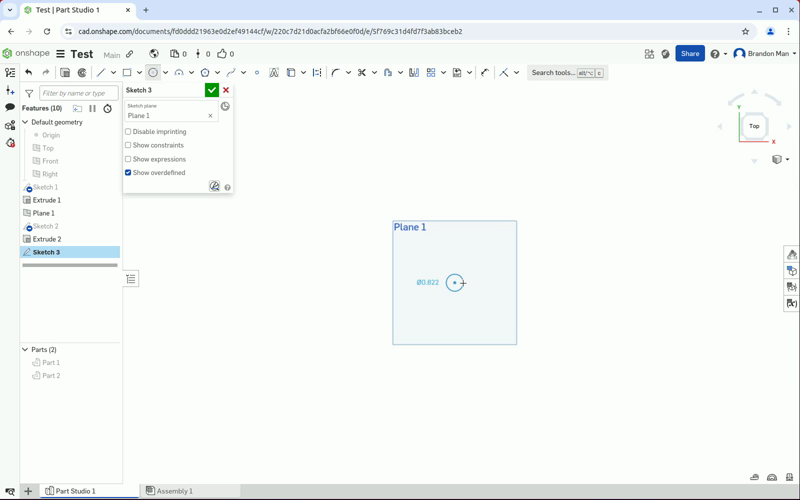
scroll(6)
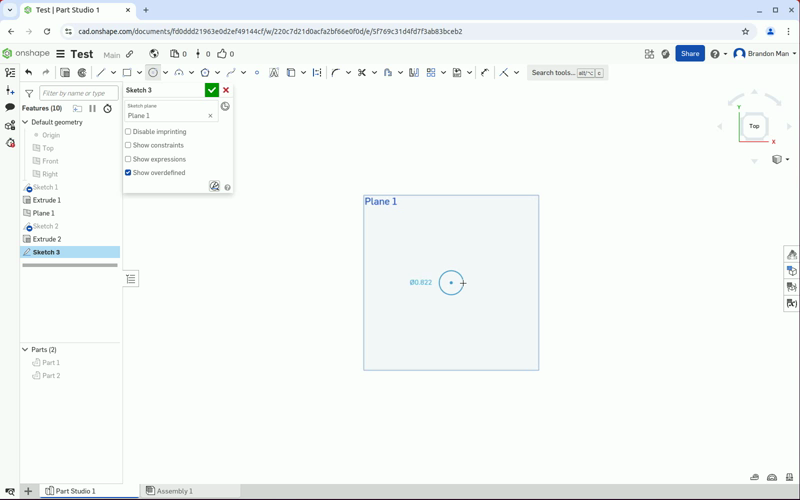
scroll(6)
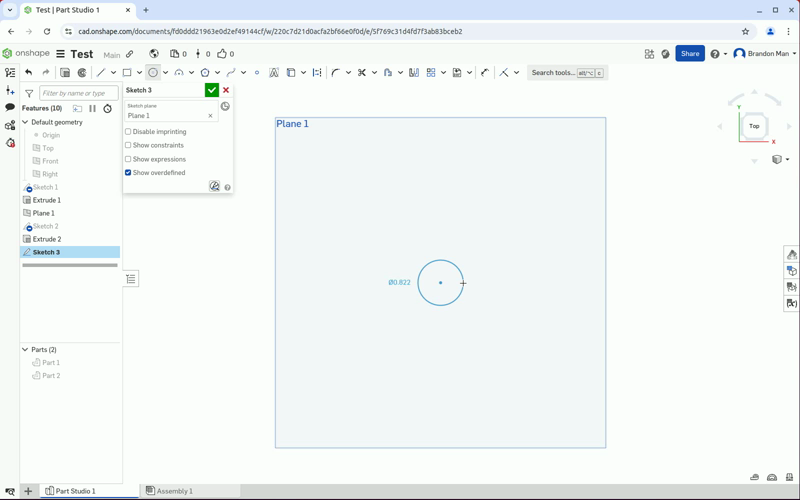
click(463, 282)
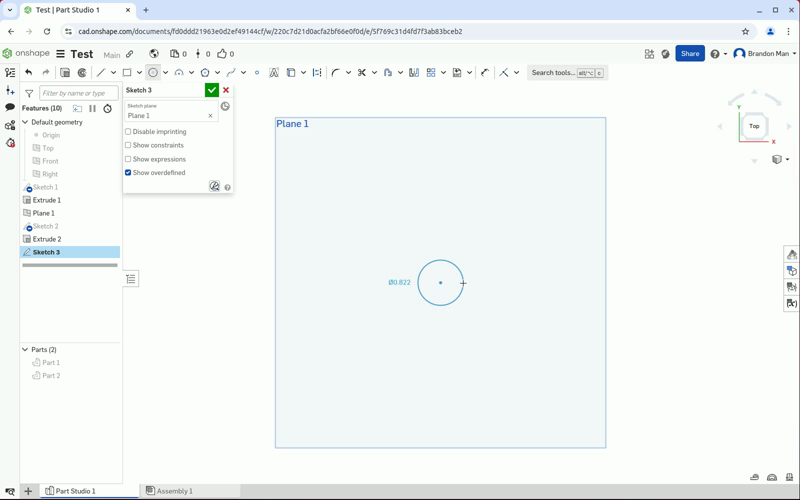
scroll(-6)
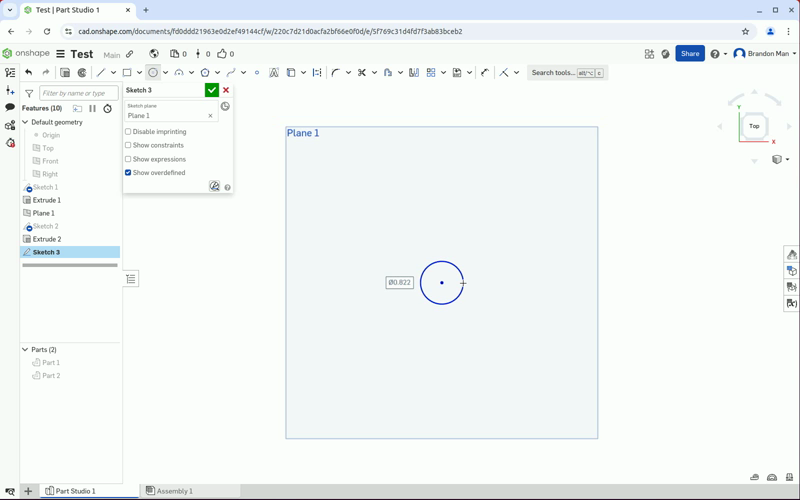
scroll(-6)
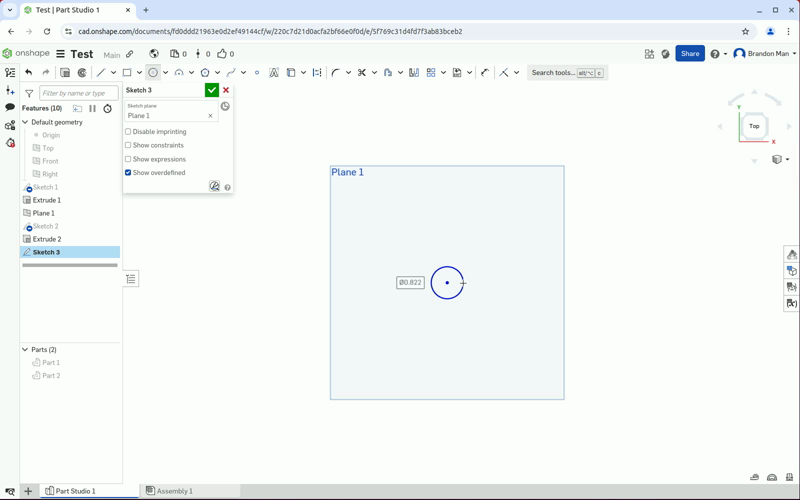
scroll(-6)
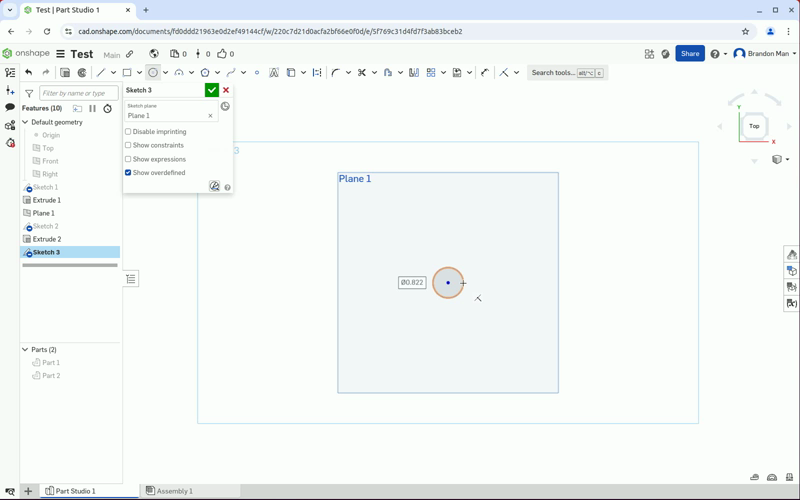
scroll(-6)
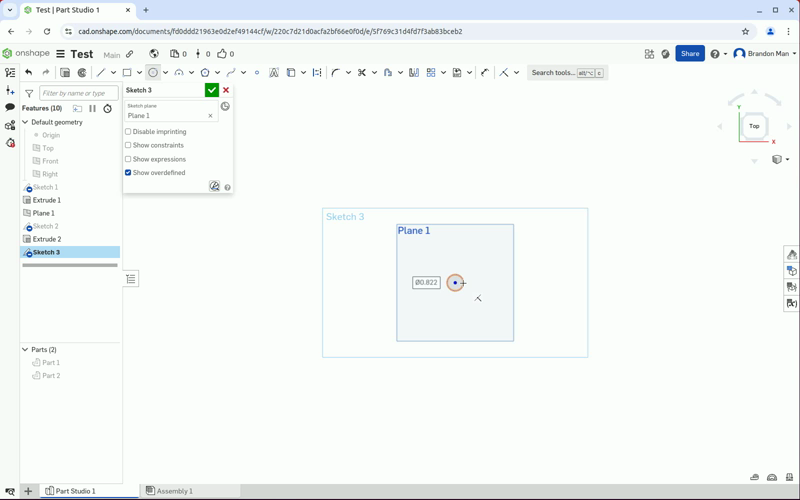
scroll(-6)
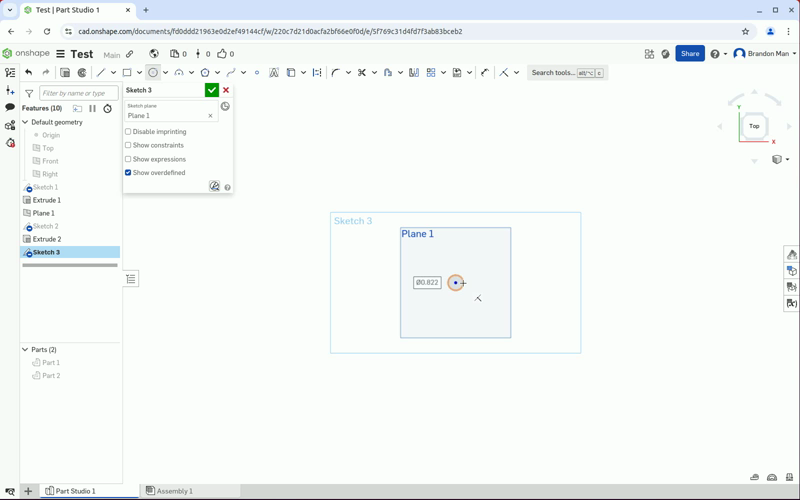
scroll(-6)
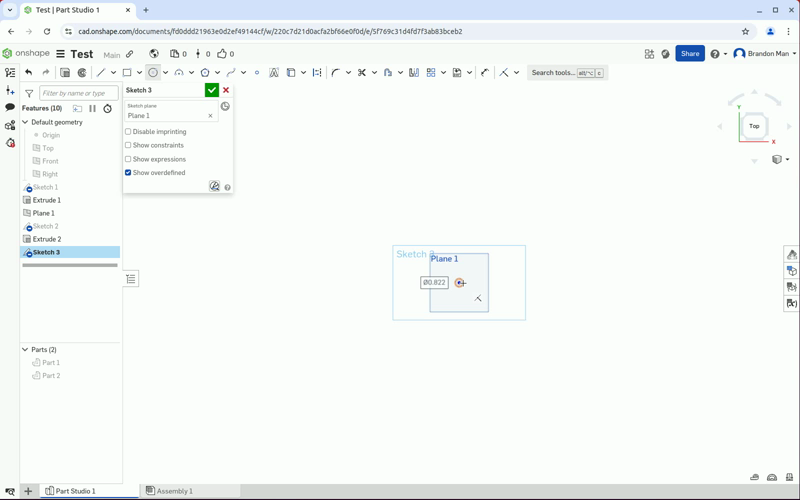
scroll(-6)
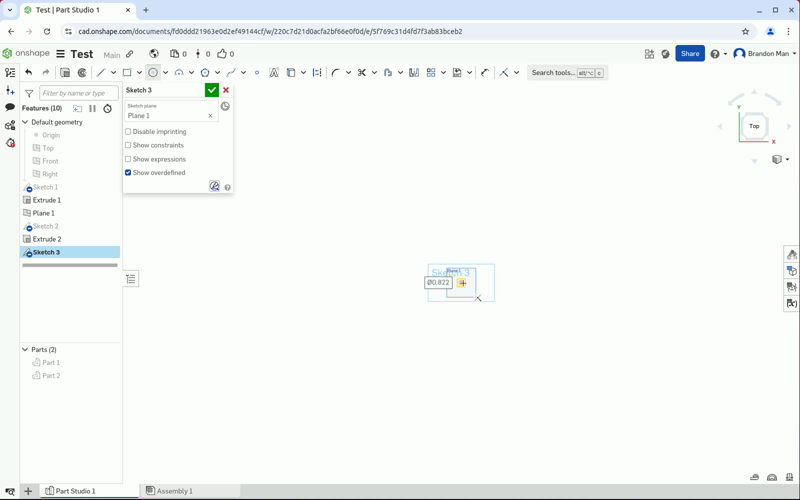
key(esc)
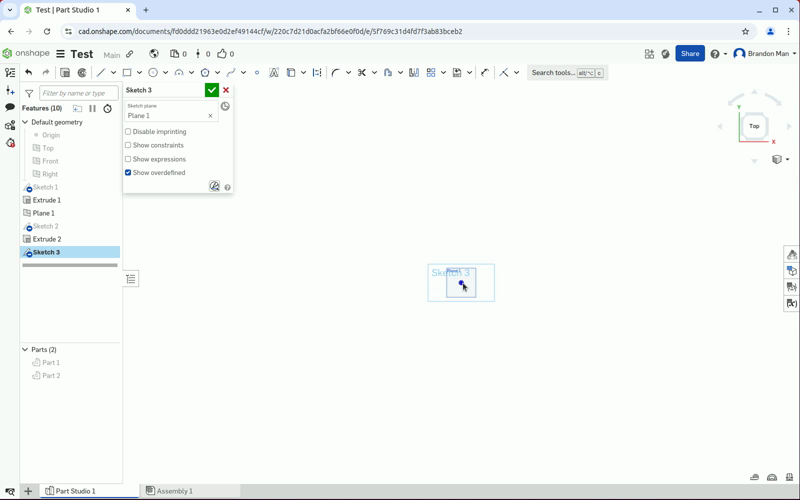
mouse_move(461, 281)
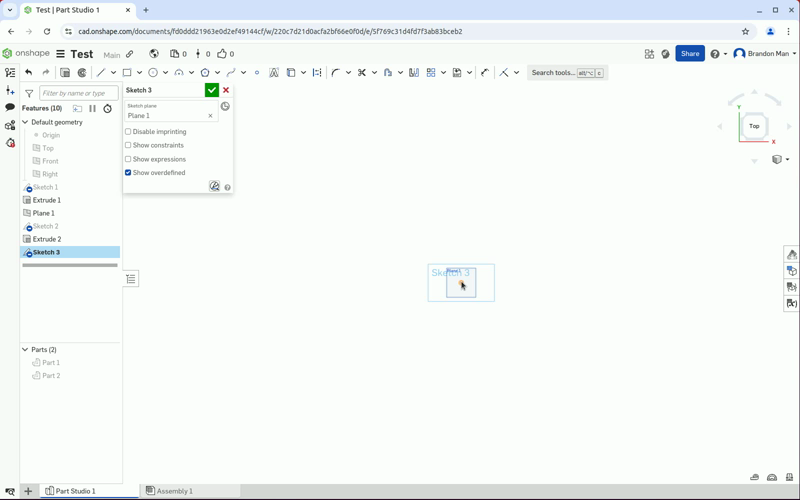
scroll(6)
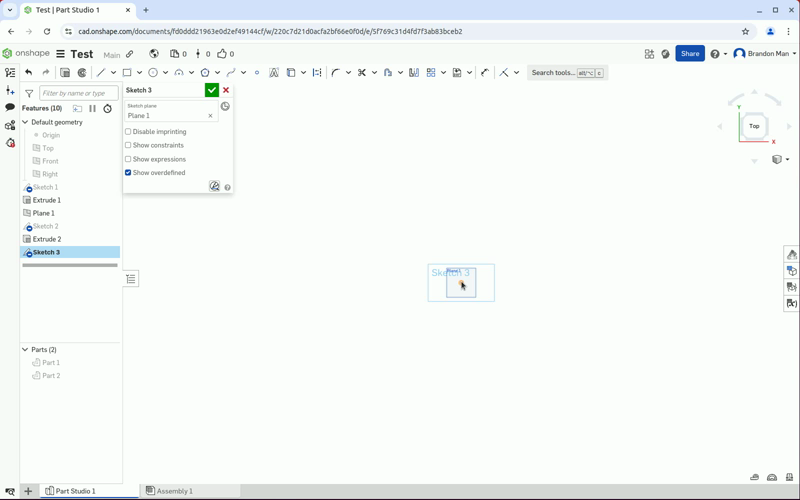
scroll(6)
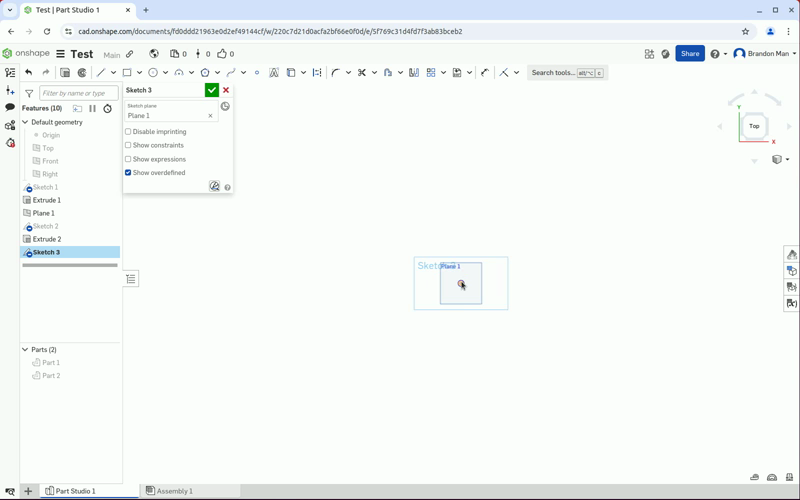
scroll(6)
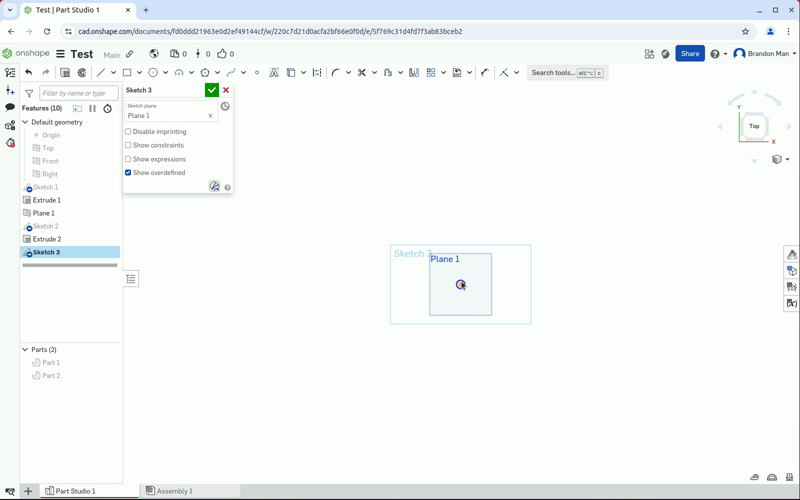
scroll(6)
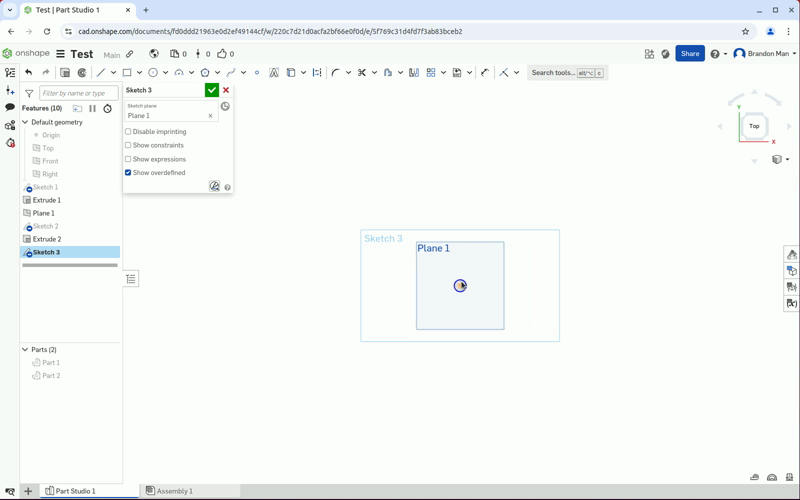
scroll(6)
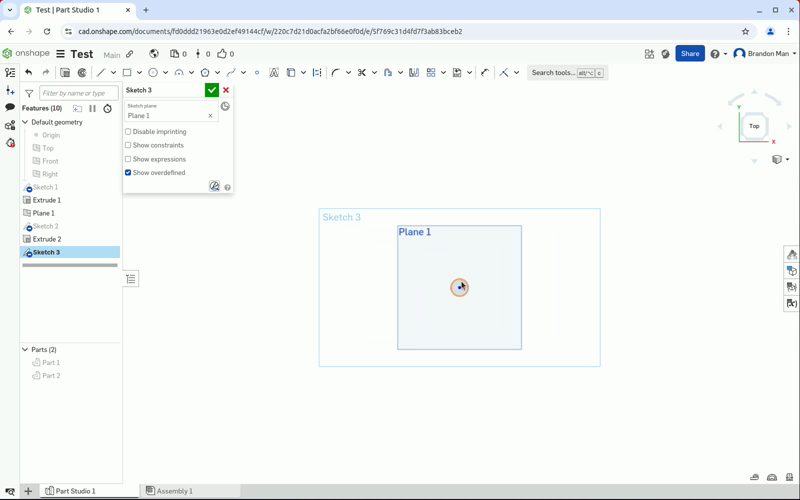
scroll(6)
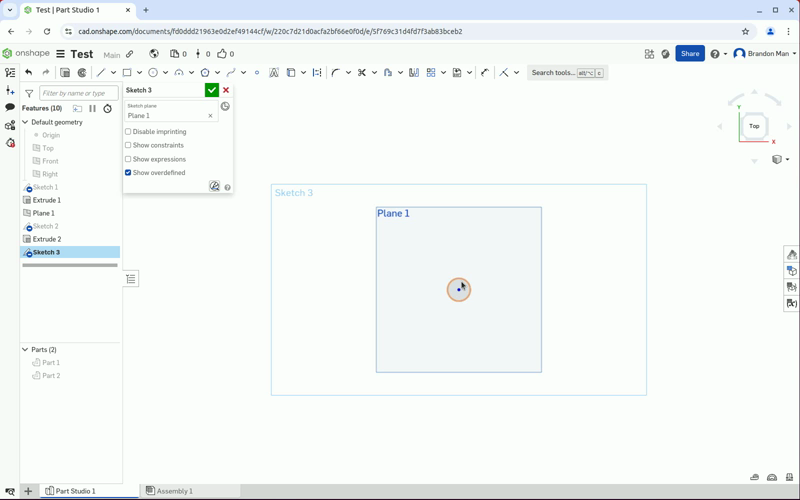
scroll(6)
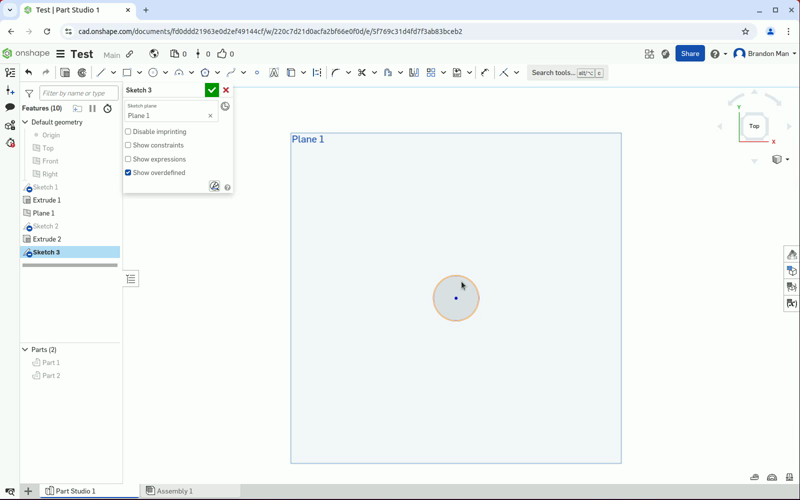
click(461, 281)
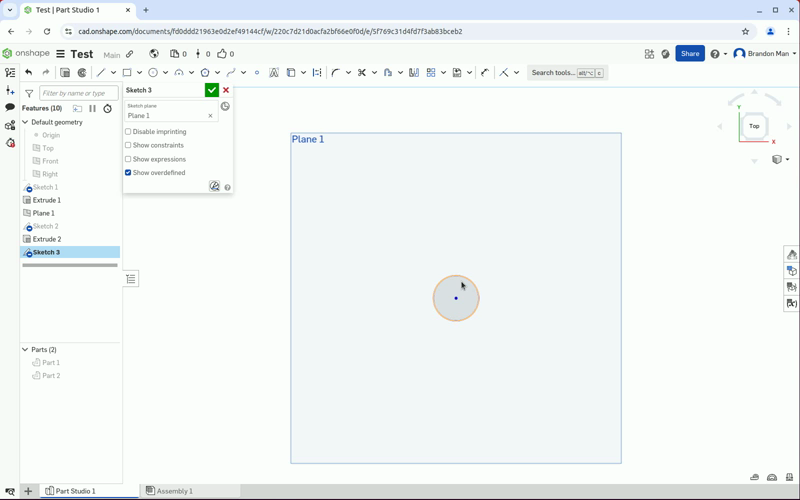
scroll(-6)
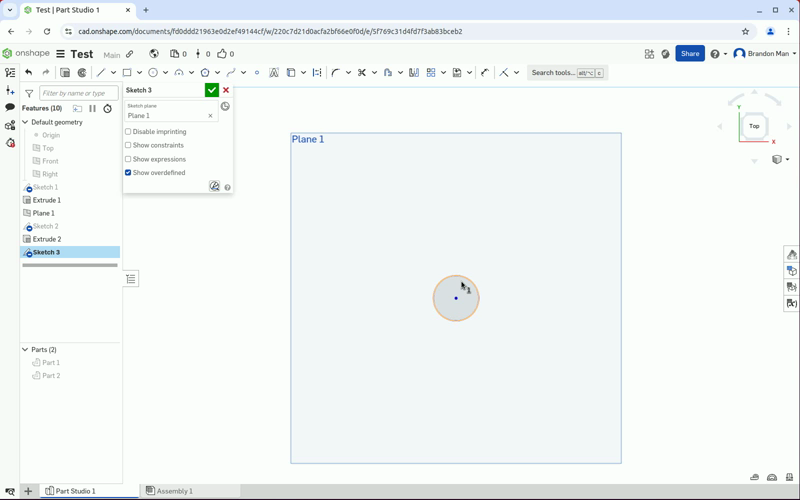
scroll(-6)
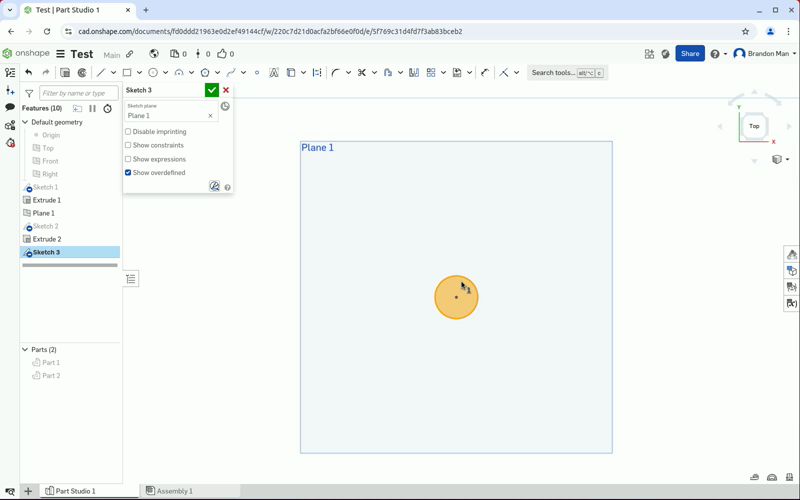
scroll(-6)
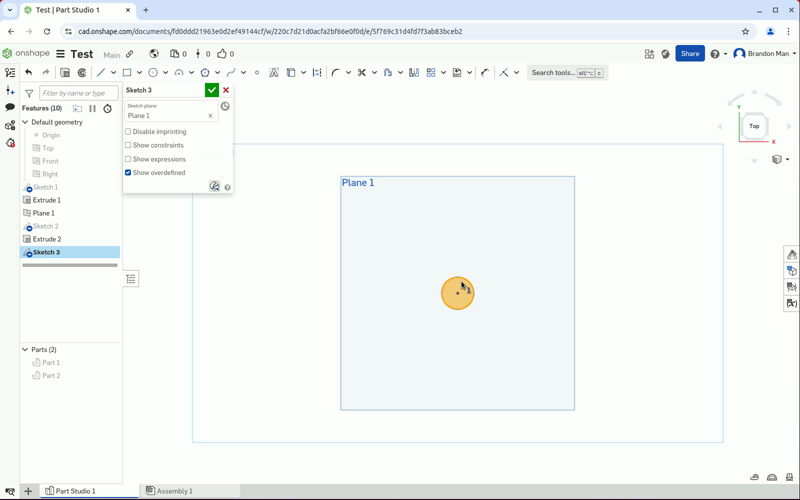
scroll(-6)
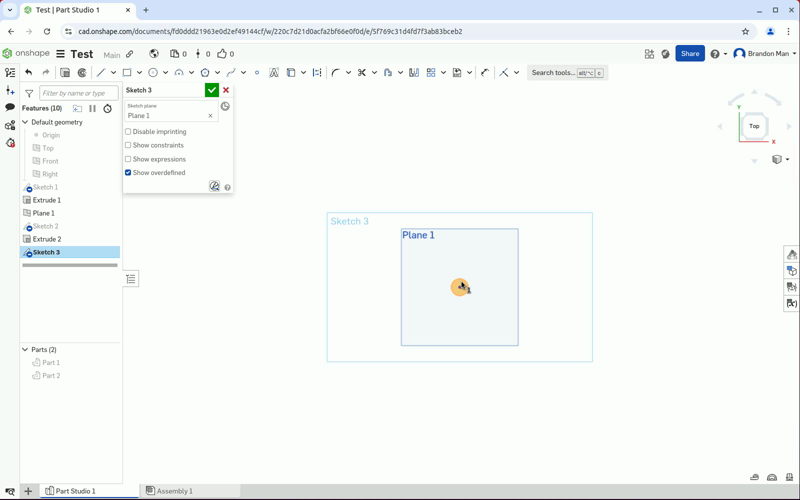
scroll(-6)
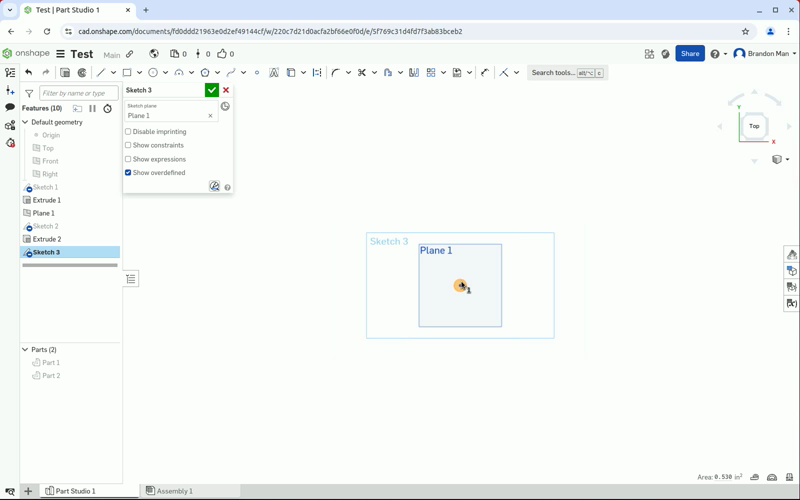
scroll(-6)
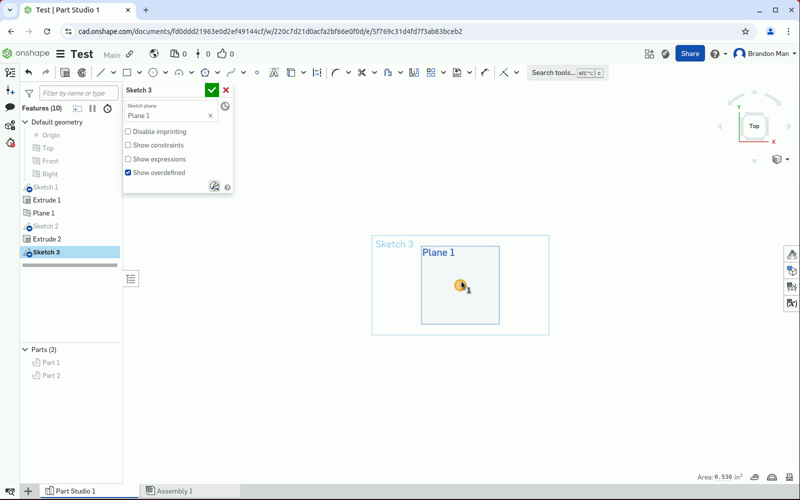
scroll(-6)
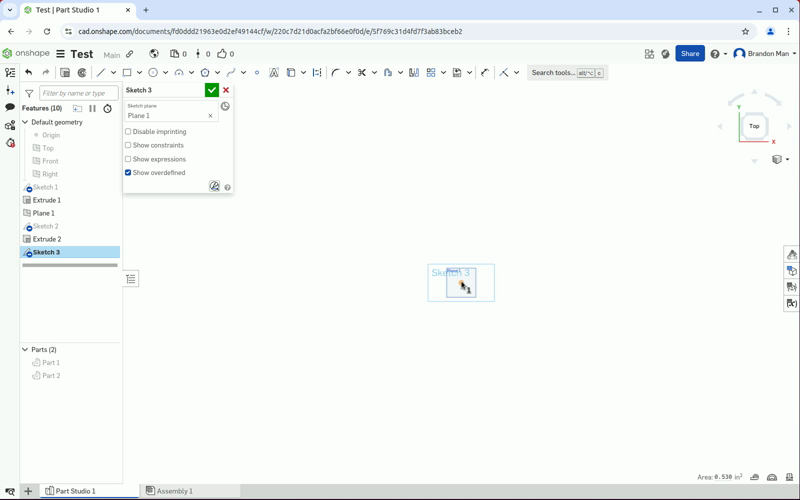
mouse_move(73, 352)
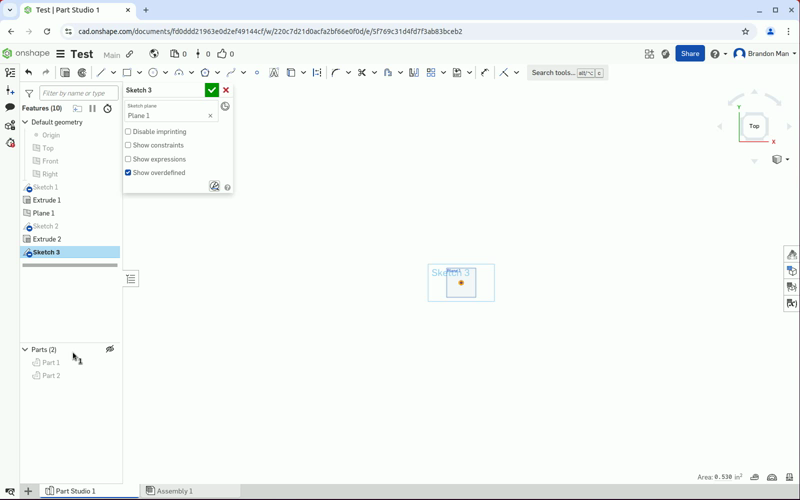
key(shift+y)
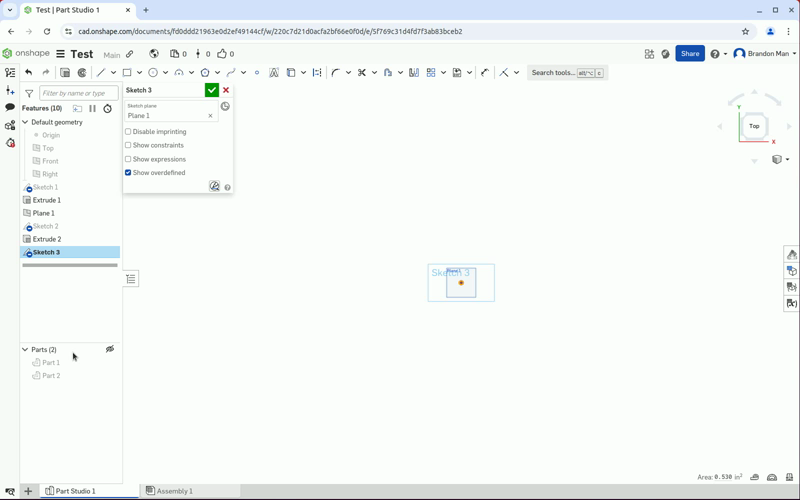
key(shift+e)
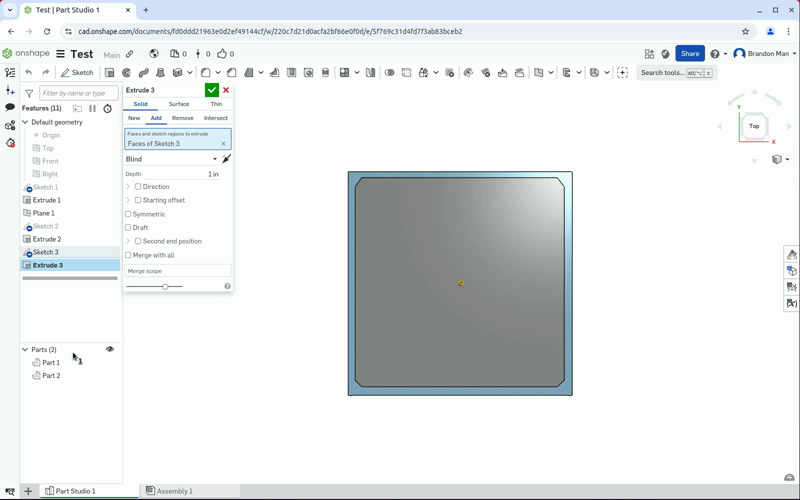
mouse_move(143, 106)
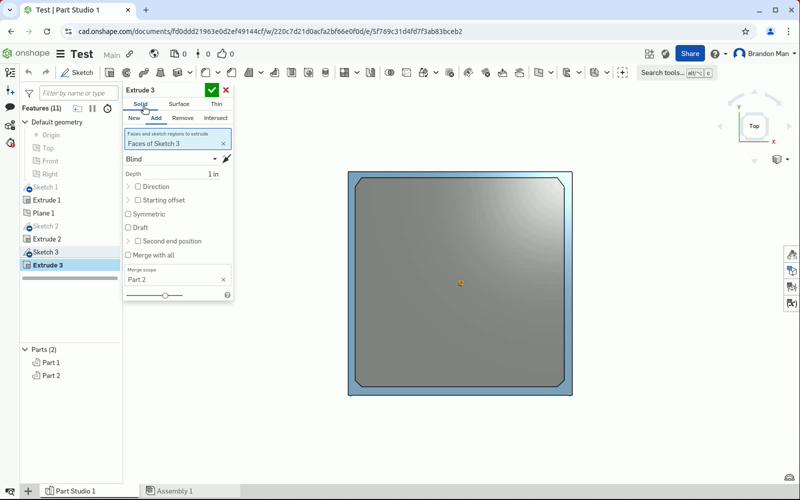
click(143, 106)
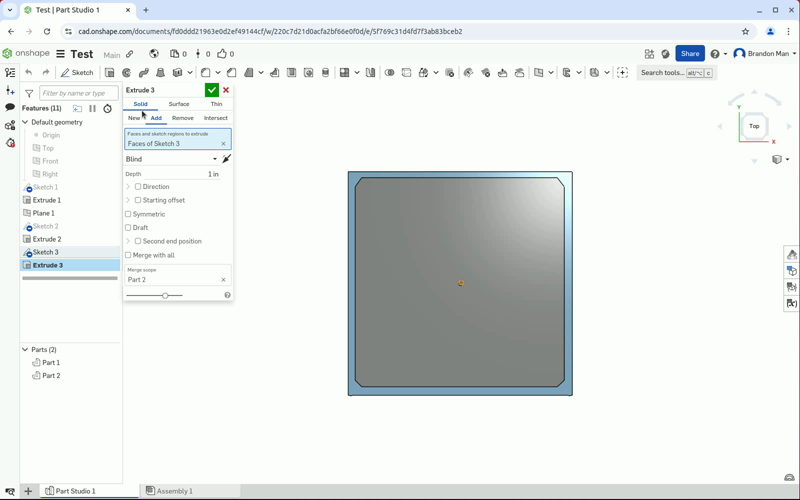
mouse_move(137, 120)
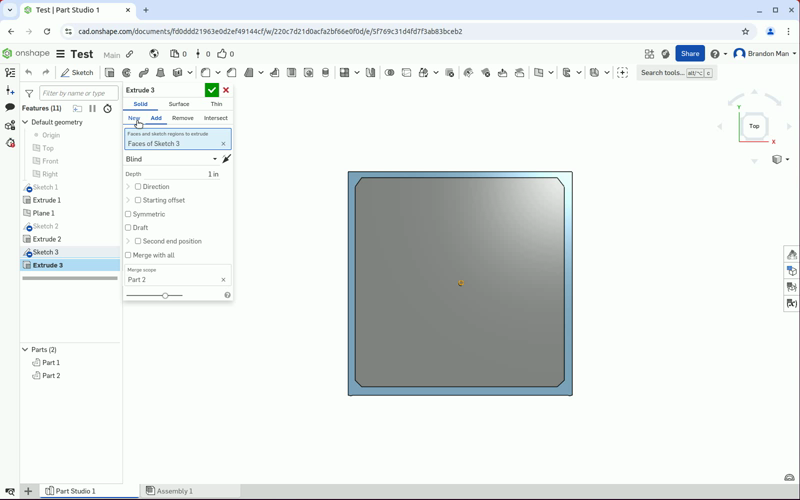
click(137, 120)
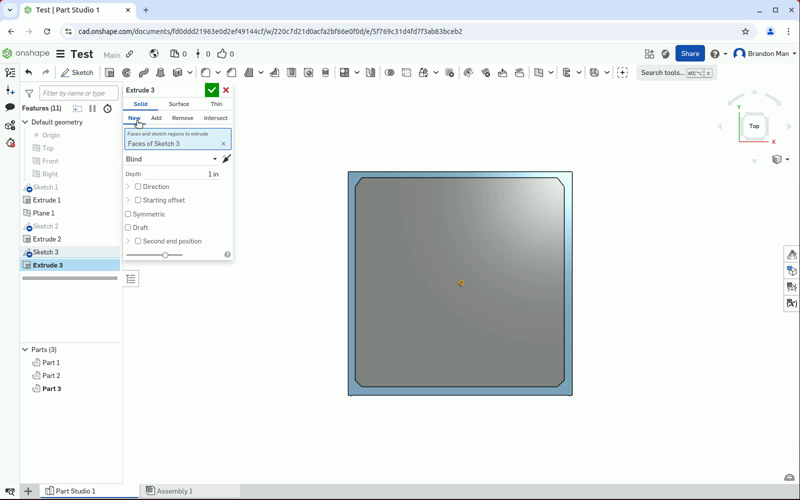
key(tab, 4)
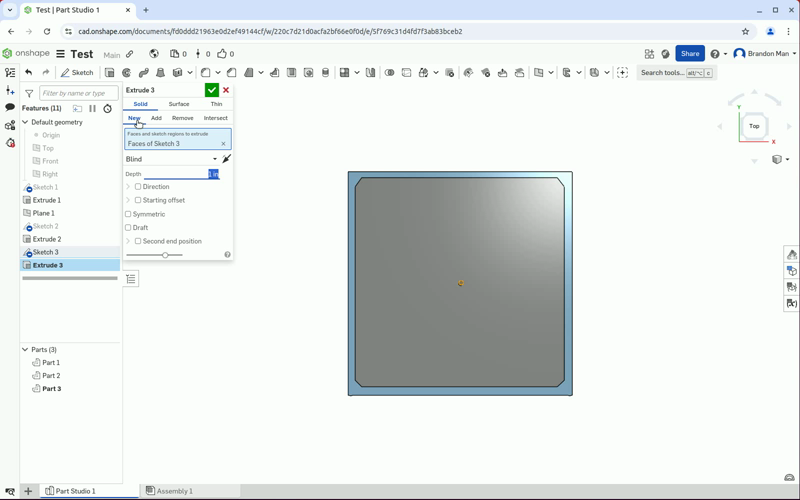
text(0.722)
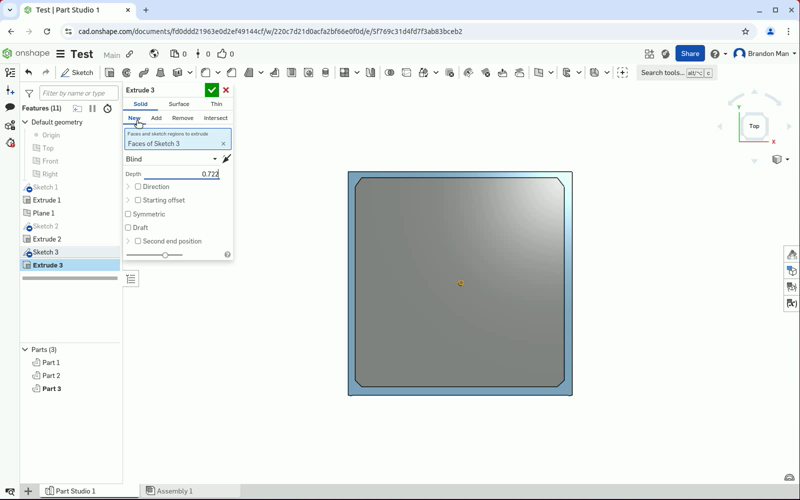
key(enter)
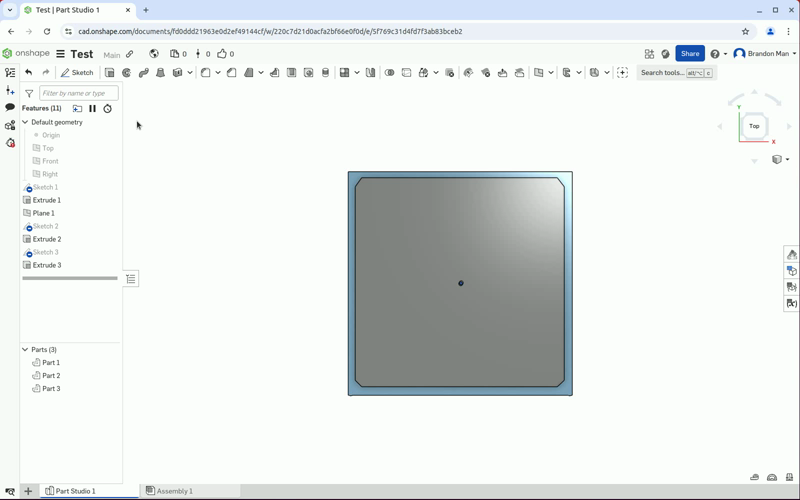
key(shift+h)
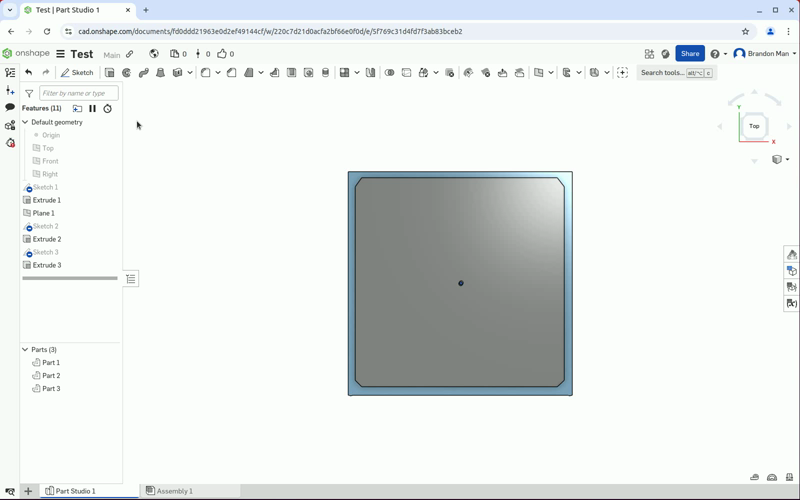
key(shift+h)
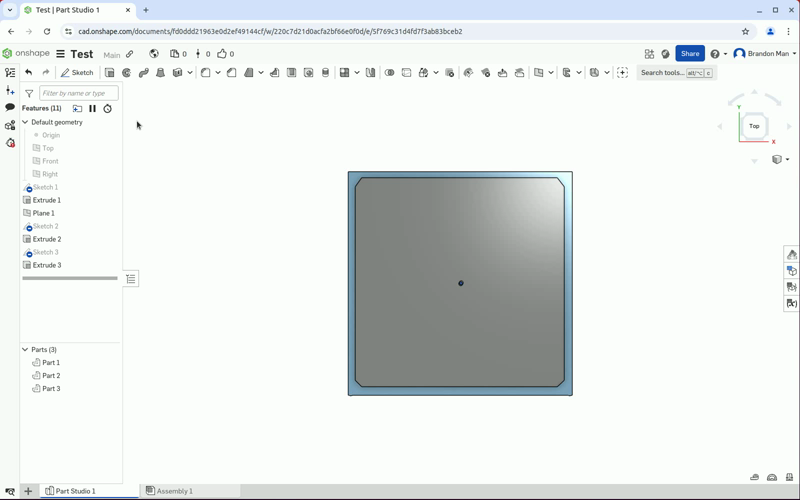
key(shift+7)
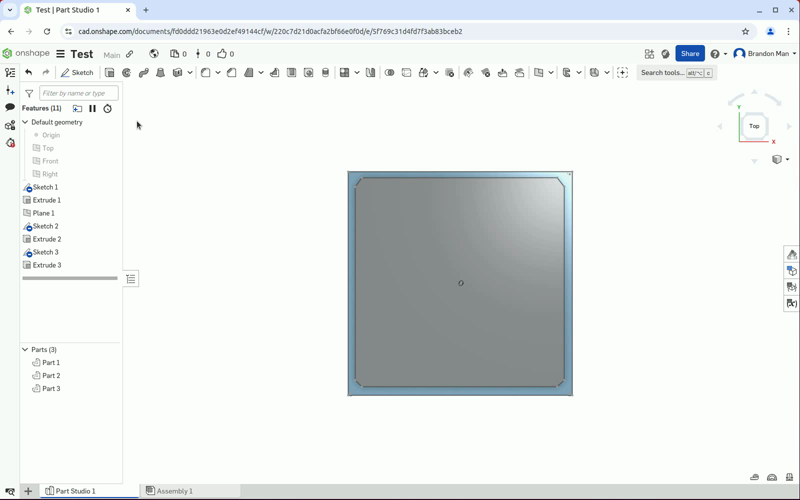
key(up, 3)
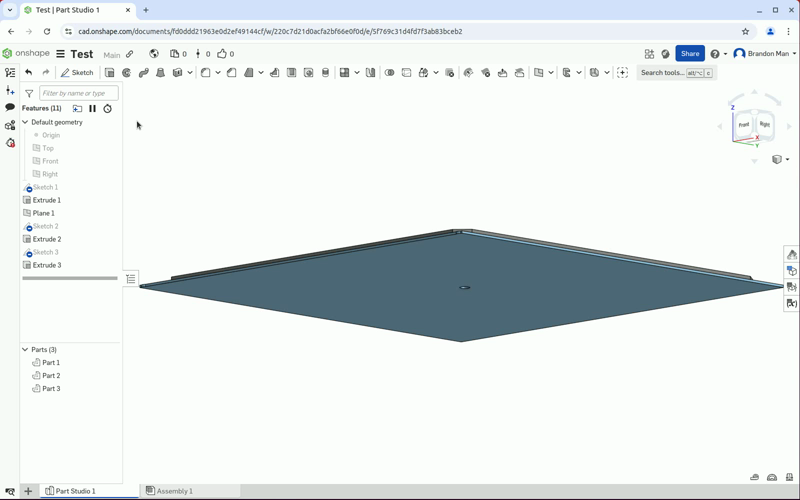
key(left, 3)
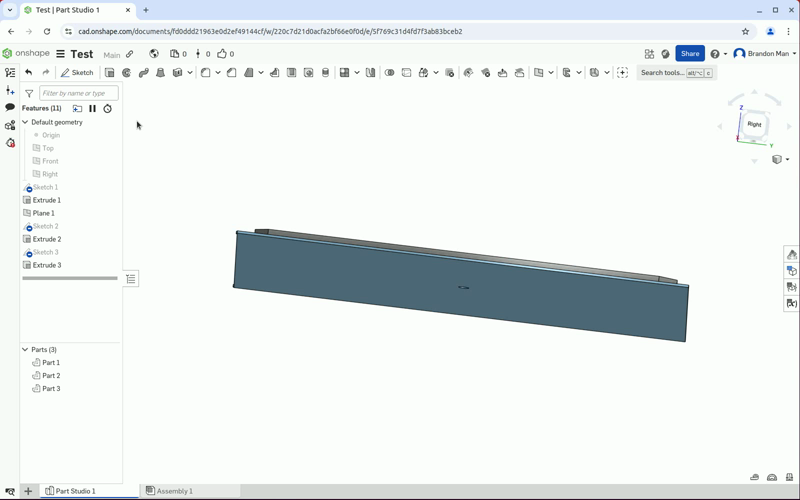
key(right, 3)
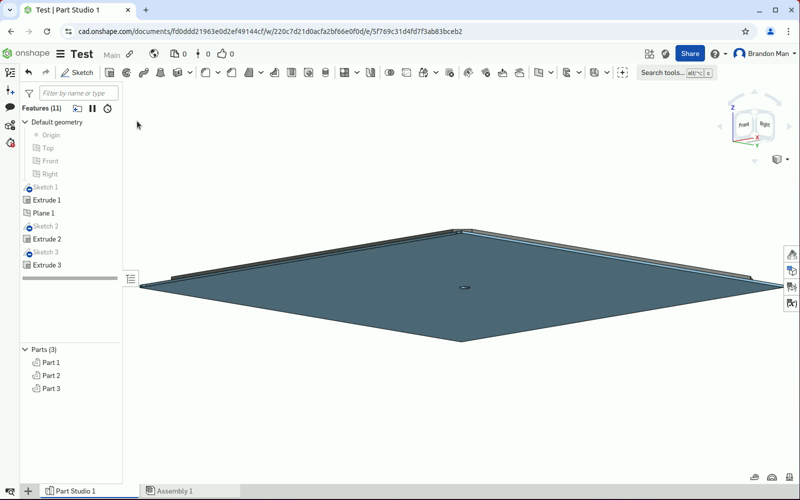
key(down, 3)
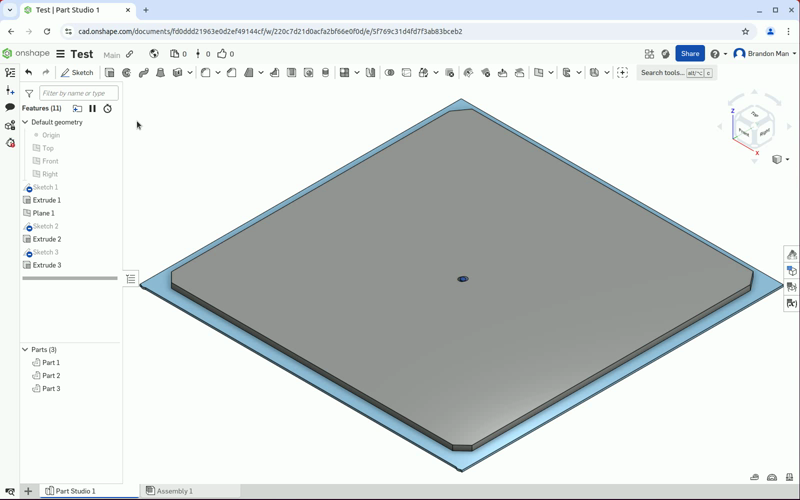
mouse_move(73, 189)
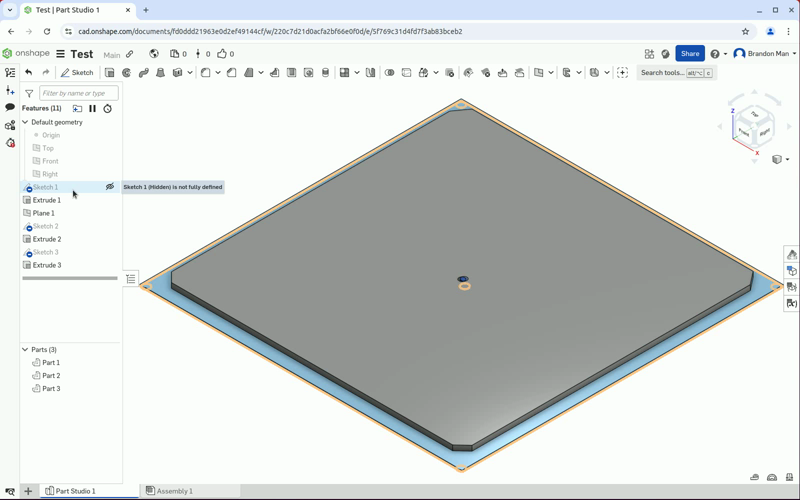
click(73, 189)